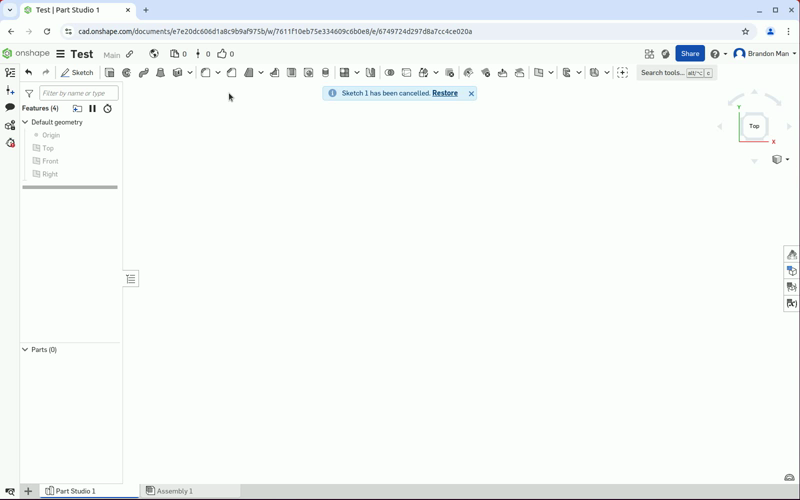
key(shift+h)
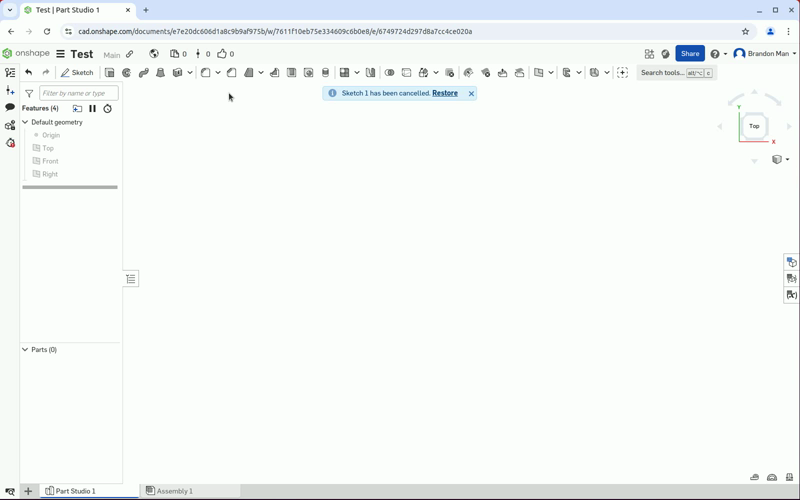
mouse_move(73, 352)
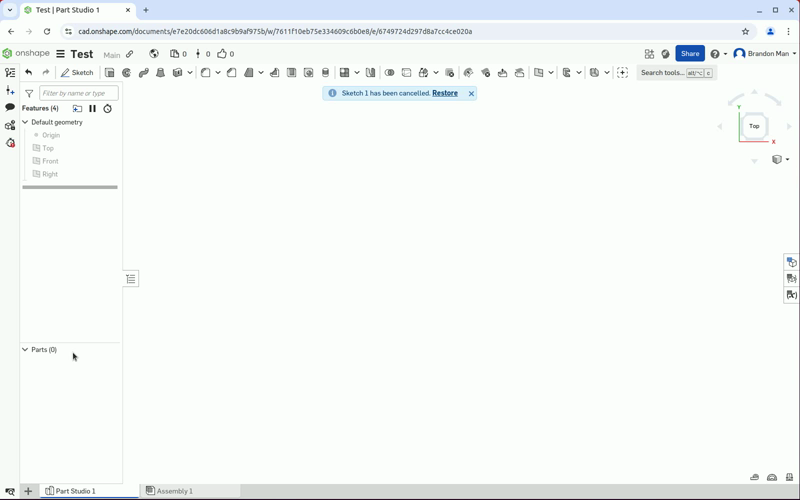
key(y)
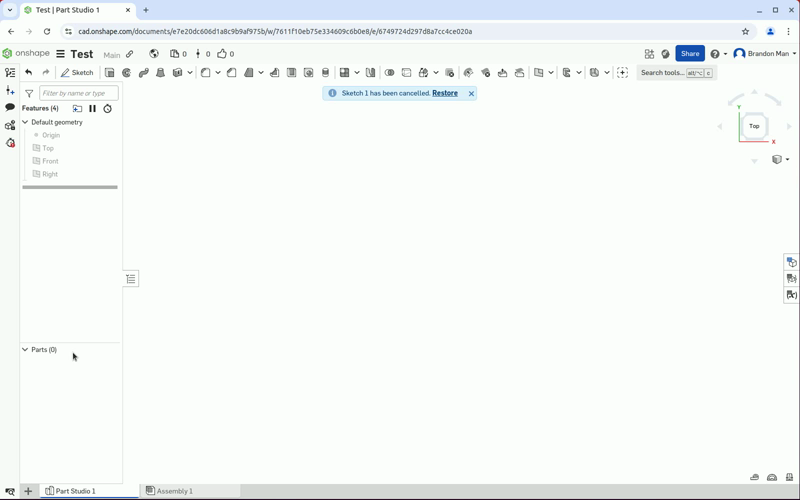
key(shift+p)
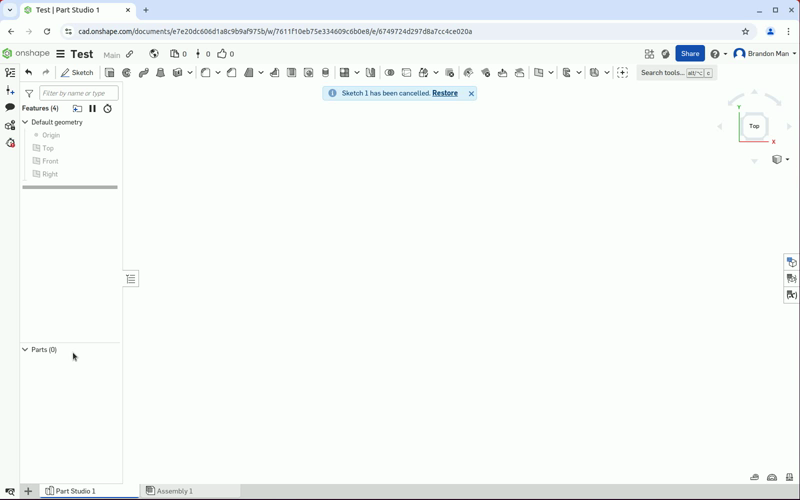
key(space)
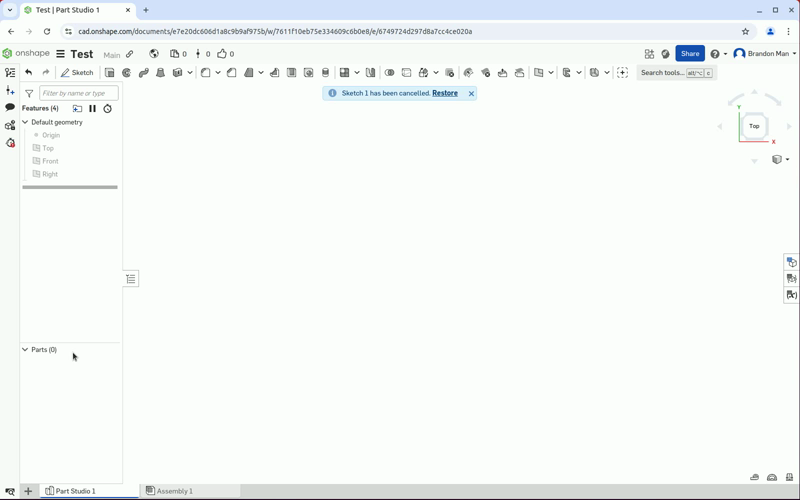
key_down(shift)
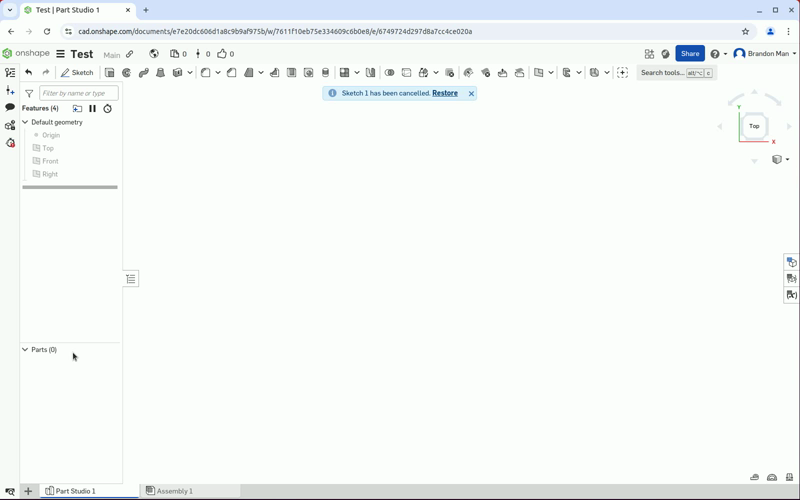
key(up)
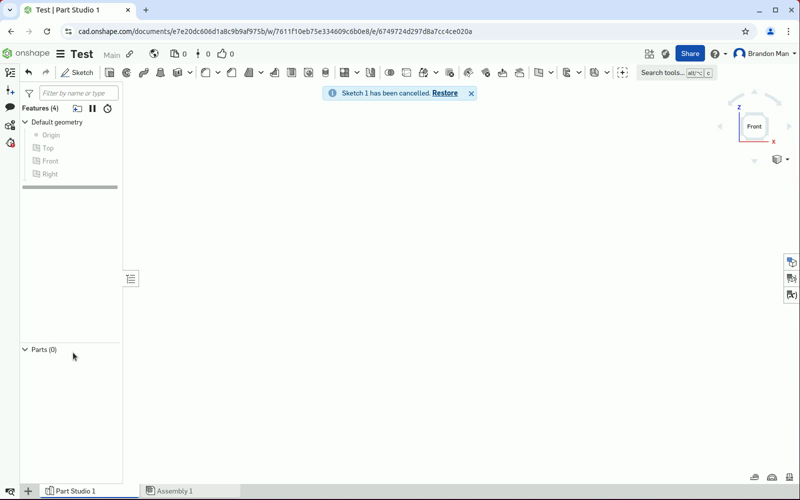
key_up(shift)
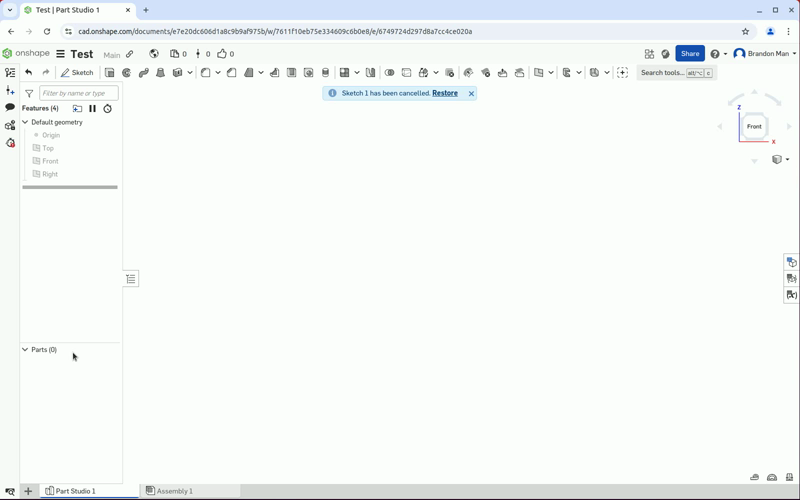
mouse_move(73, 352)
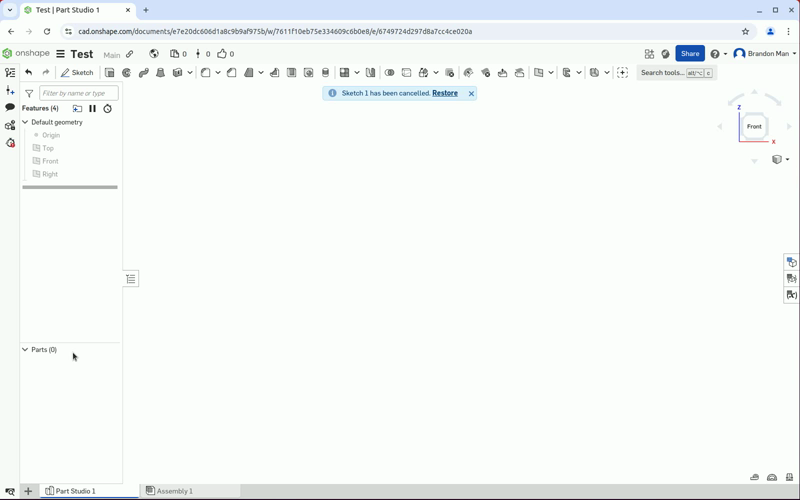
key(shift+y)
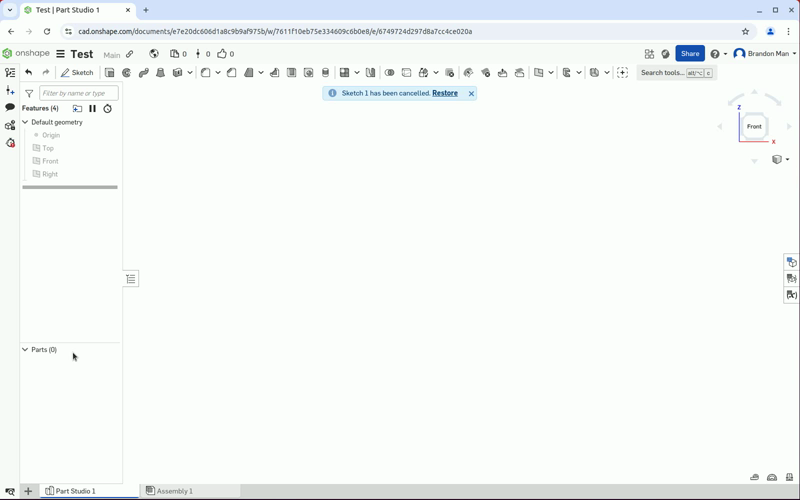
key(shift+s)
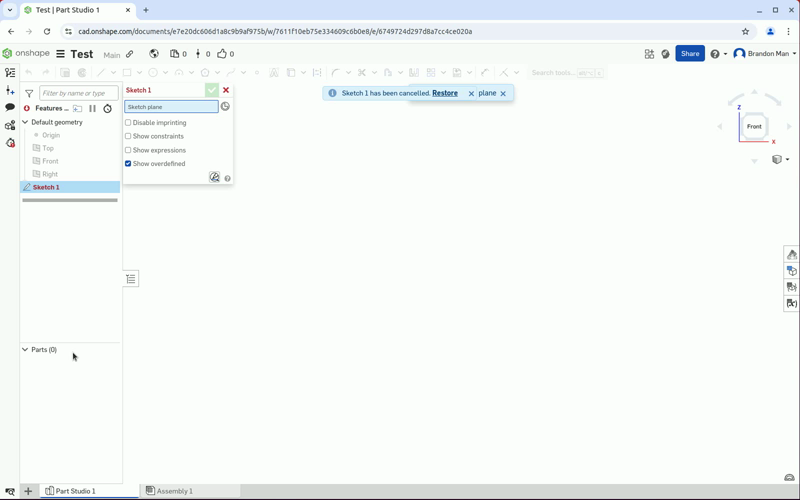
mouse_move(73, 163)
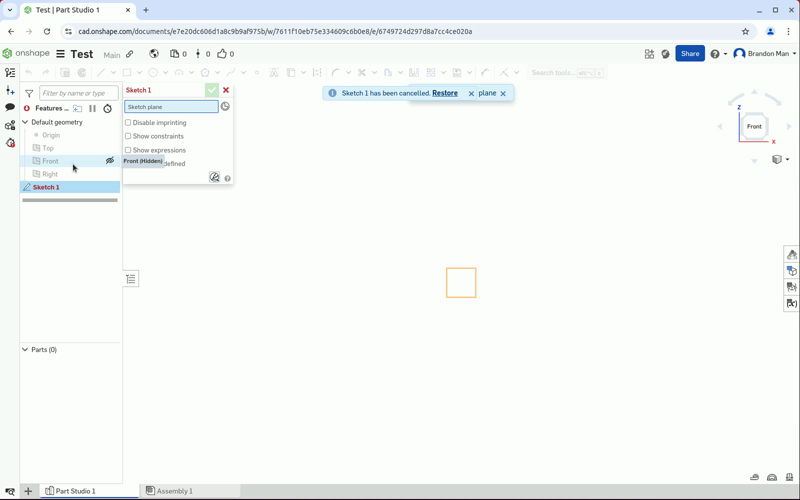
click(73, 163)
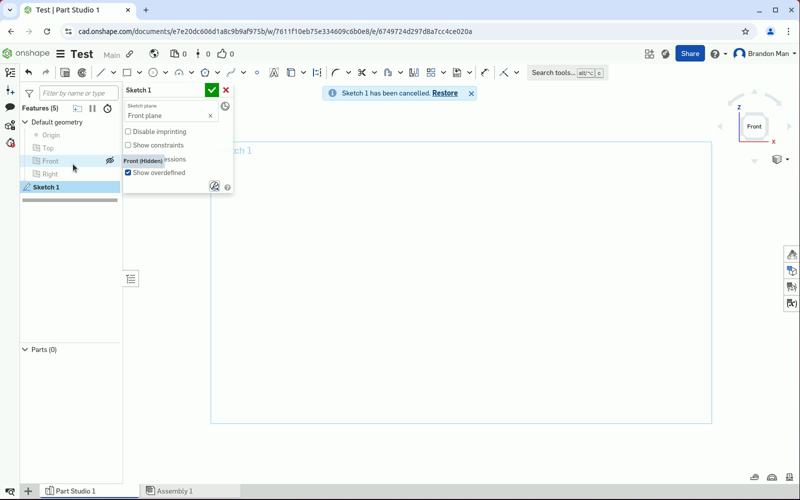
mouse_move(73, 352)
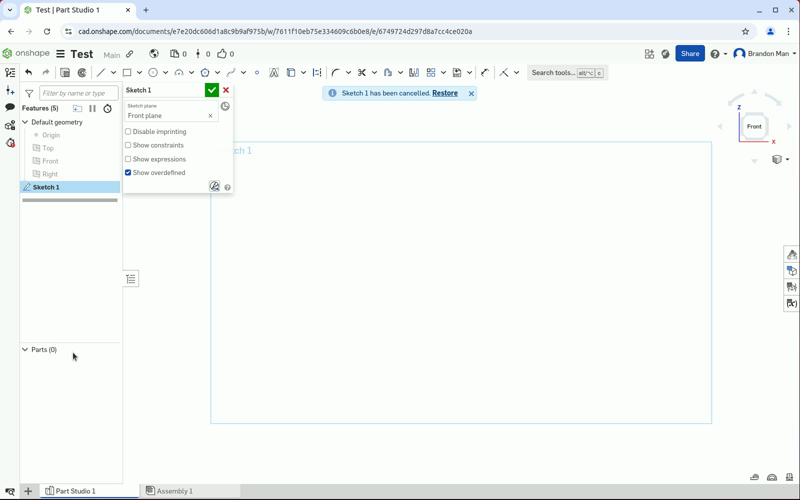
key(y)
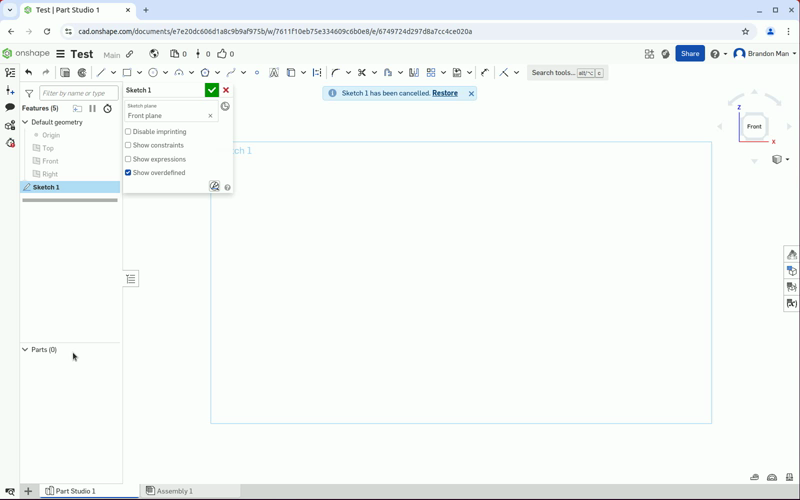
key(a)
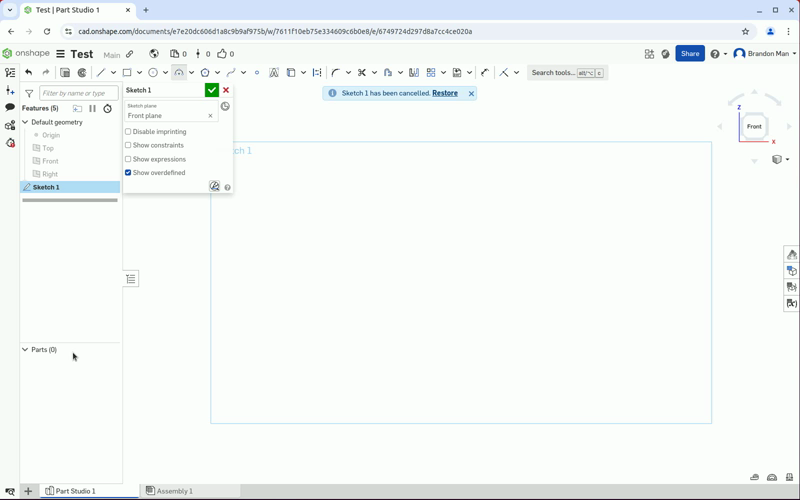
key_down(shift)
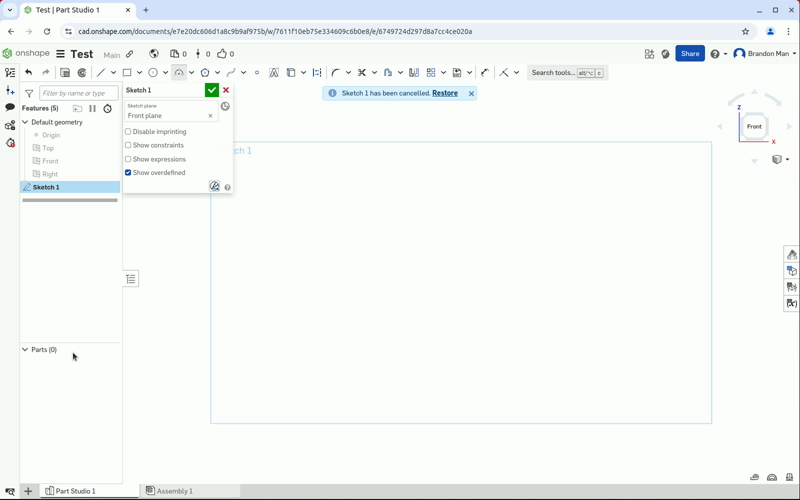
mouse_move(410, 320)
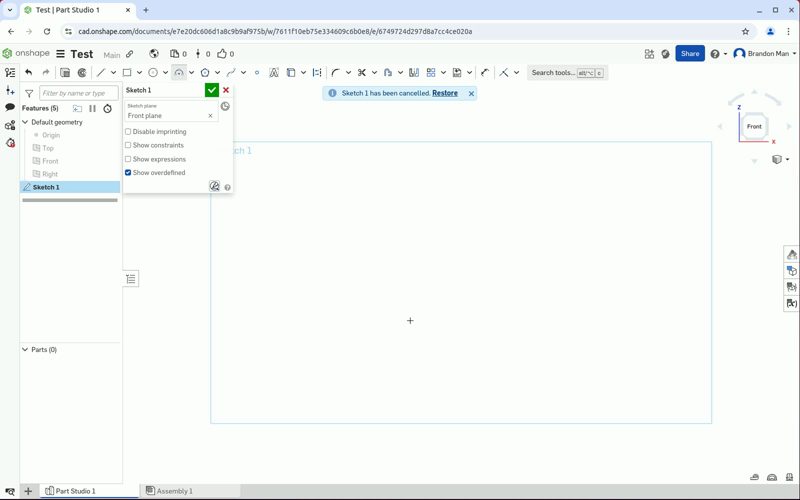
click(410, 320)
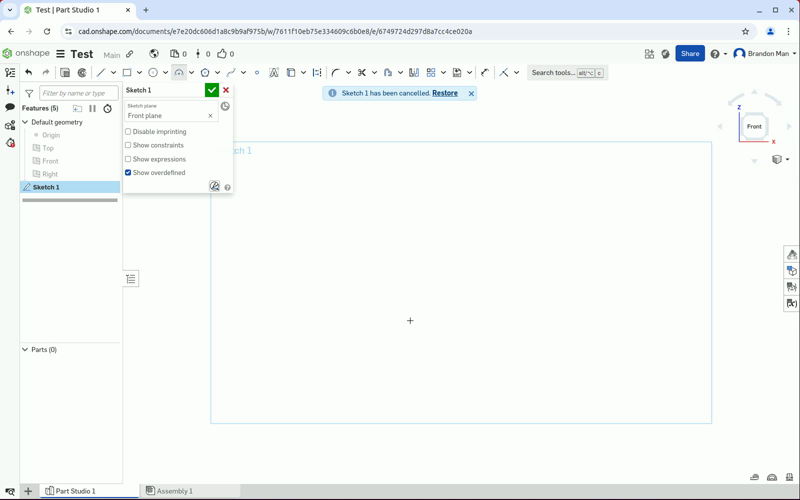
key_up(shift)
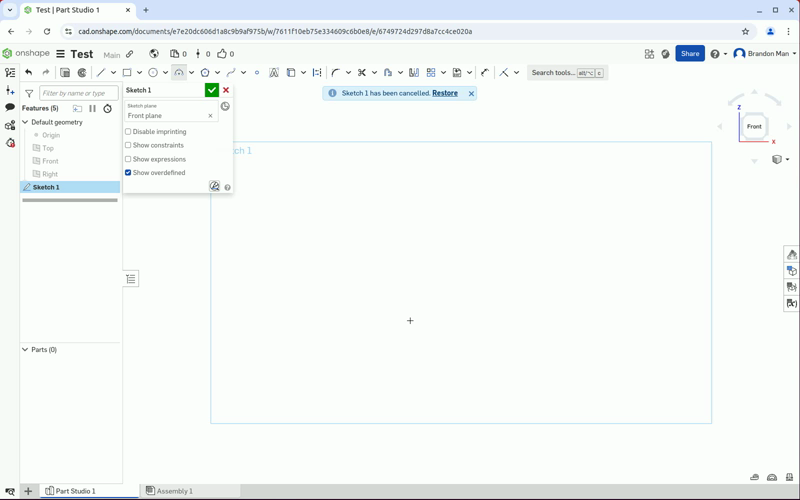
key_down(shift)
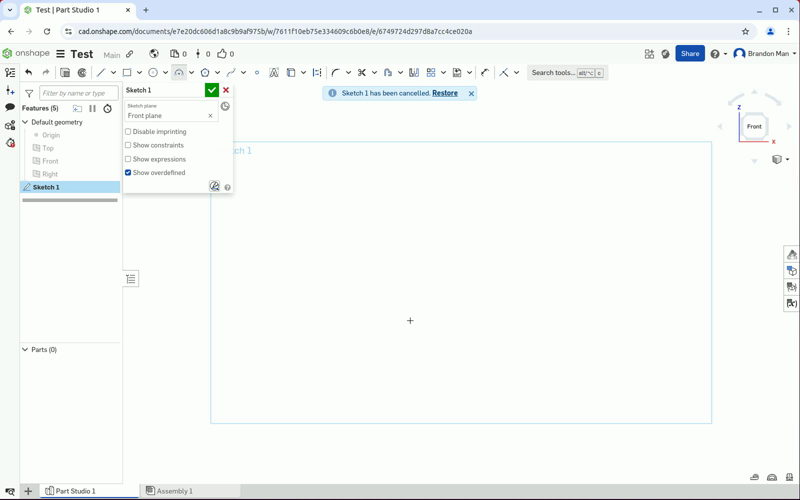
mouse_move(424, 334)
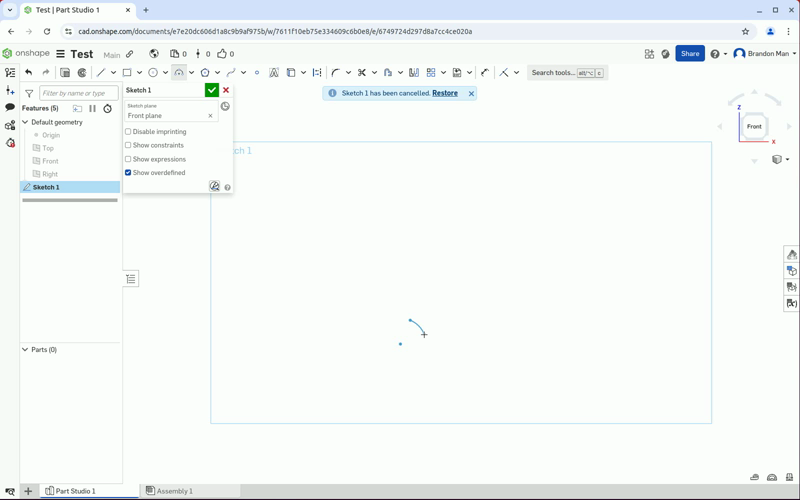
click(424, 334)
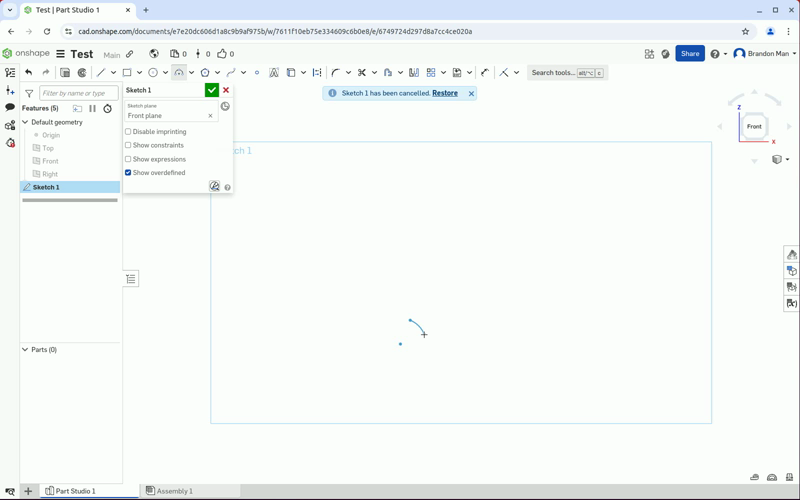
mouse_move(414, 330)
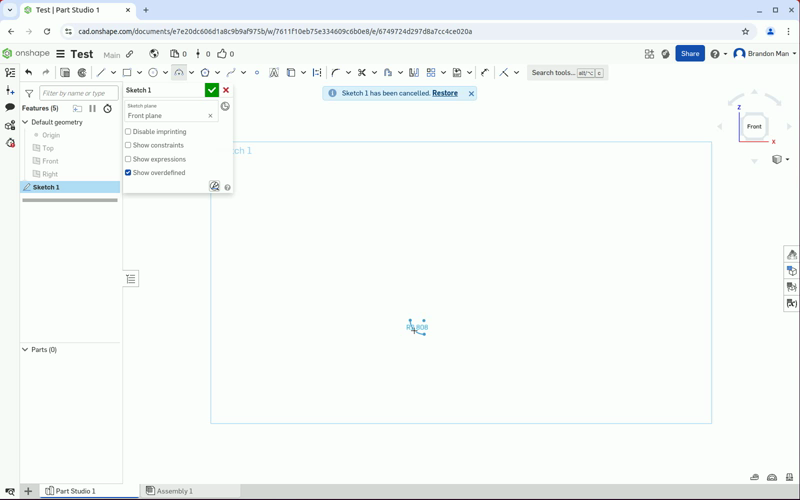
click(414, 330)
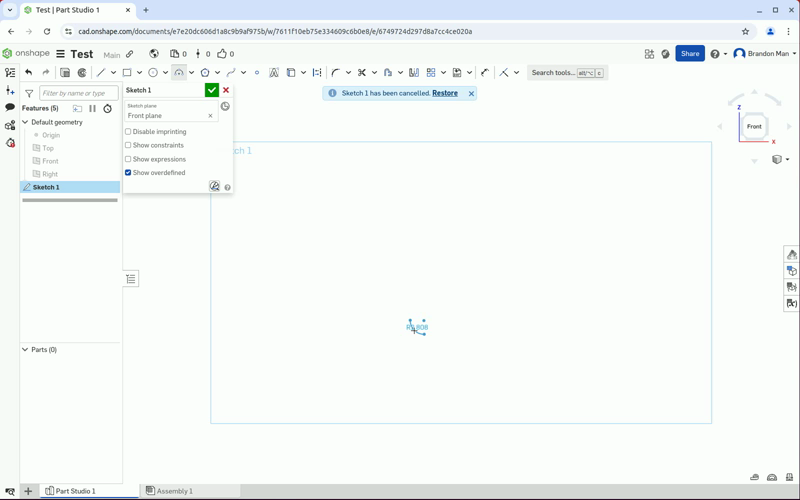
key_up(shift)
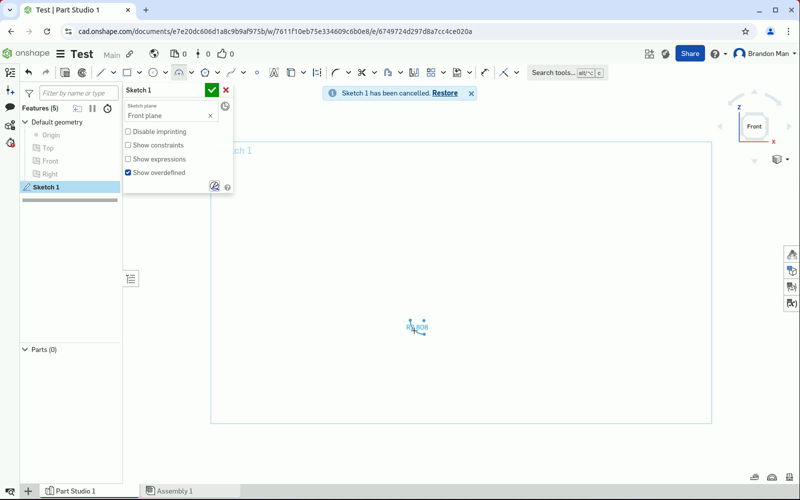
key(esc)
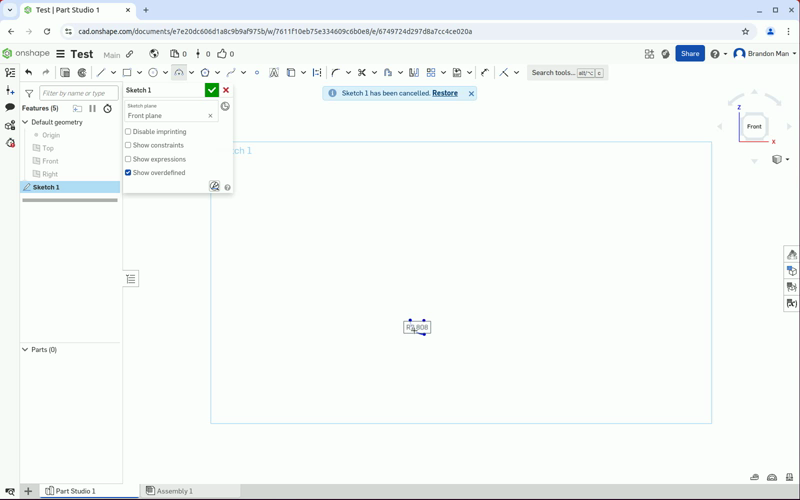
key(l)
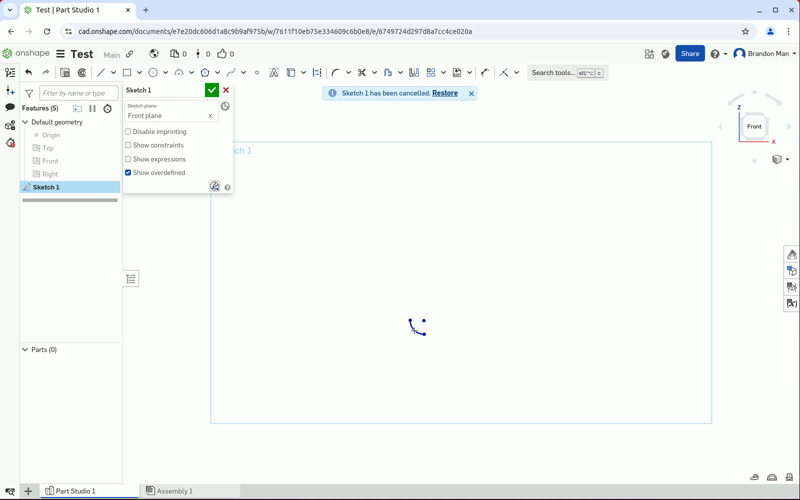
mouse_move(424, 334)
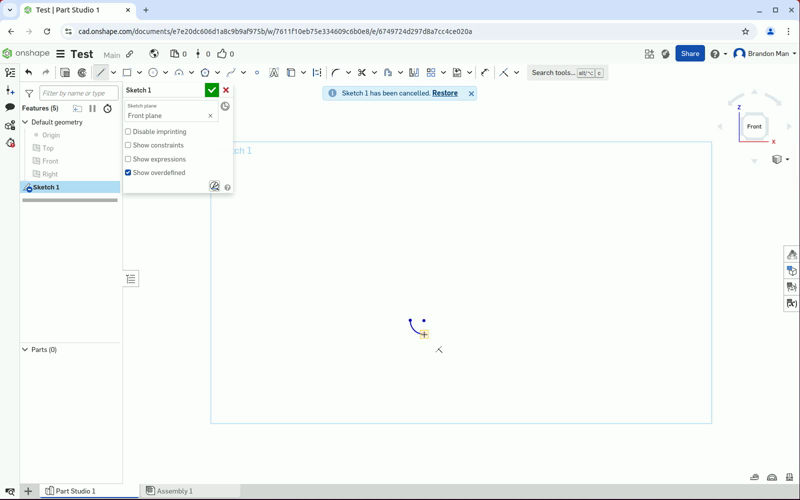
click(424, 334)
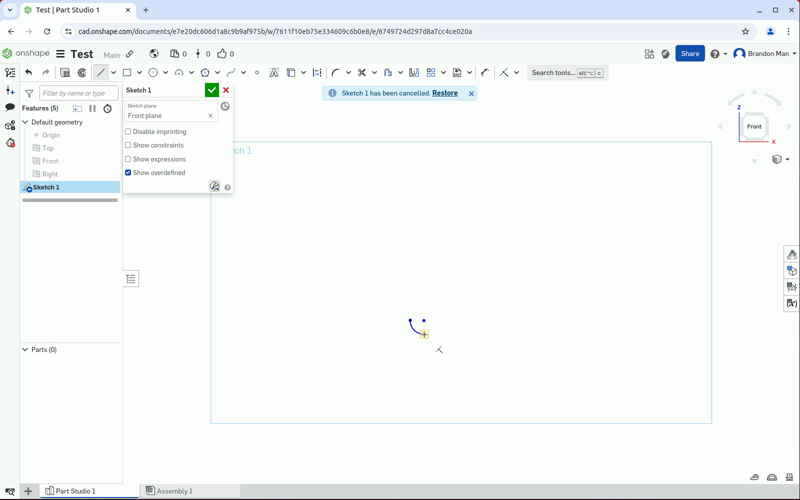
key_down(shift)
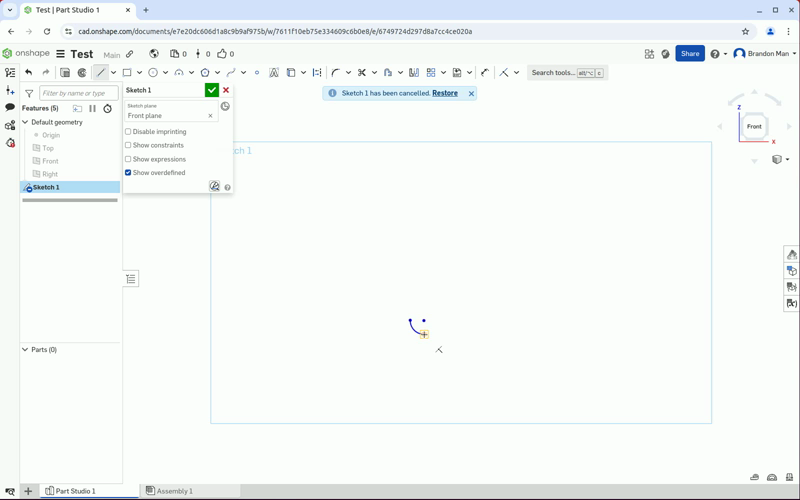
mouse_move(497, 334)
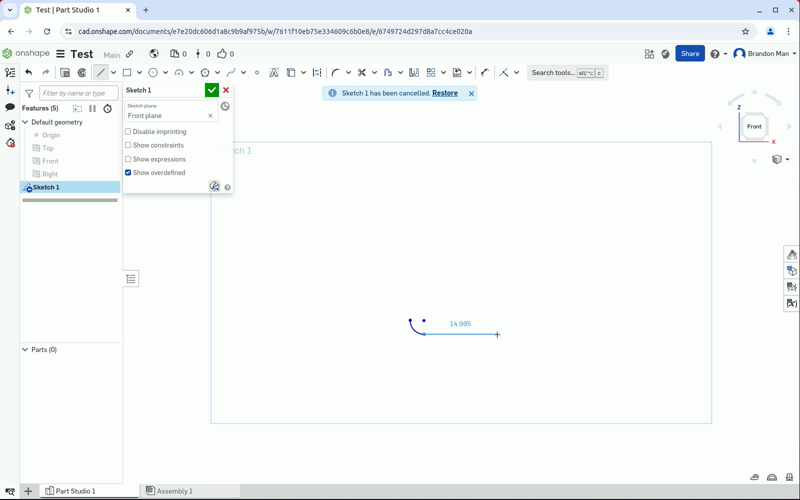
click(497, 334)
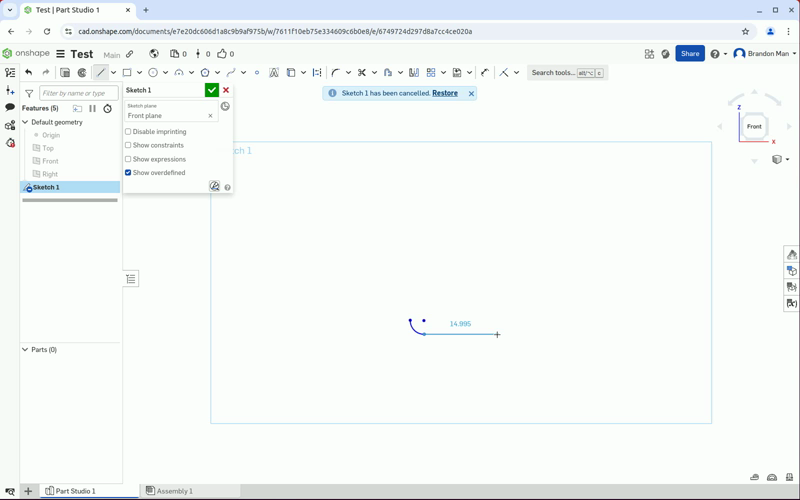
key_up(shift)
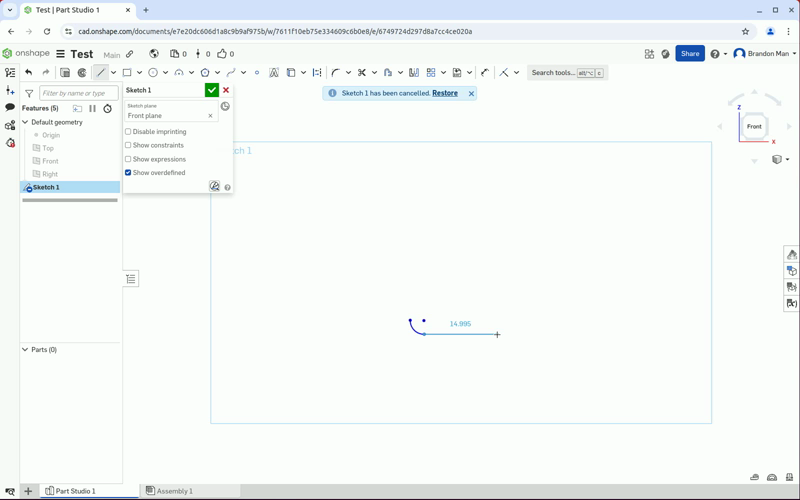
key(esc)
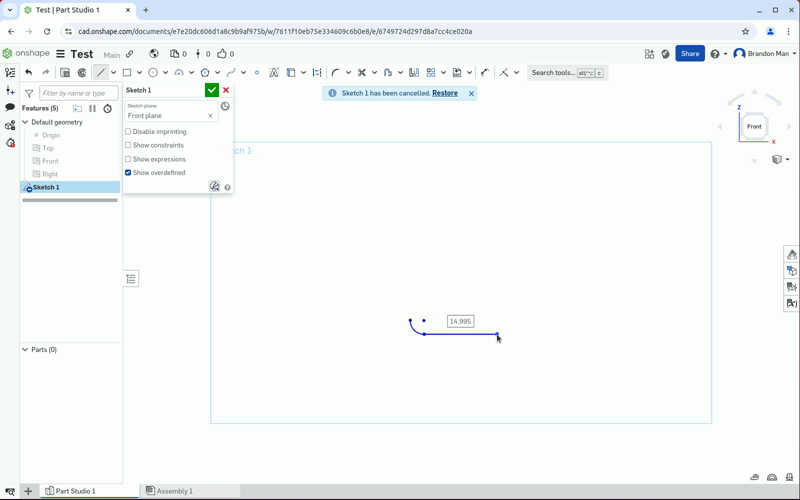
key(a)
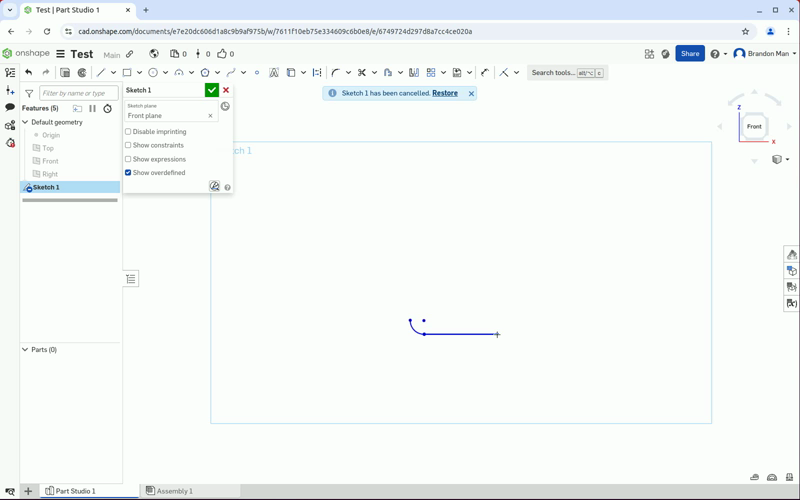
mouse_move(497, 334)
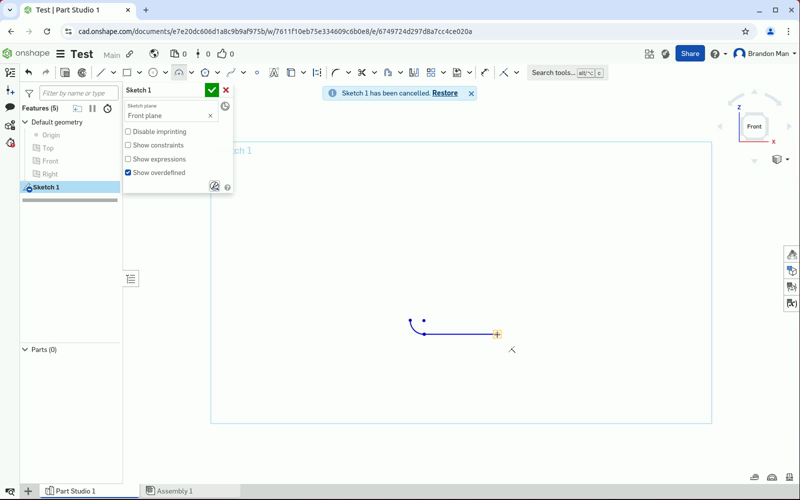
click(497, 334)
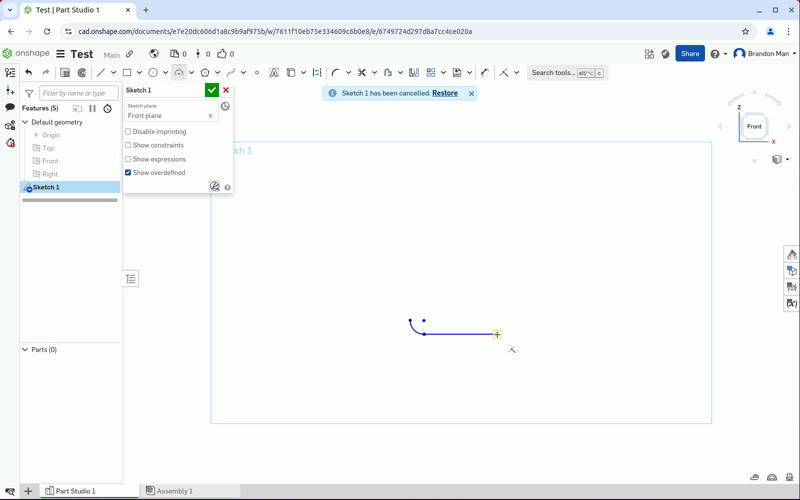
key_down(shift)
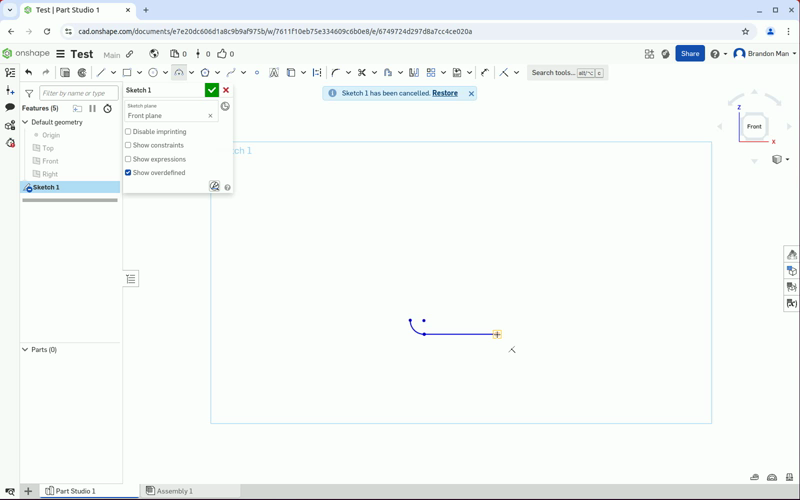
mouse_move(511, 320)
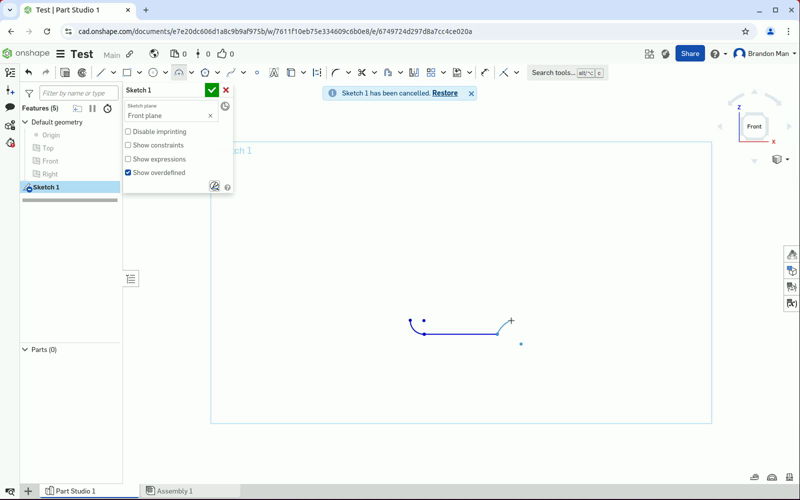
click(511, 320)
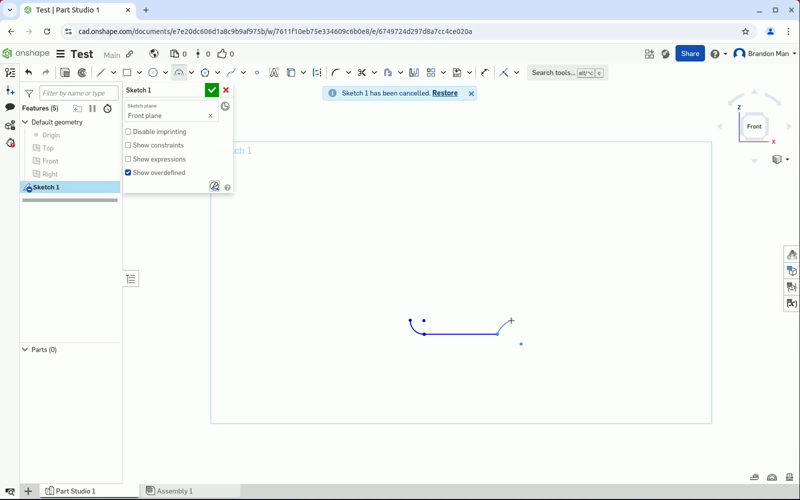
mouse_move(507, 330)
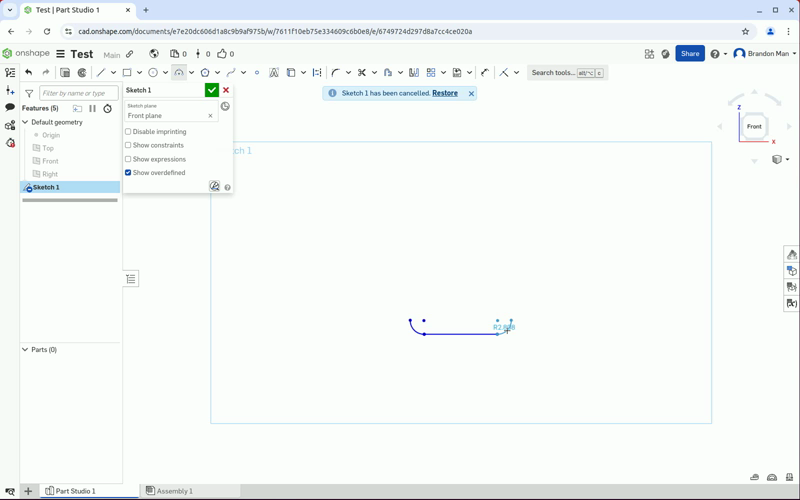
click(507, 330)
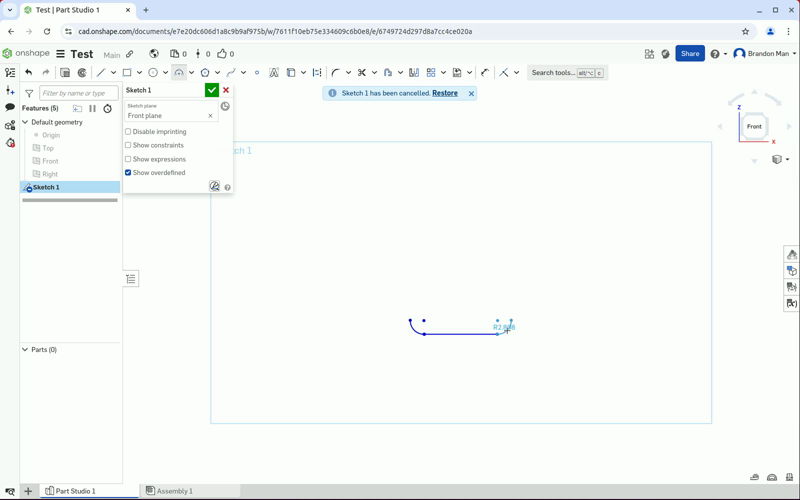
key_up(shift)
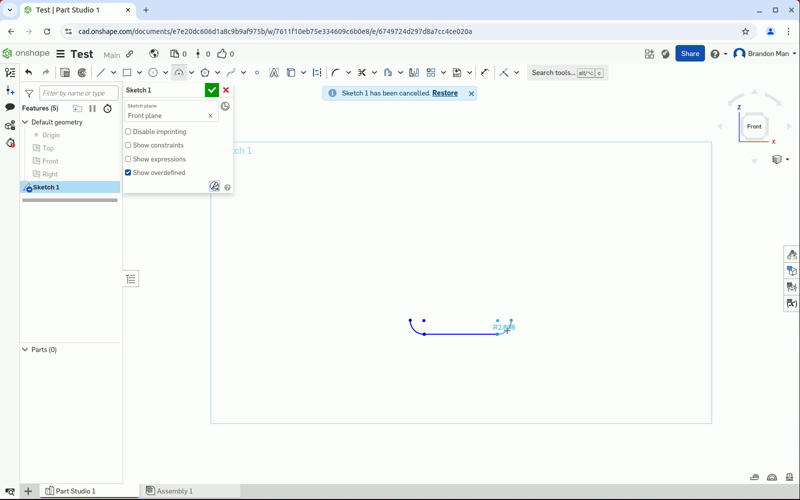
key(esc)
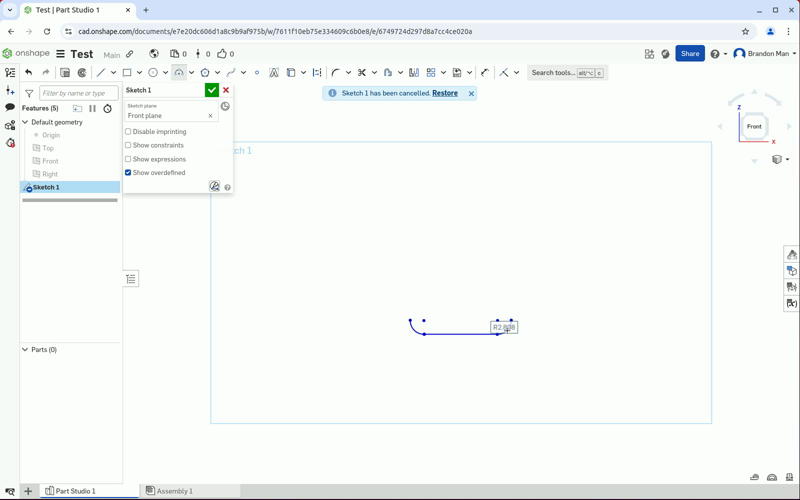
key(l)
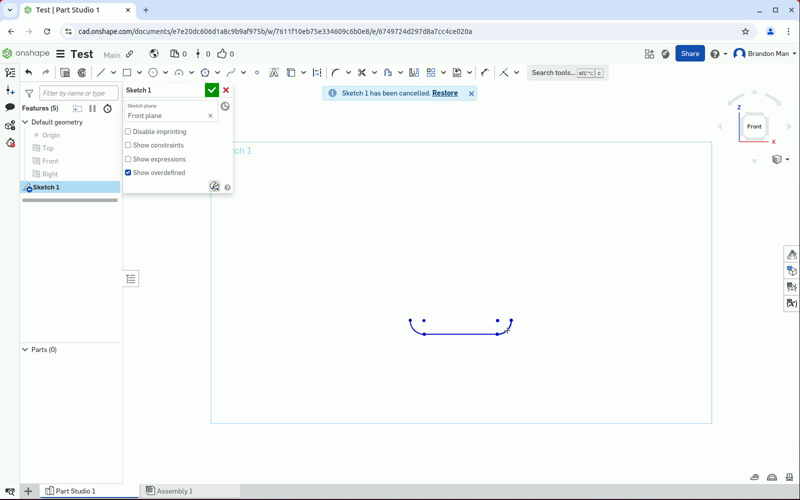
mouse_move(511, 320)
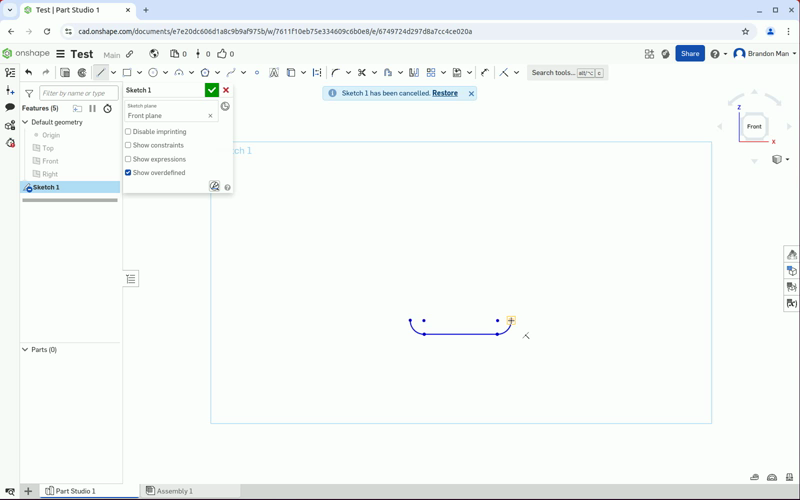
click(511, 320)
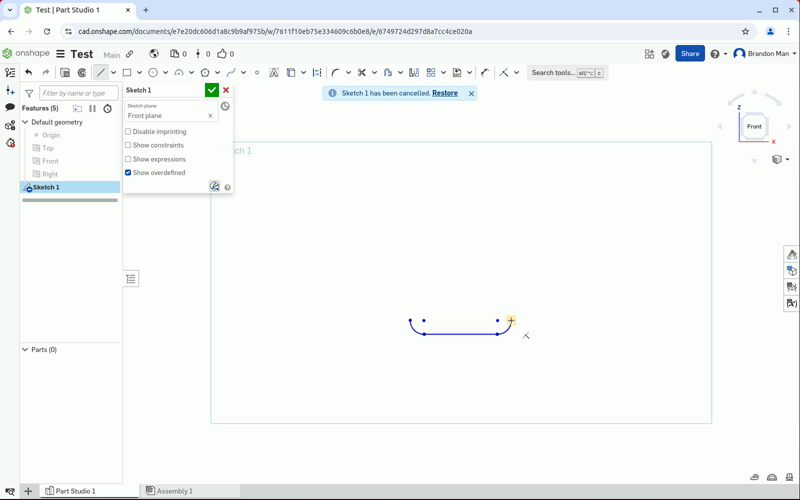
key_down(shift)
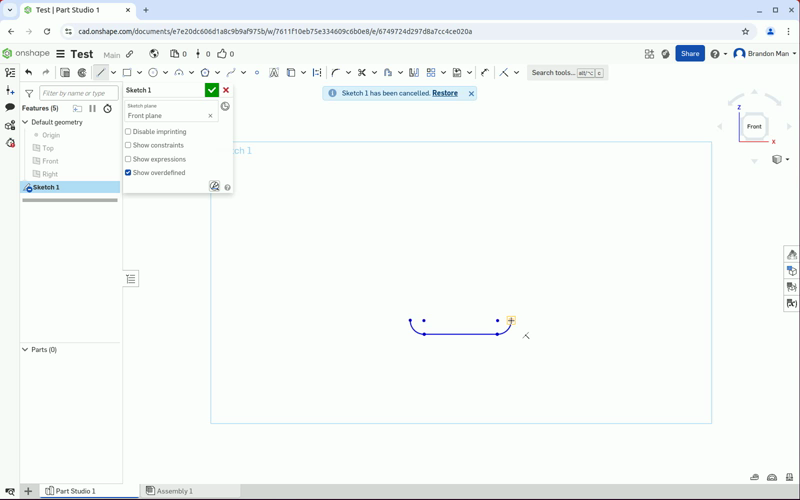
mouse_move(511, 246)
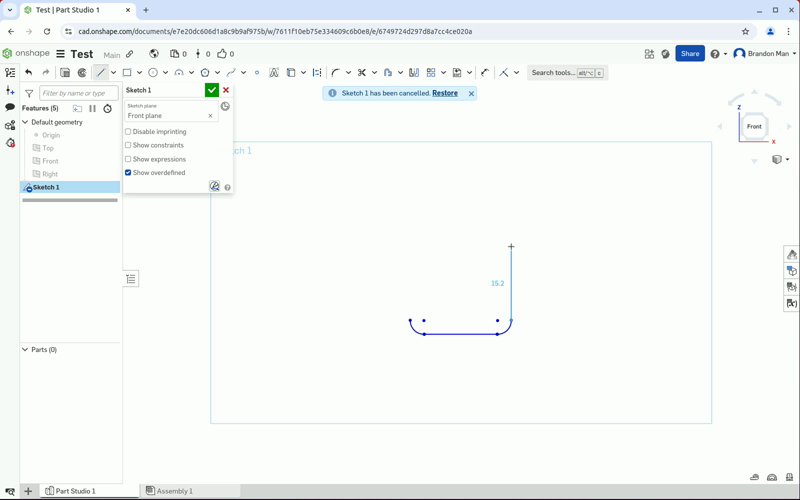
click(511, 246)
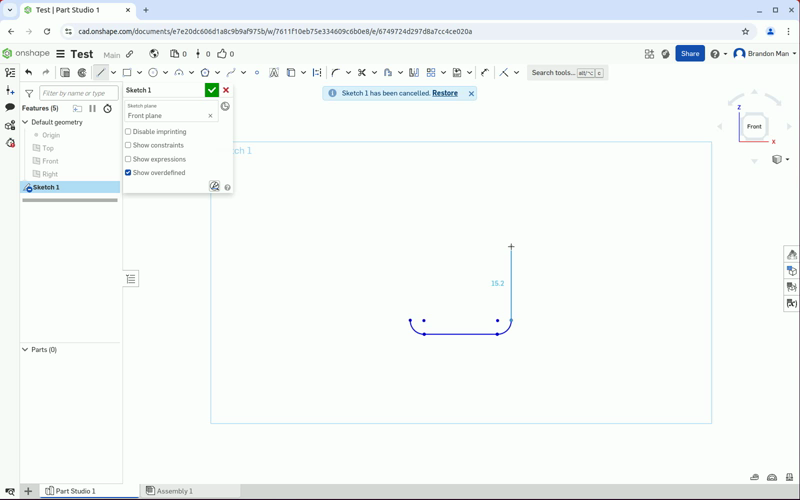
key_up(shift)
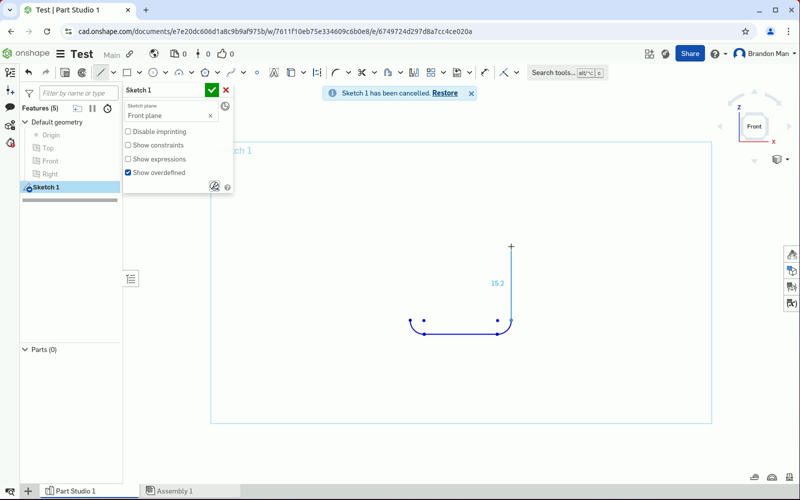
key(esc)
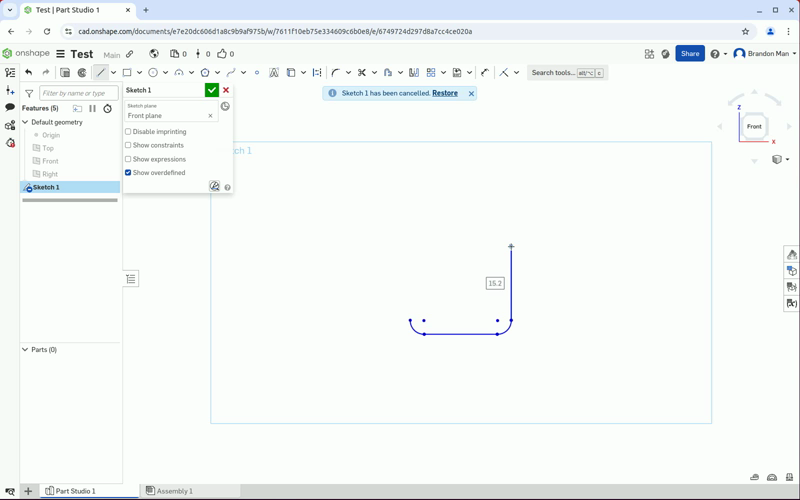
key(a)
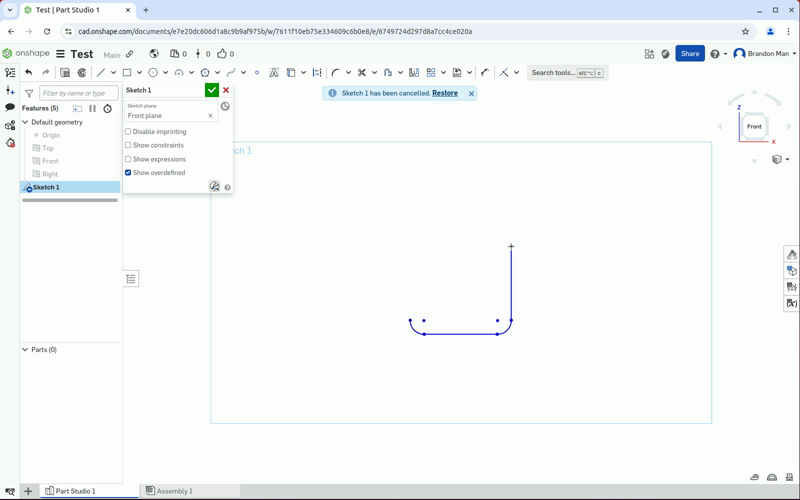
mouse_move(511, 246)
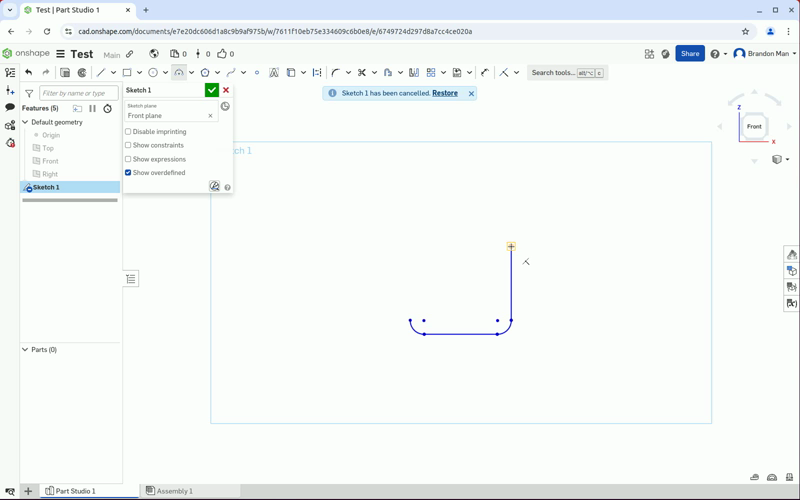
click(511, 246)
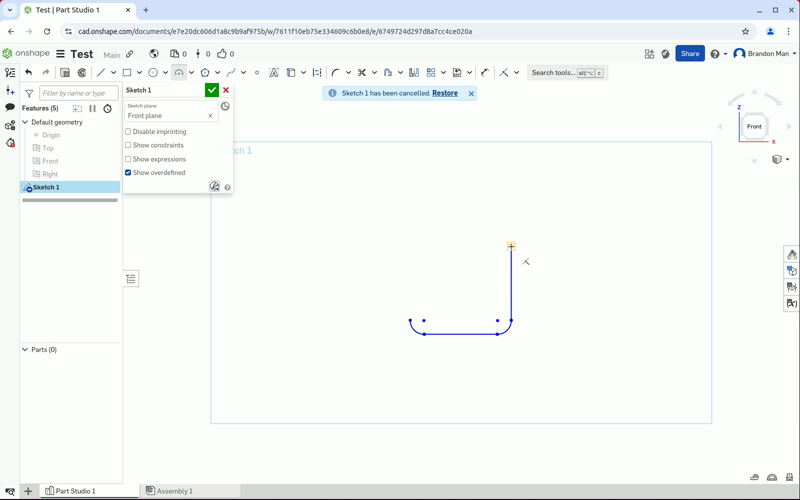
key_down(shift)
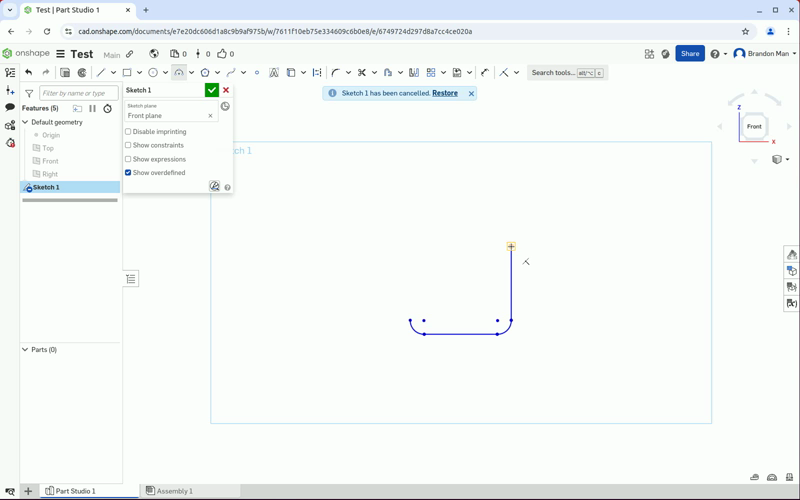
mouse_move(497, 233)
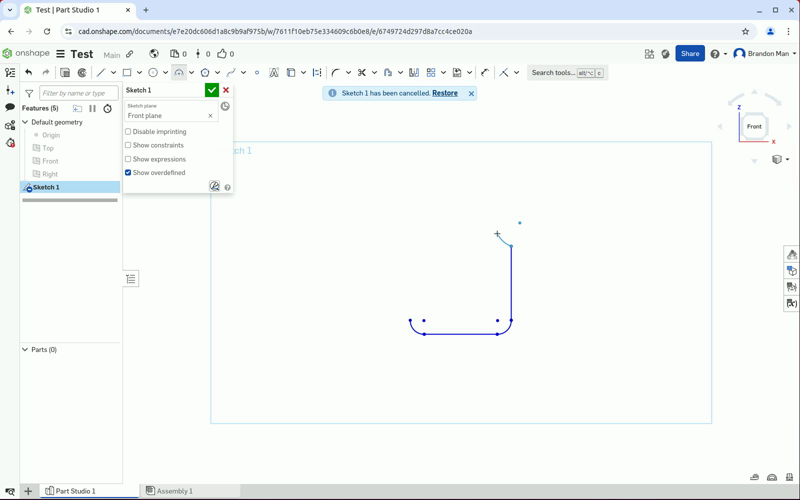
click(497, 233)
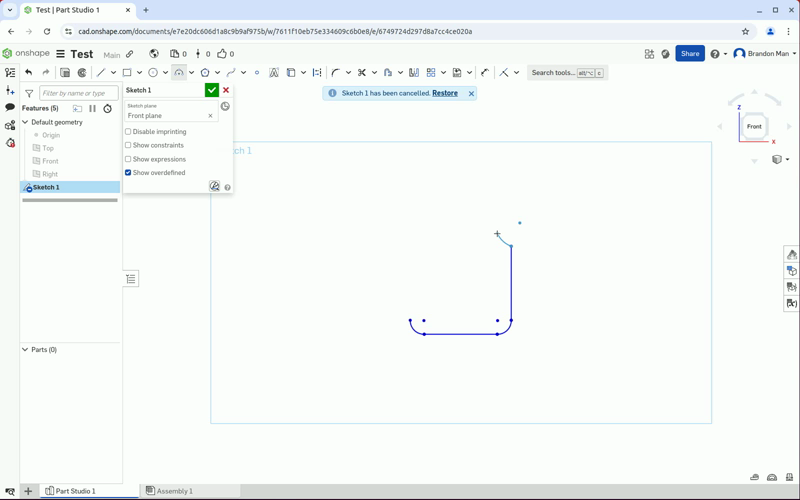
mouse_move(507, 236)
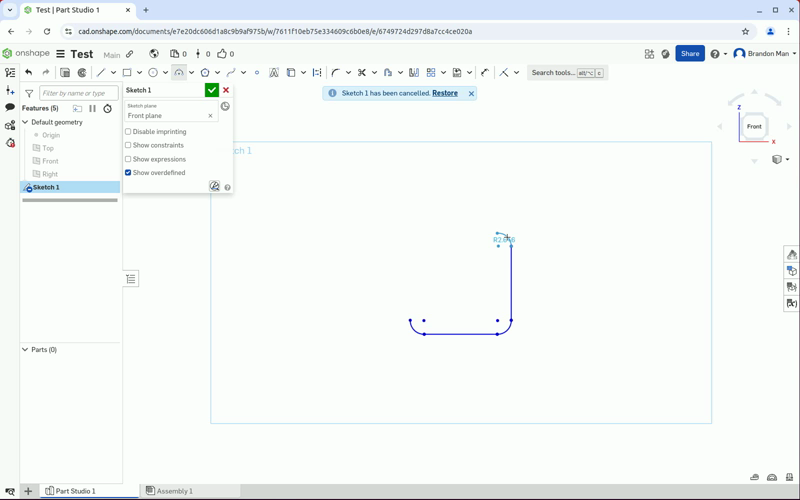
click(507, 236)
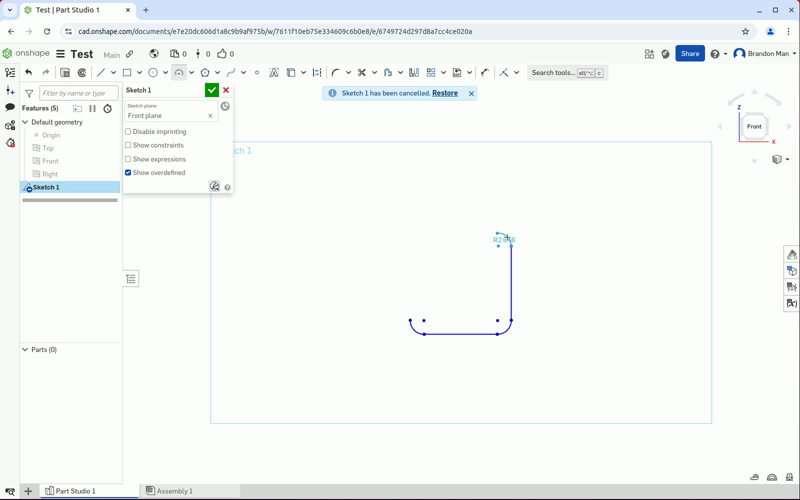
key_up(shift)
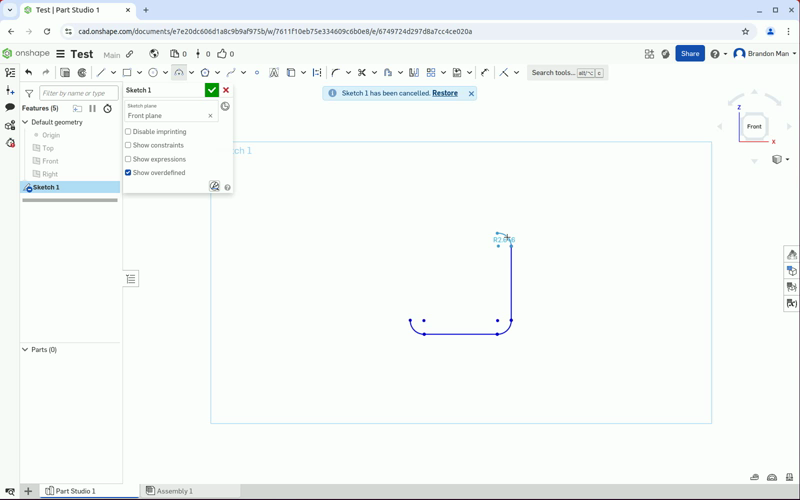
key(esc)
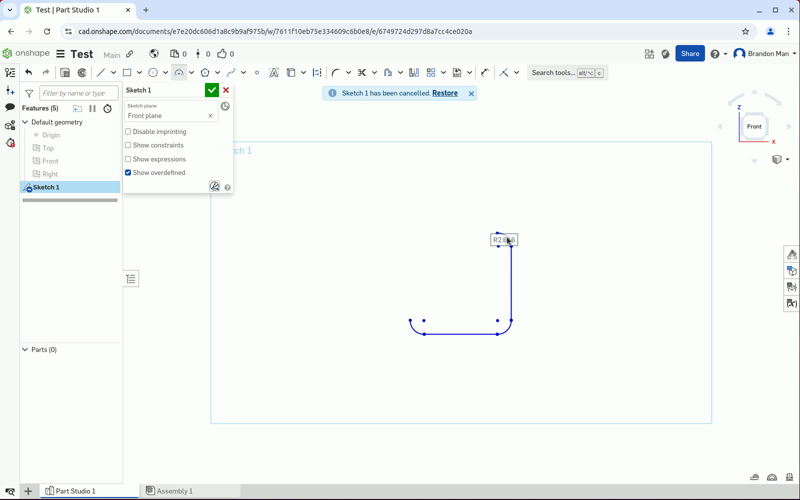
key(l)
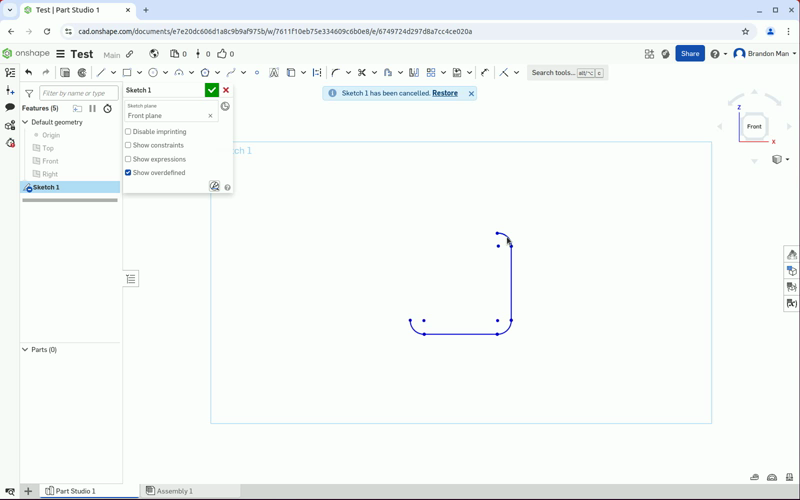
mouse_move(497, 233)
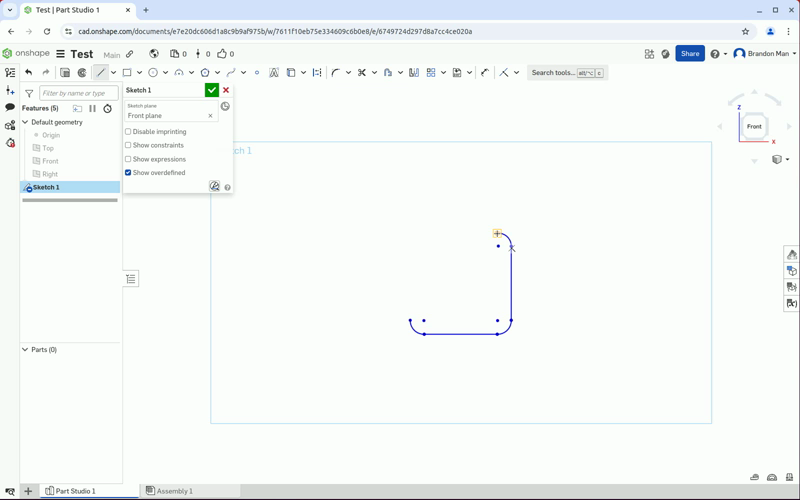
click(497, 233)
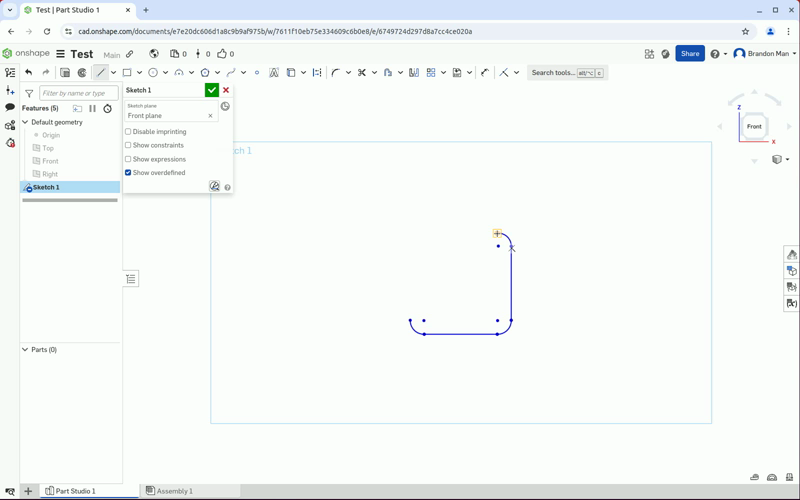
key_down(shift)
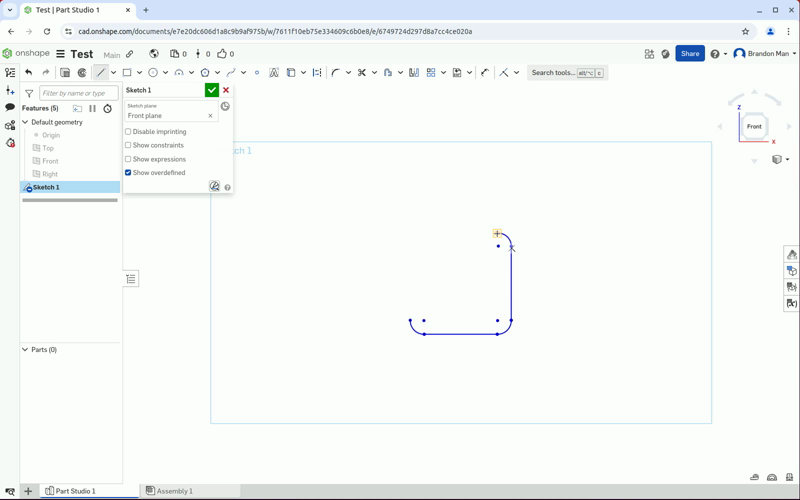
mouse_move(424, 233)
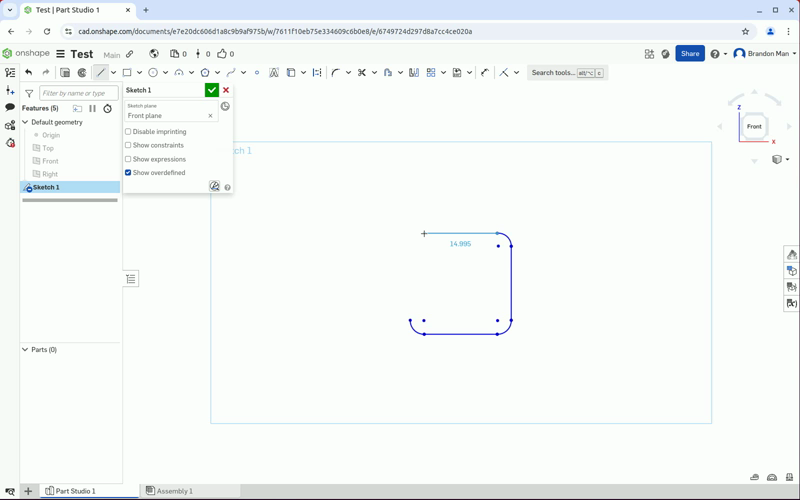
click(424, 233)
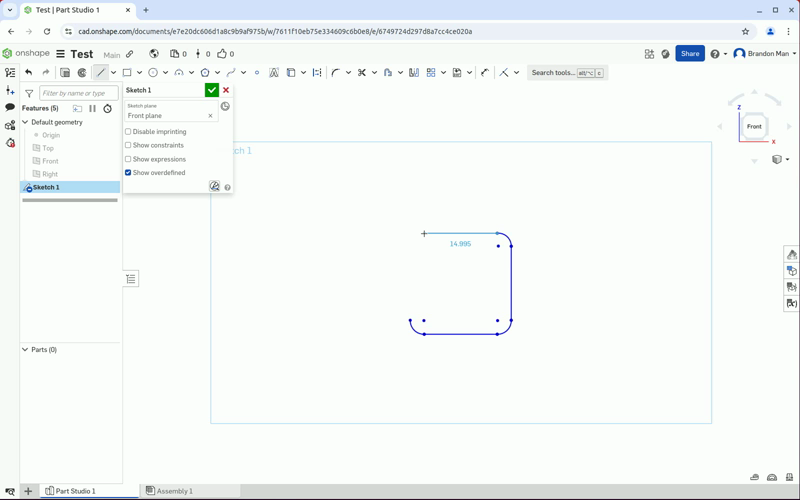
key_up(shift)
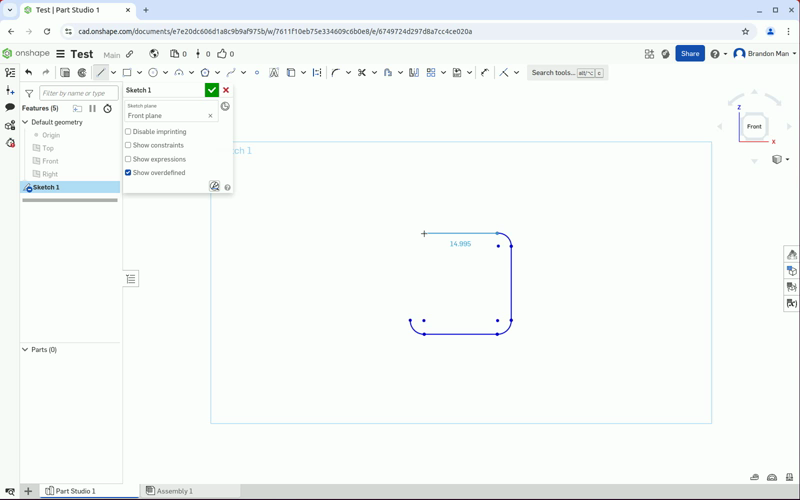
key(esc)
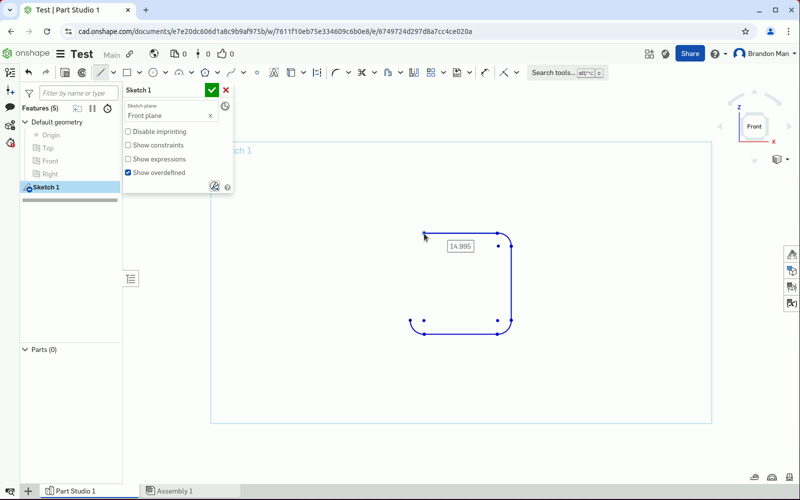
key(a)
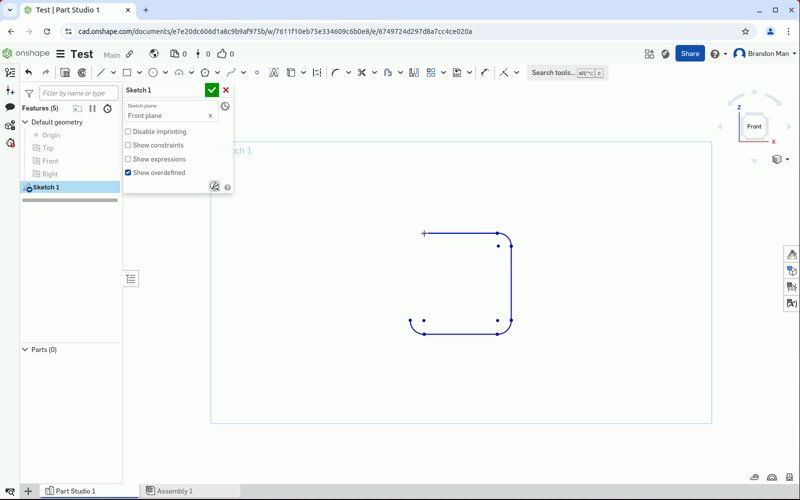
mouse_move(424, 233)
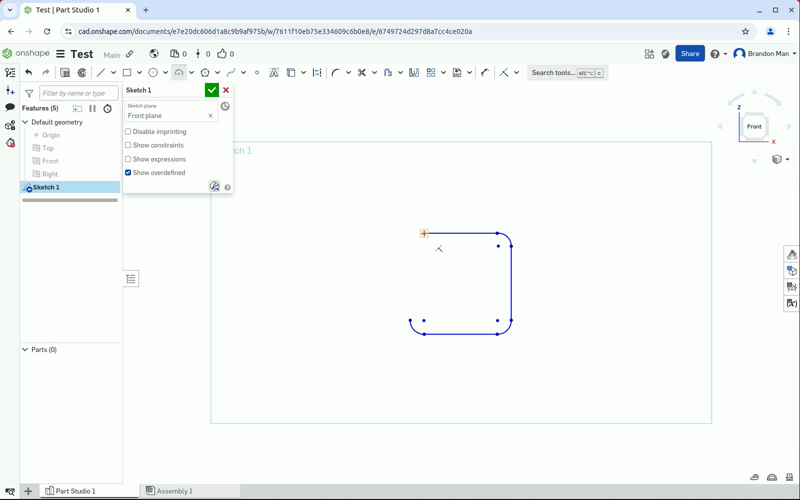
click(424, 233)
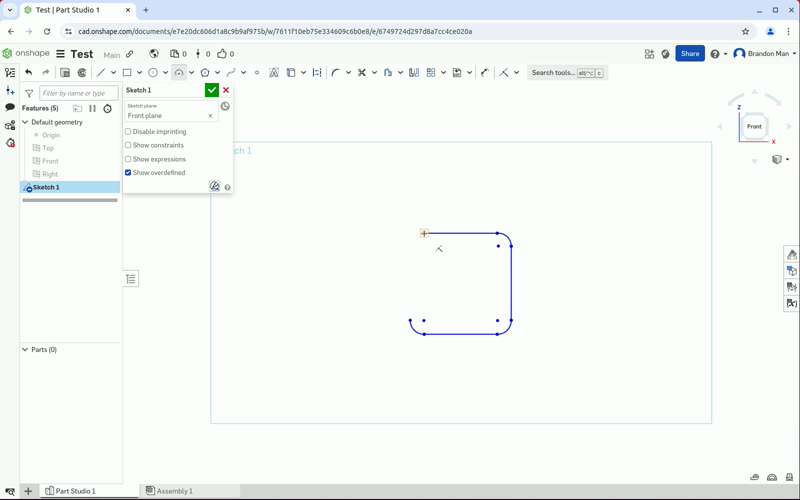
key_down(shift)
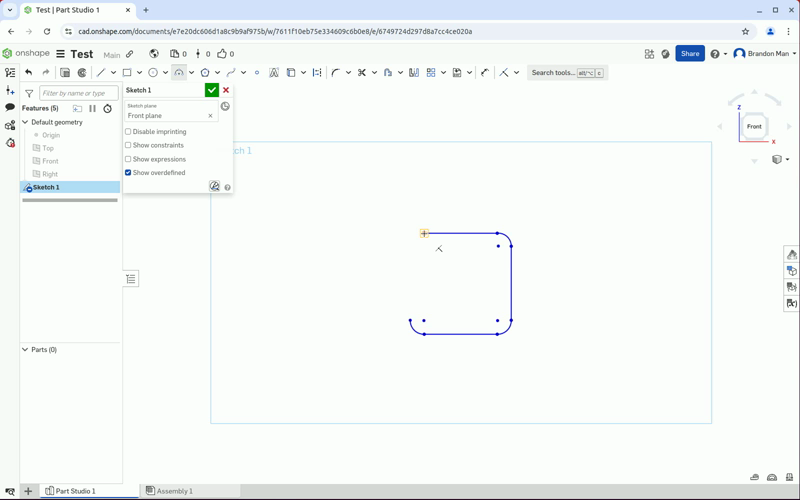
mouse_move(410, 246)
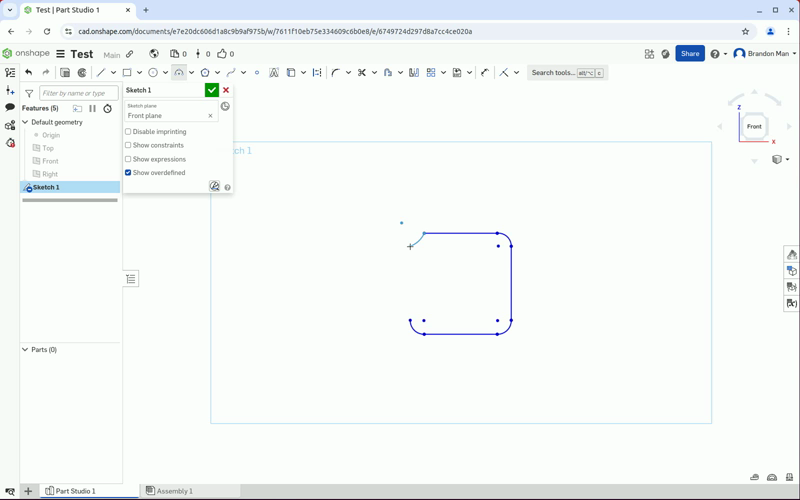
click(410, 246)
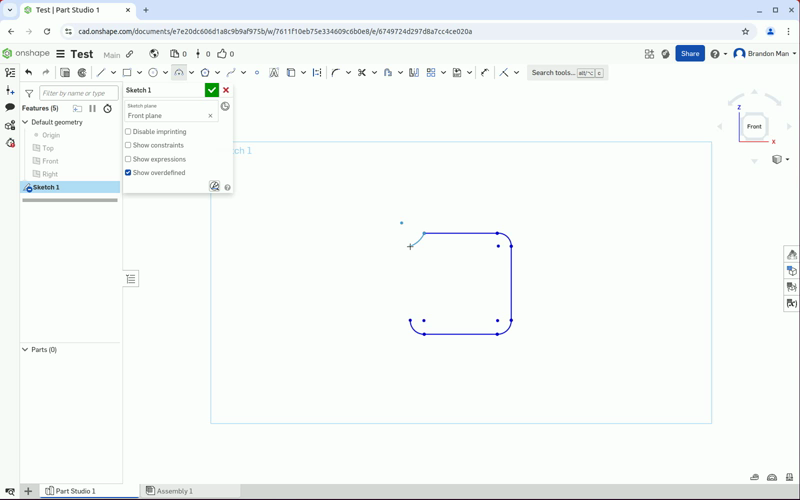
mouse_move(414, 236)
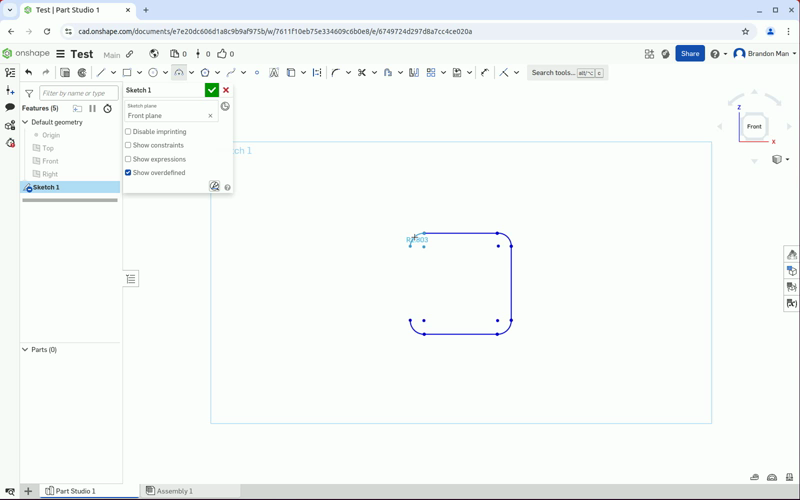
click(414, 236)
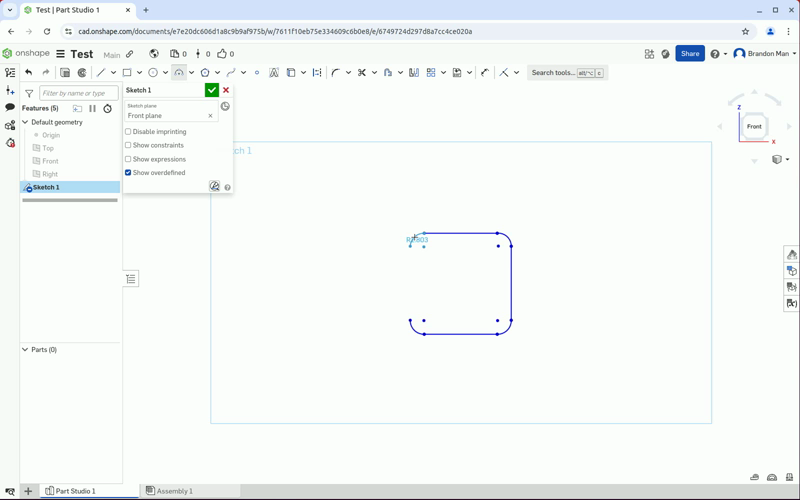
key_up(shift)
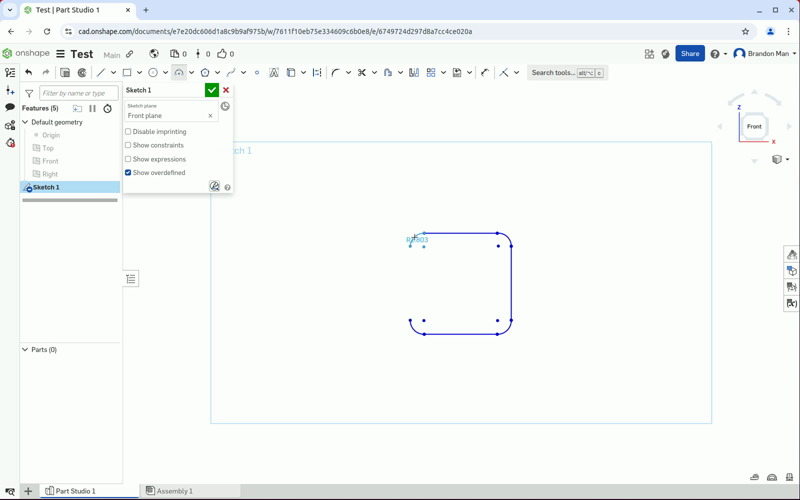
key(esc)
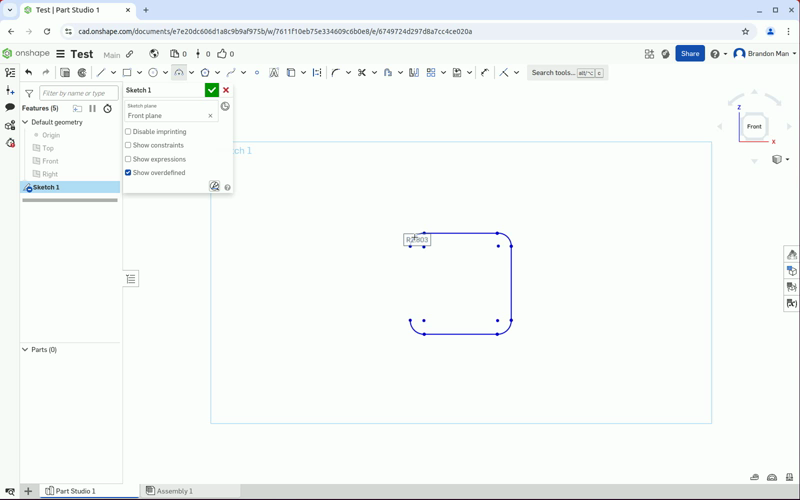
key(l)
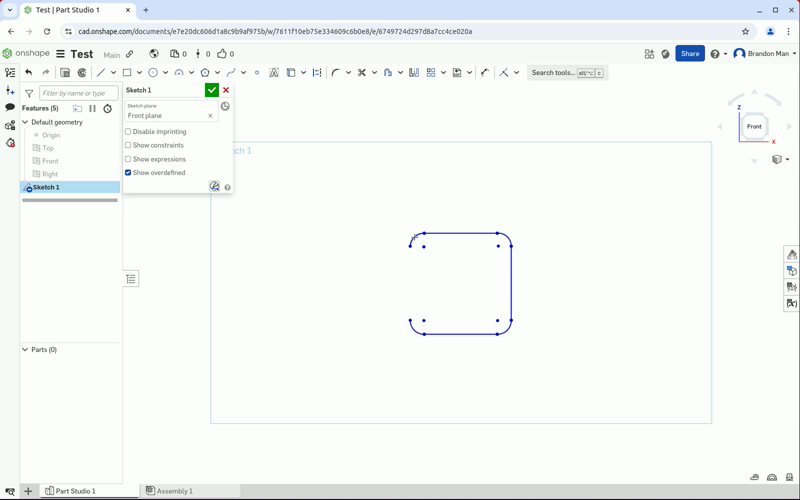
mouse_move(410, 246)
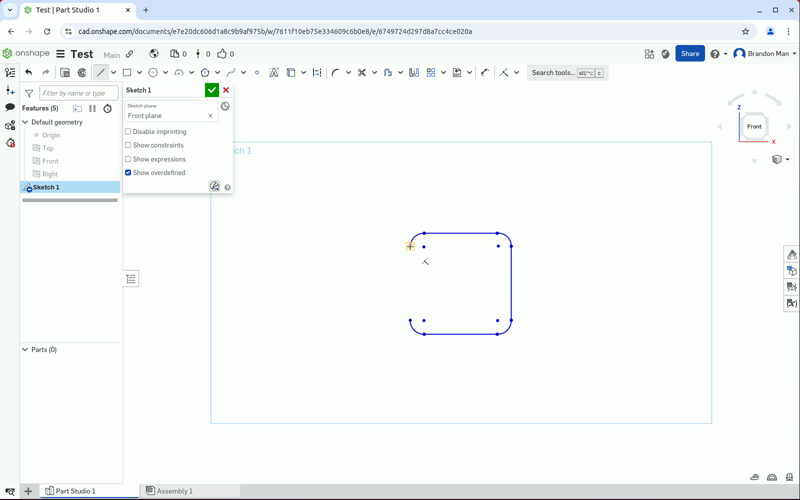
click(410, 246)
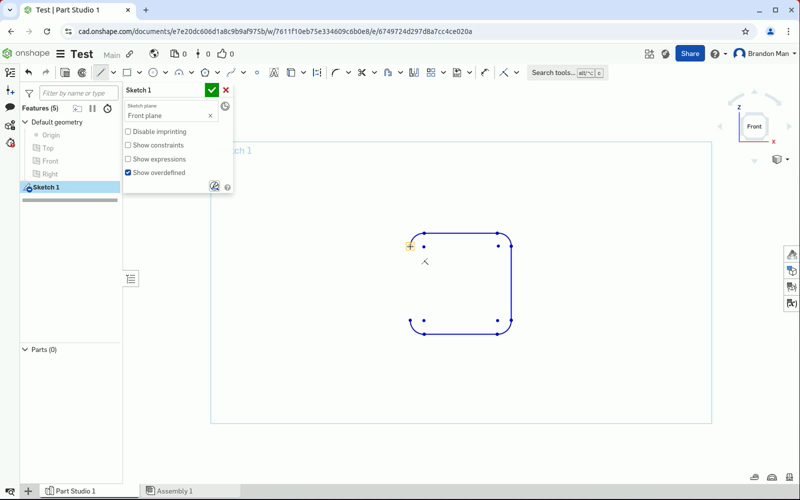
key_down(shift)
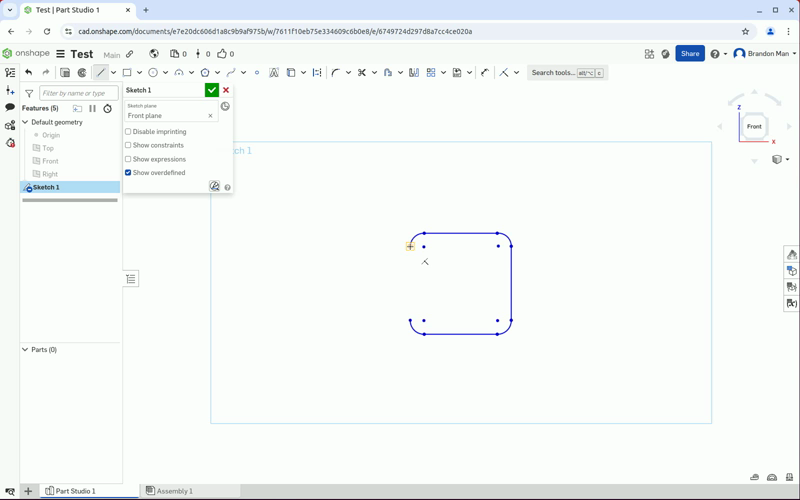
mouse_move(410, 320)
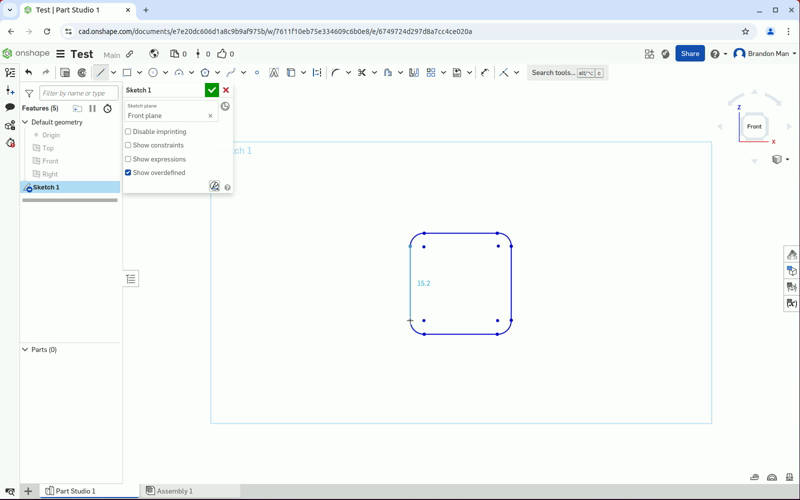
key_up(shift)
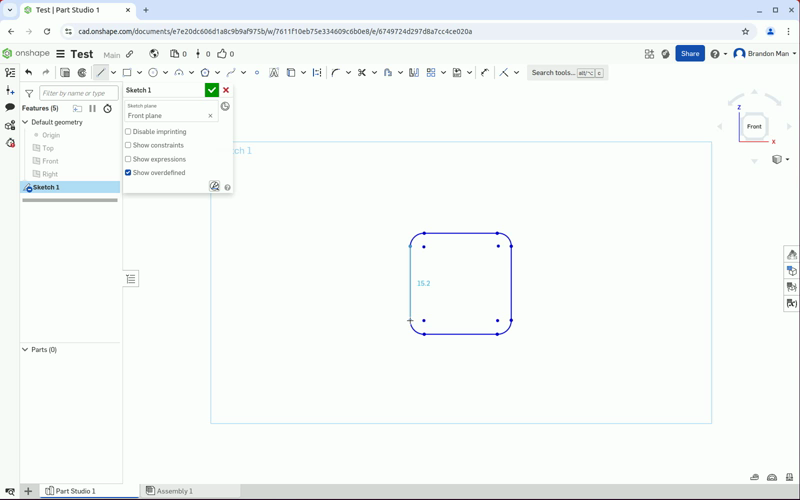
click(410, 320)
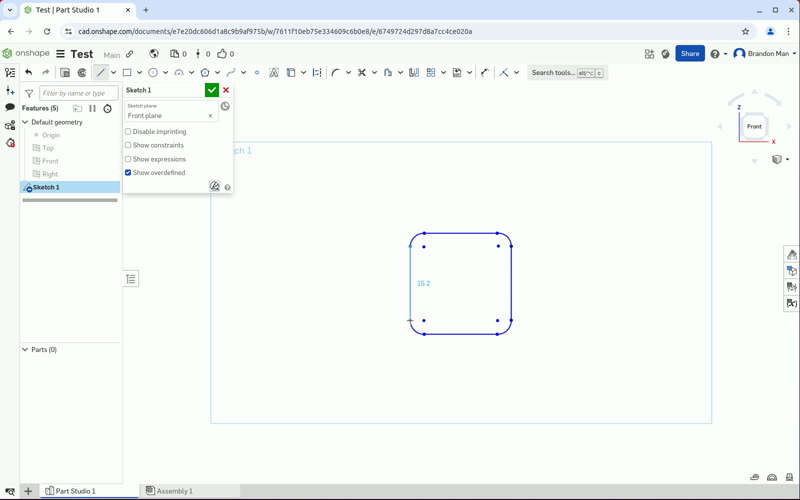
key(esc)
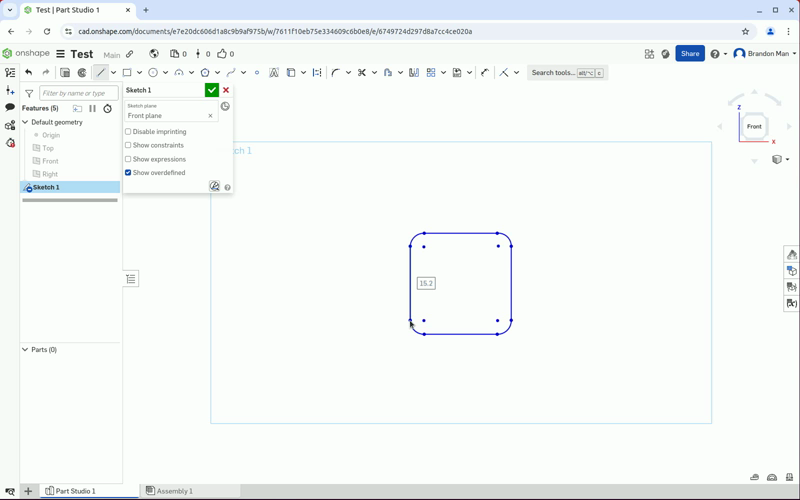
key(c)
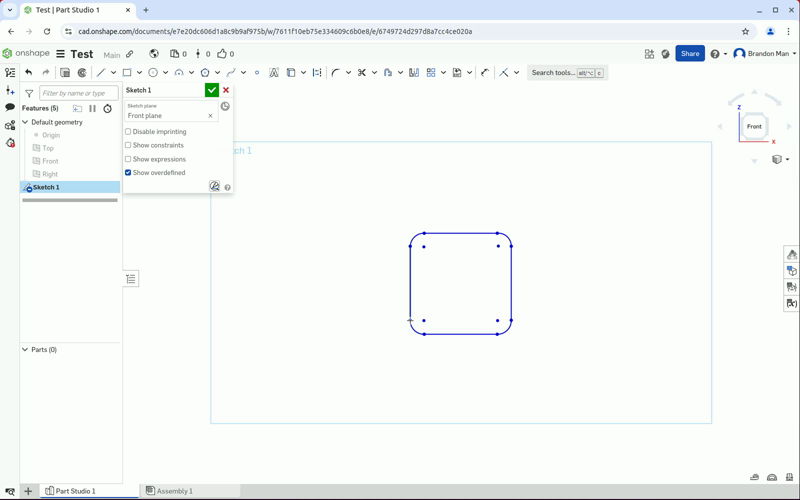
key_down(shift)
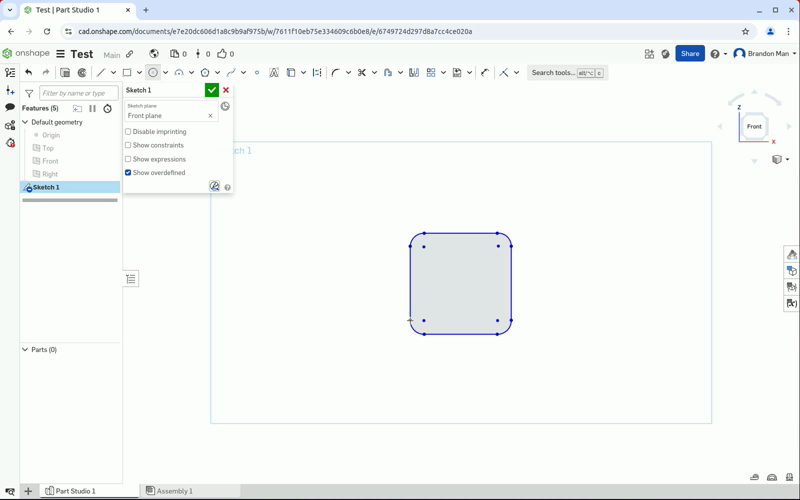
mouse_move(424, 320)
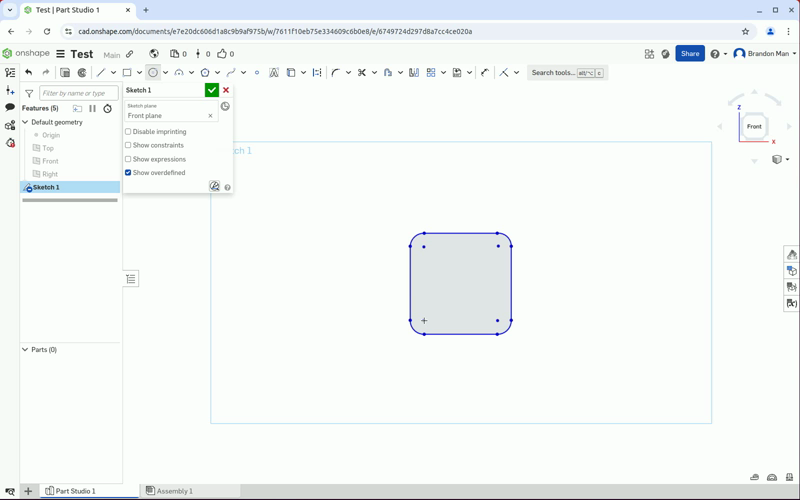
click(424, 320)
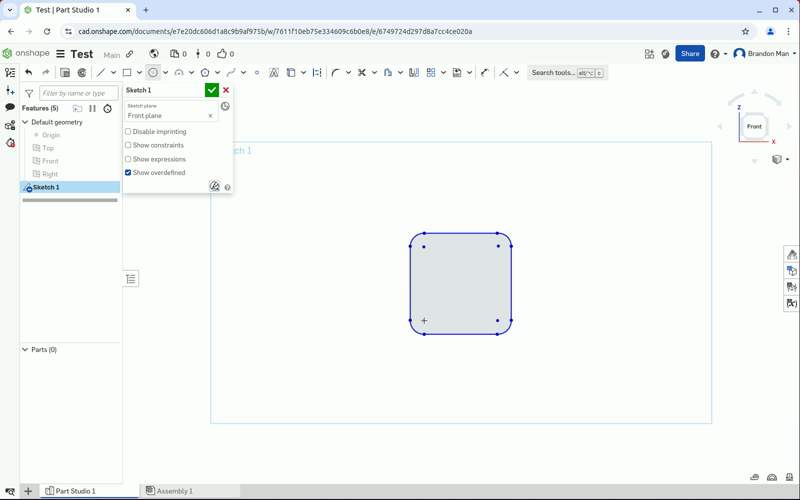
key_up(shift)
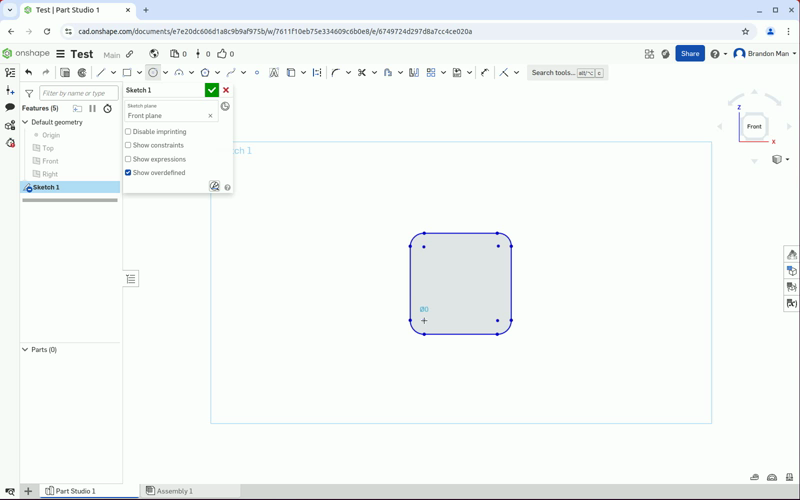
mouse_move(427, 320)
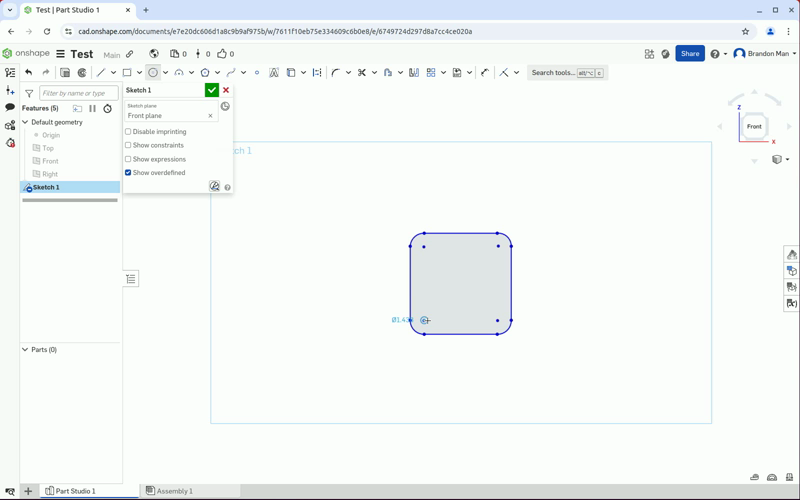
scroll(6)
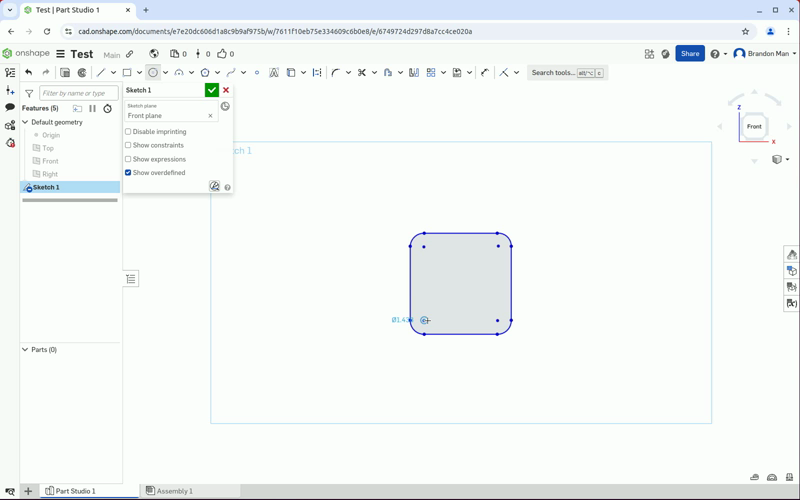
scroll(6)
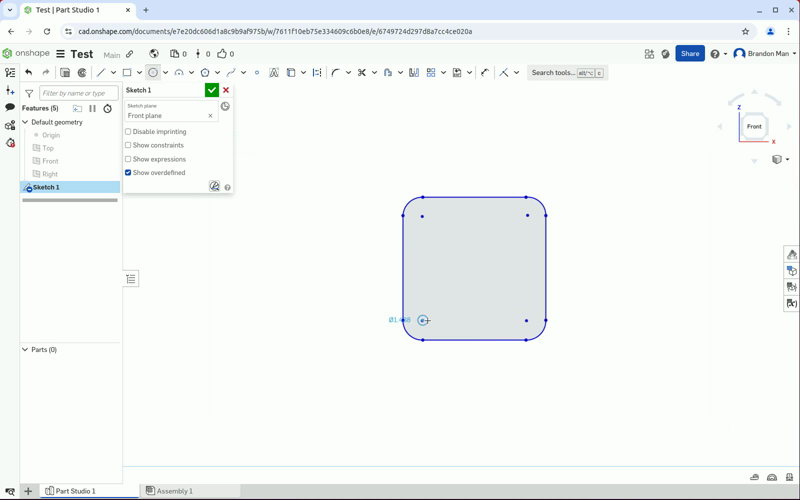
scroll(6)
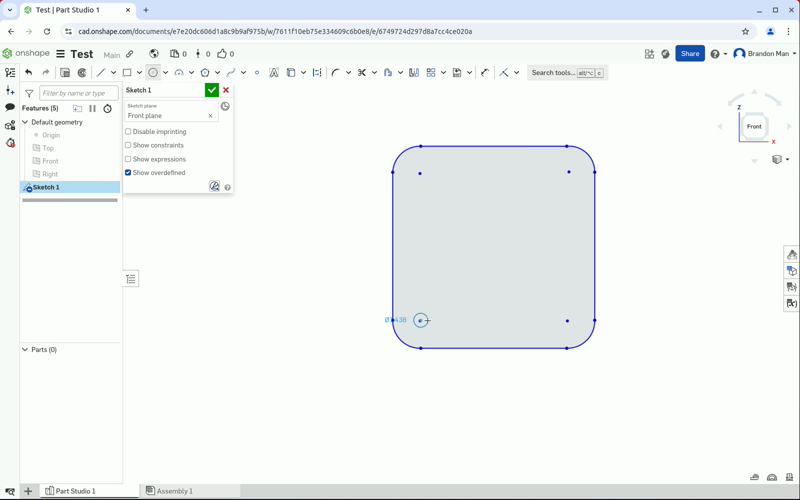
scroll(6)
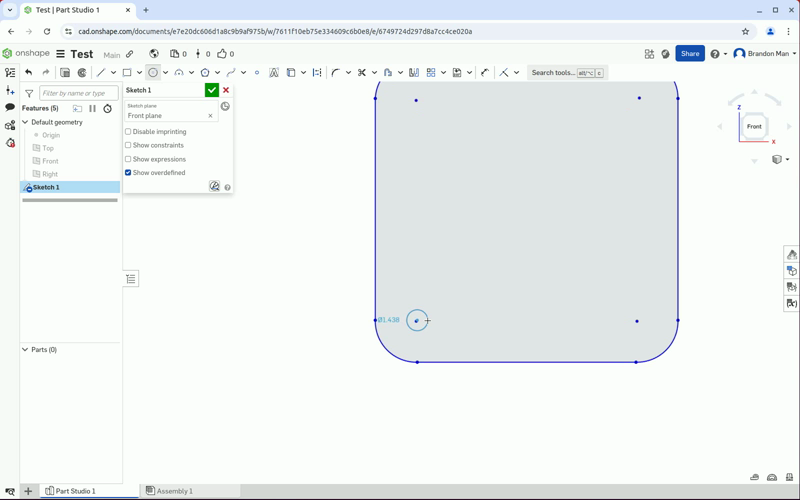
scroll(6)
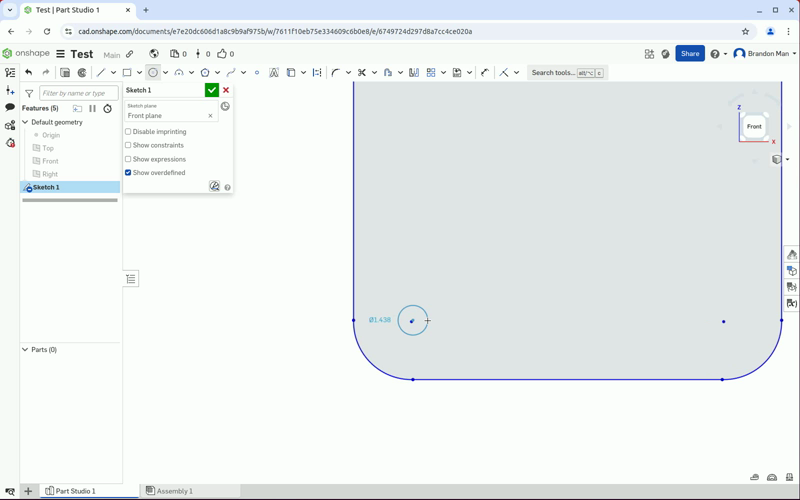
scroll(6)
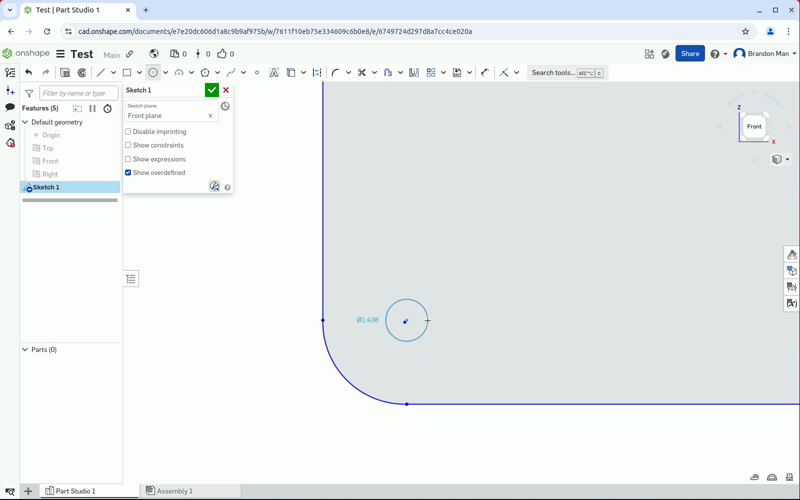
scroll(6)
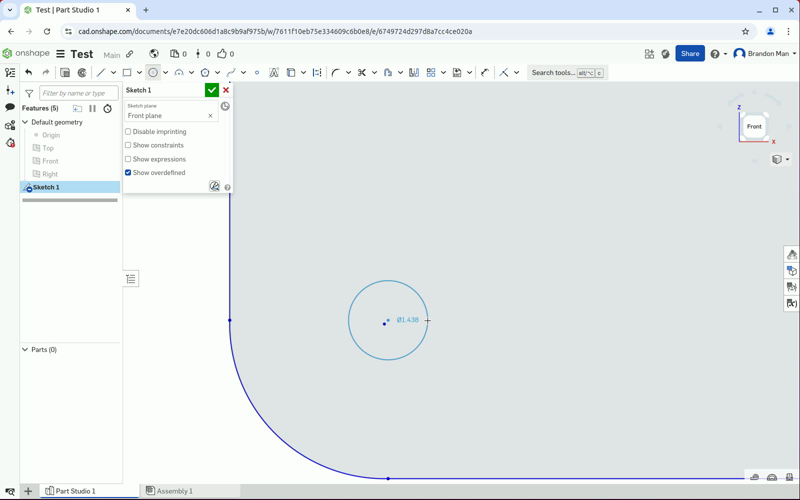
click(427, 320)
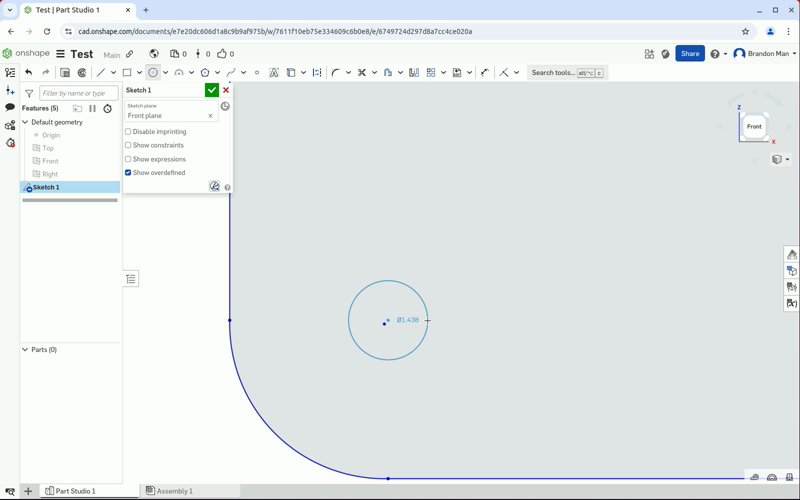
scroll(-6)
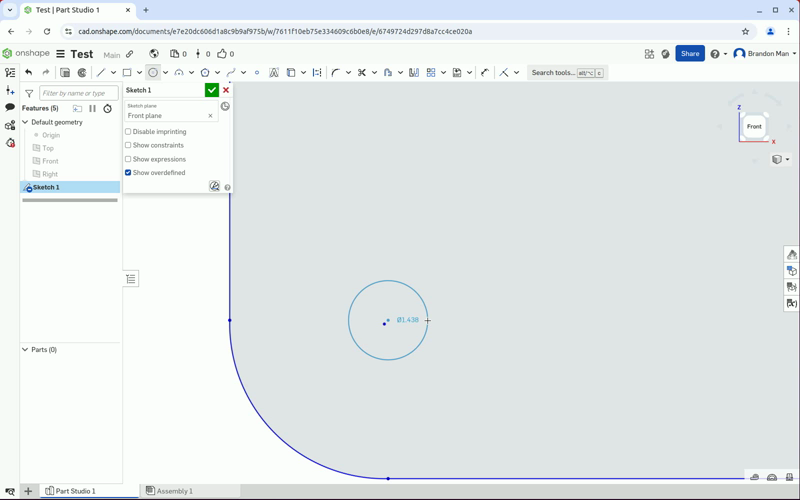
scroll(-6)
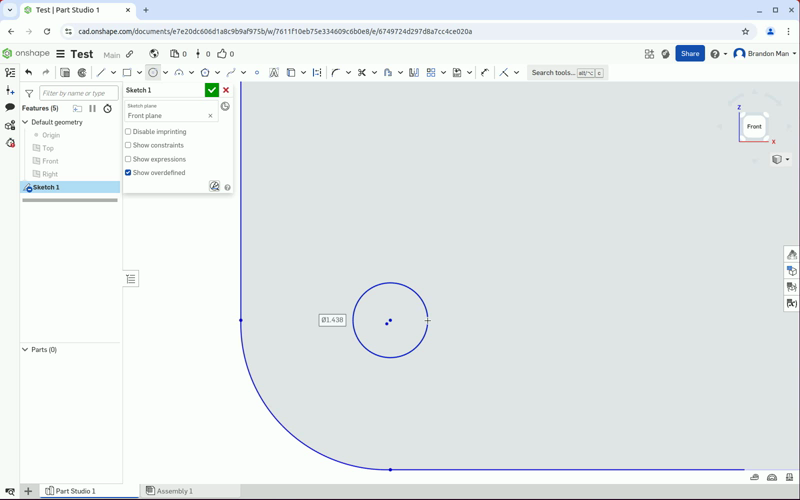
scroll(-6)
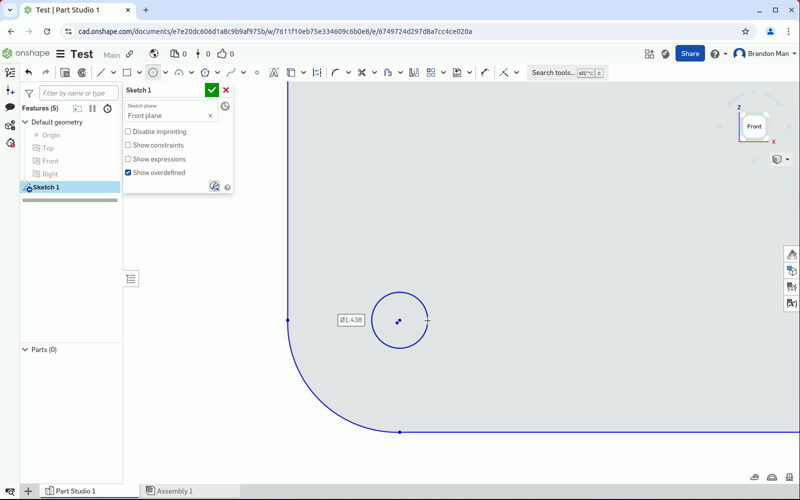
scroll(-6)
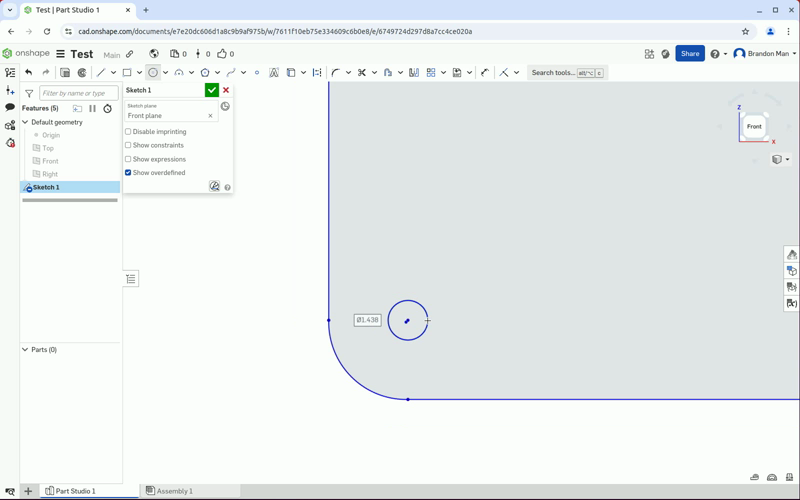
scroll(-6)
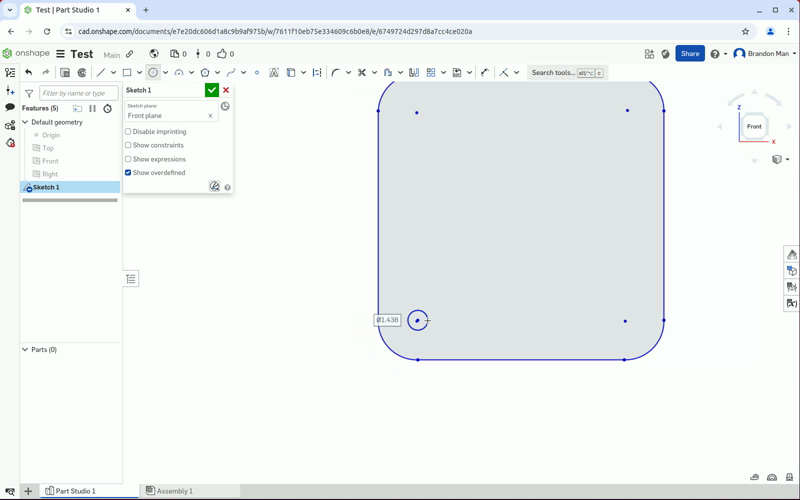
scroll(-6)
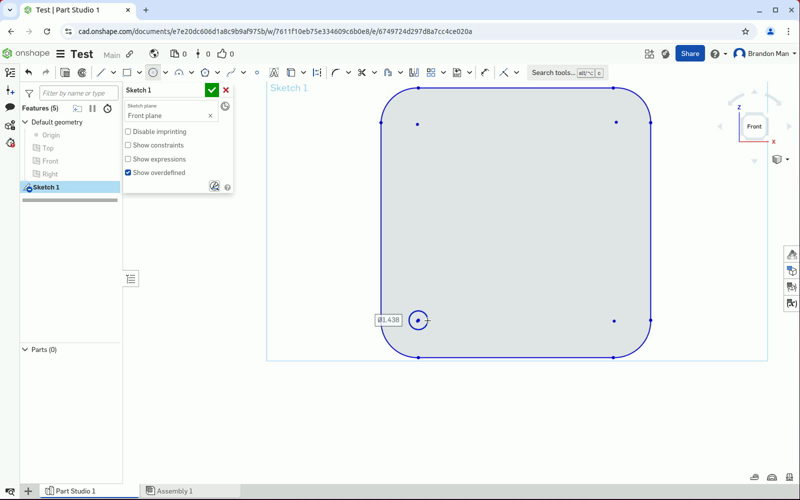
scroll(-6)
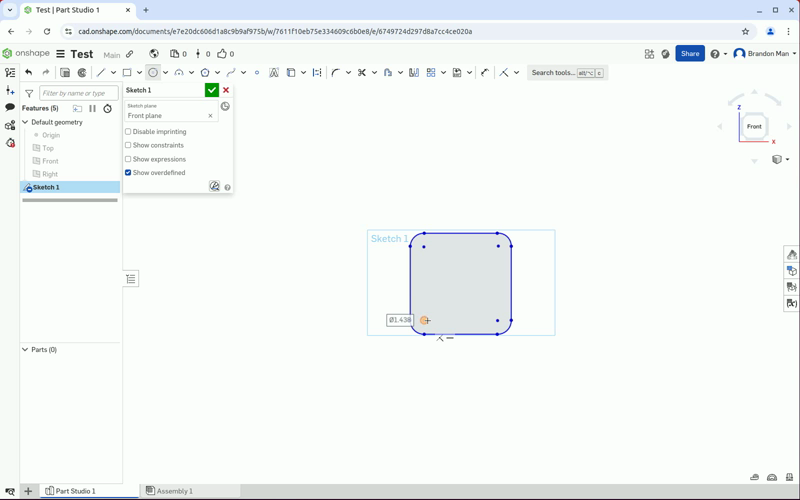
key(esc)
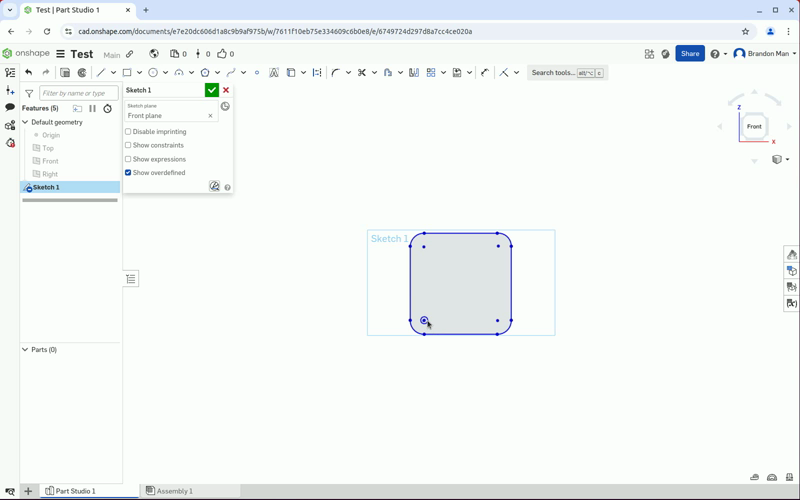
key(c)
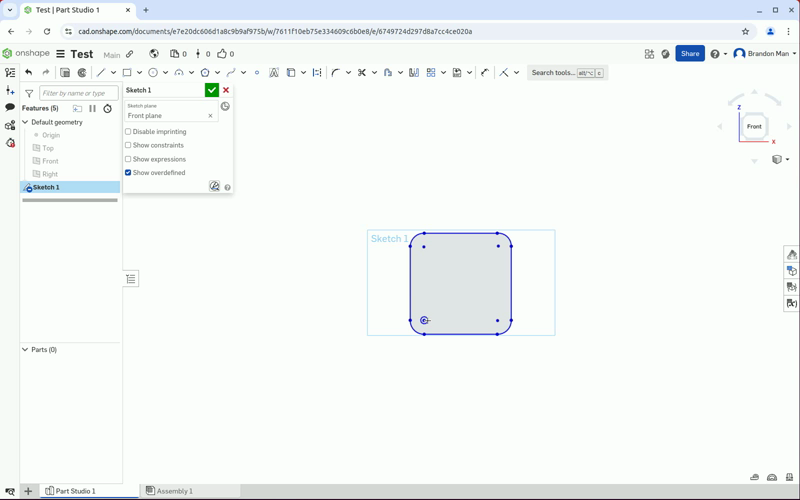
key_down(shift)
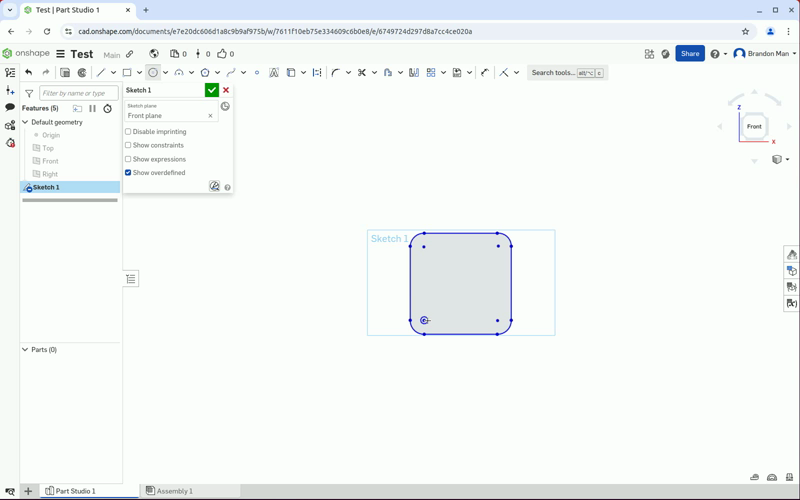
mouse_move(424, 246)
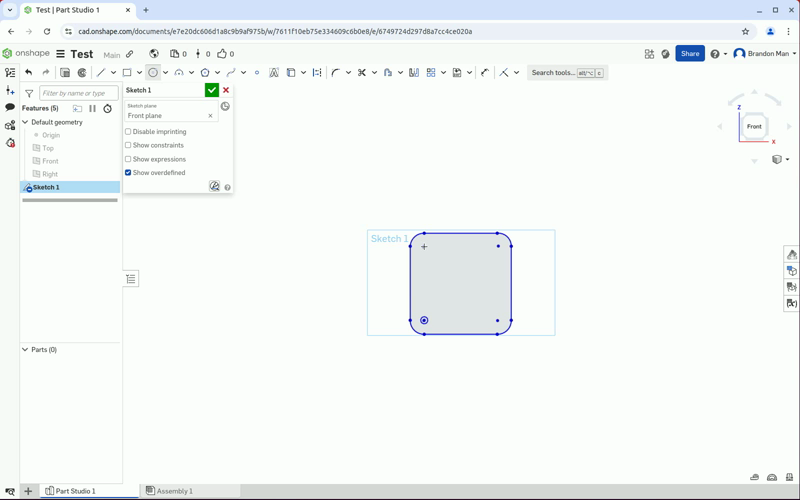
scroll(6)
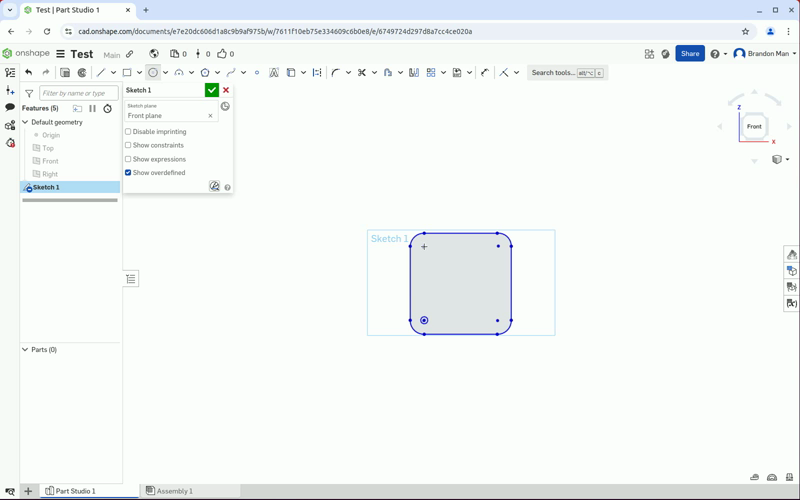
scroll(6)
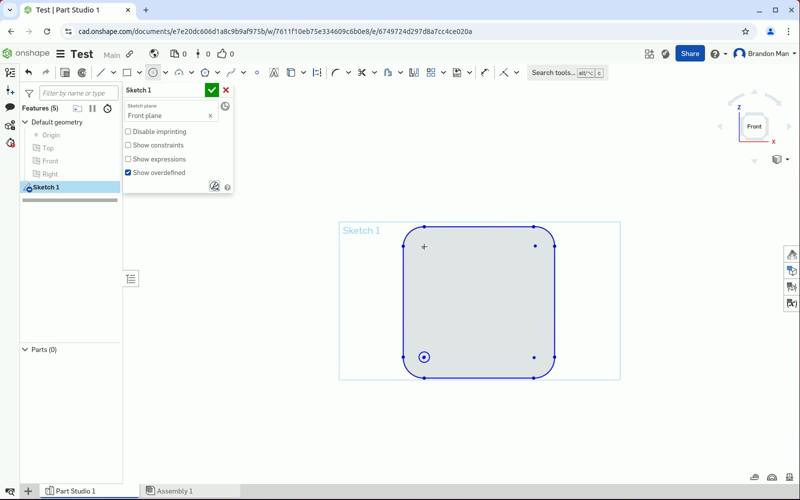
scroll(6)
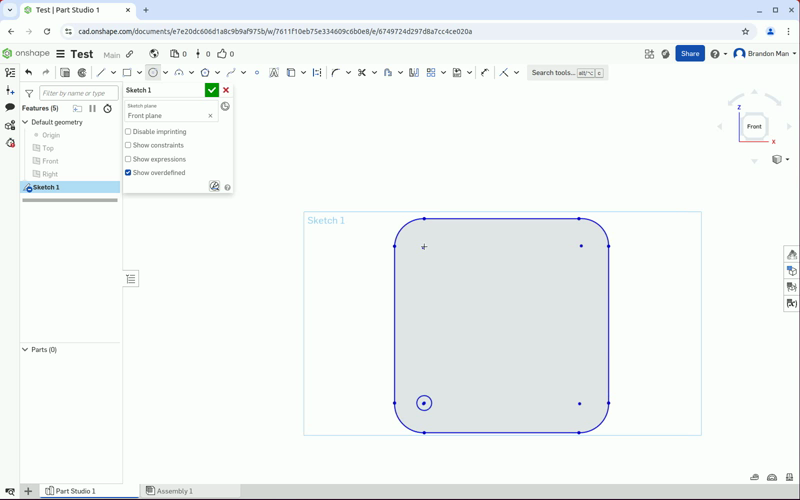
scroll(6)
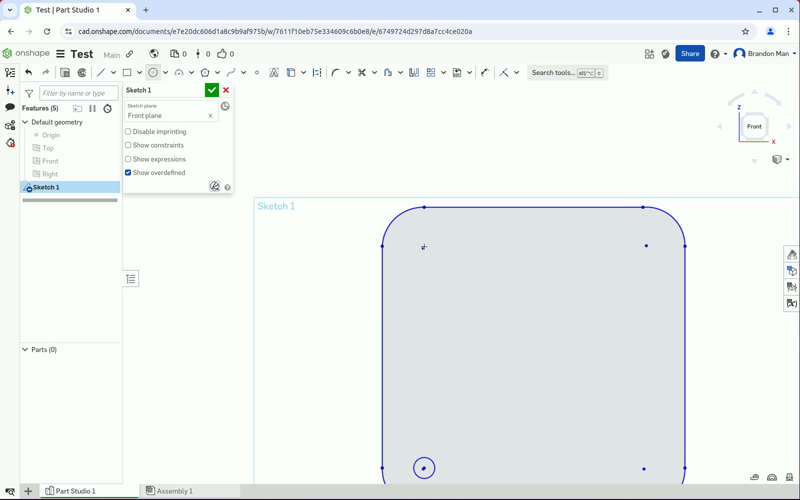
scroll(6)
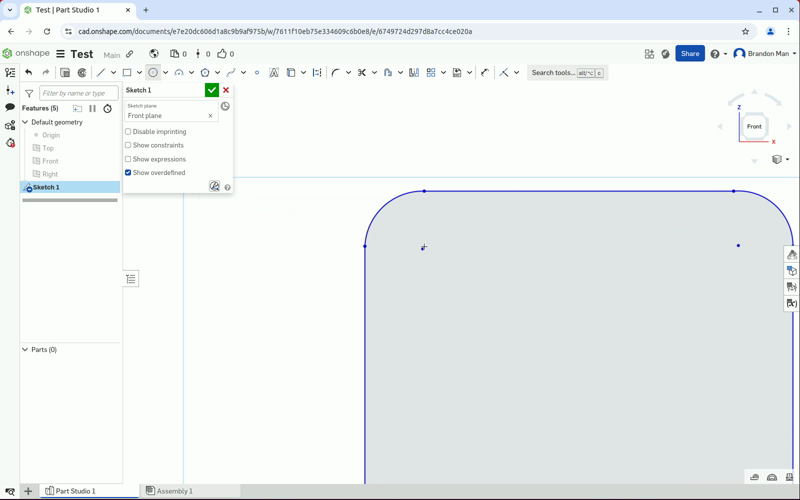
scroll(6)
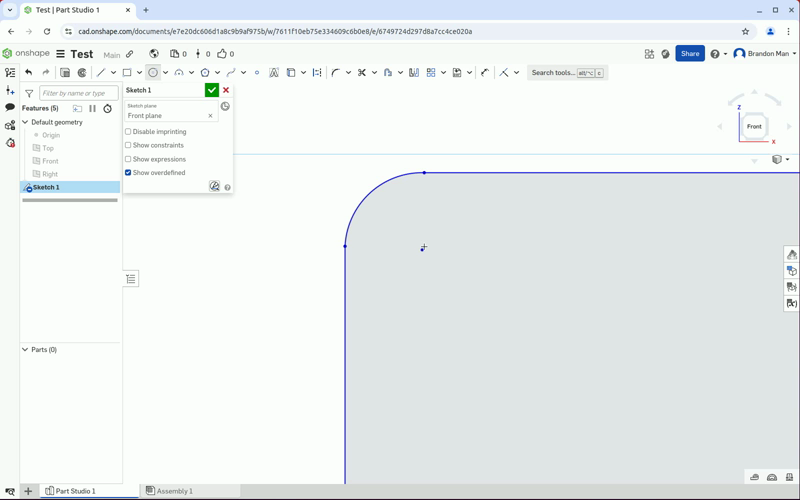
scroll(6)
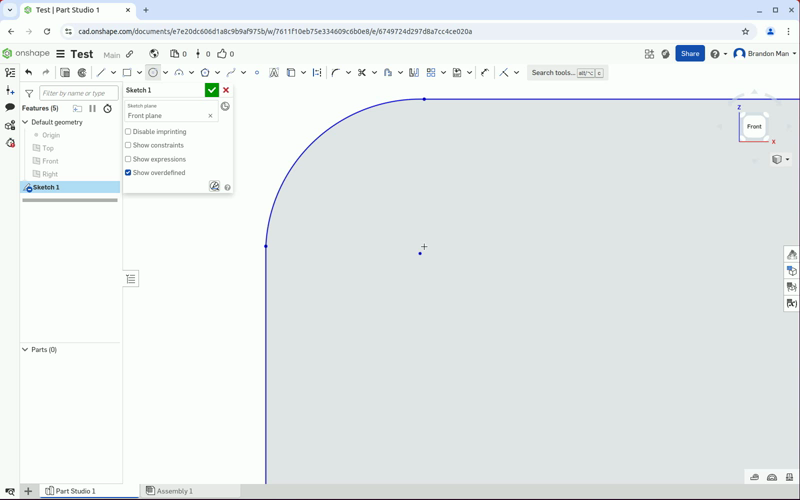
click(424, 246)
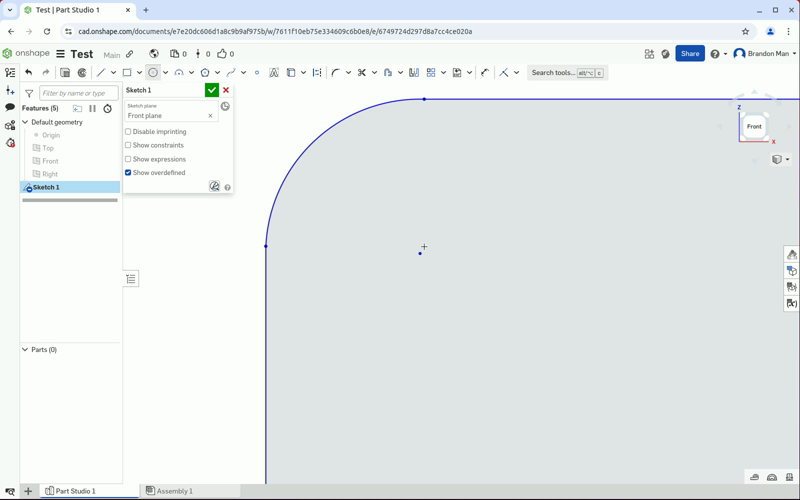
scroll(-6)
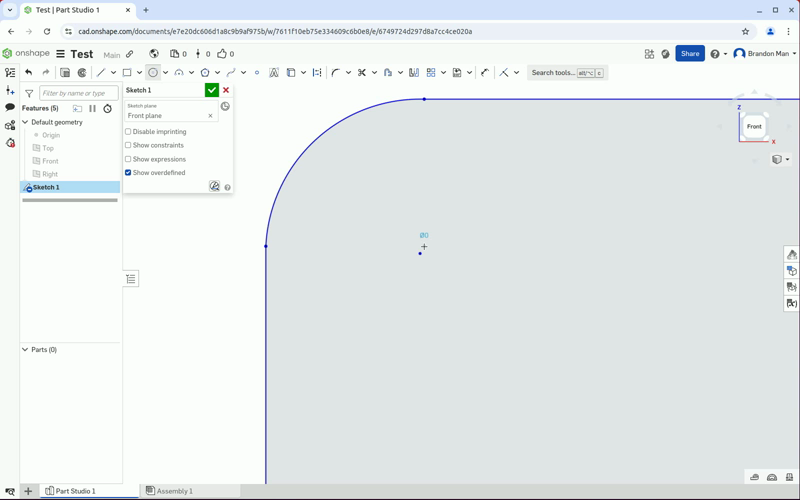
scroll(-6)
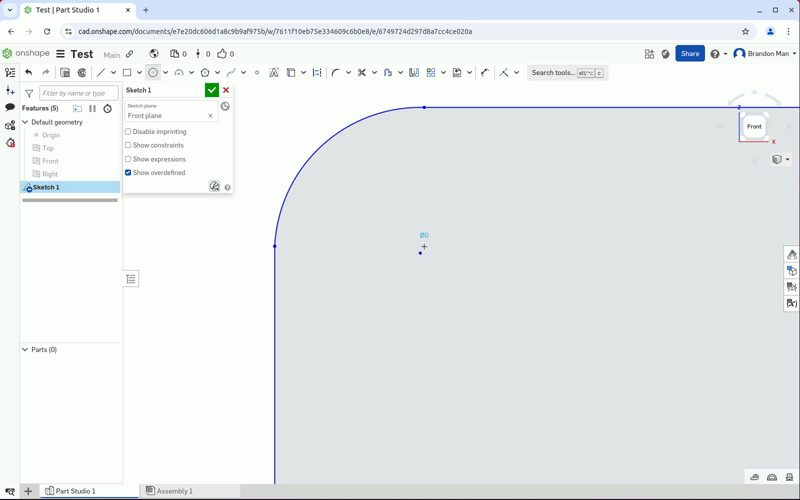
scroll(-6)
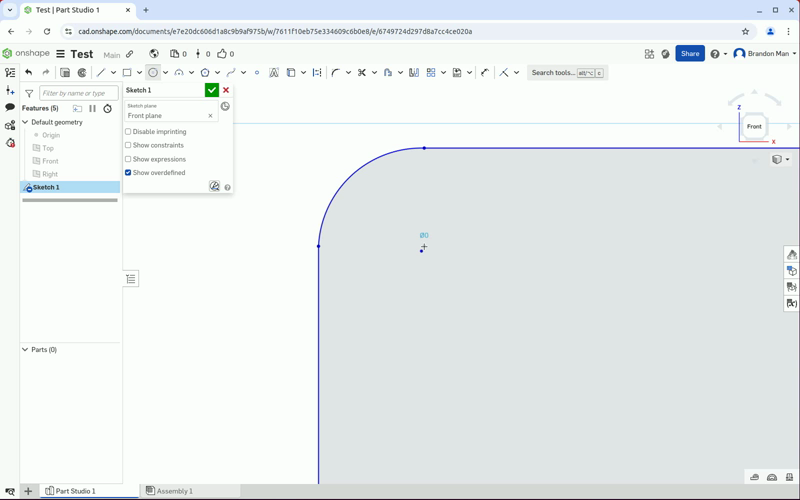
scroll(-6)
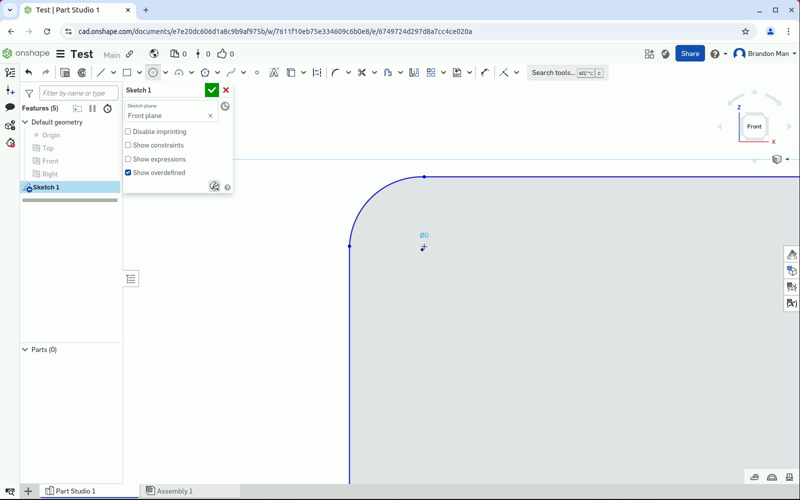
scroll(-6)
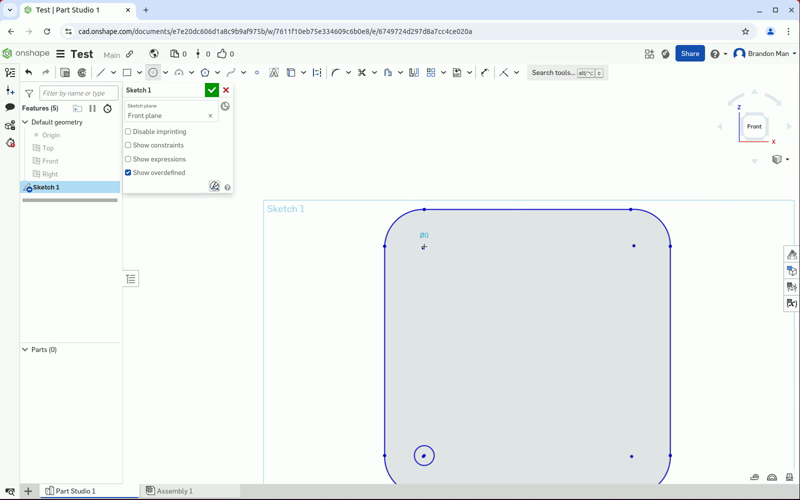
scroll(-6)
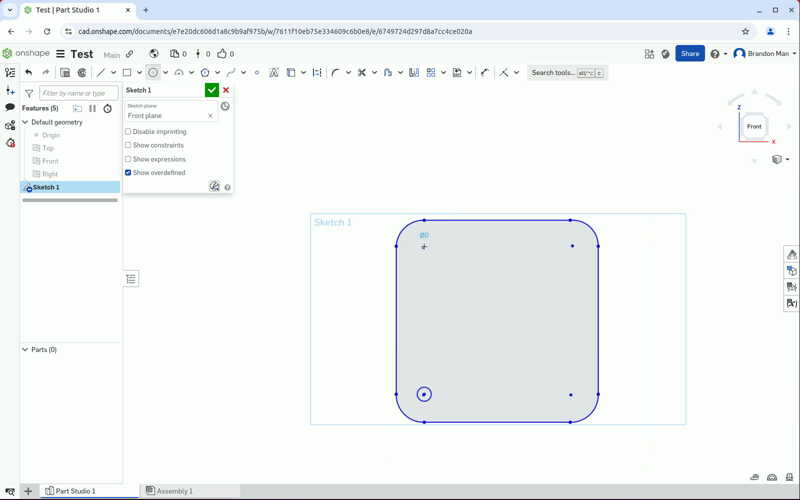
scroll(-6)
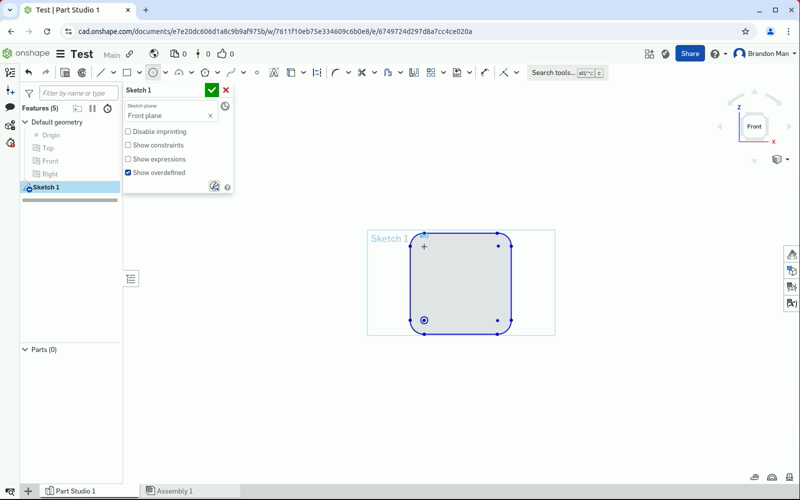
key_up(shift)
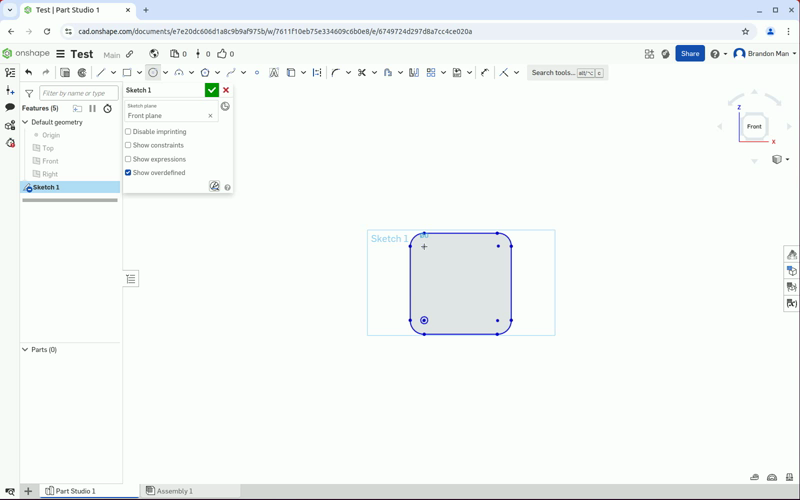
mouse_move(427, 246)
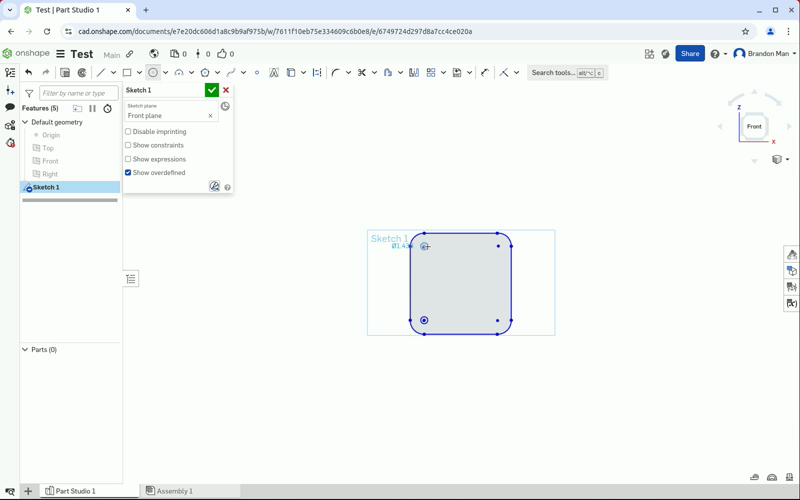
scroll(6)
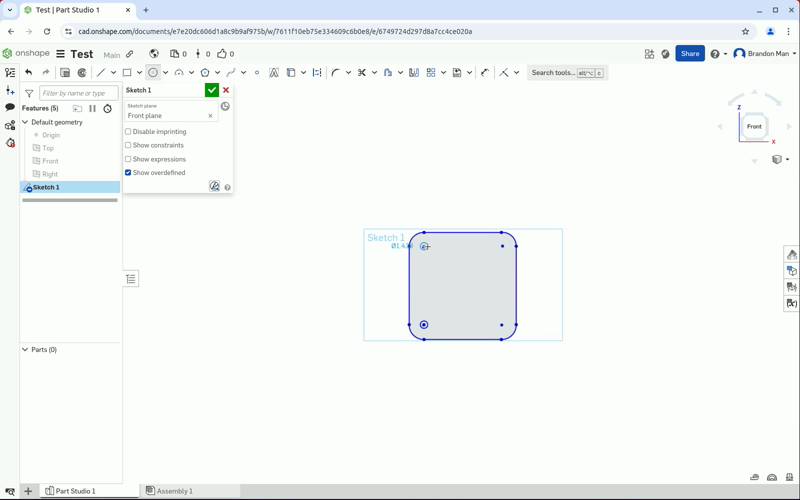
scroll(6)
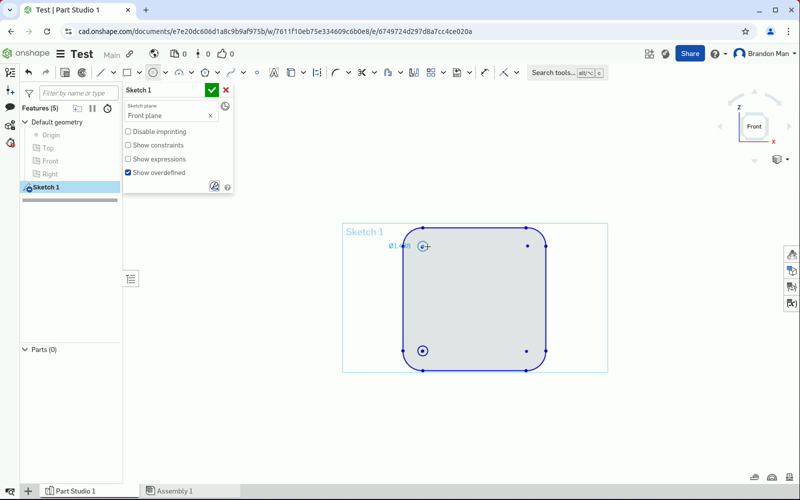
scroll(6)
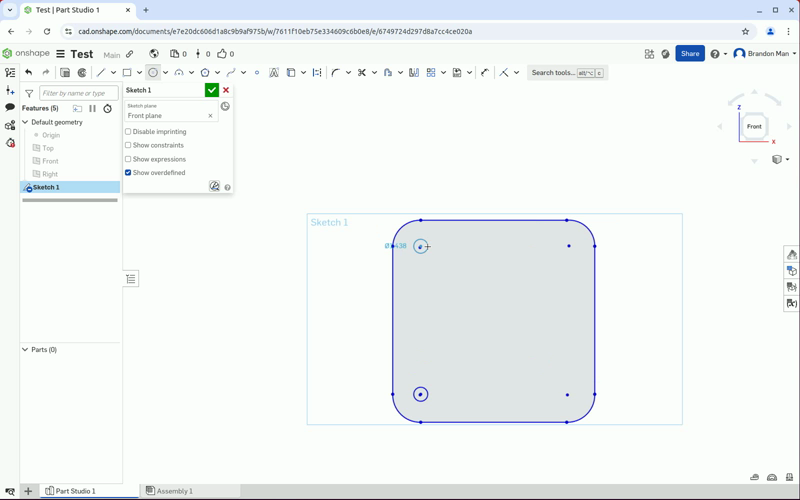
scroll(6)
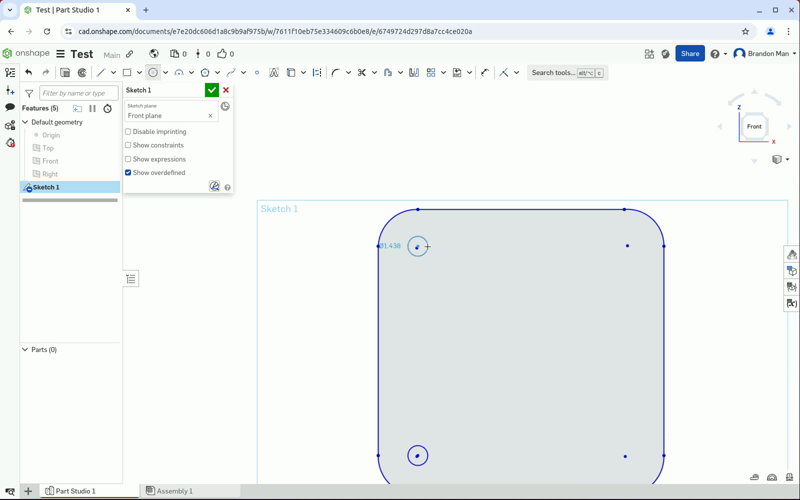
scroll(6)
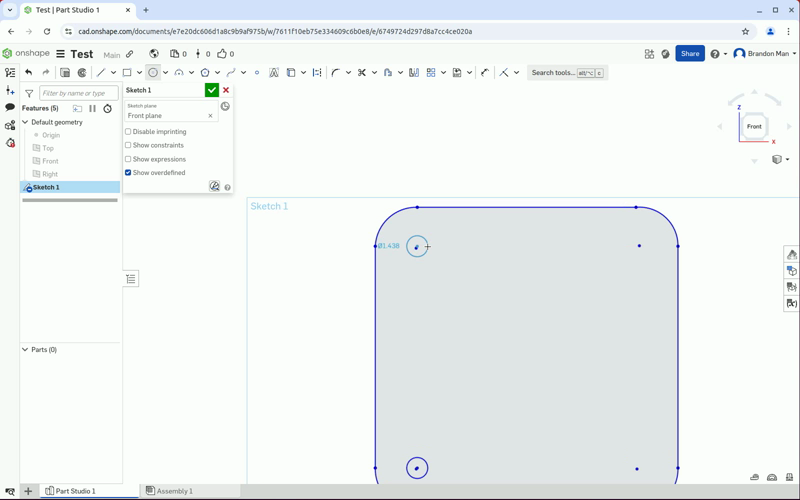
scroll(6)
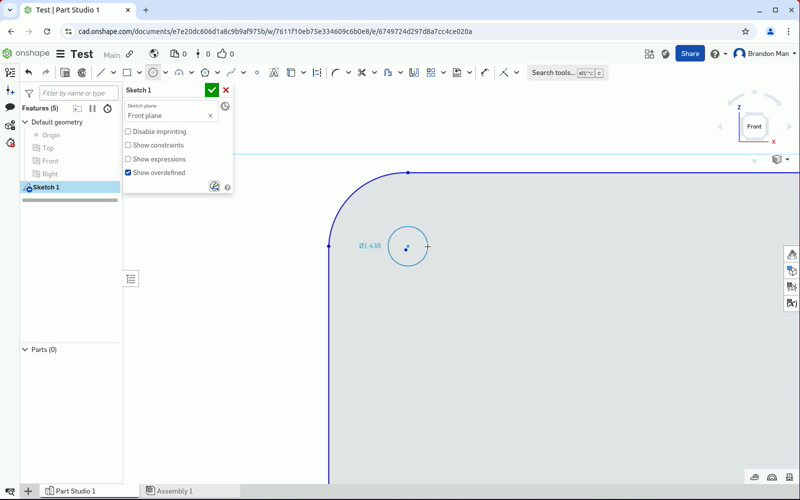
scroll(6)
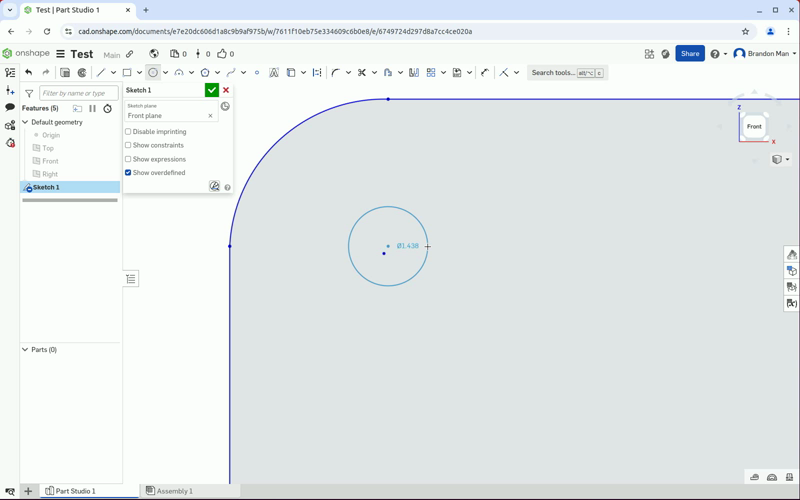
click(427, 246)
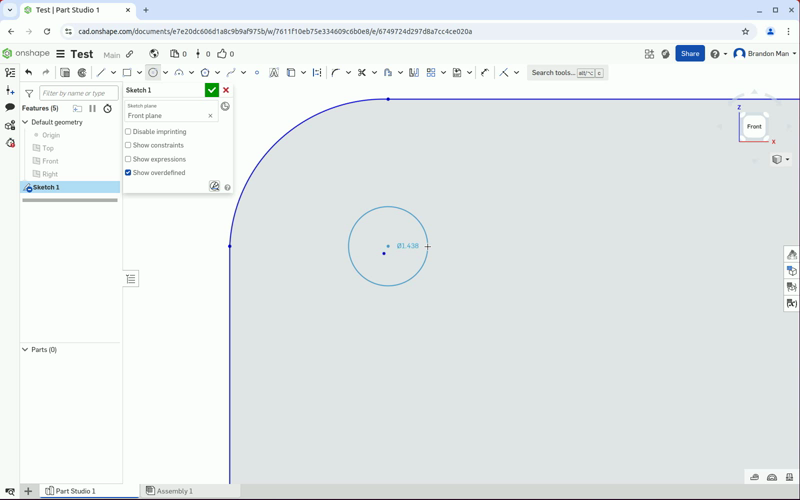
scroll(-6)
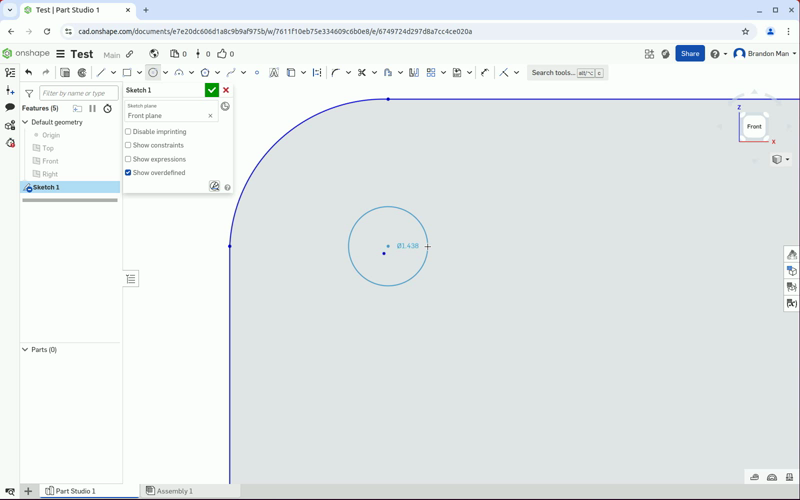
scroll(-6)
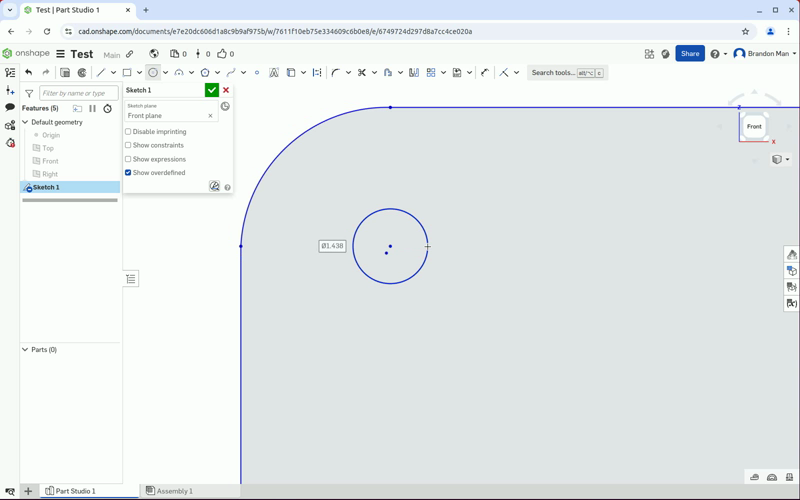
scroll(-6)
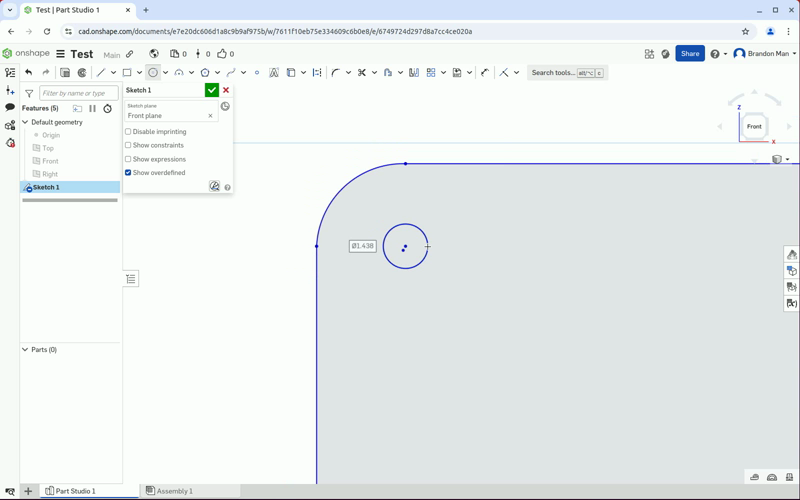
scroll(-6)
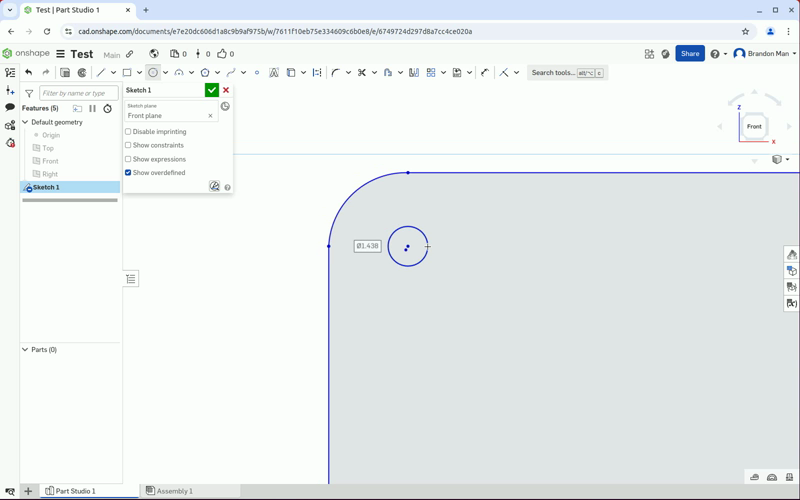
scroll(-6)
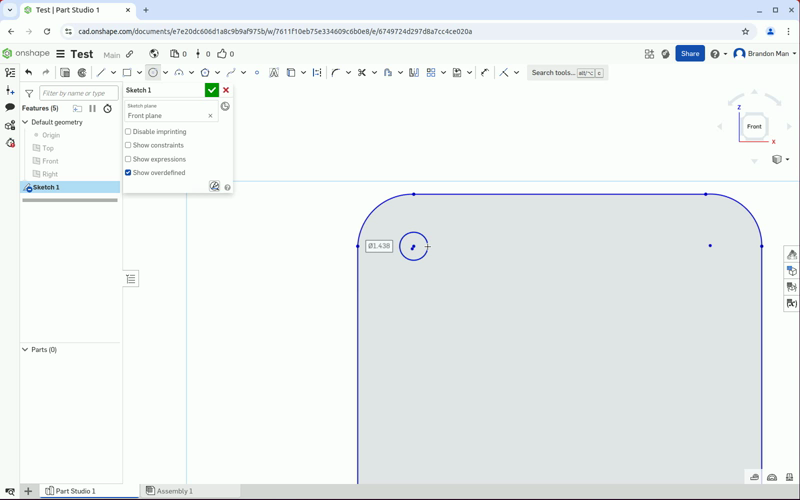
scroll(-6)
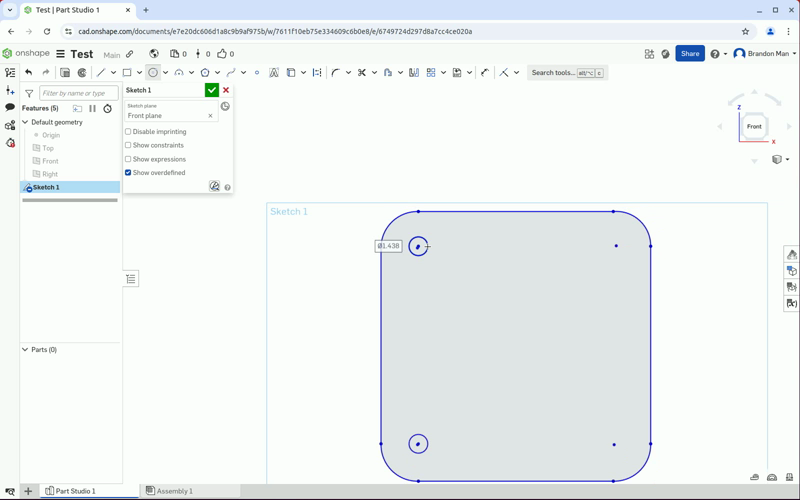
scroll(-6)
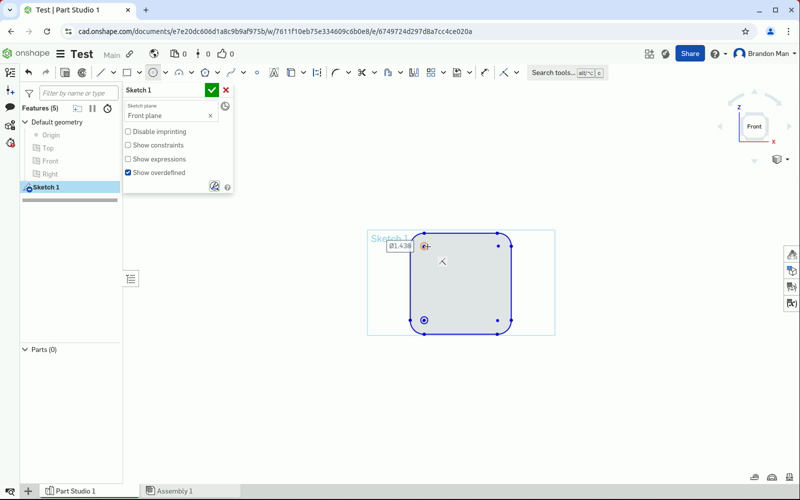
key(esc)
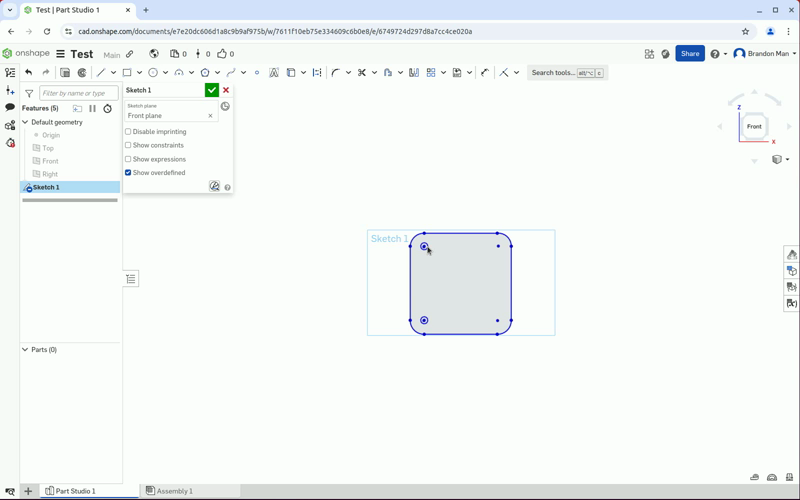
key(c)
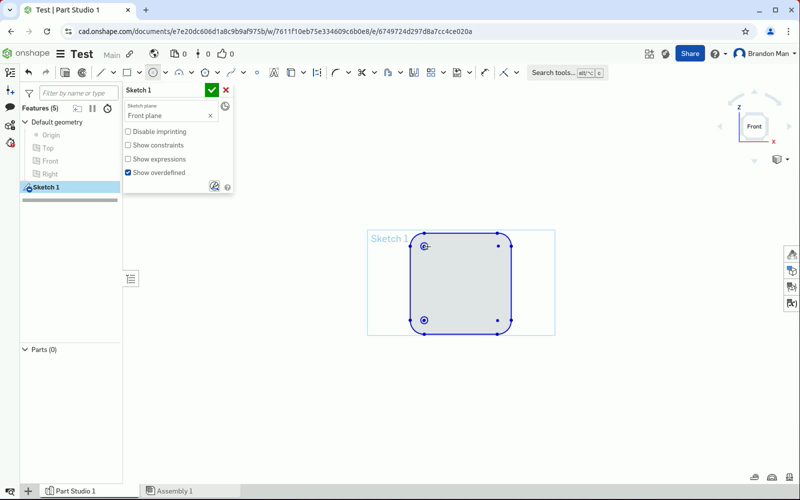
key_down(shift)
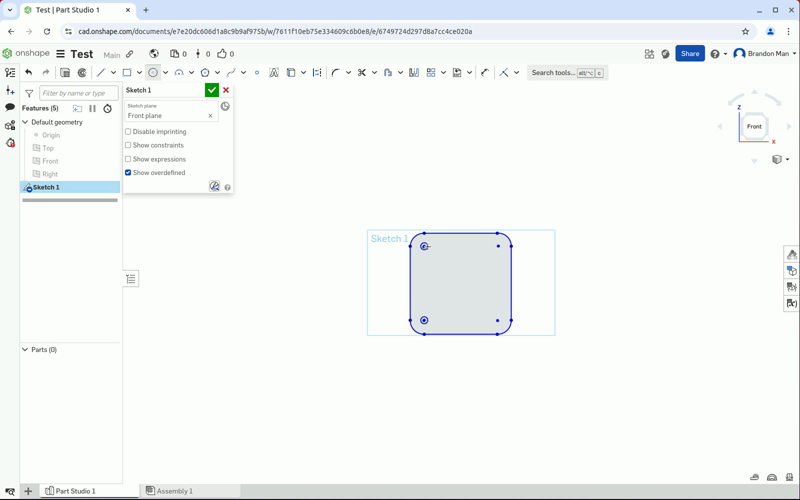
mouse_move(461, 283)
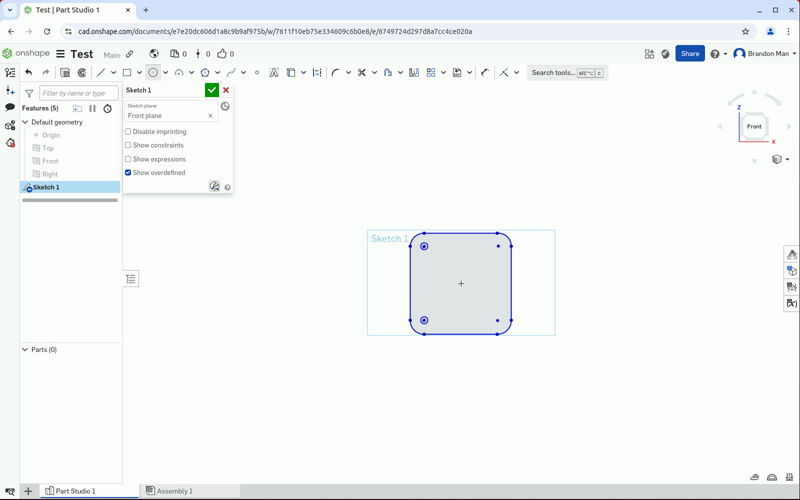
click(461, 283)
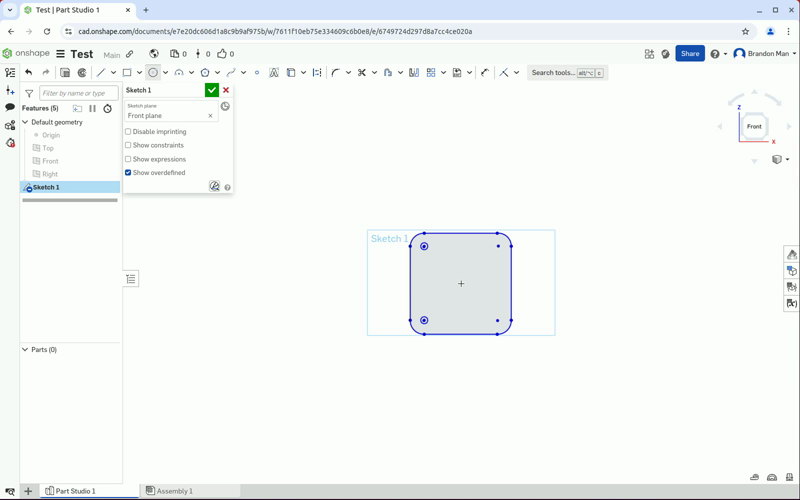
key_up(shift)
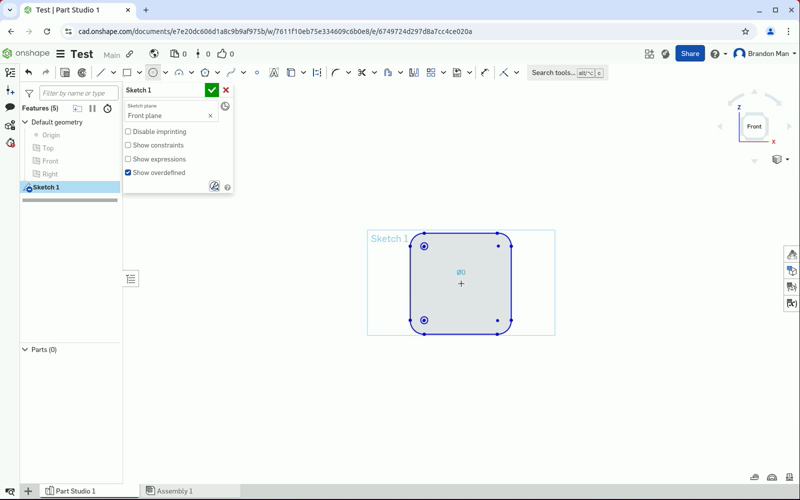
mouse_move(488, 283)
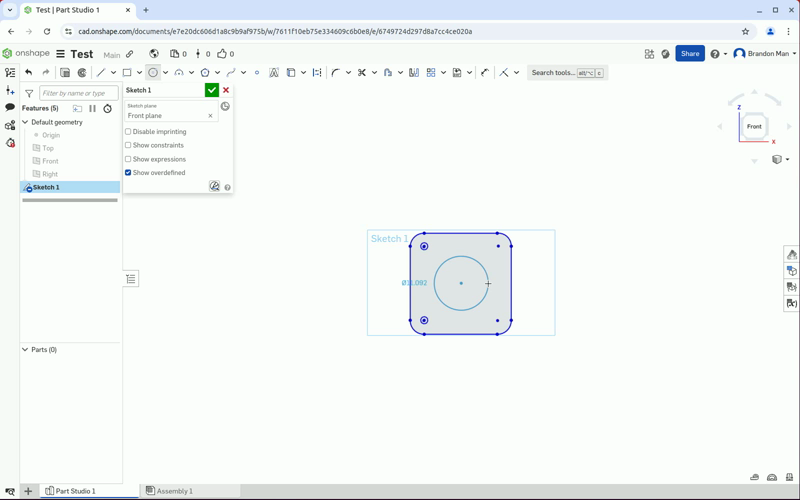
click(488, 283)
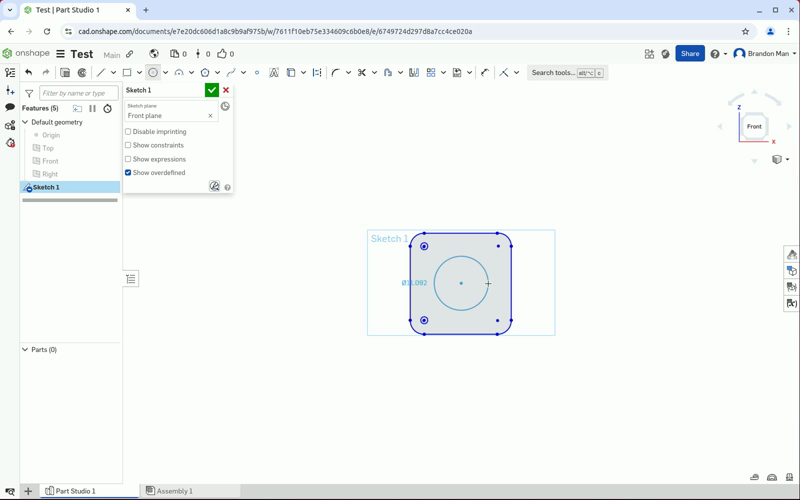
key(esc)
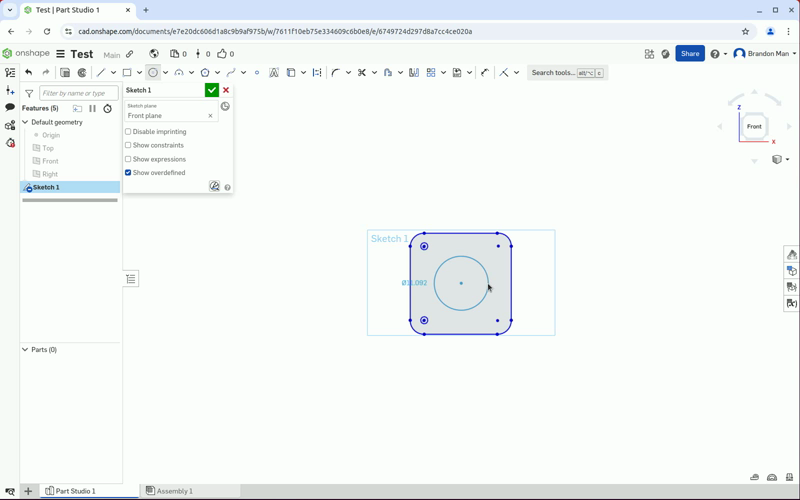
key(c)
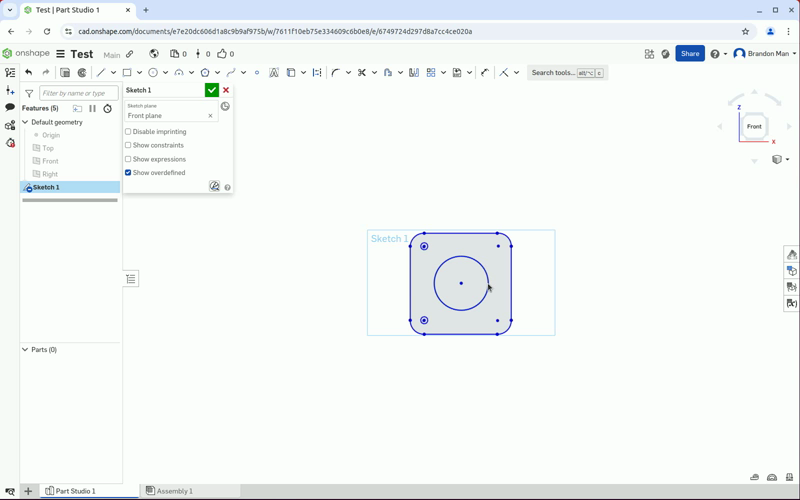
key_down(shift)
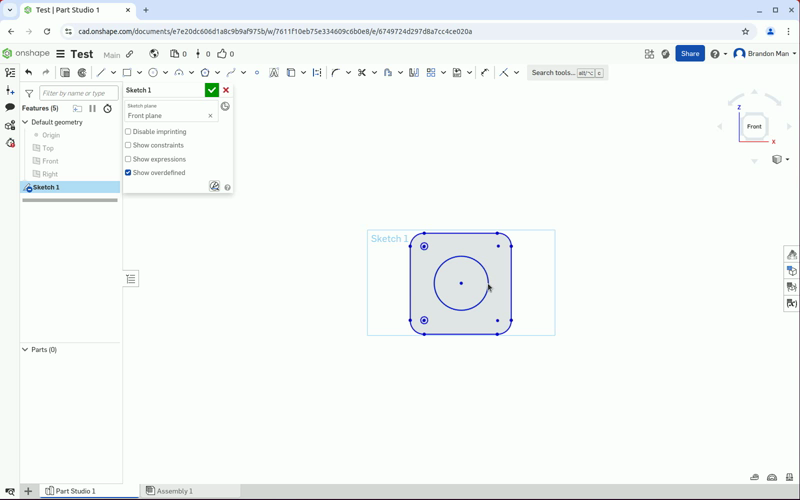
mouse_move(497, 320)
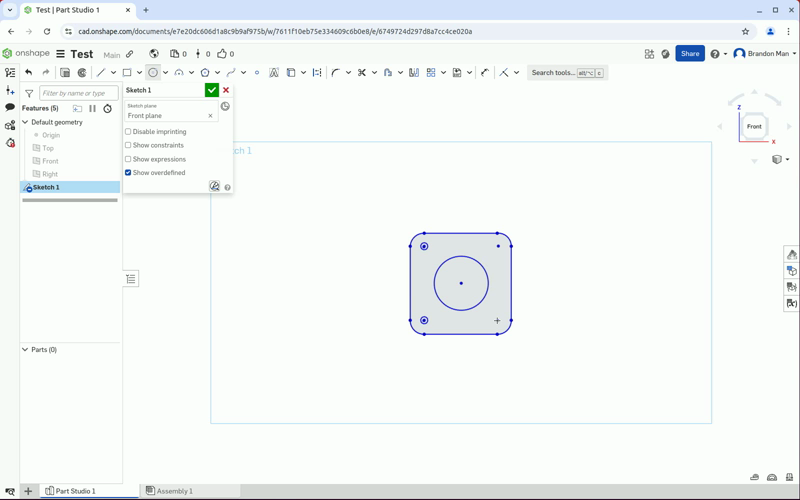
click(497, 320)
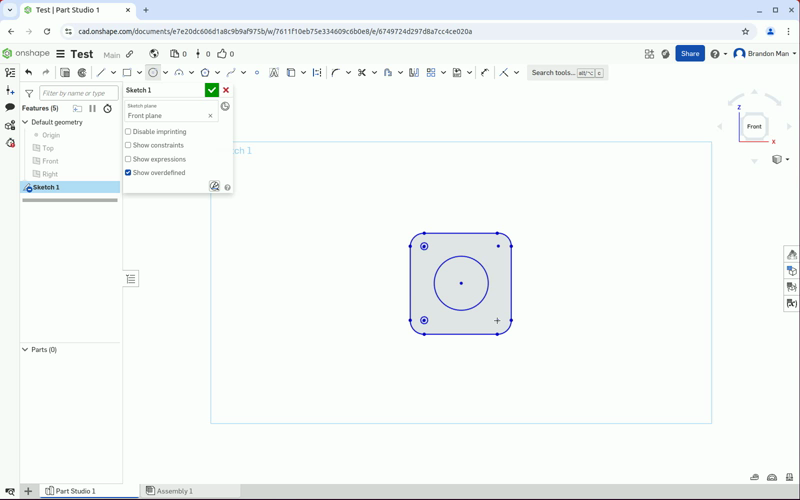
key_up(shift)
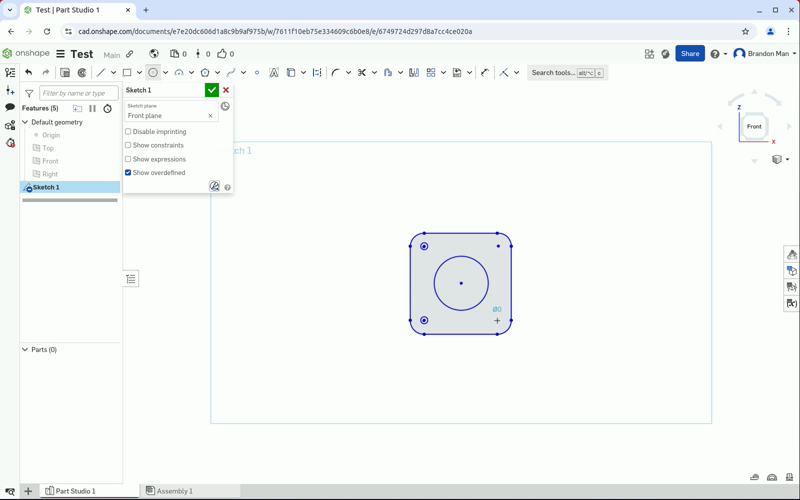
mouse_move(500, 320)
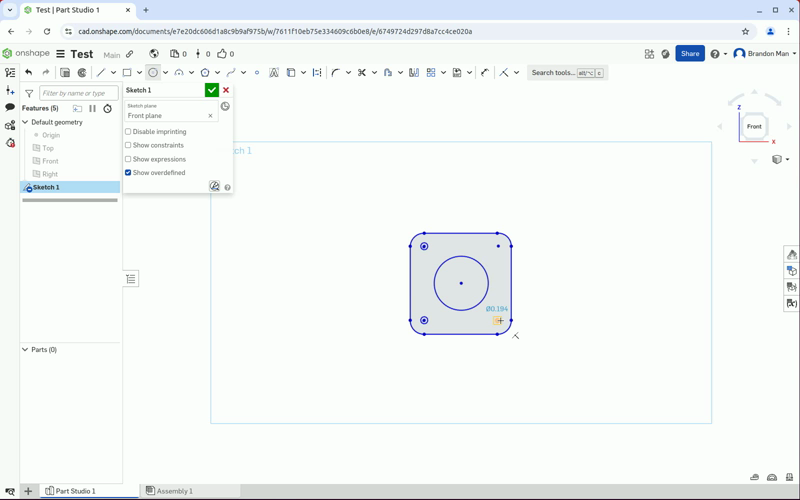
scroll(6)
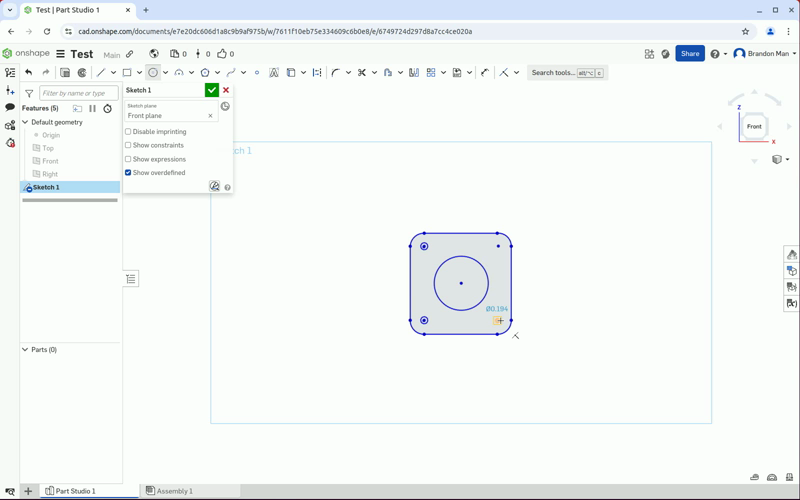
scroll(6)
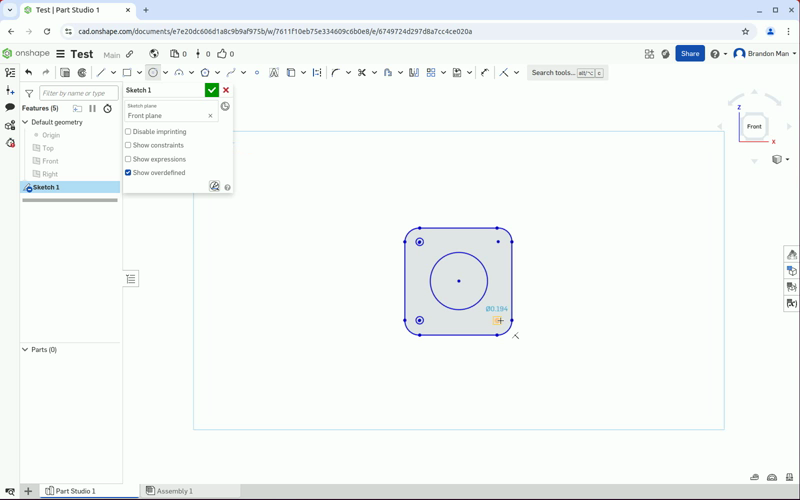
scroll(6)
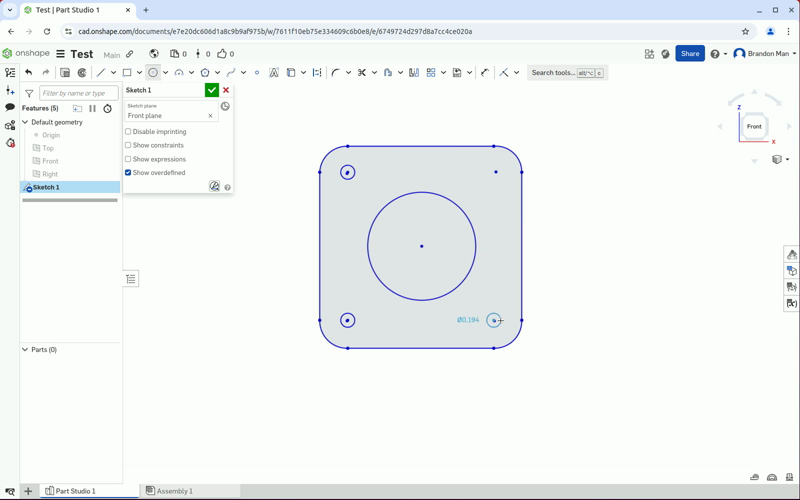
scroll(6)
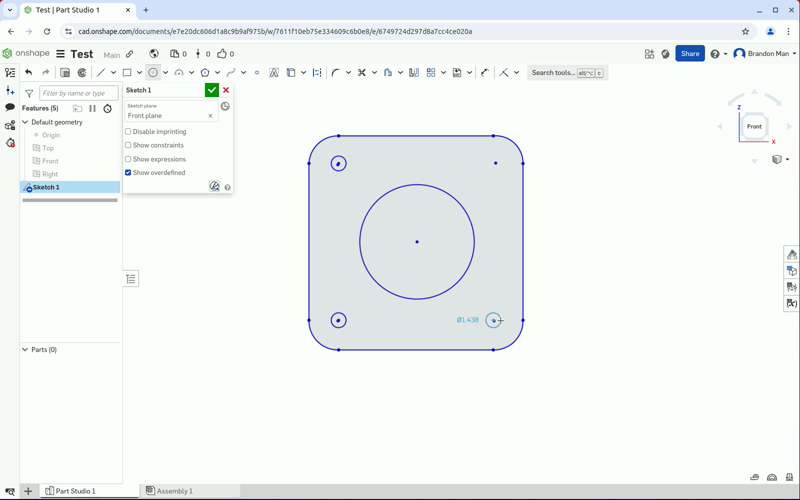
scroll(6)
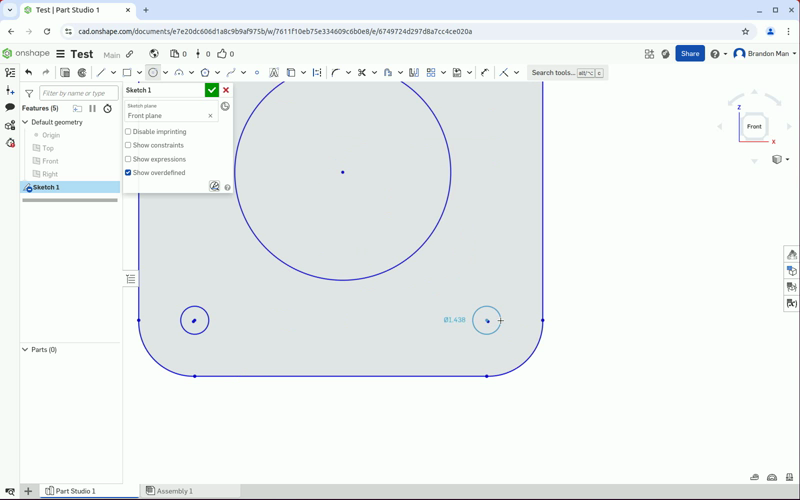
scroll(6)
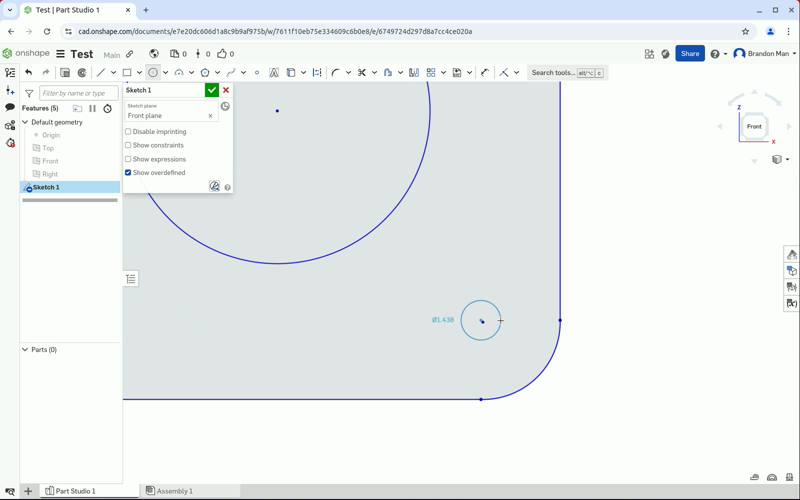
scroll(6)
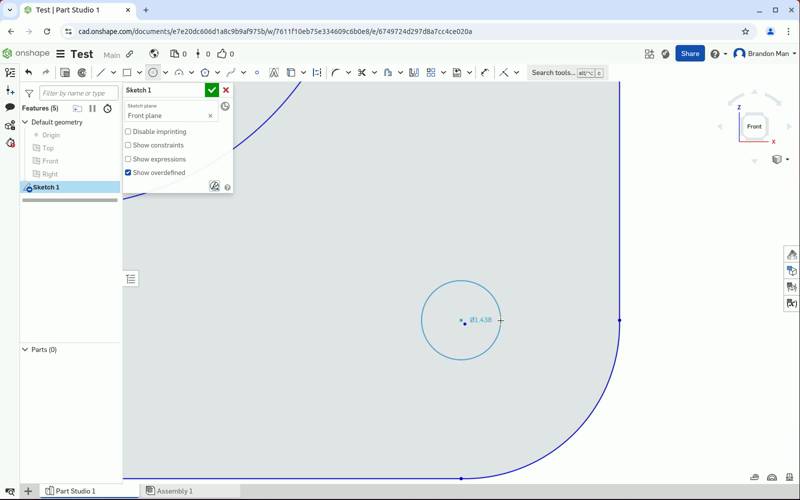
click(500, 320)
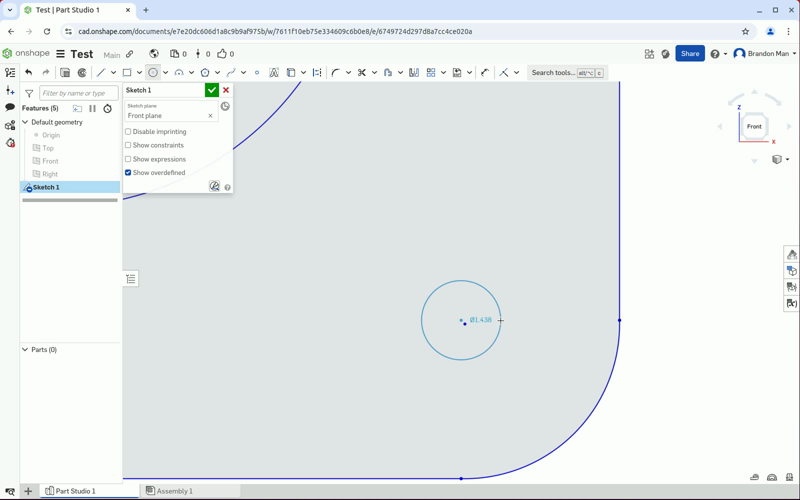
scroll(-6)
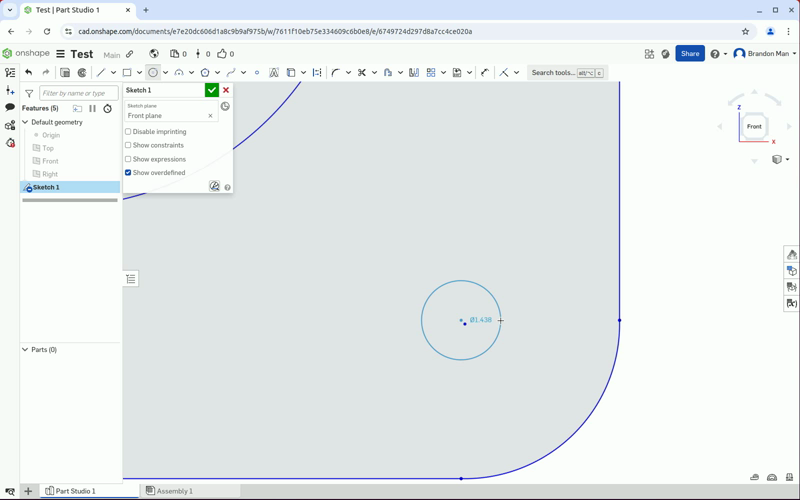
scroll(-6)
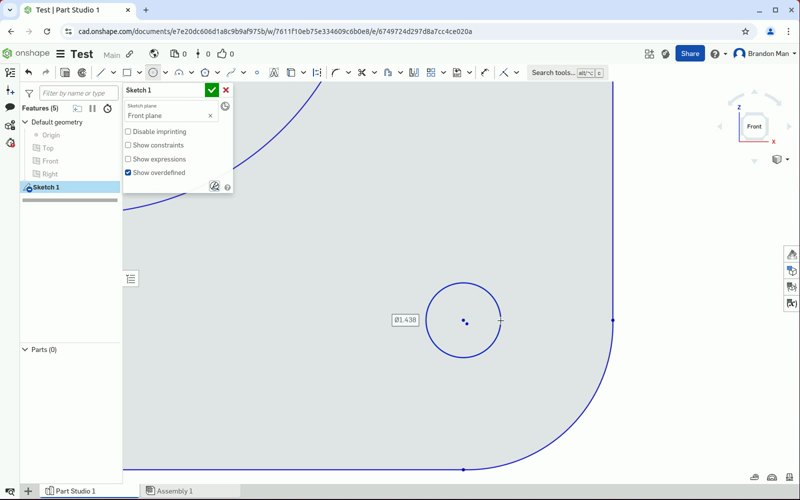
scroll(-6)
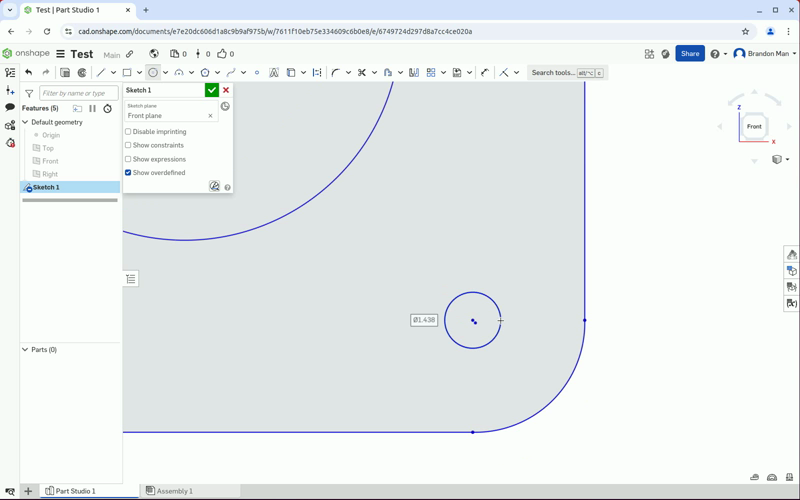
scroll(-6)
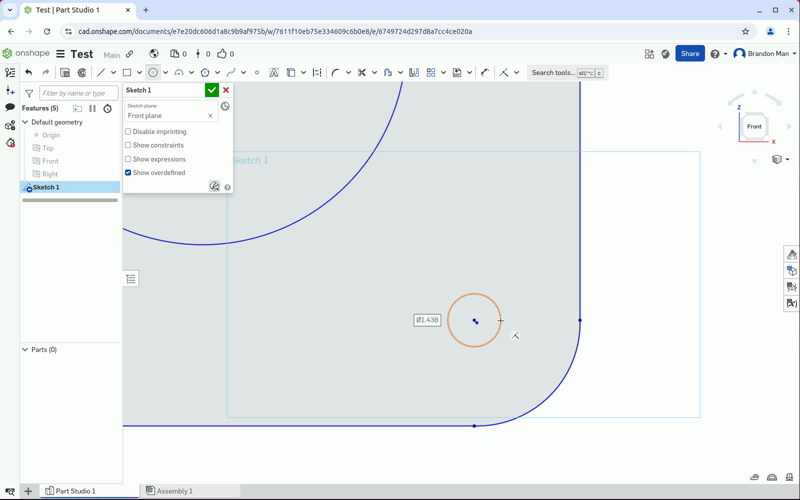
scroll(-6)
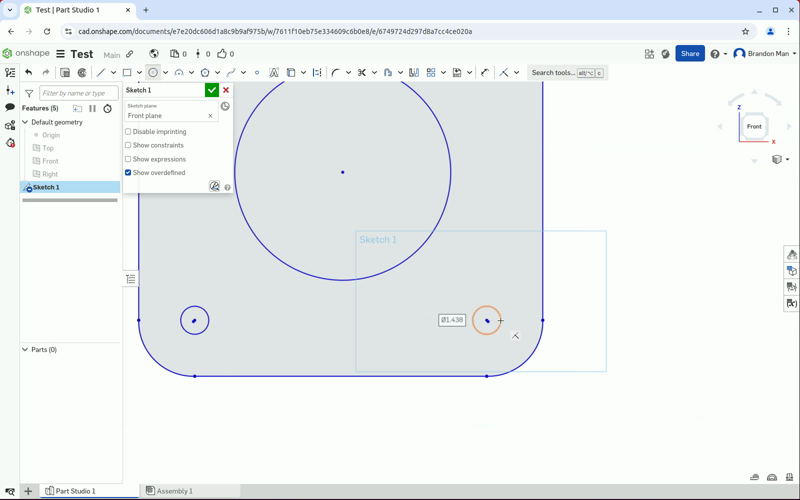
scroll(-6)
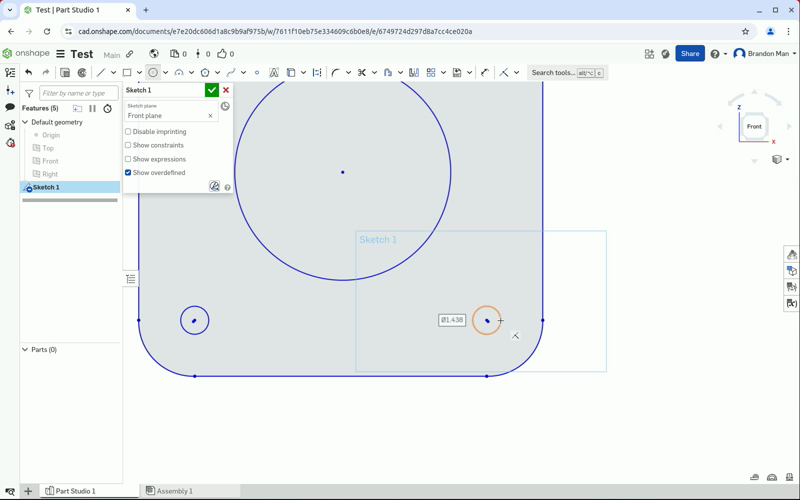
scroll(-6)
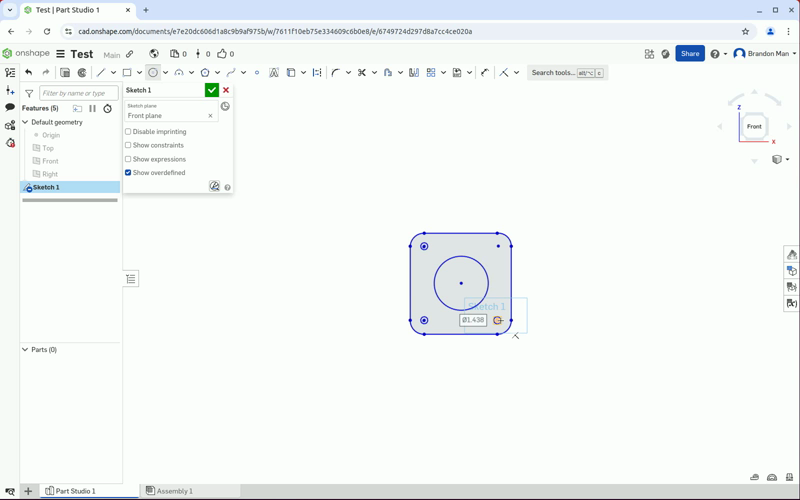
key(esc)
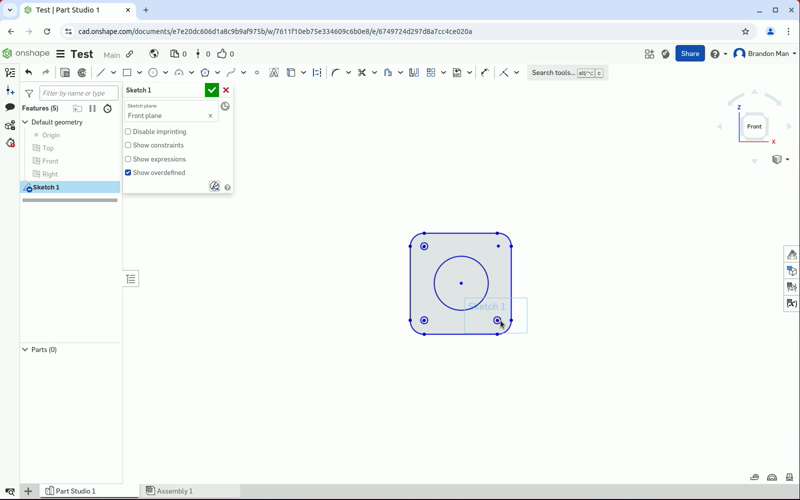
key(c)
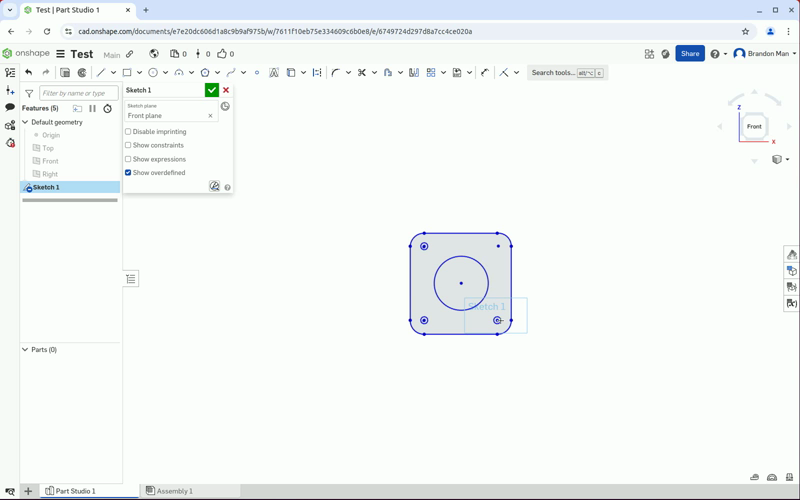
key_down(shift)
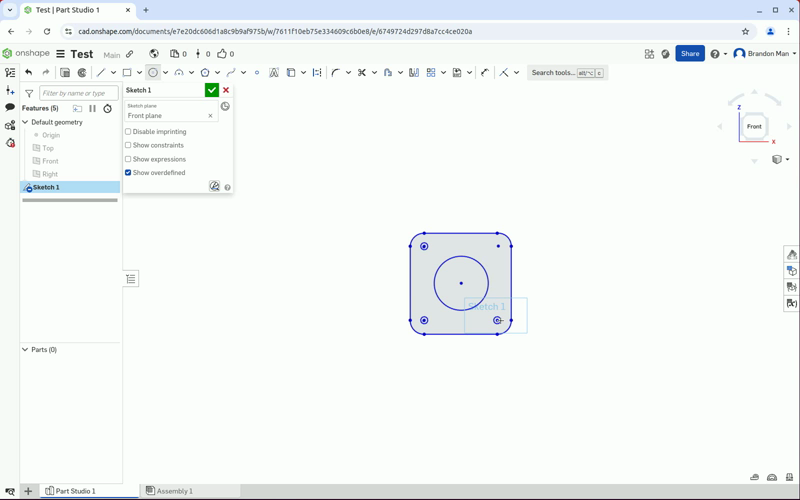
mouse_move(497, 246)
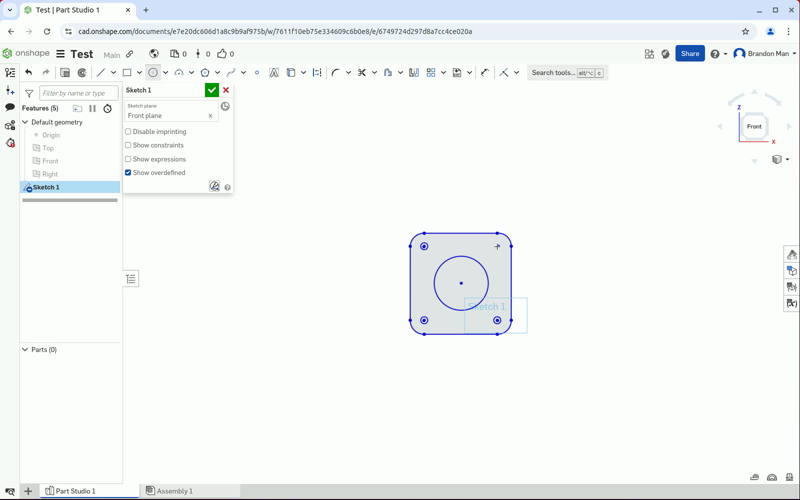
scroll(6)
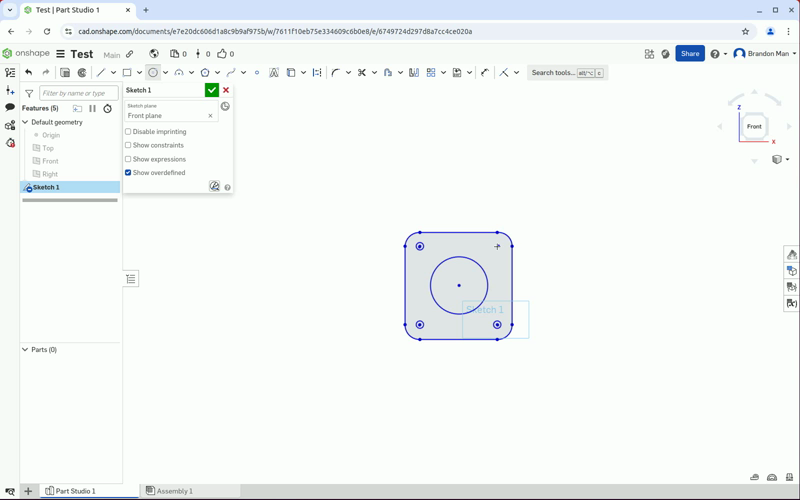
scroll(6)
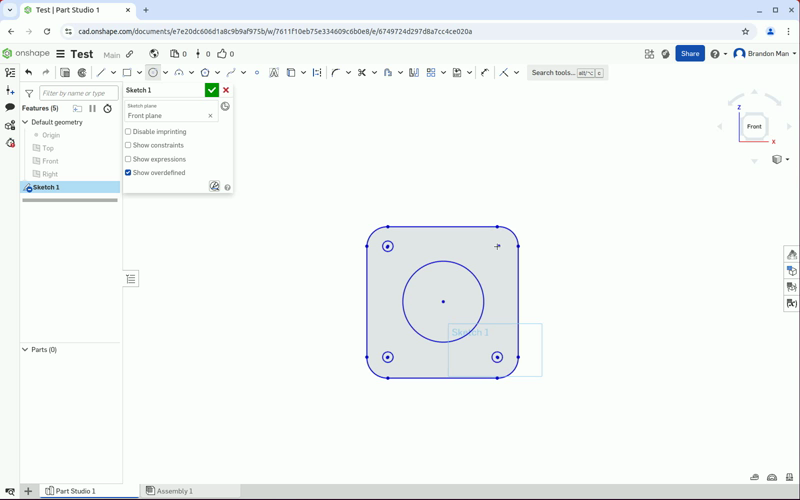
scroll(6)
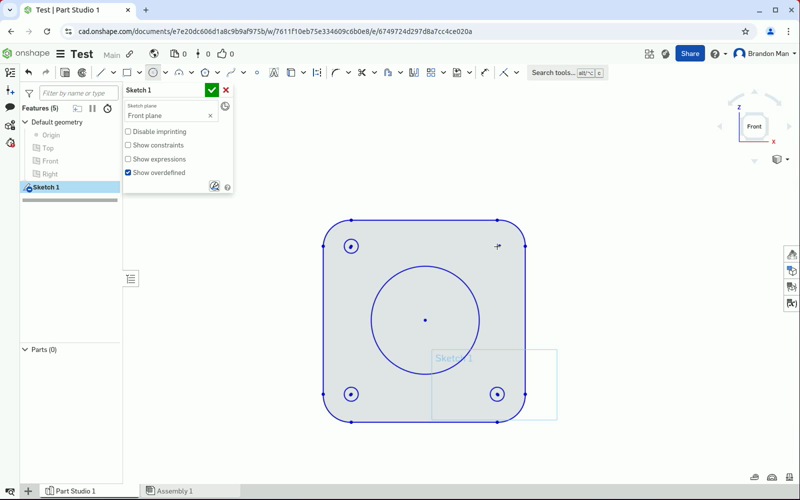
scroll(6)
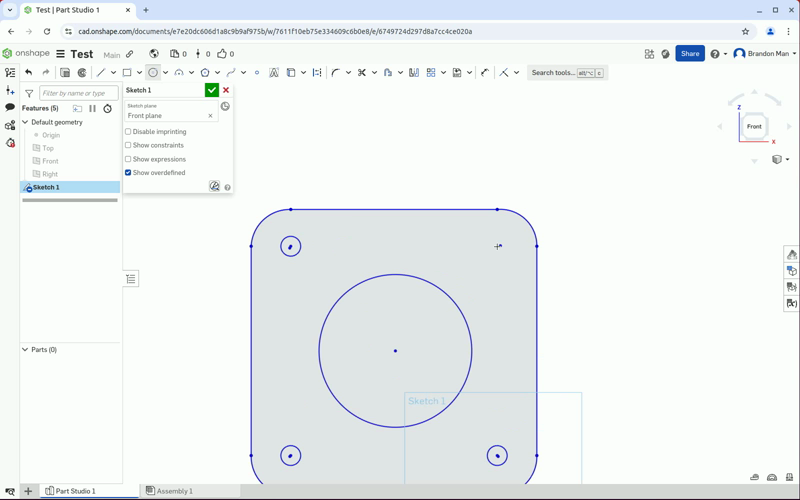
scroll(6)
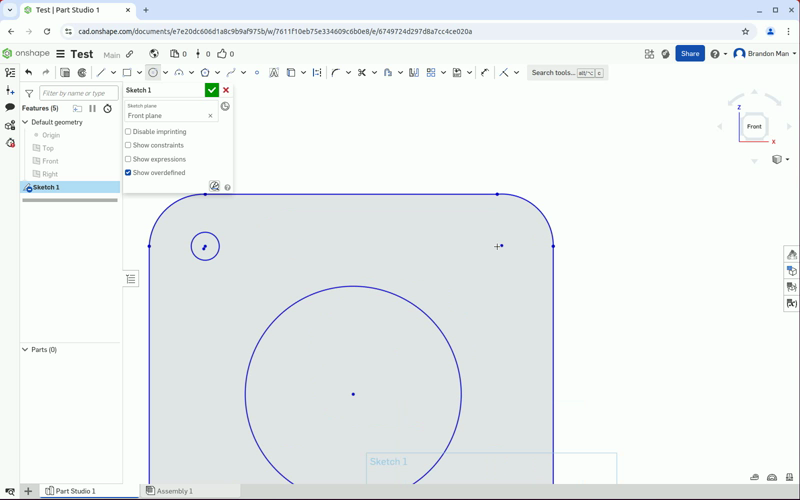
scroll(6)
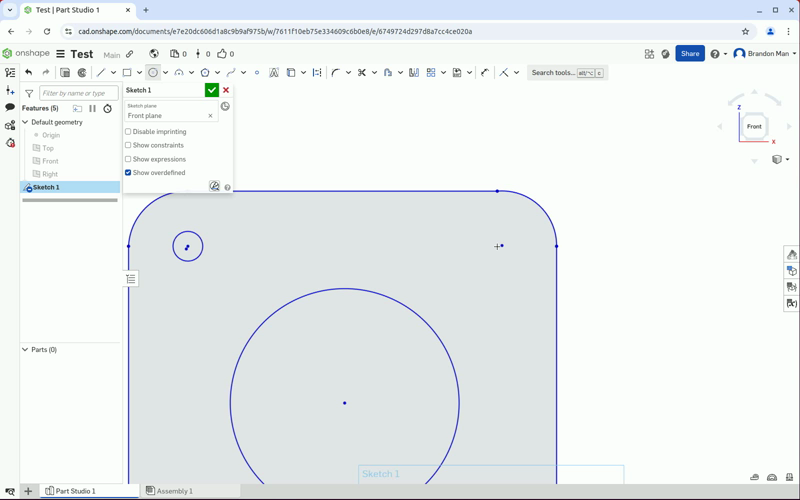
scroll(6)
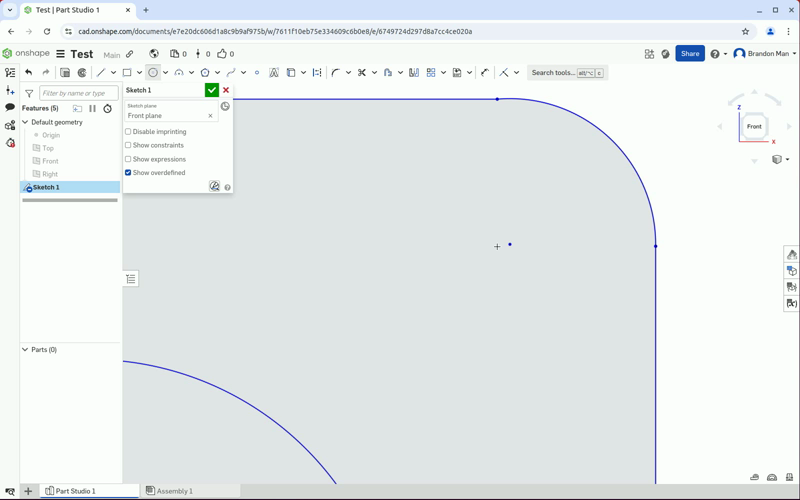
click(497, 246)
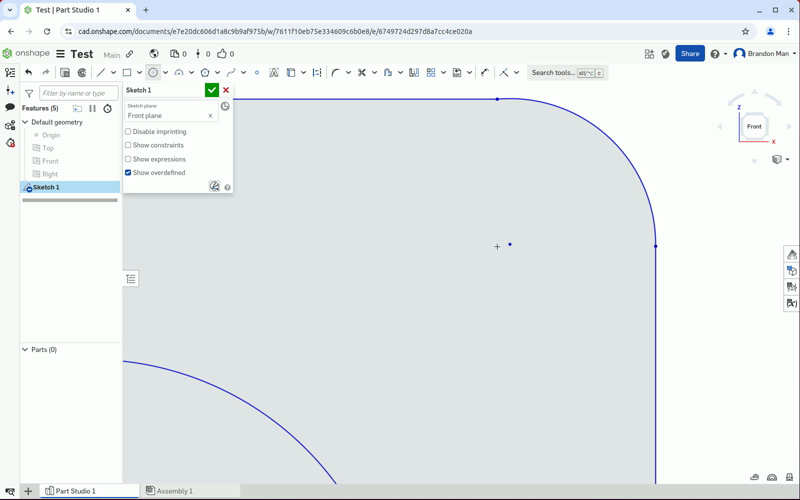
scroll(-6)
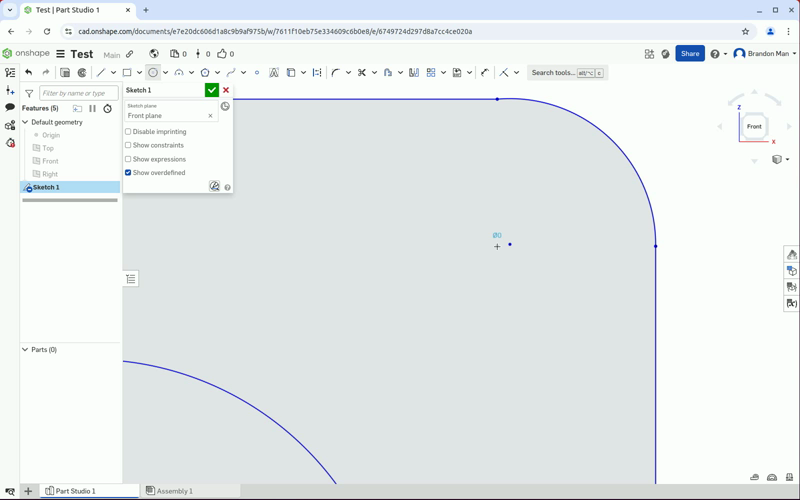
scroll(-6)
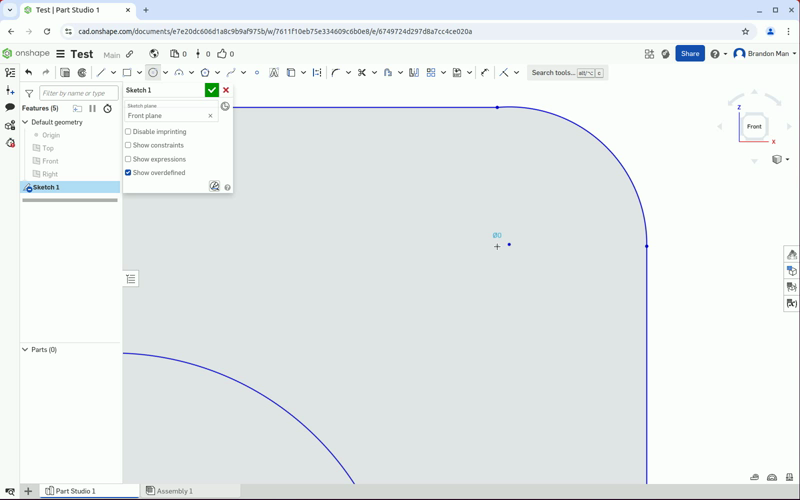
scroll(-6)
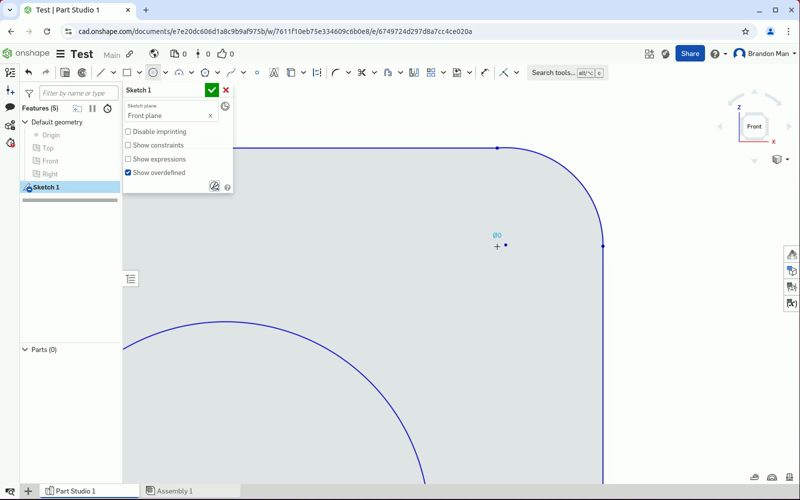
scroll(-6)
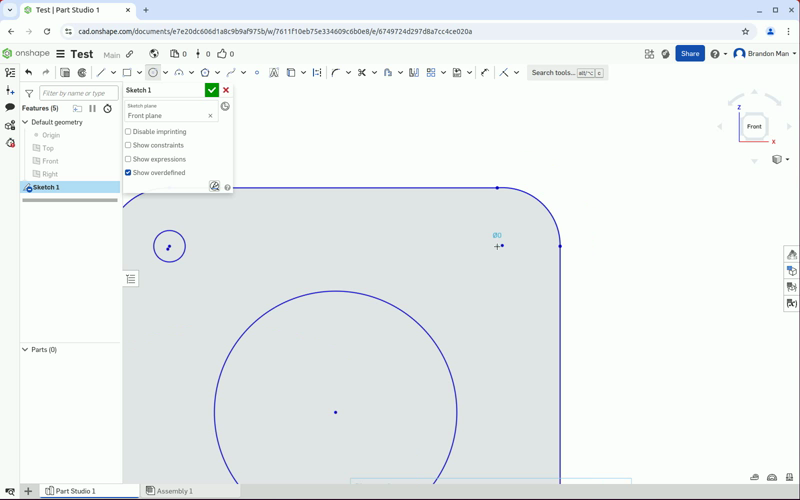
scroll(-6)
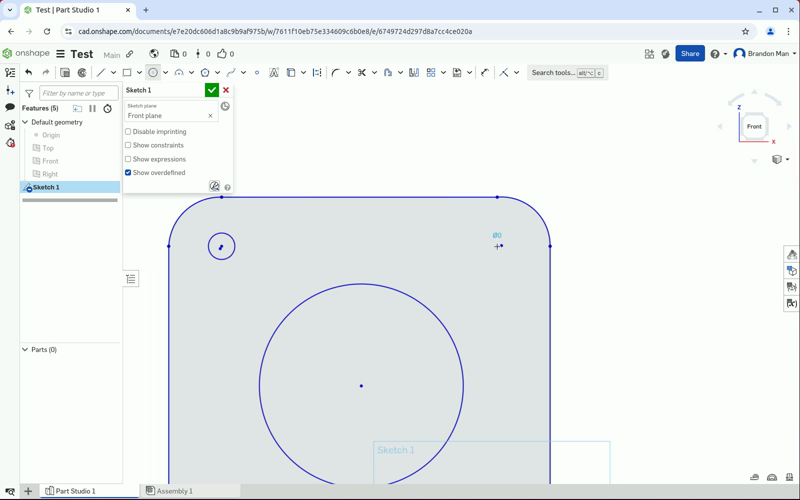
scroll(-6)
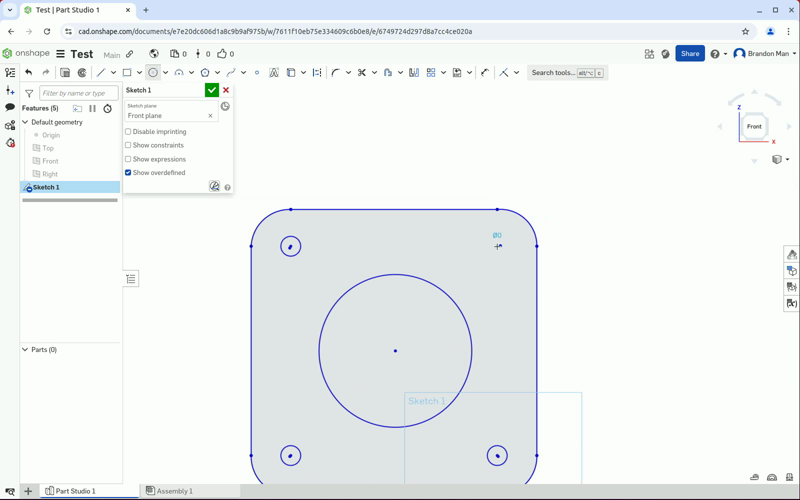
scroll(-6)
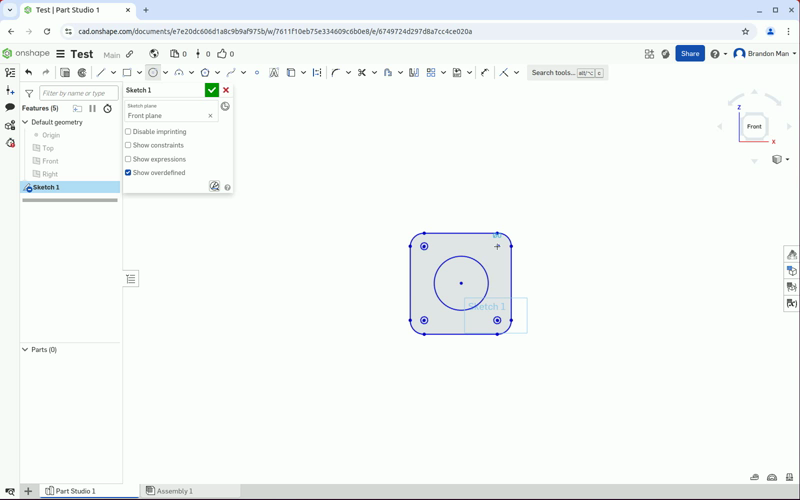
key_up(shift)
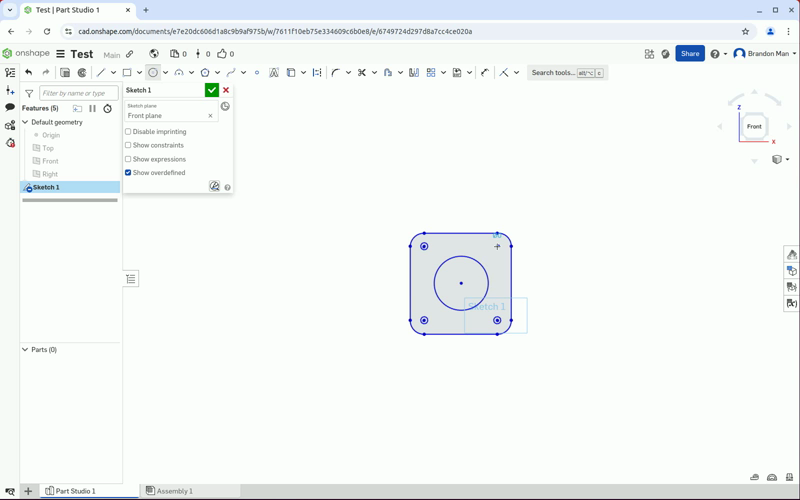
mouse_move(500, 246)
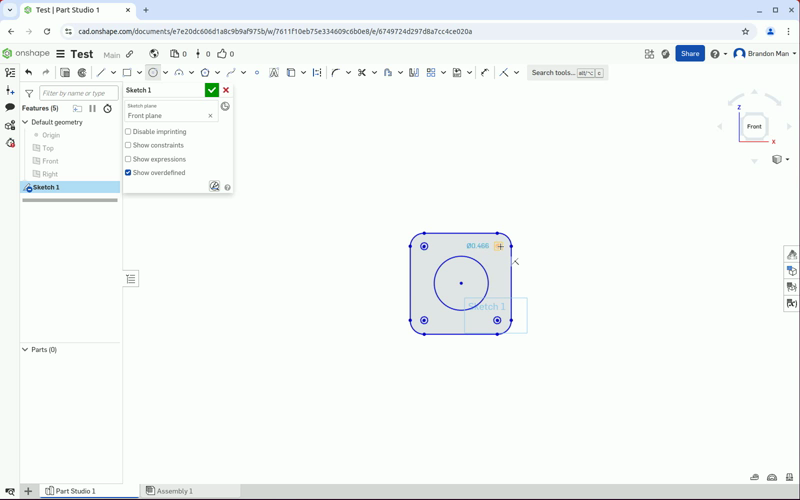
scroll(6)
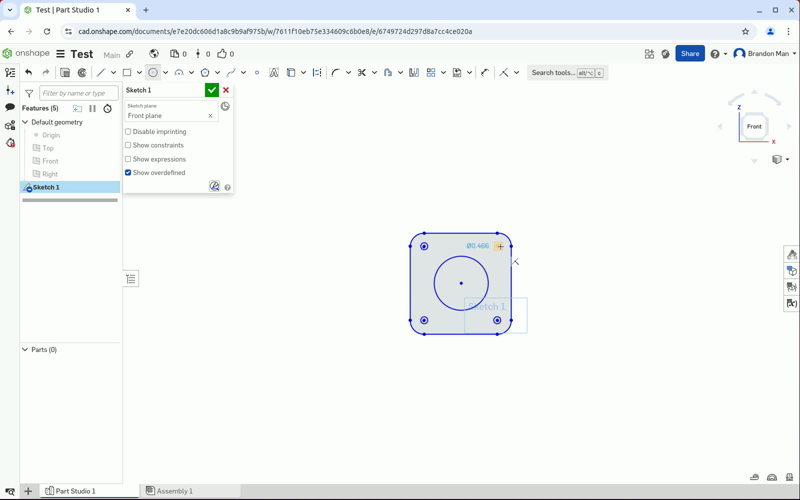
scroll(6)
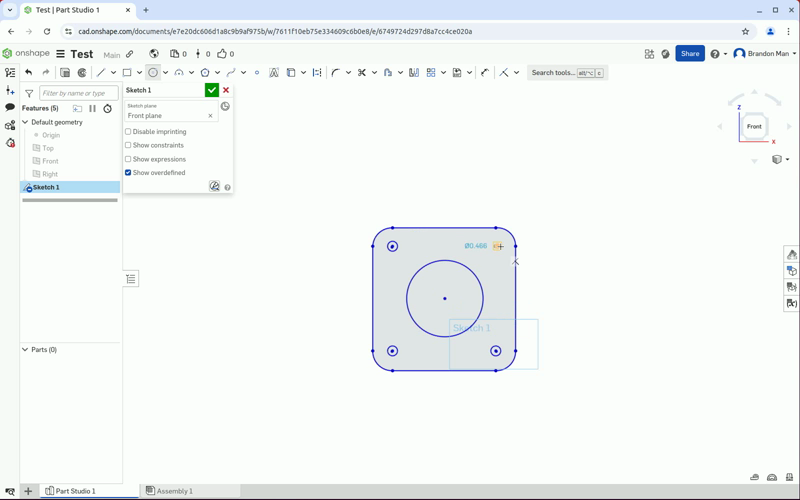
scroll(6)
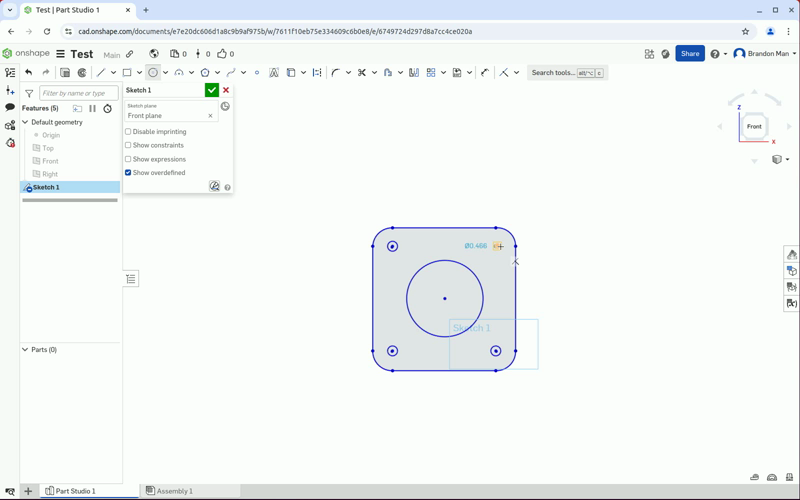
scroll(6)
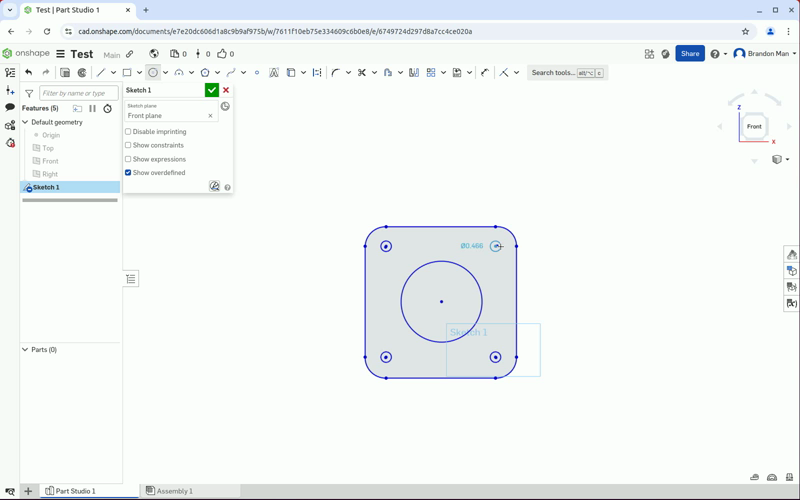
scroll(6)
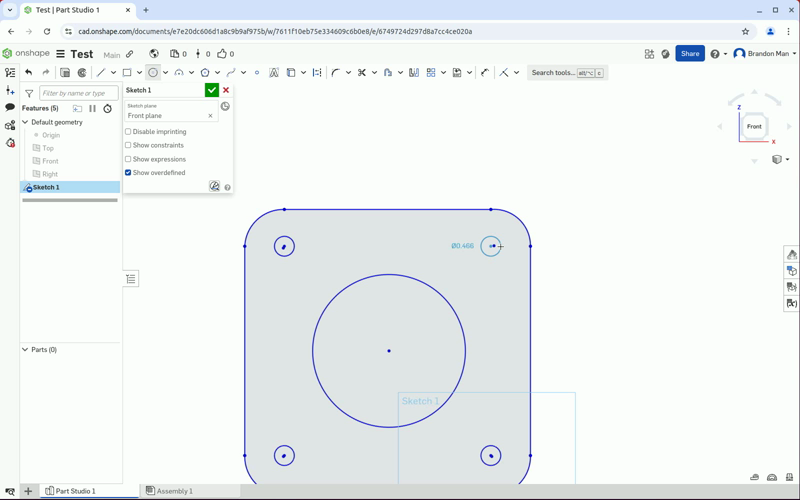
scroll(6)
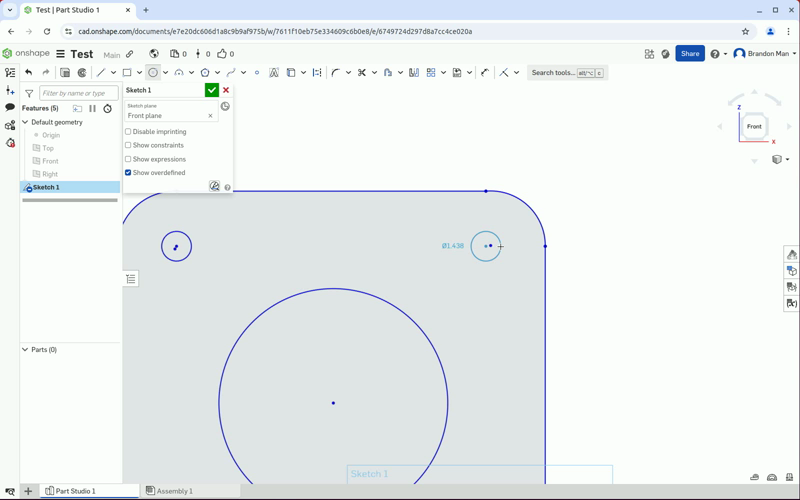
scroll(6)
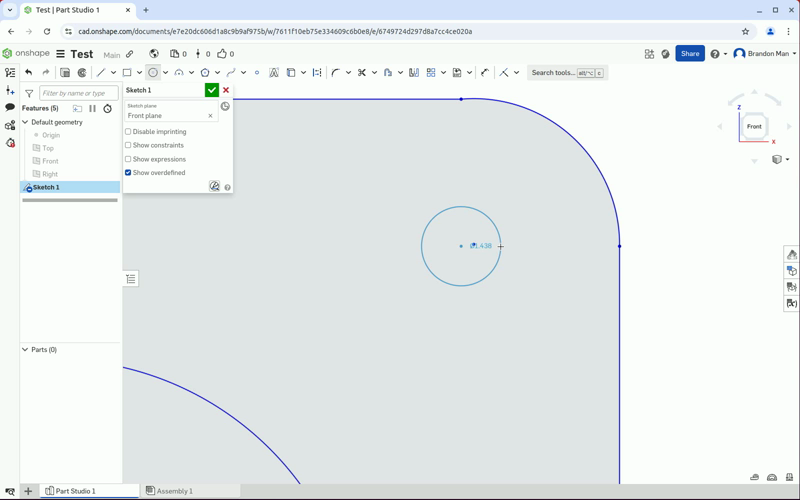
click(500, 246)
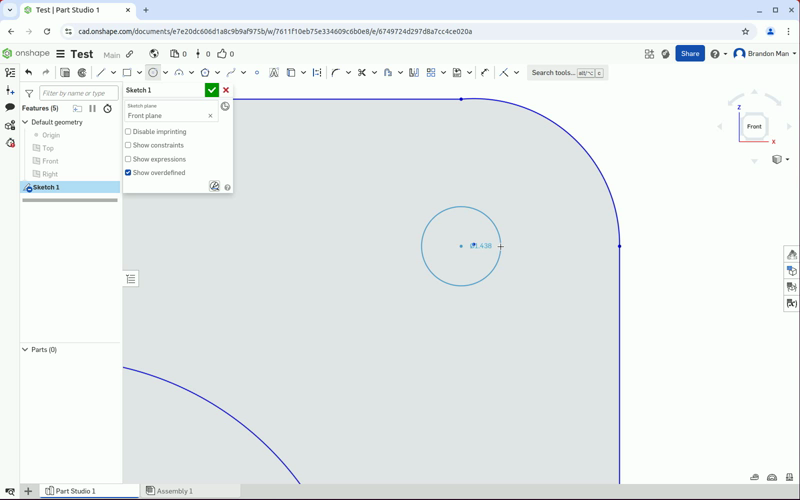
scroll(-6)
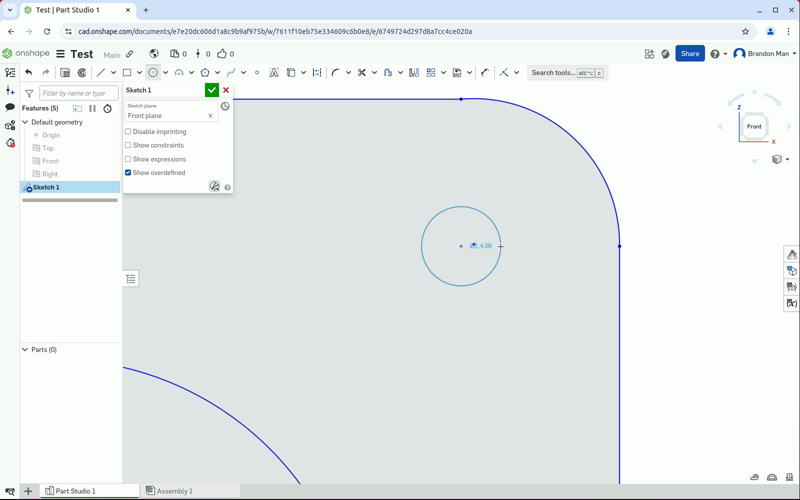
scroll(-6)
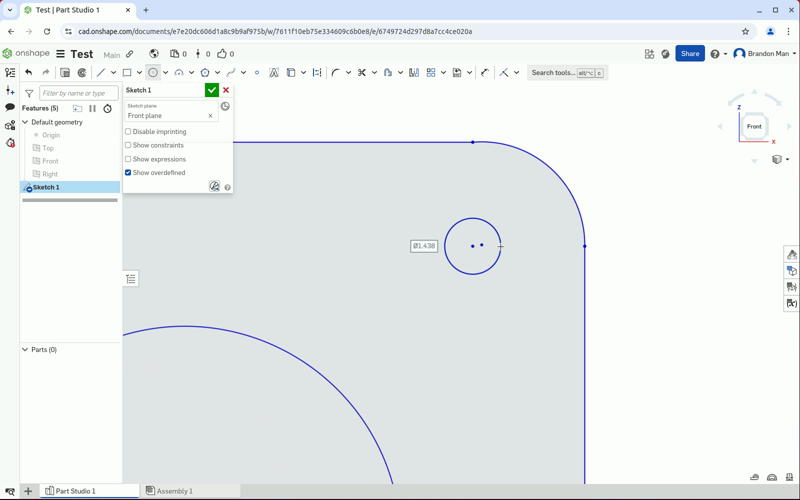
scroll(-6)
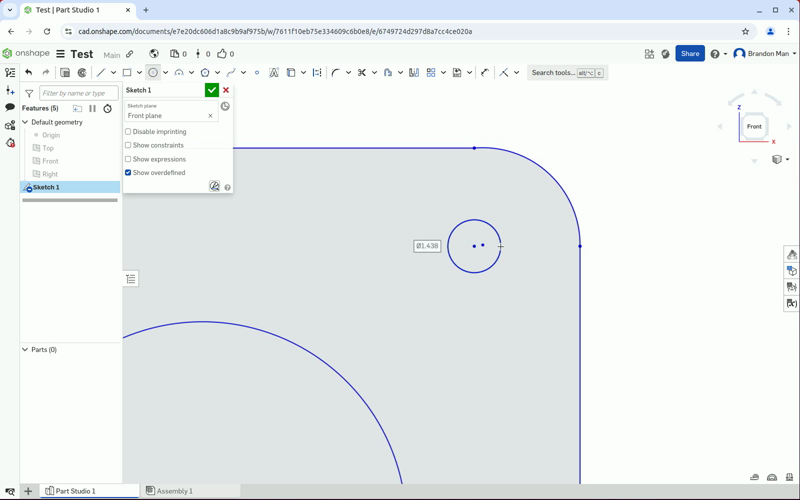
scroll(-6)
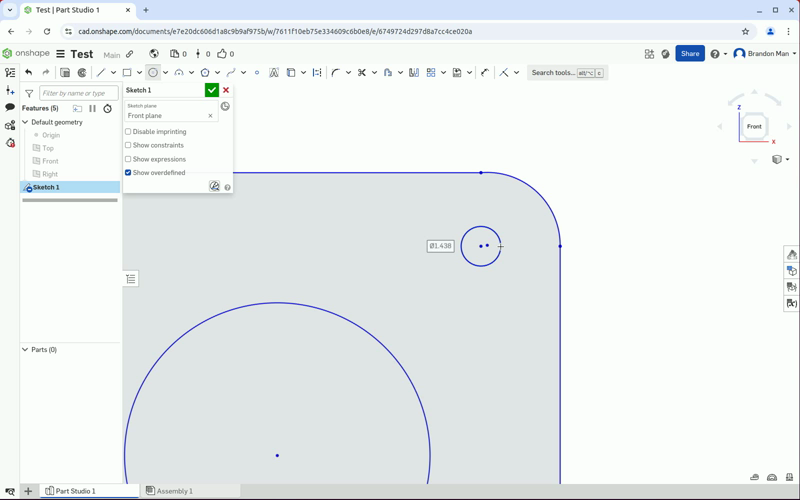
scroll(-6)
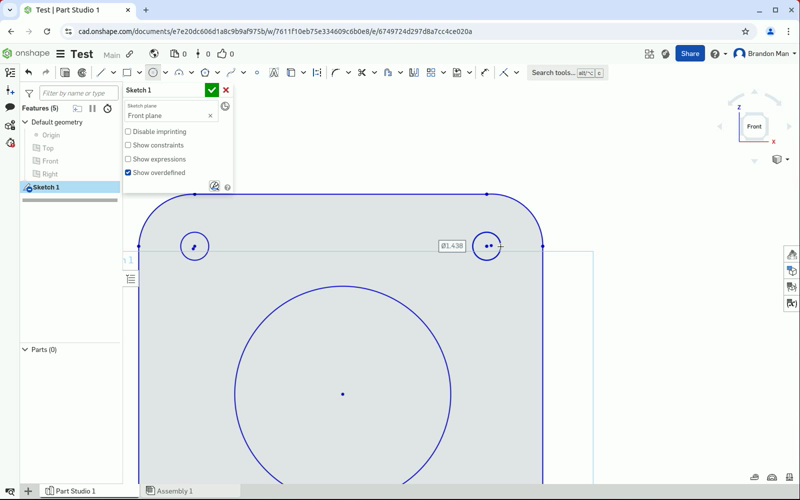
scroll(-6)
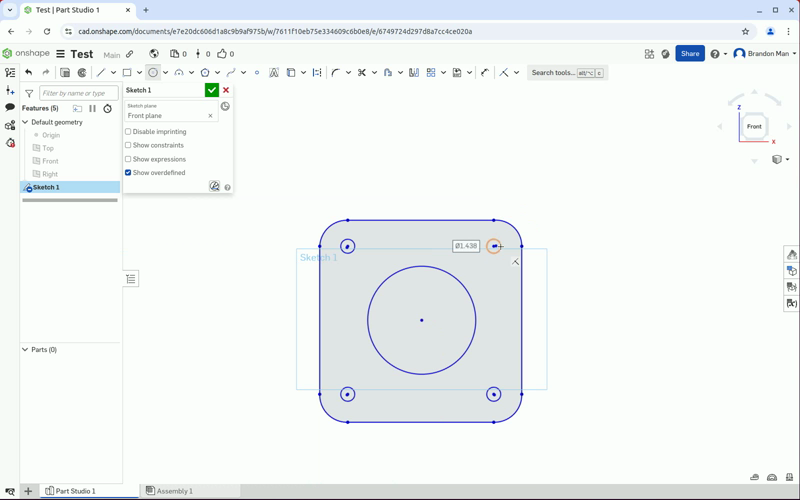
scroll(-6)
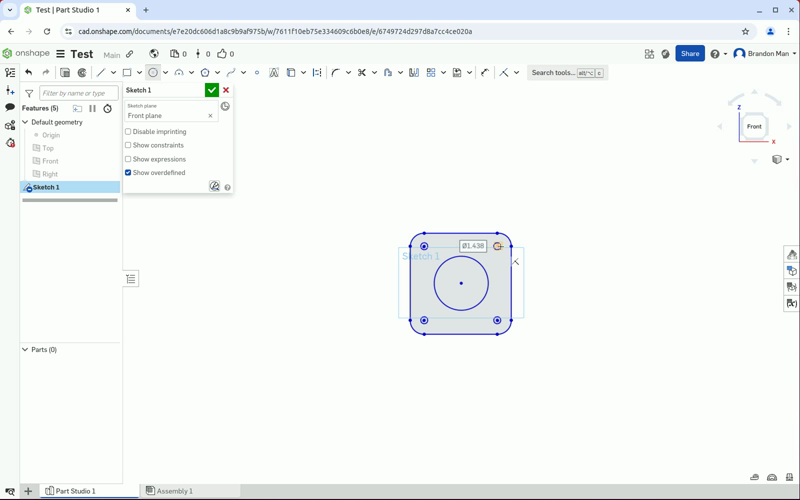
key(esc)
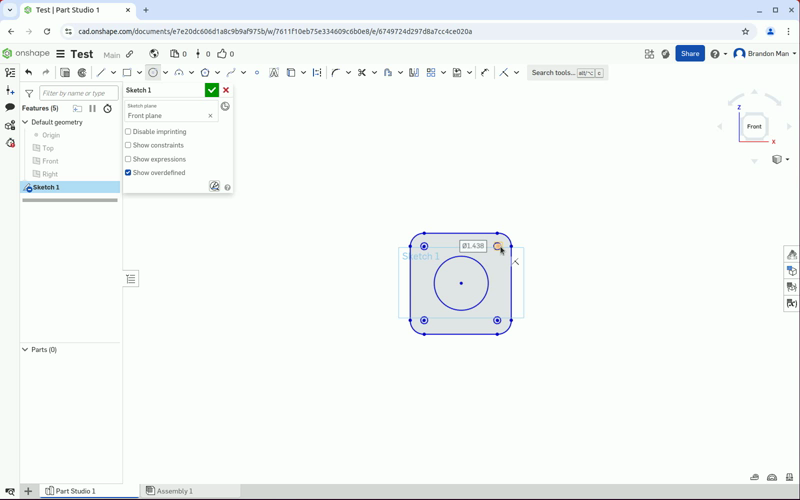
mouse_move(428, 267)
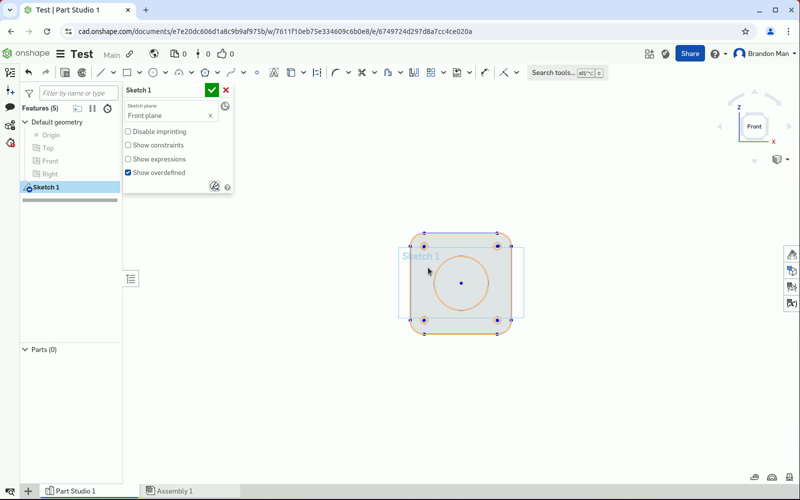
click(428, 267)
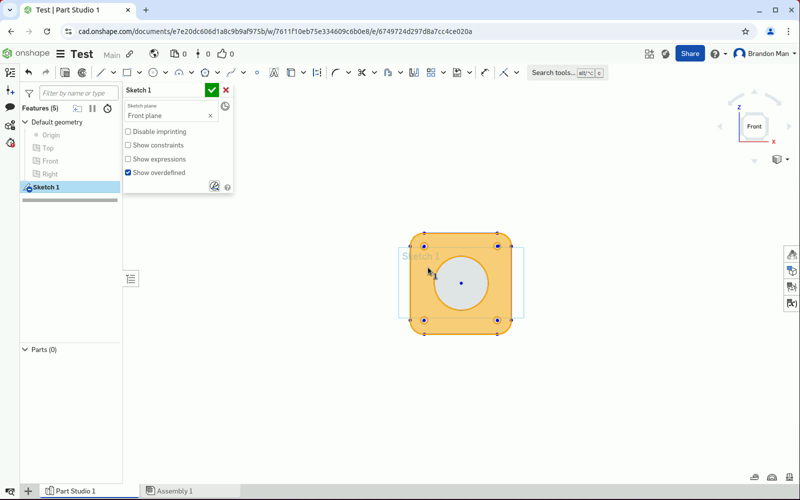
mouse_move(73, 352)
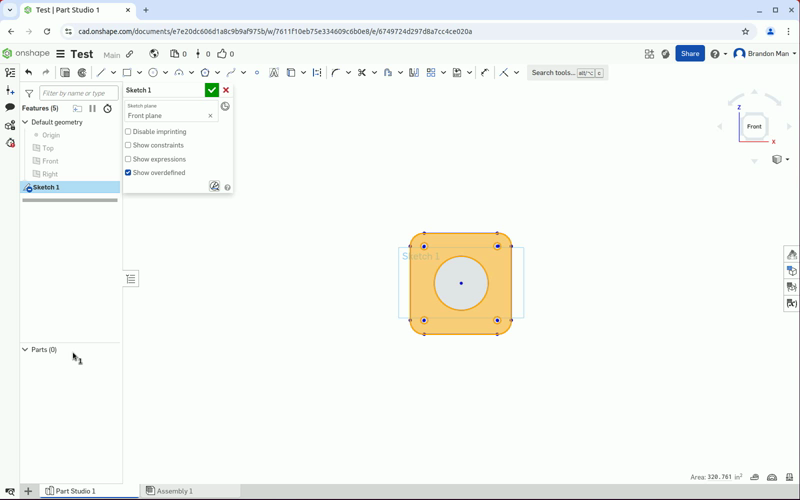
key(shift+y)
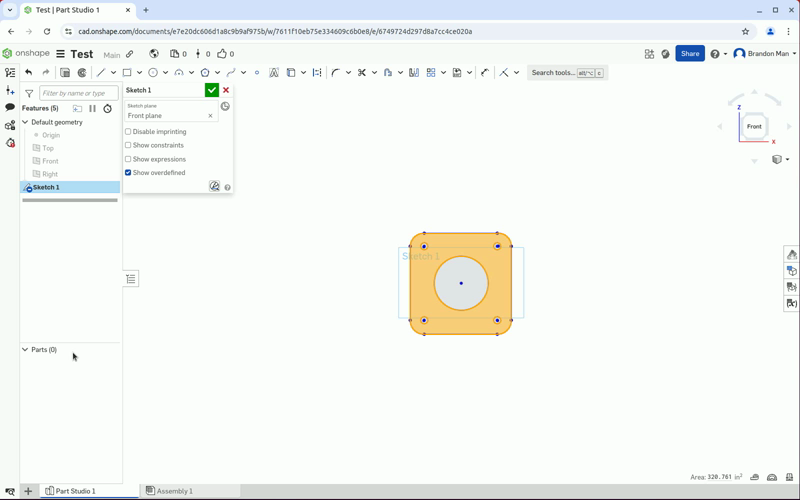
key(shift+e)
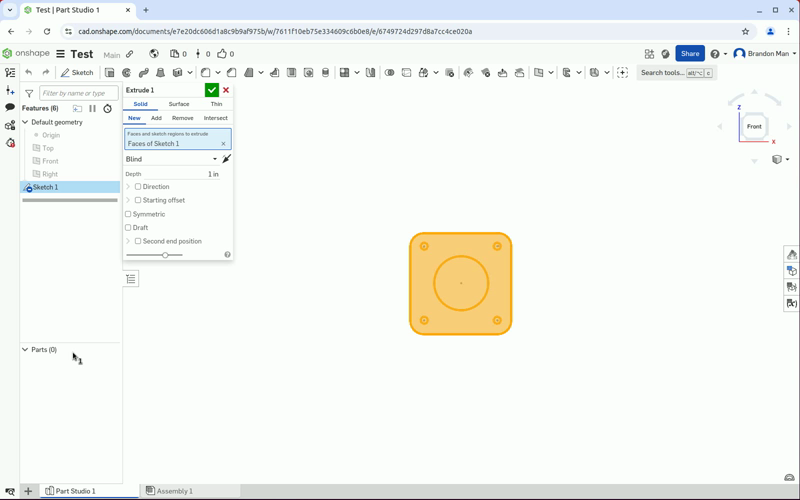
mouse_move(143, 106)
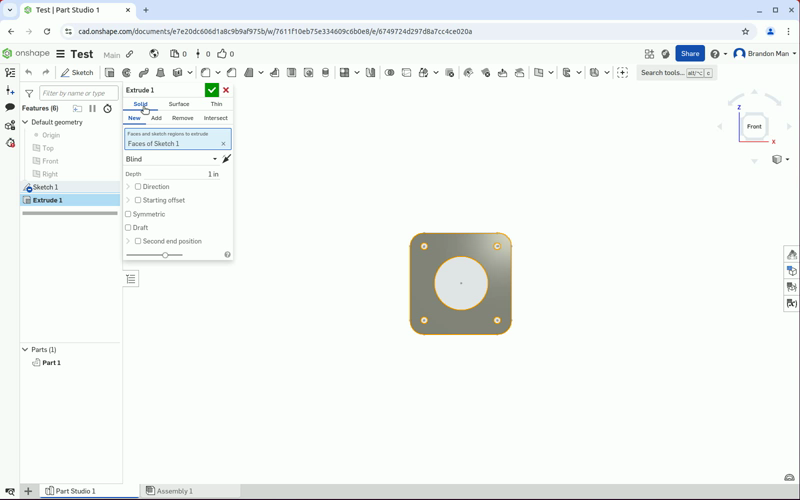
click(143, 106)
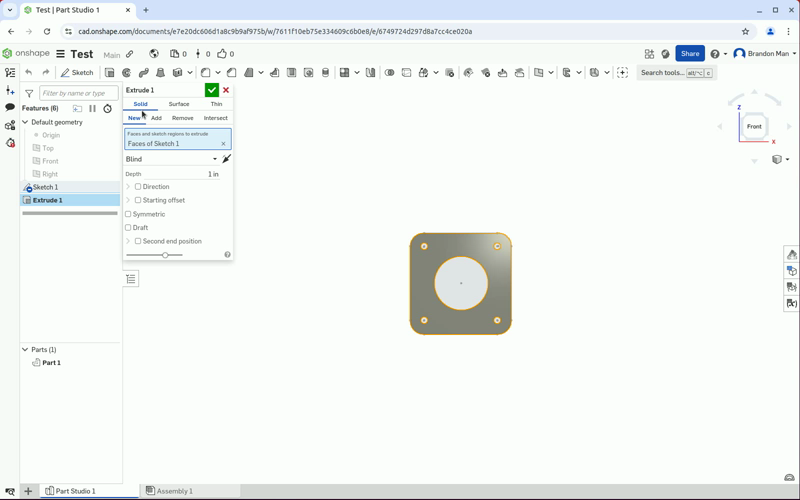
mouse_move(137, 120)
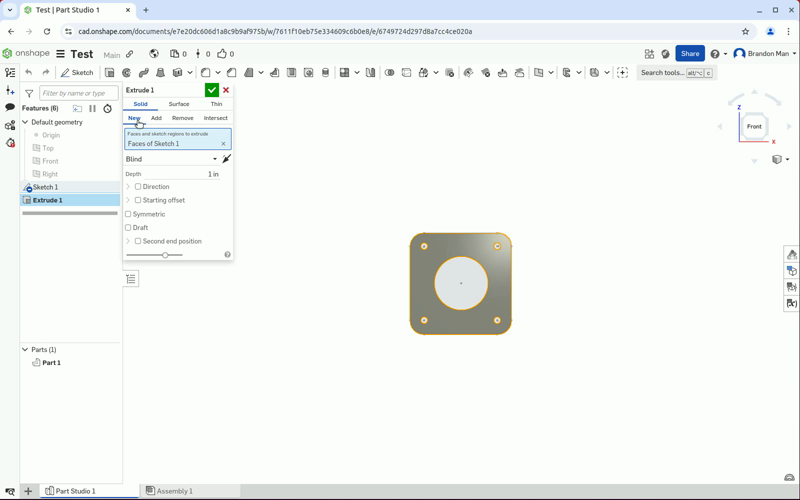
click(137, 120)
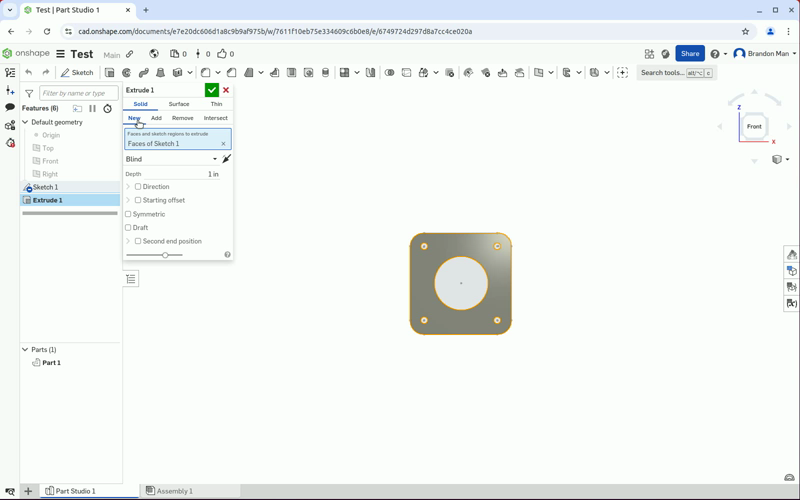
key(tab, 4)
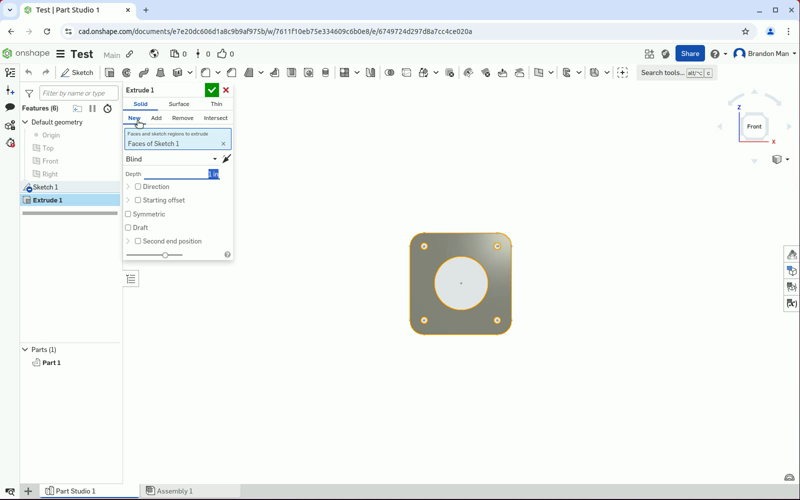
text(-23.108)
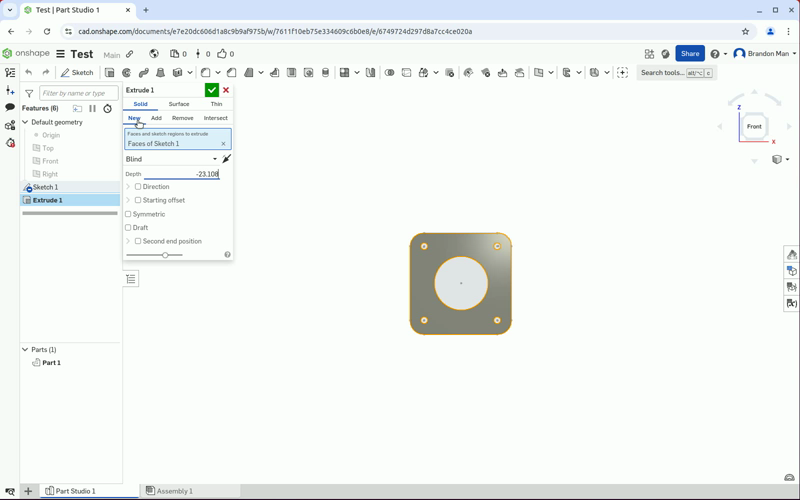
key(enter)
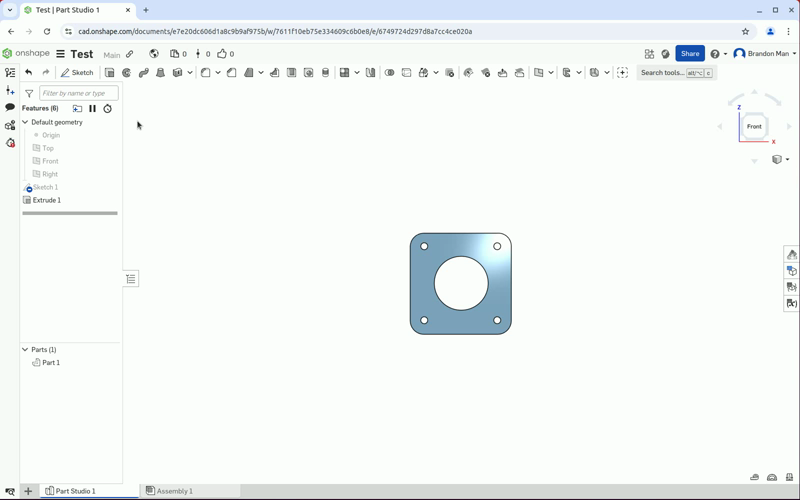
key(shift+h)
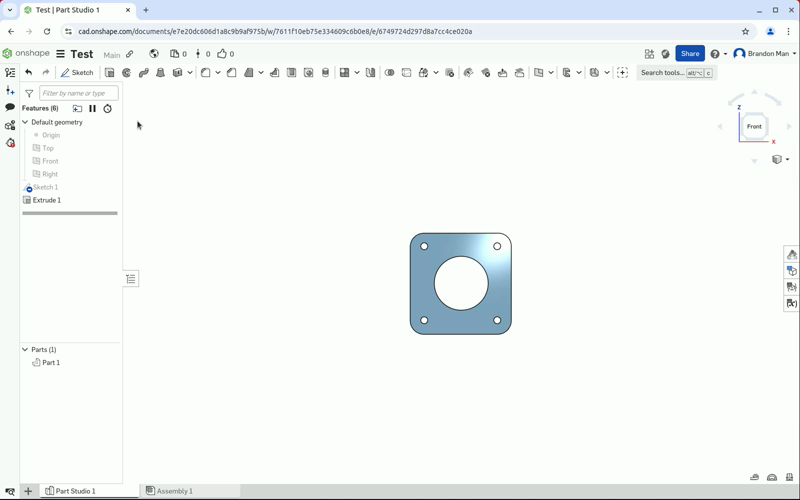
key(shift+h)
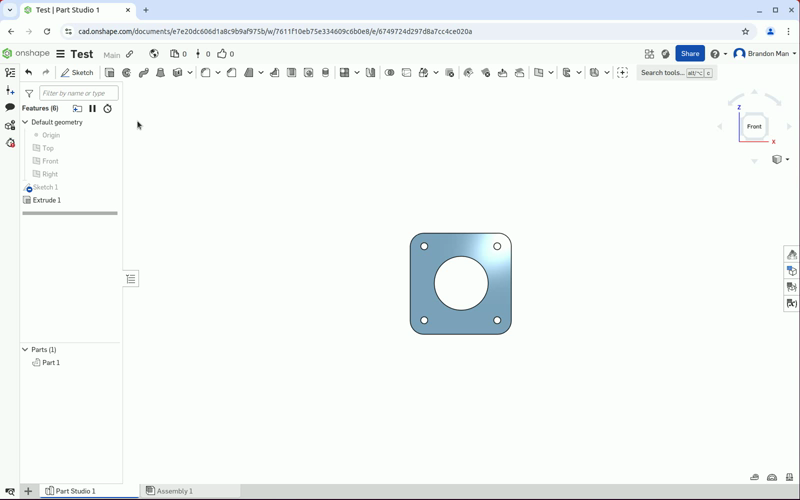
mouse_move(73, 189)
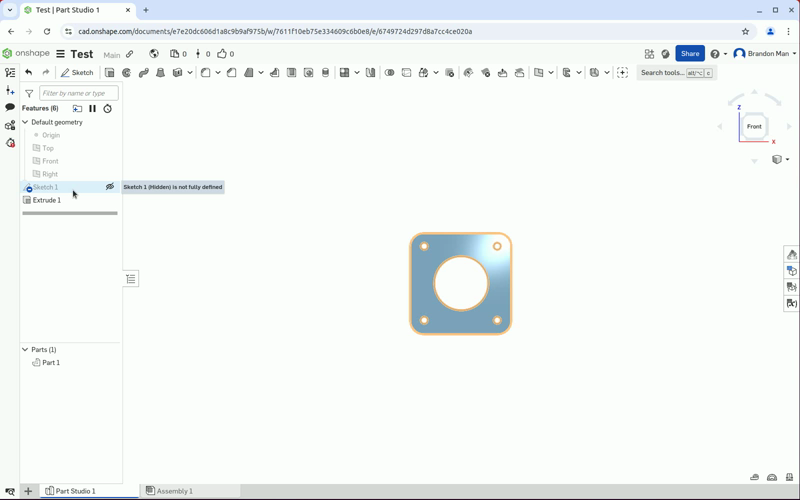
click(73, 189)
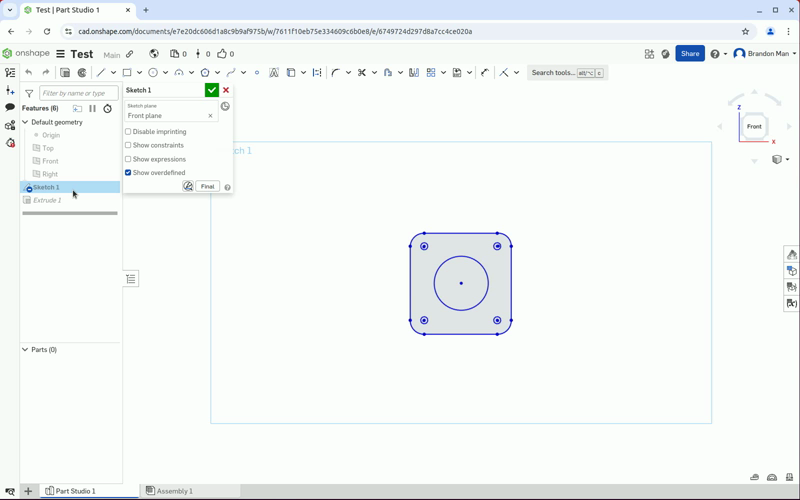
mouse_move(229, 92)
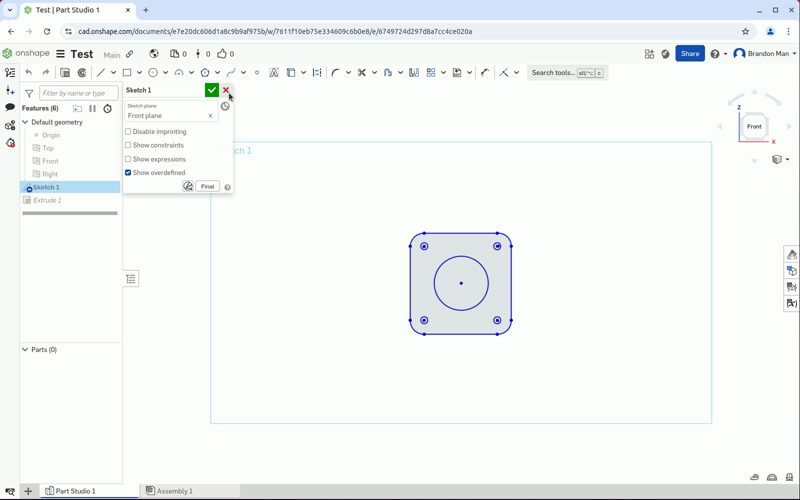
click(229, 92)
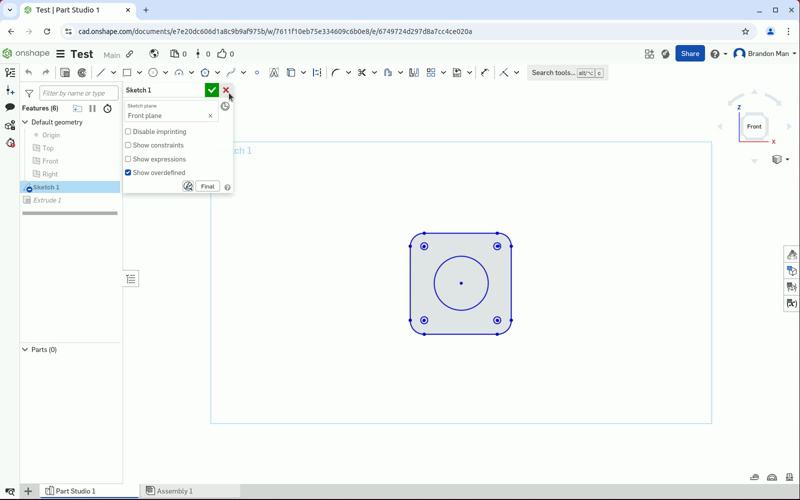
key(shift+s)
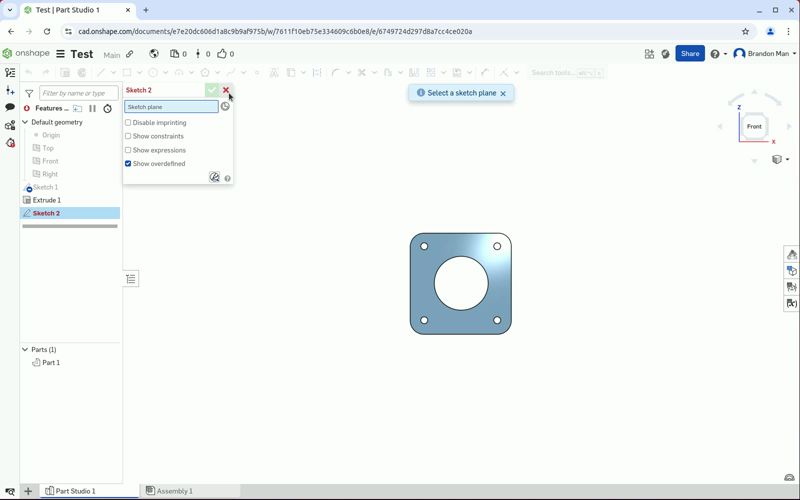
mouse_move(73, 163)
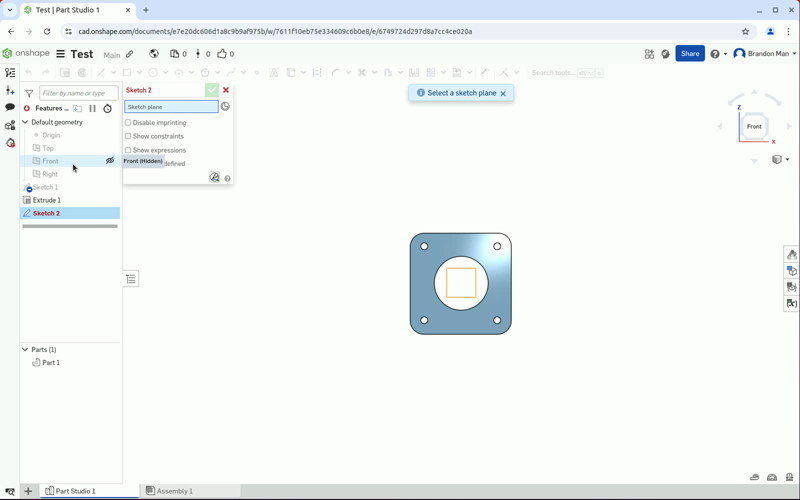
click(73, 163)
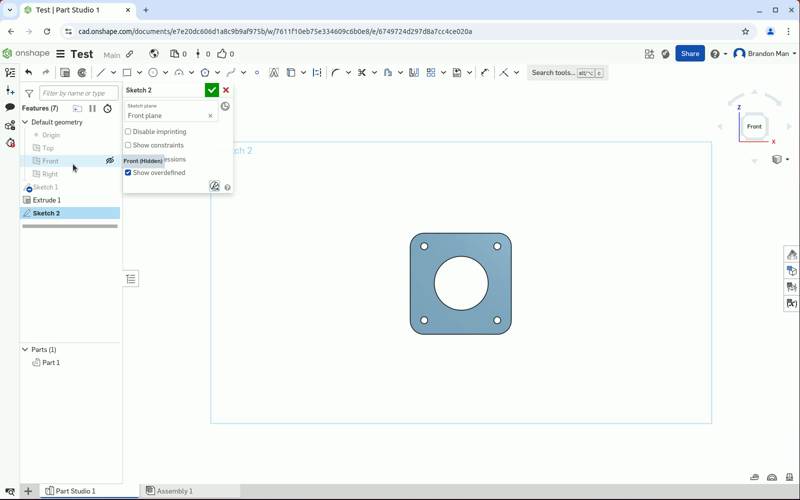
mouse_move(73, 352)
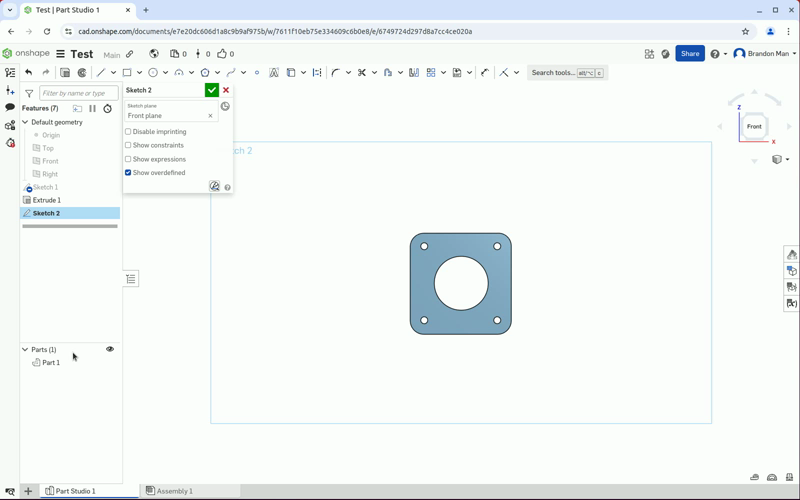
key(y)
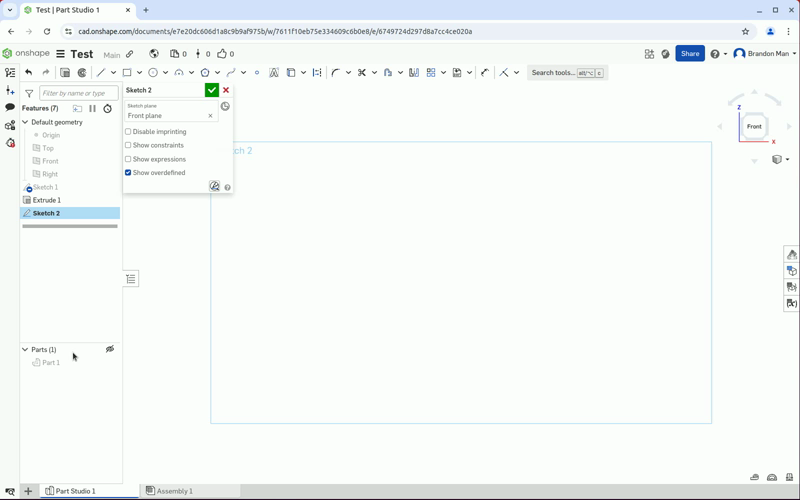
key(c)
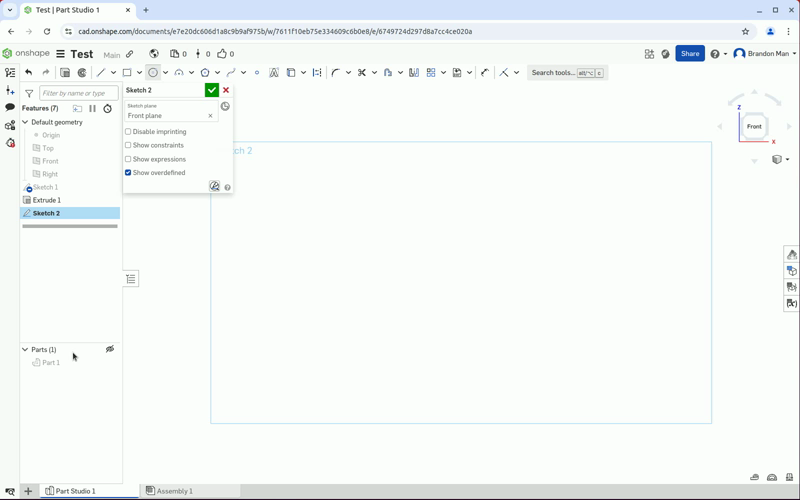
key_down(shift)
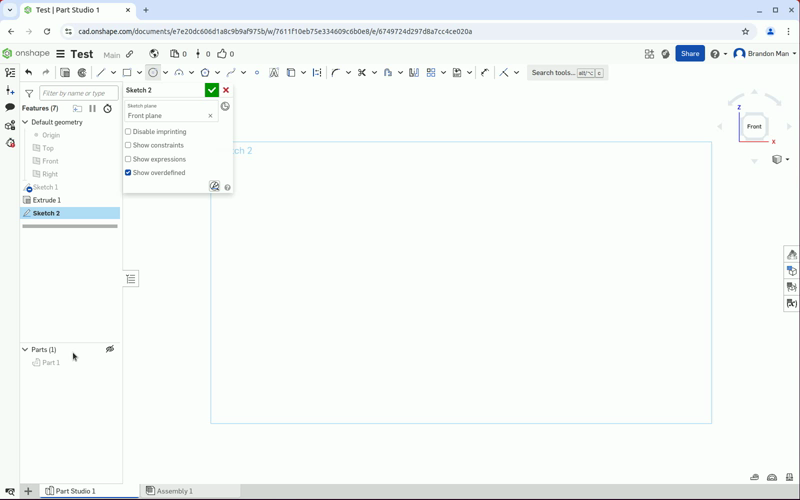
mouse_move(461, 282)
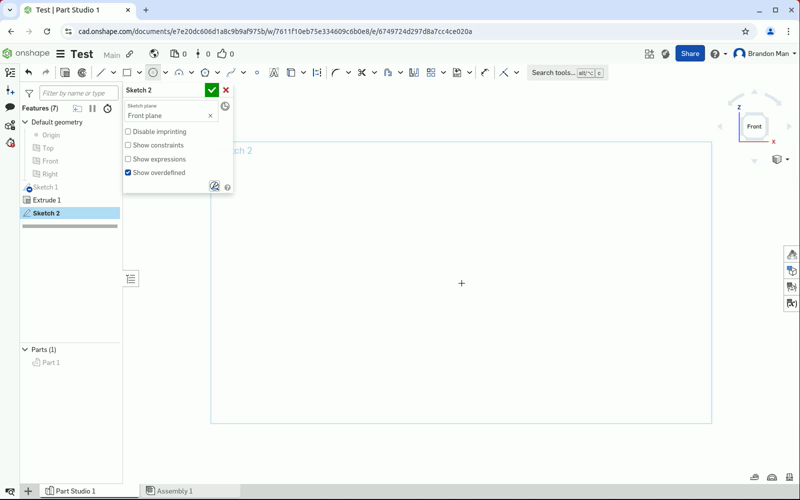
click(461, 282)
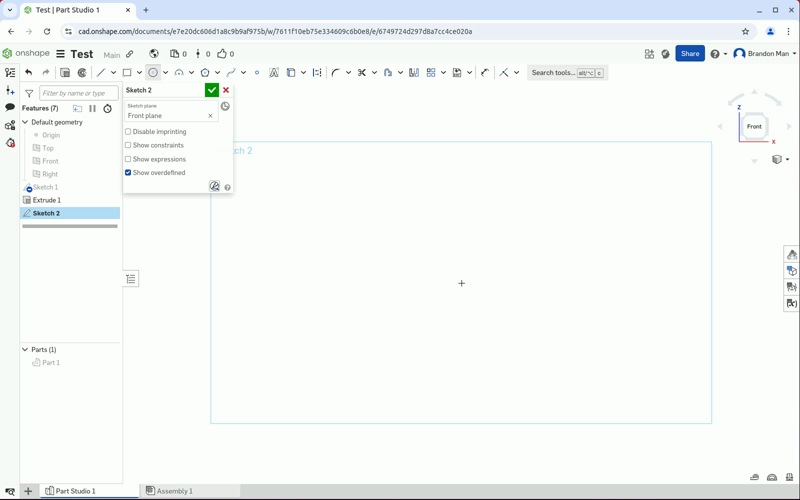
key_up(shift)
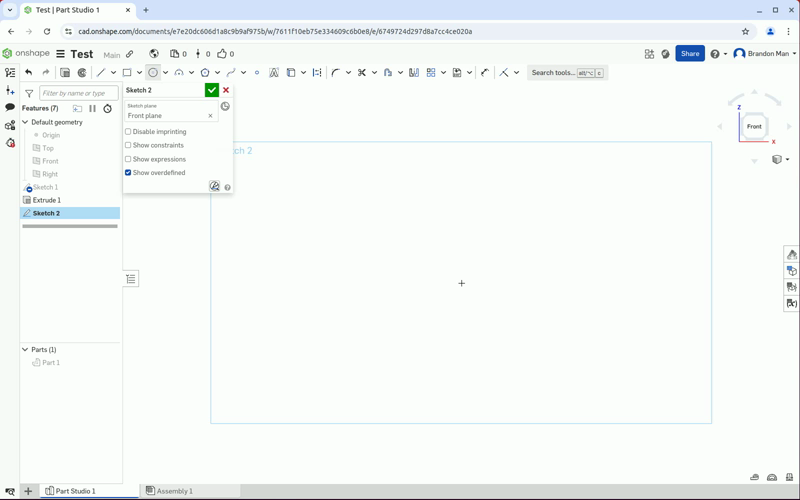
mouse_move(488, 282)
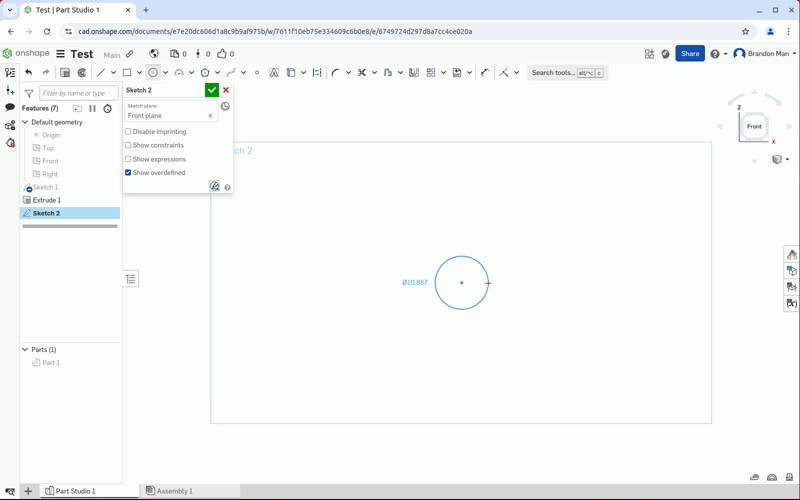
click(488, 282)
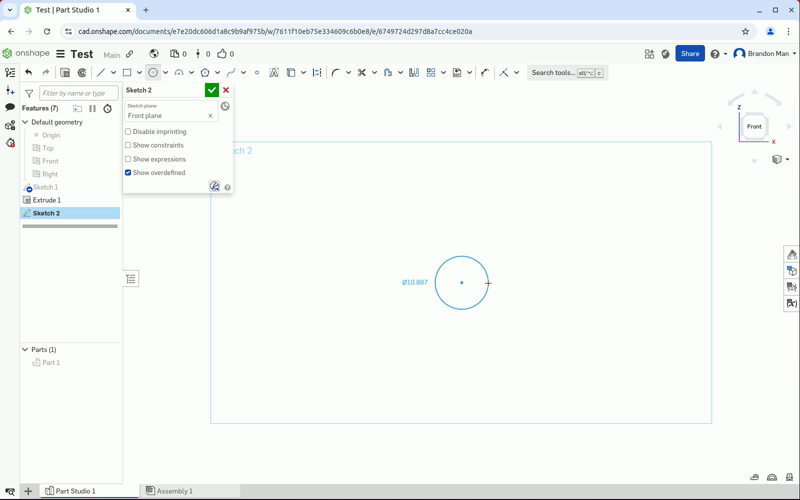
key(esc)
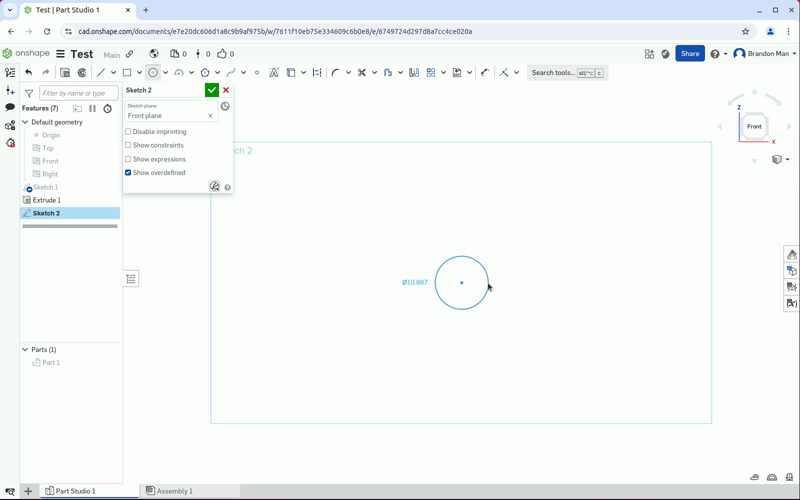
key(c)
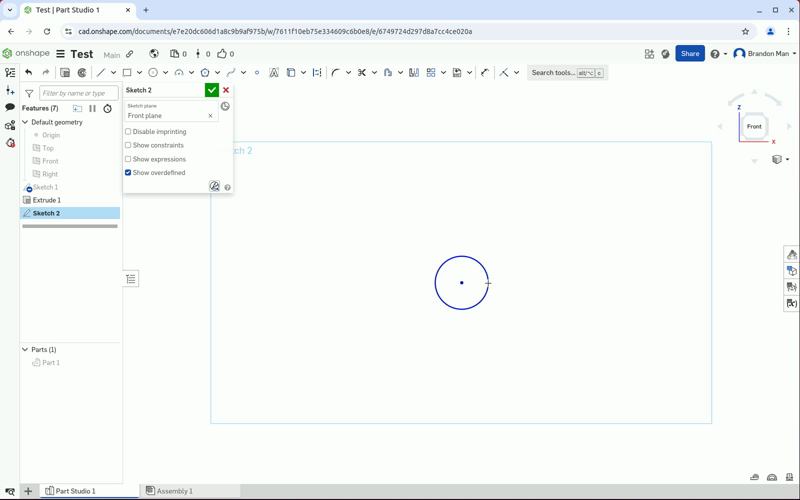
key_down(shift)
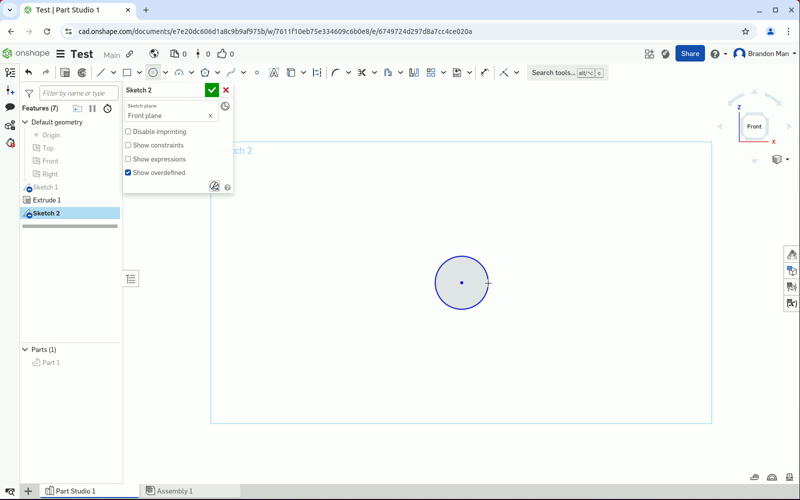
mouse_move(461, 282)
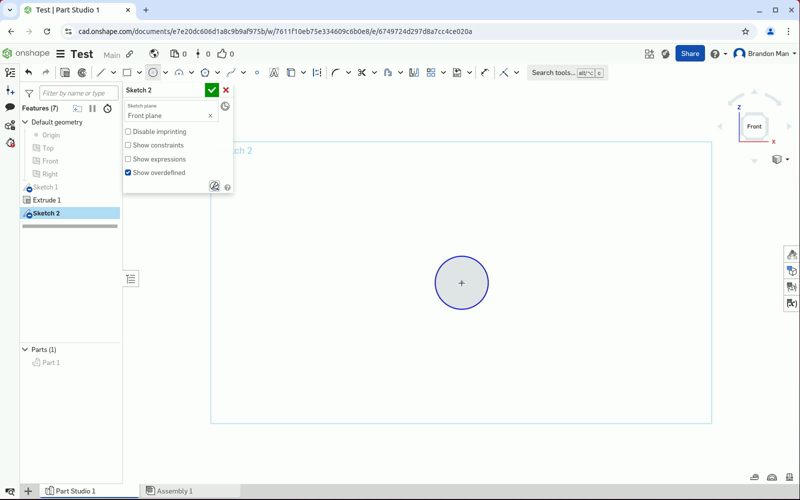
click(461, 282)
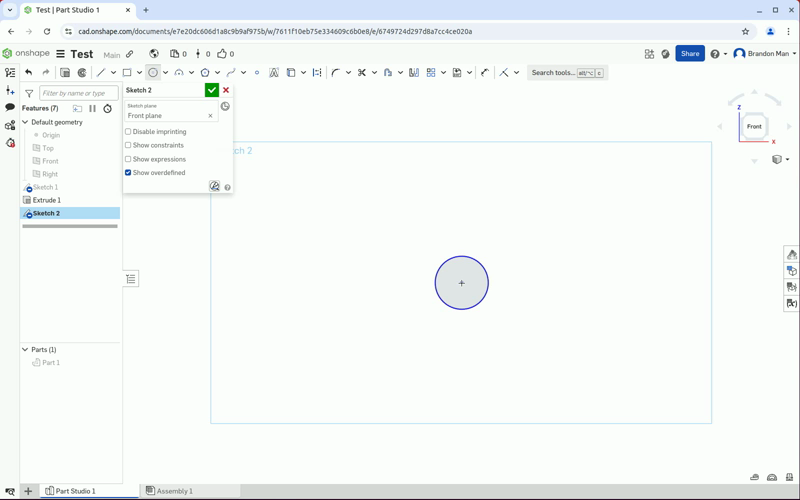
key_up(shift)
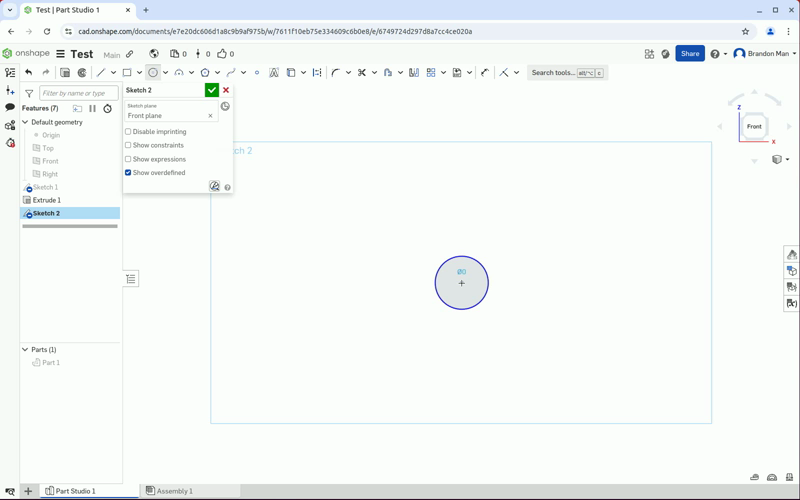
mouse_move(468, 282)
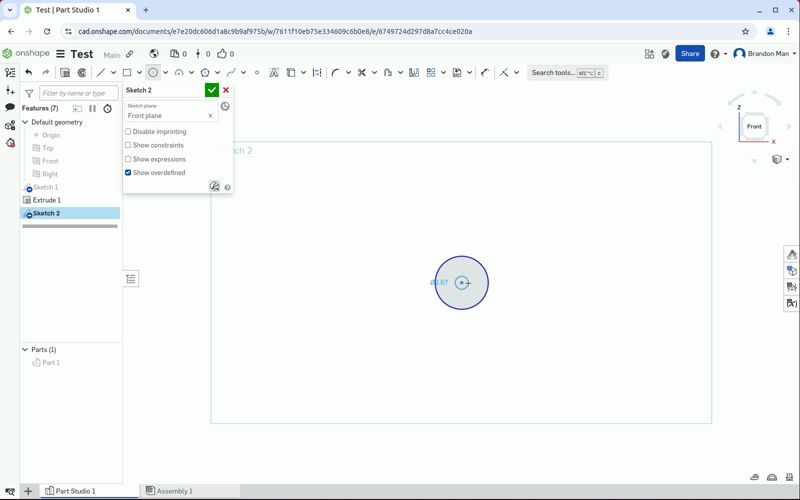
click(468, 282)
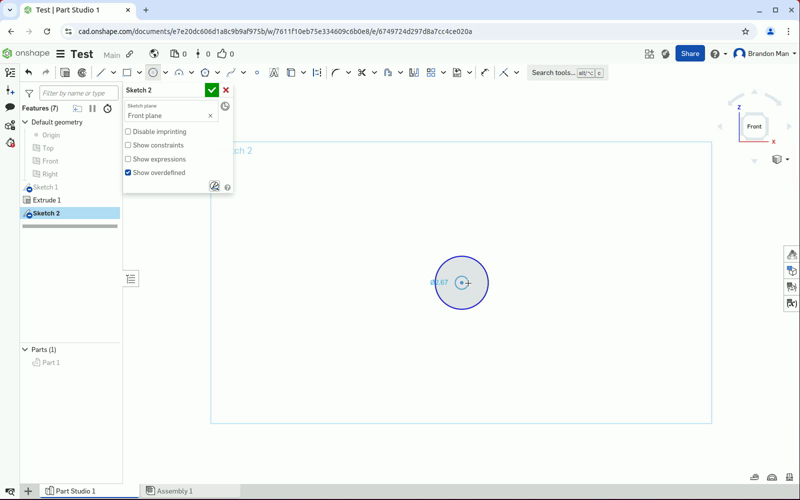
key(esc)
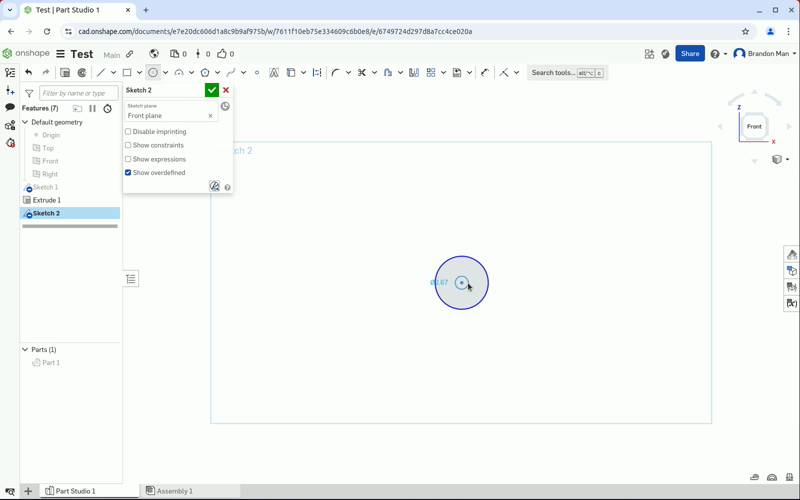
mouse_move(477, 293)
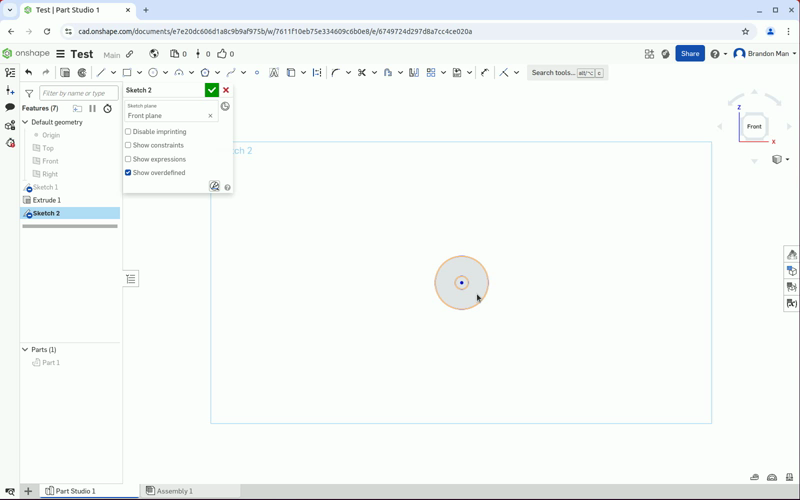
click(477, 293)
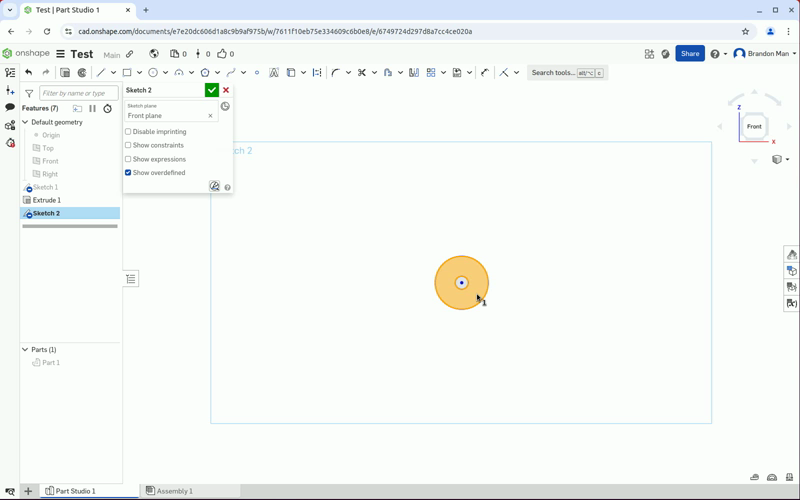
mouse_move(73, 352)
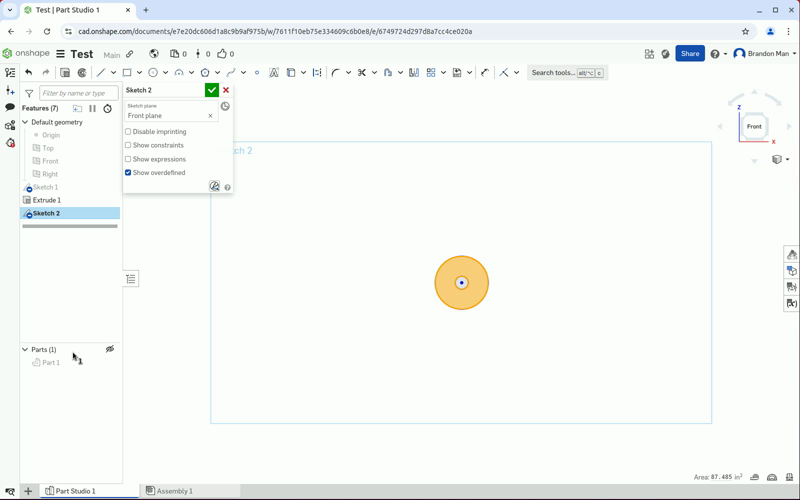
key(shift+y)
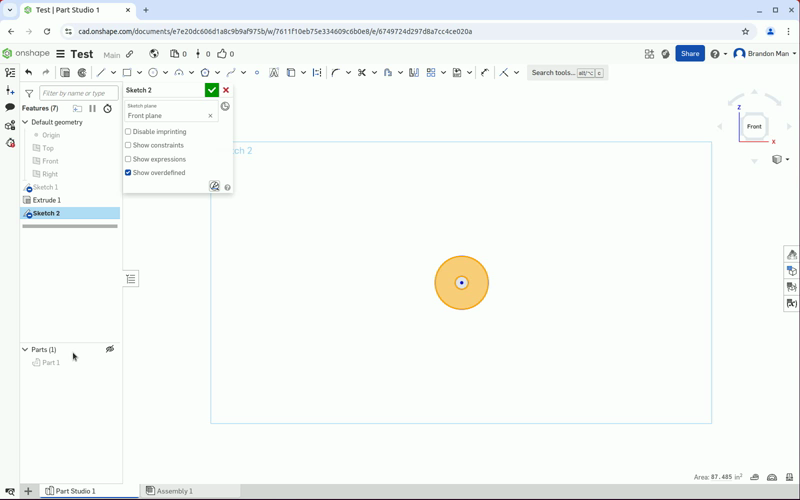
key(shift+e)
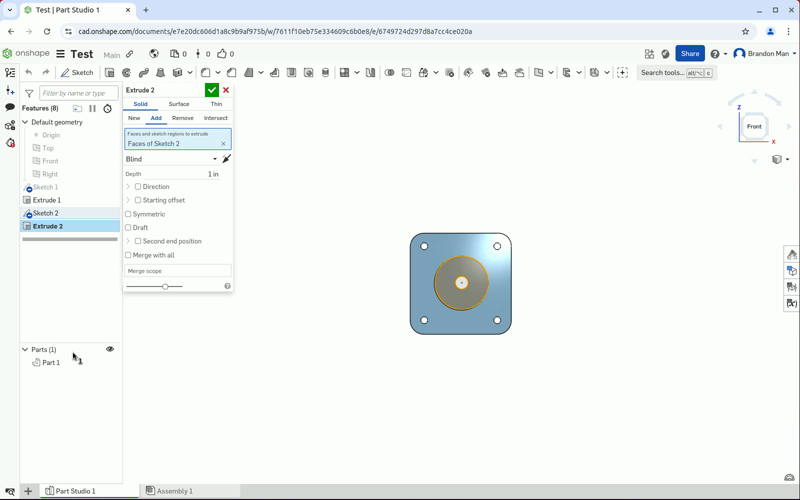
mouse_move(143, 106)
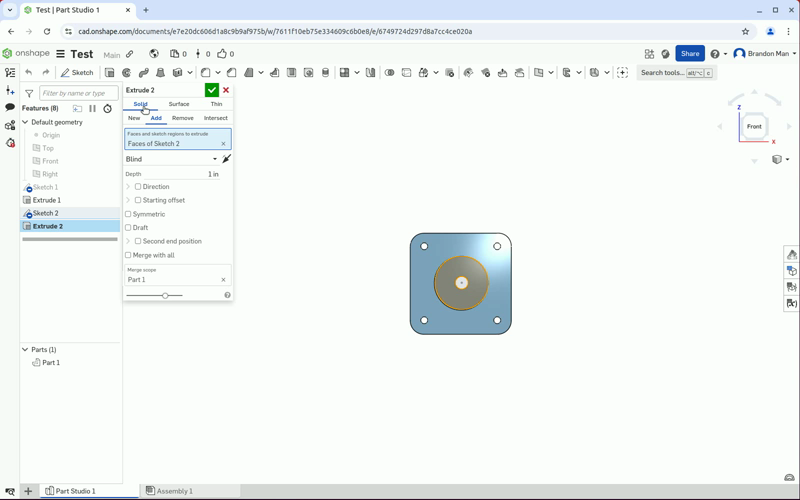
click(143, 106)
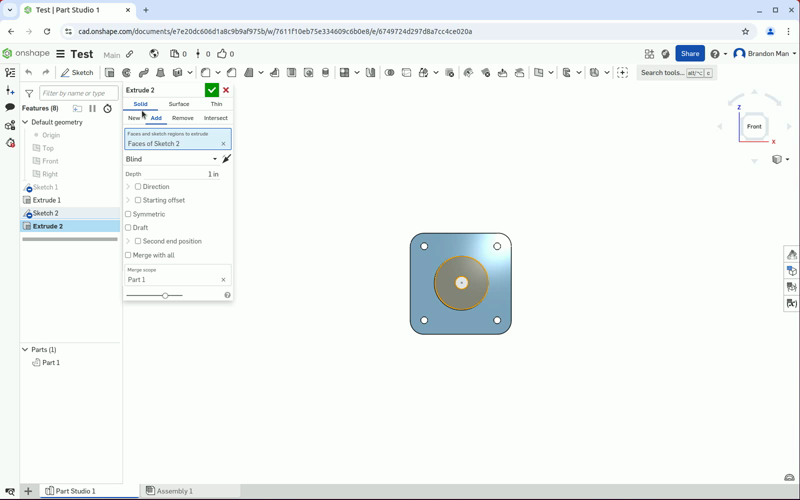
mouse_move(137, 120)
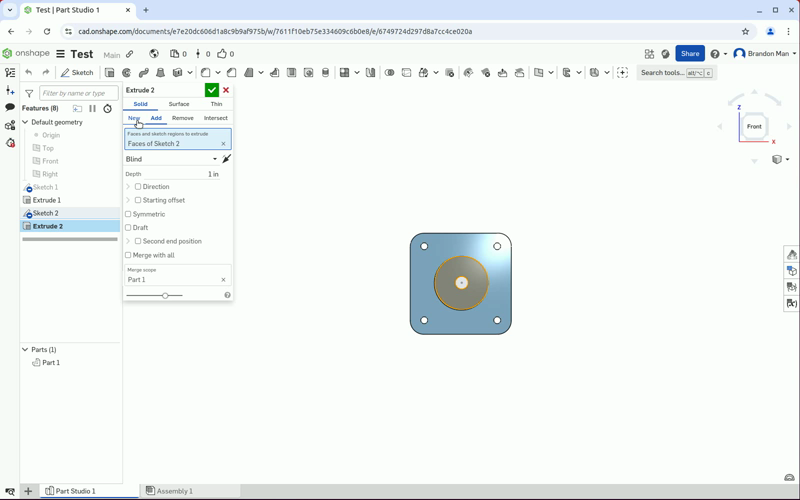
click(137, 120)
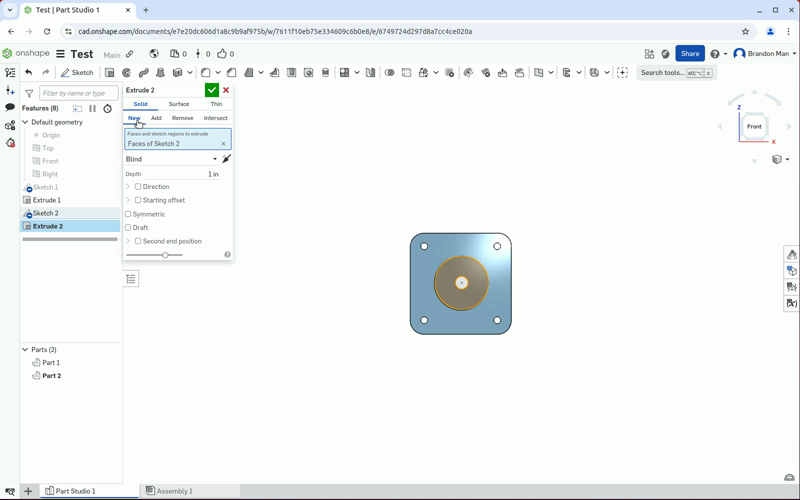
key(tab, 4)
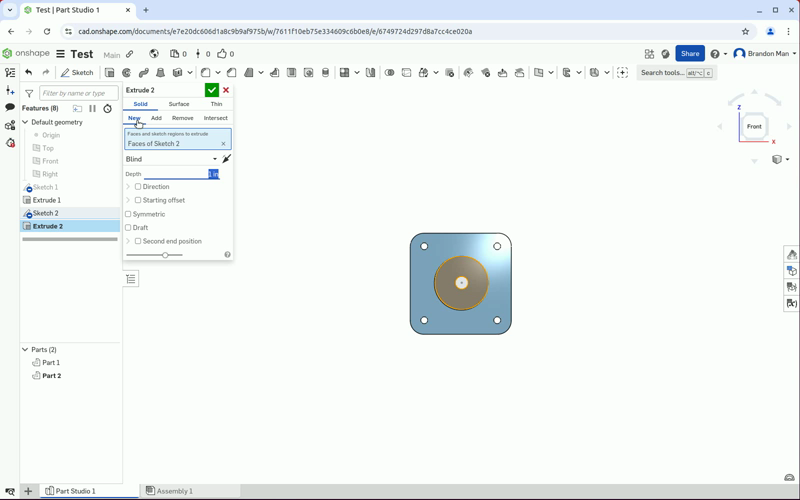
text(-23.108)
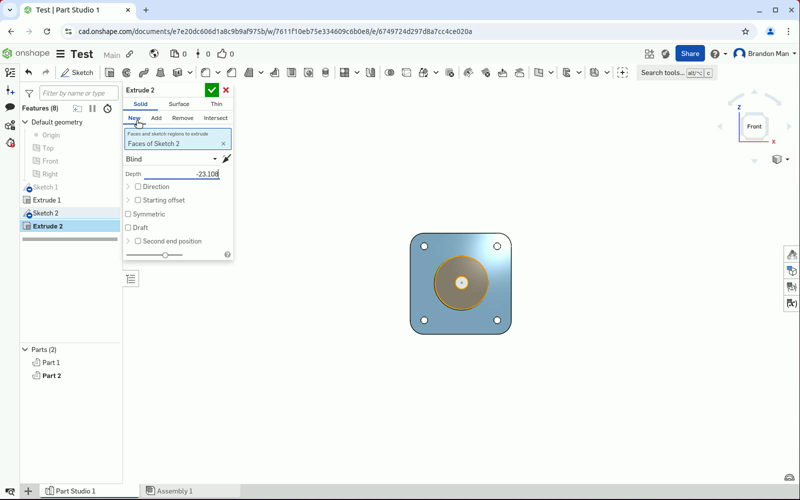
key(enter)
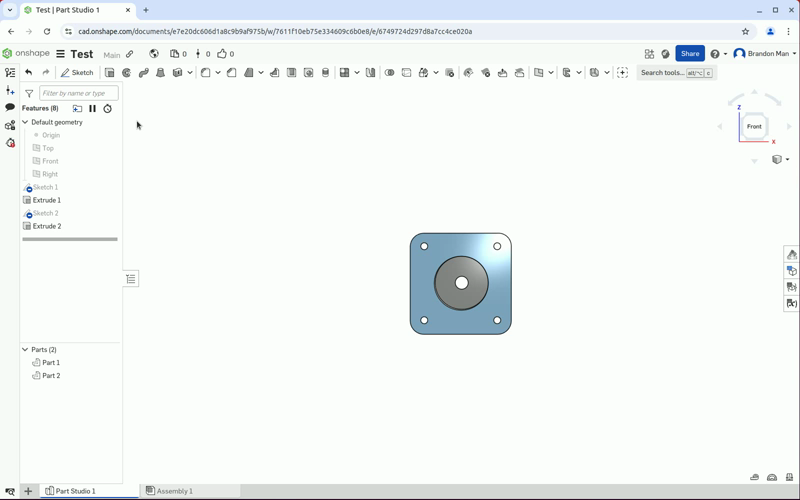
key(shift+h)
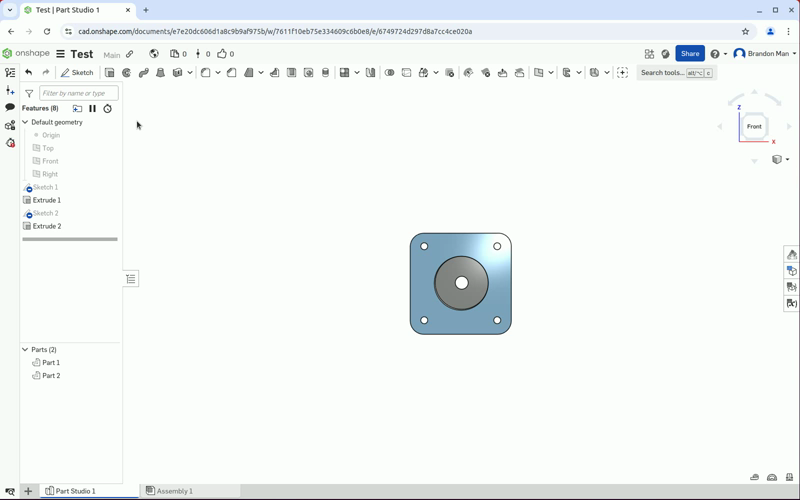
key(shift+h)
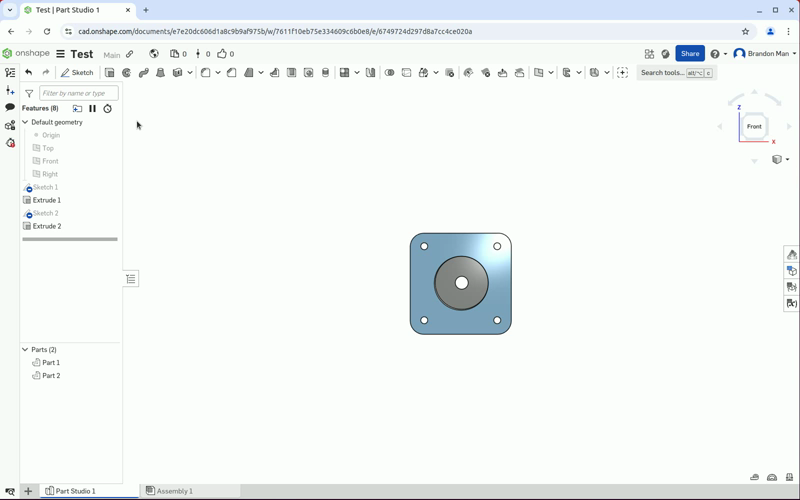
mouse_move(73, 189)
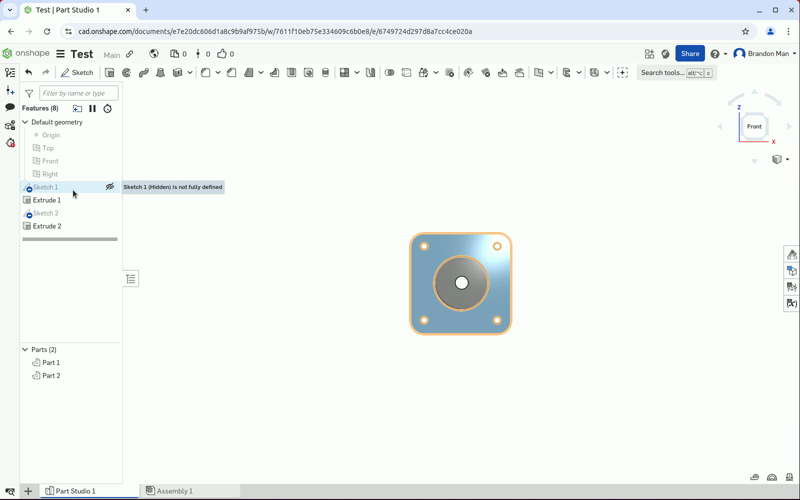
click(73, 189)
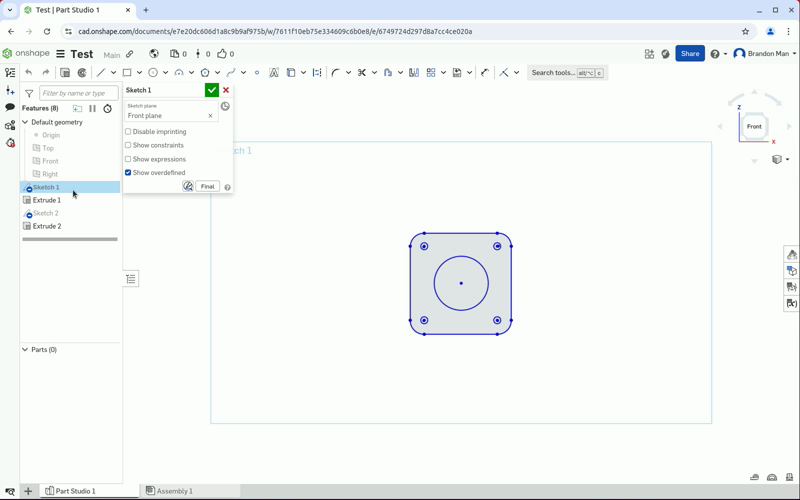
mouse_move(229, 92)
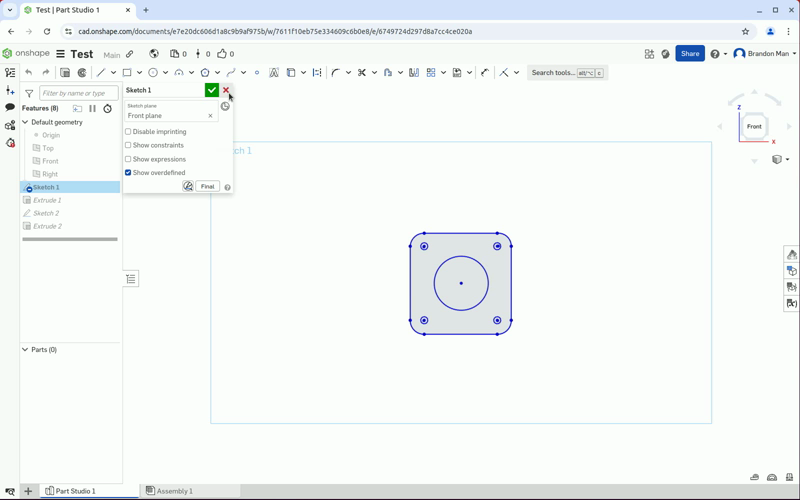
click(229, 92)
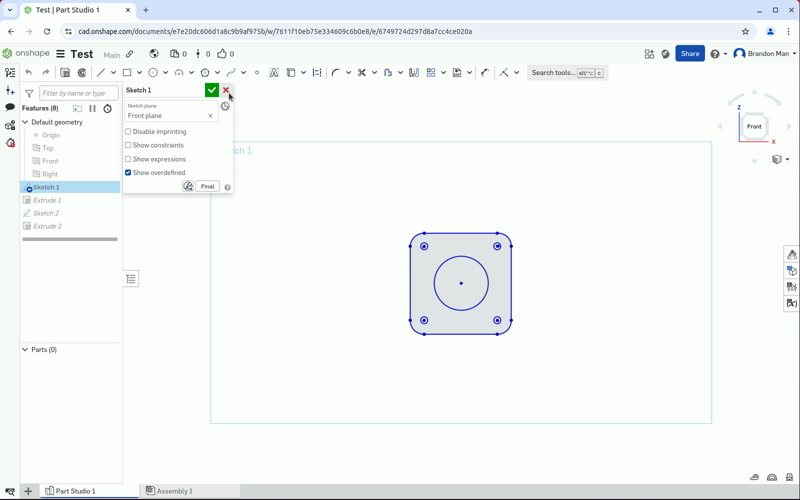
key(shift+s)
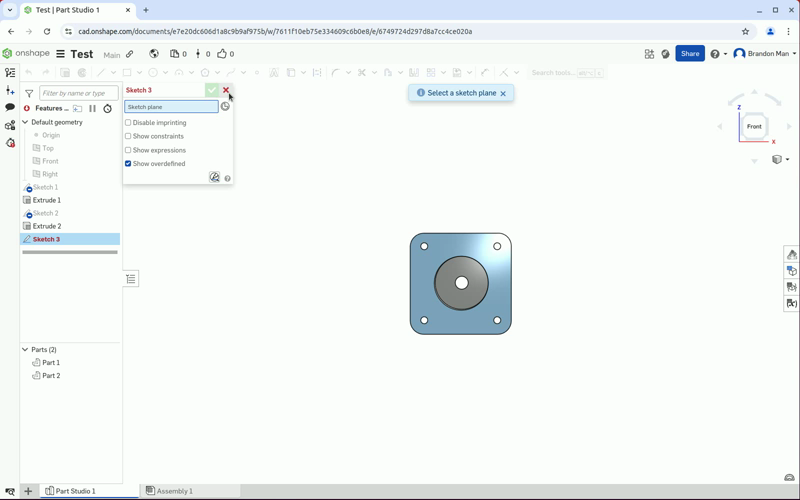
mouse_move(73, 163)
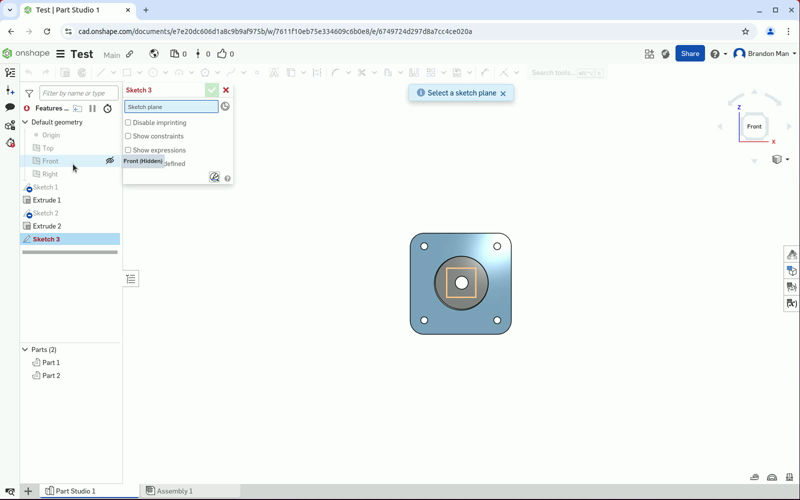
click(73, 163)
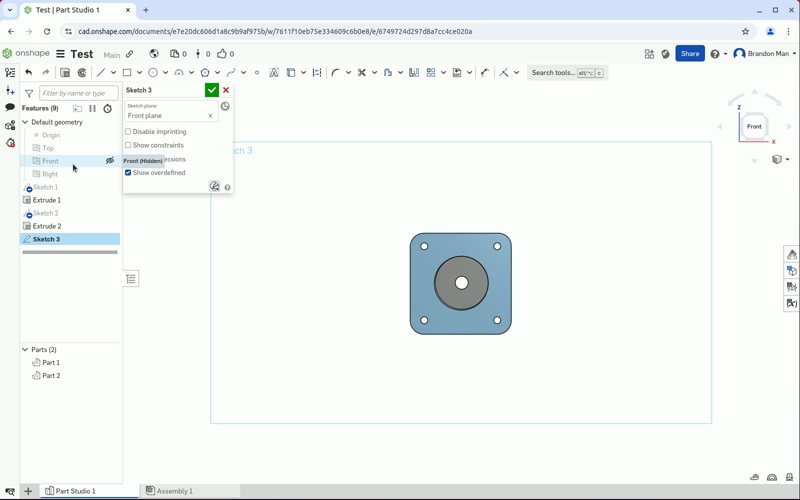
mouse_move(73, 352)
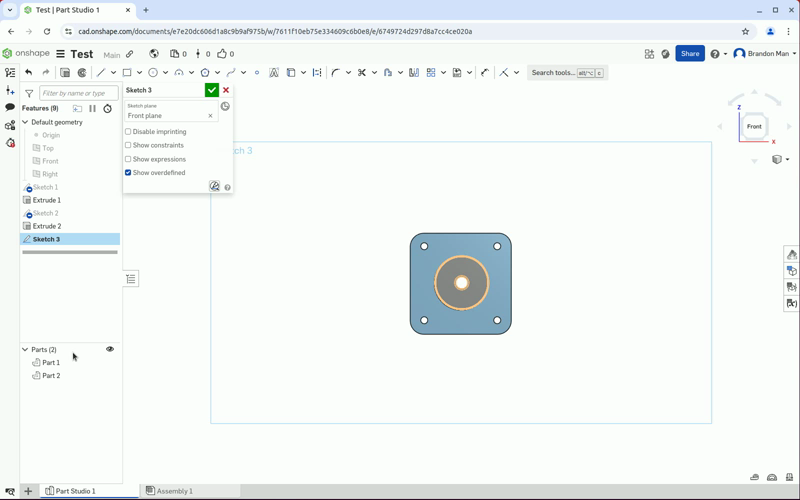
key(y)
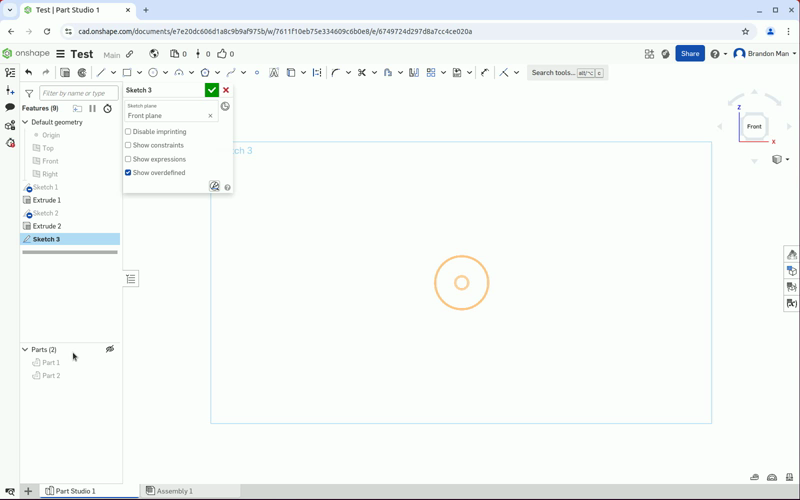
key(c)
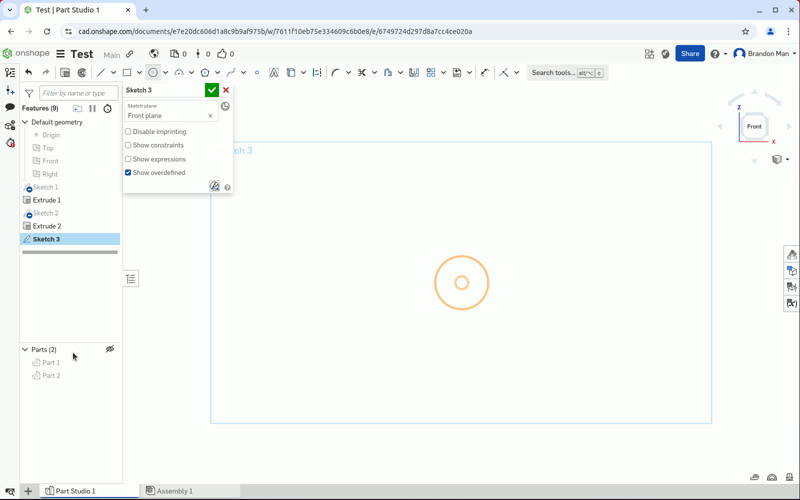
key_down(shift)
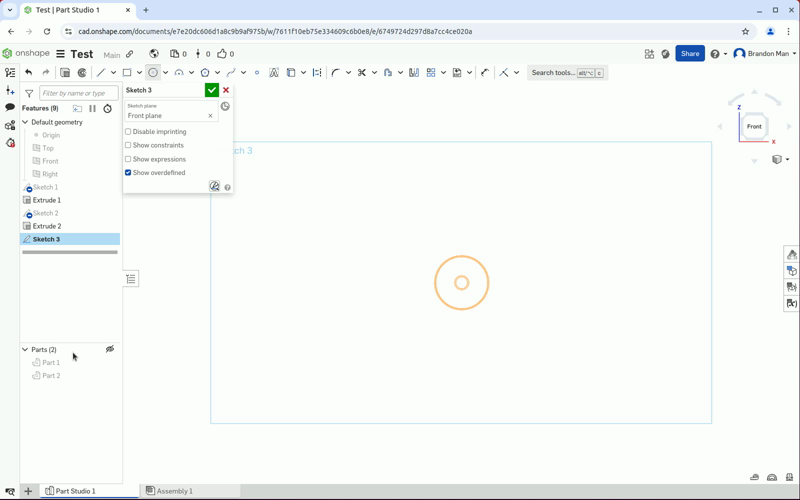
mouse_move(461, 282)
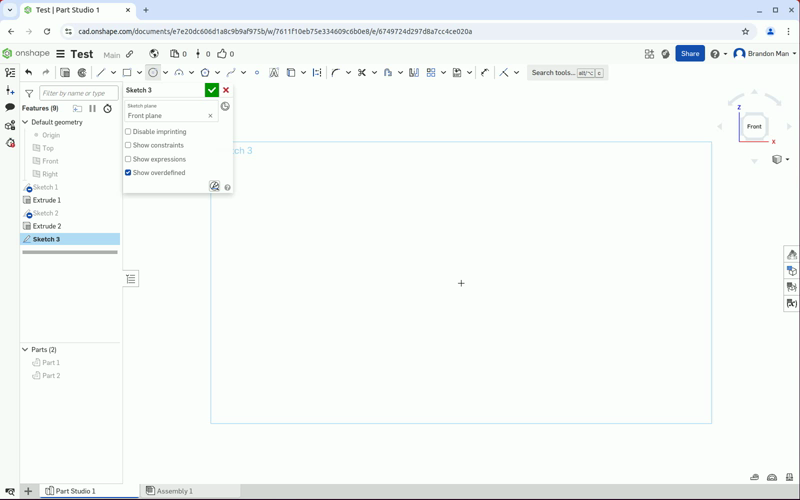
click(461, 282)
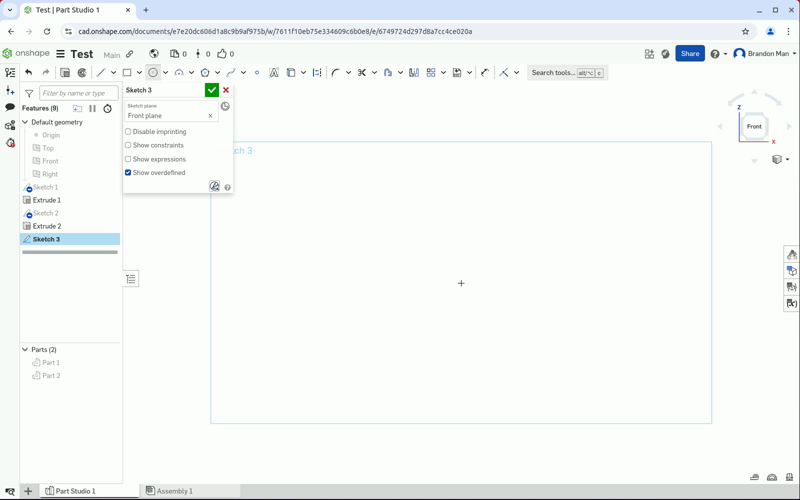
key_up(shift)
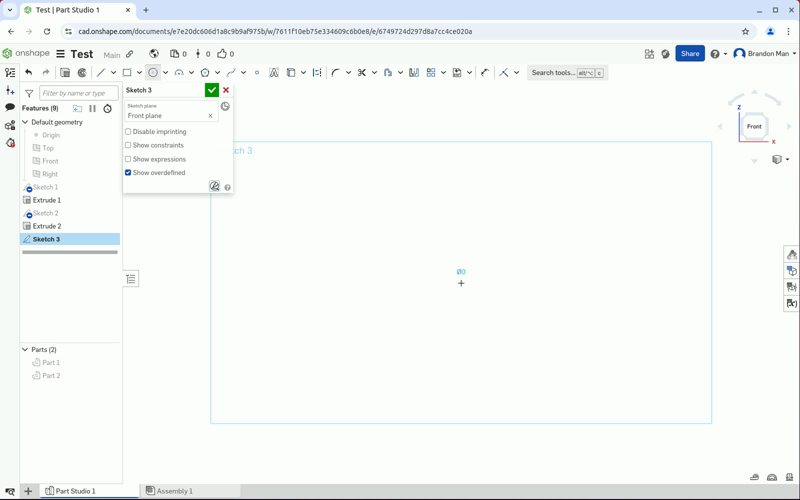
mouse_move(467, 282)
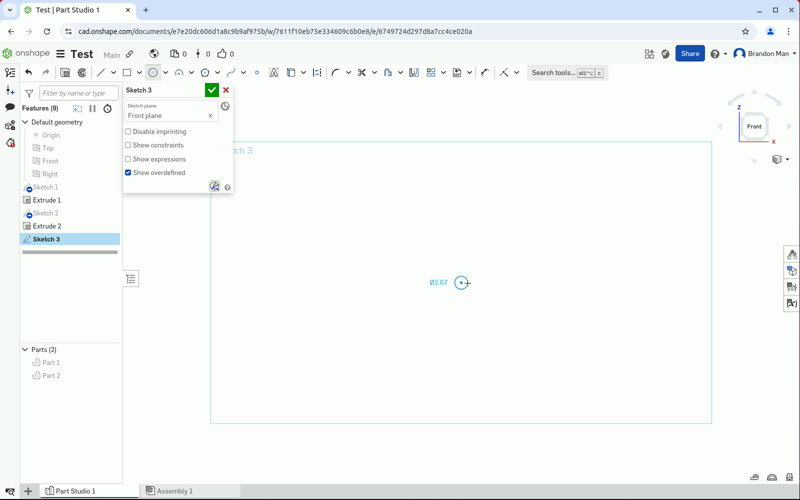
click(467, 282)
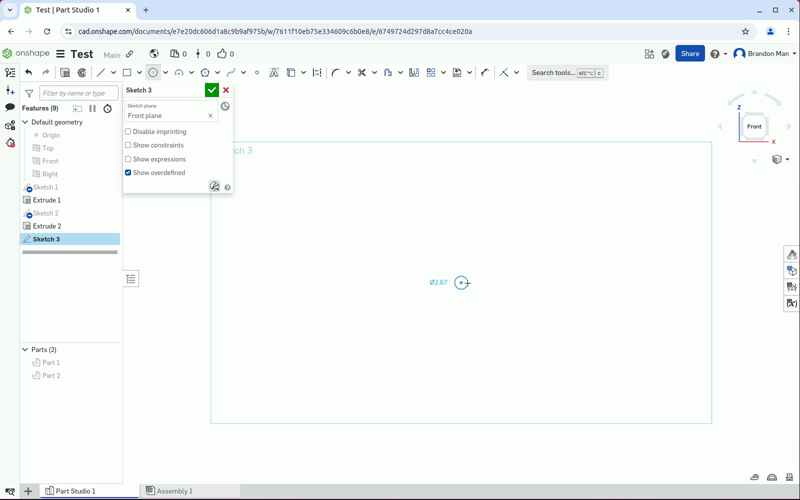
key(esc)
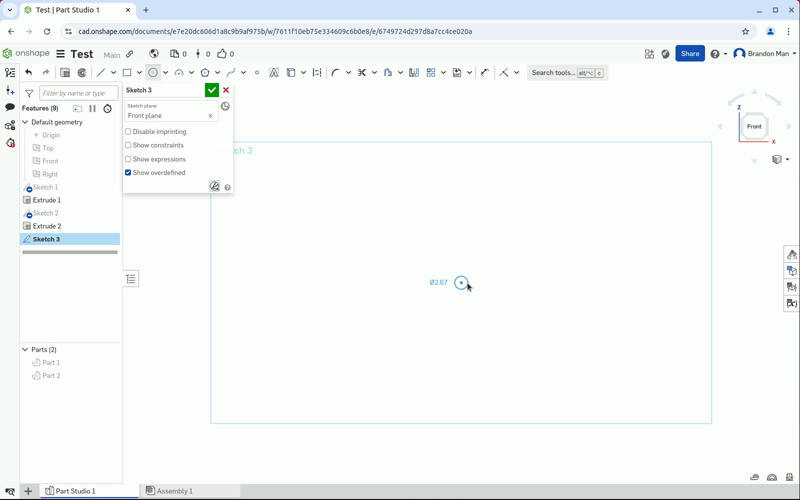
mouse_move(461, 285)
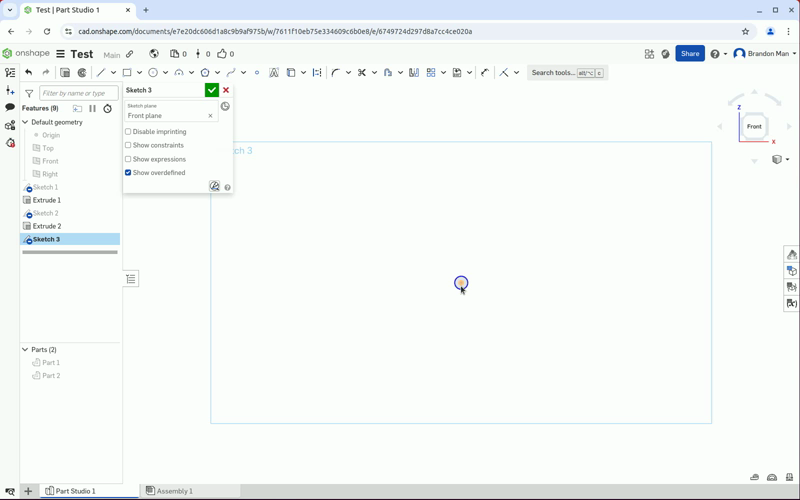
scroll(6)
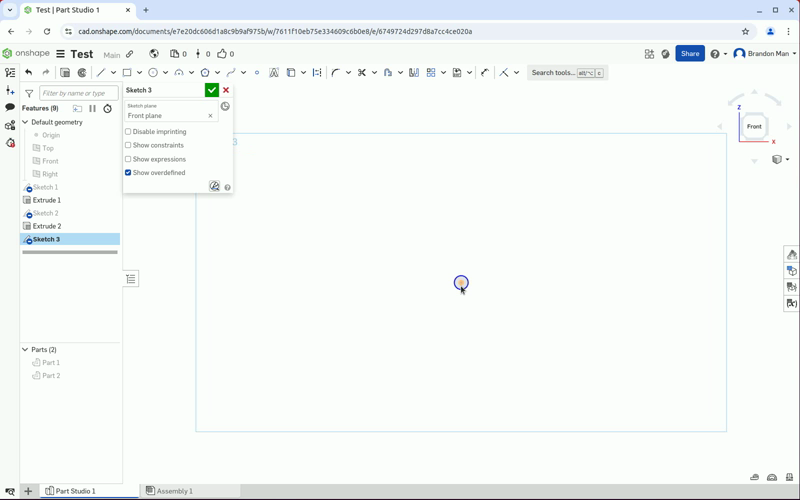
scroll(6)
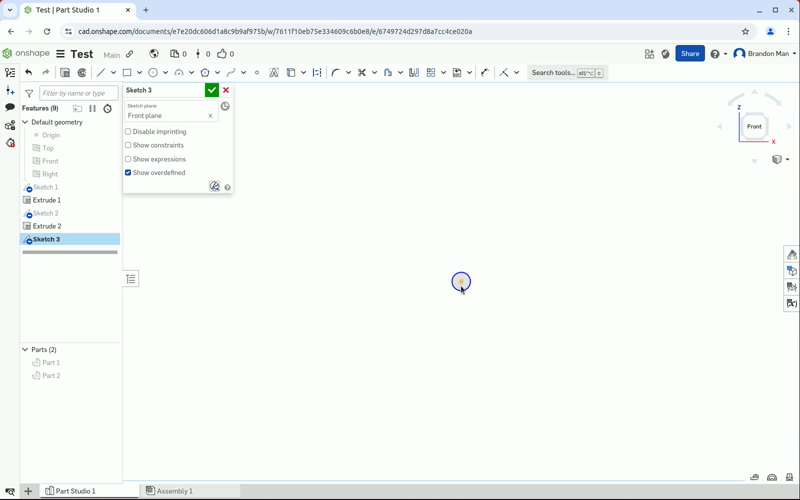
scroll(6)
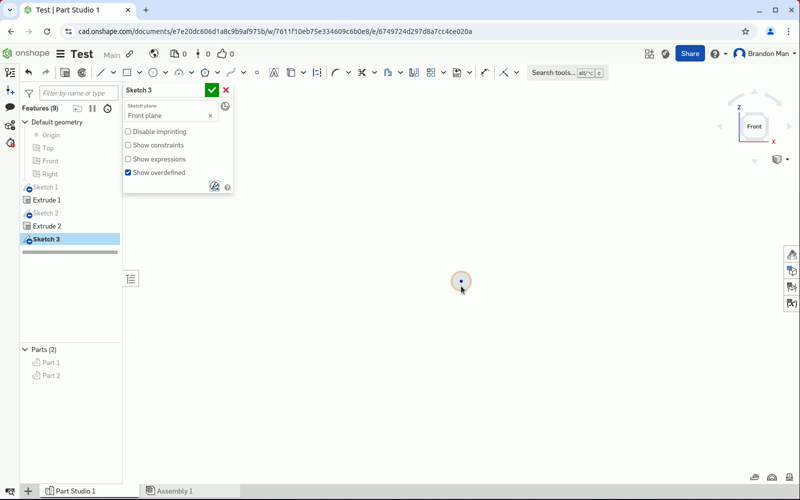
scroll(6)
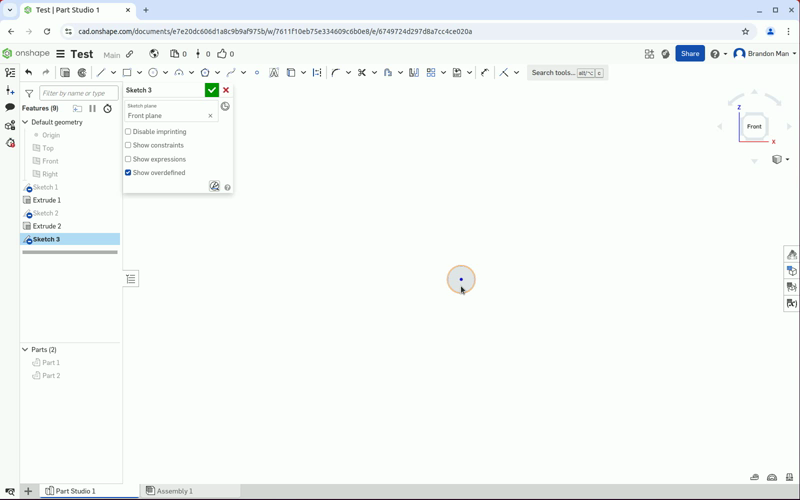
scroll(6)
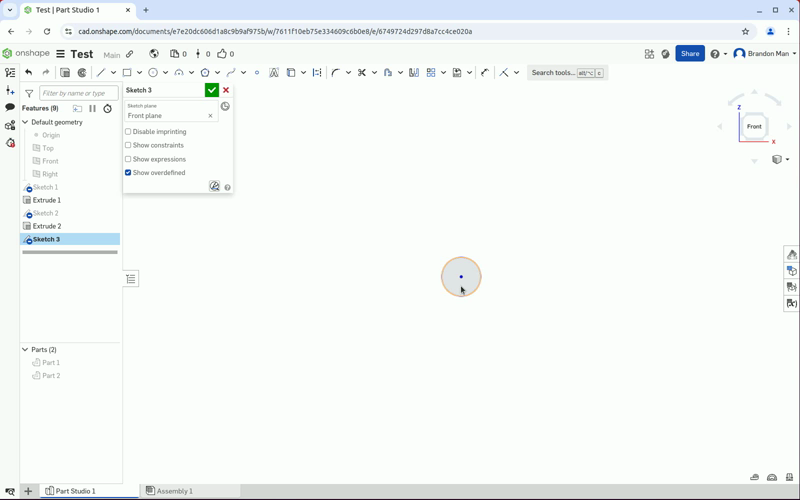
scroll(6)
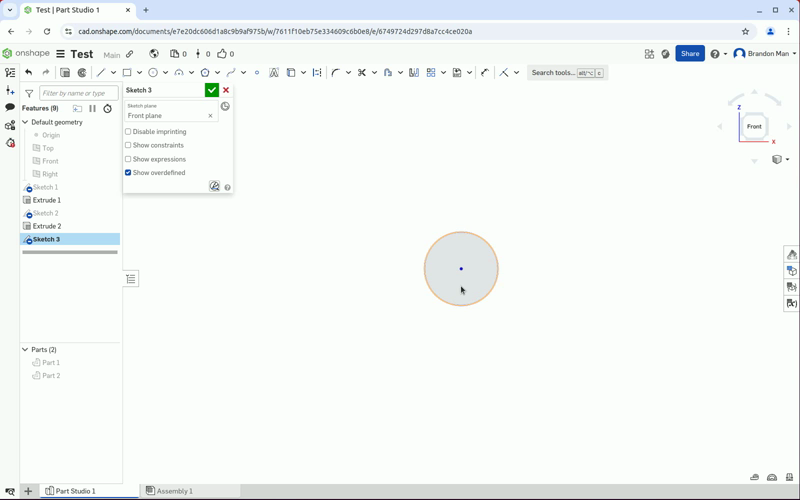
scroll(6)
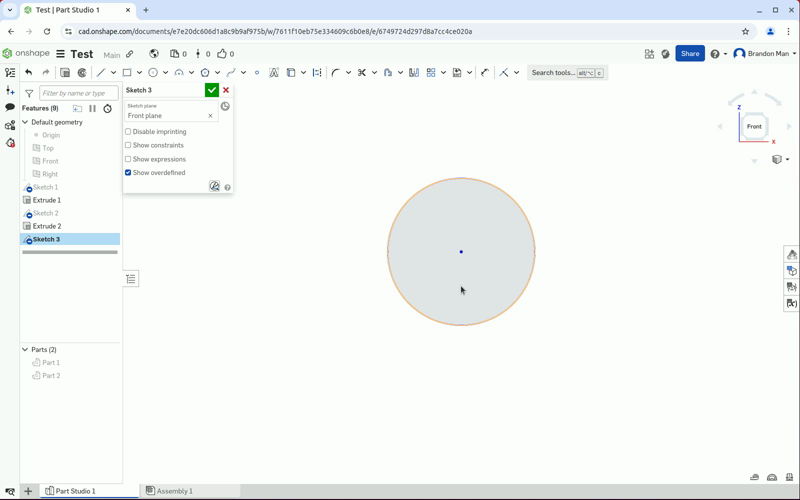
click(461, 285)
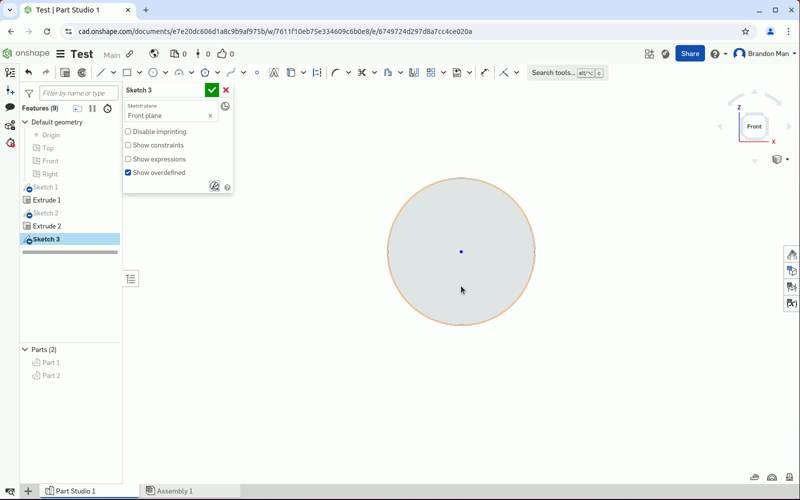
scroll(-6)
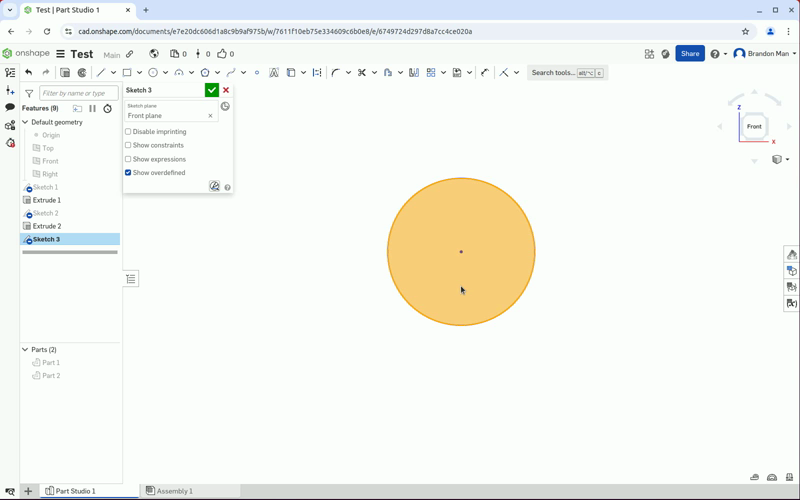
scroll(-6)
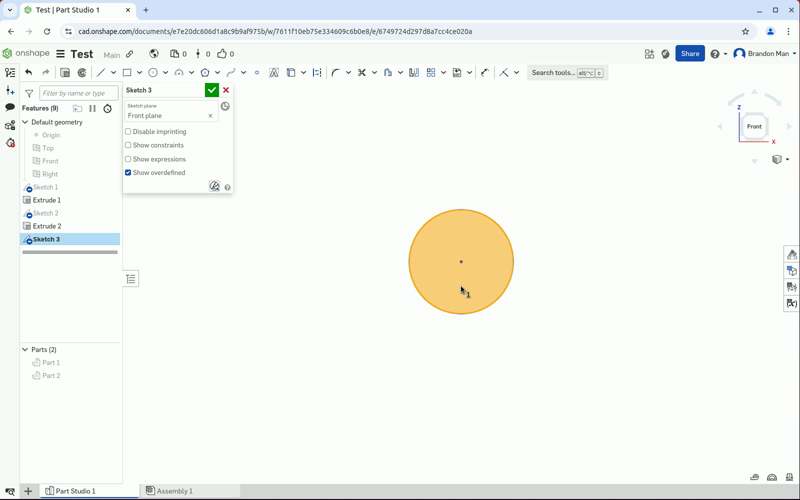
scroll(-6)
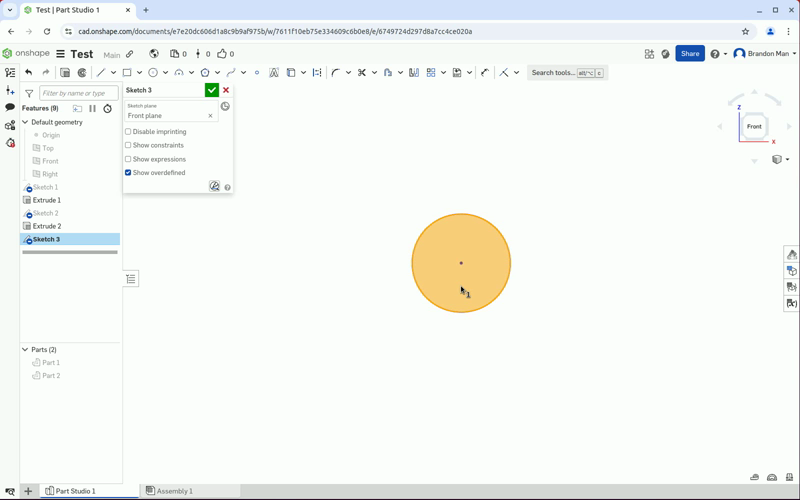
scroll(-6)
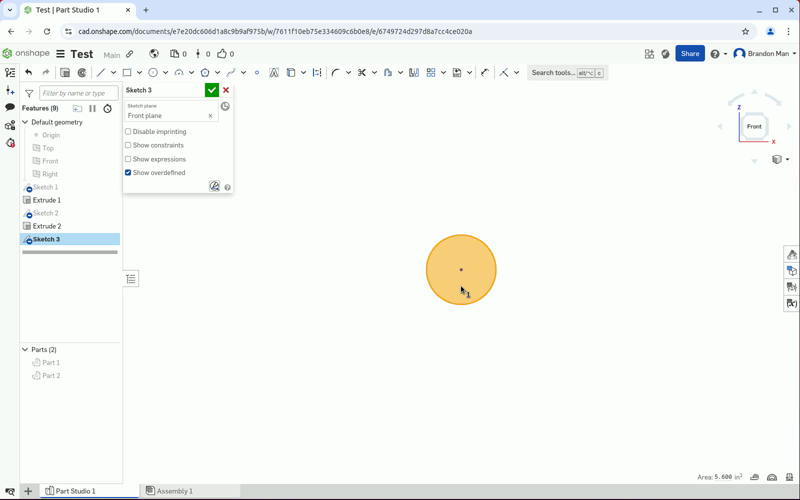
scroll(-6)
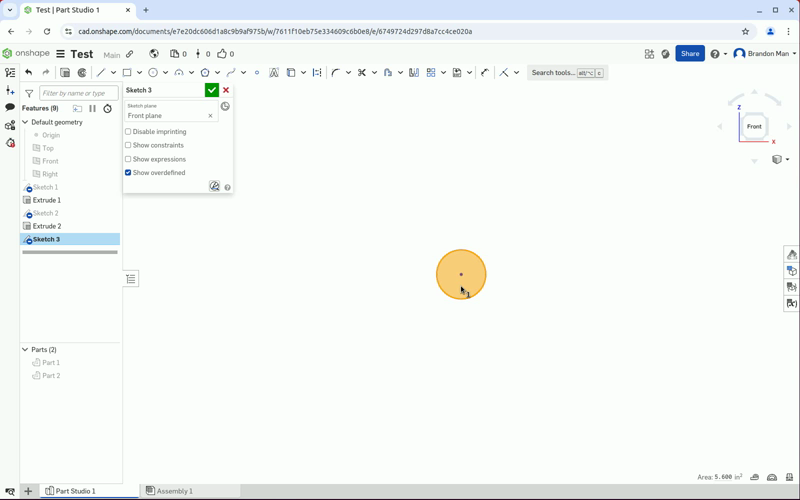
scroll(-6)
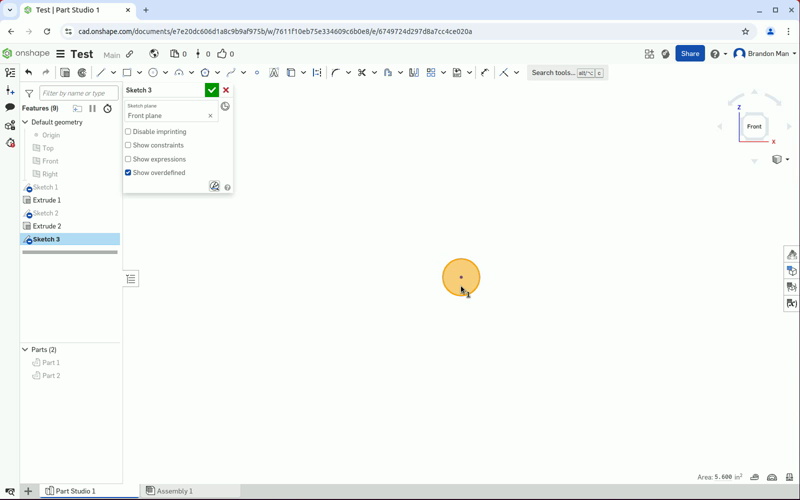
scroll(-6)
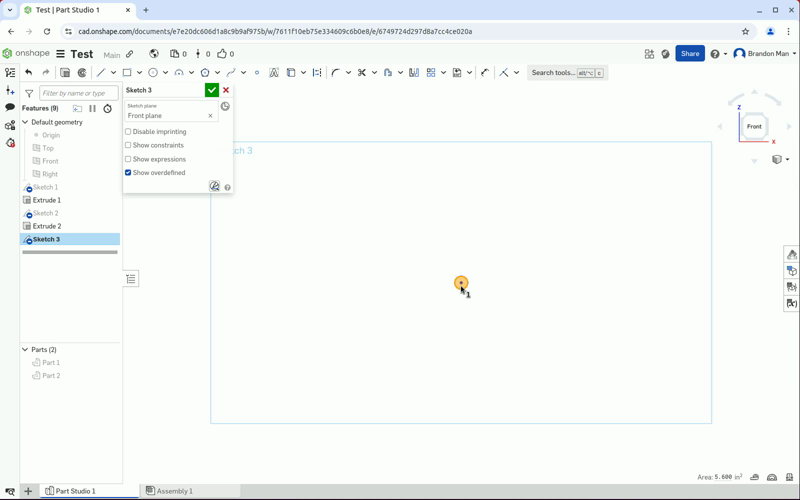
mouse_move(73, 352)
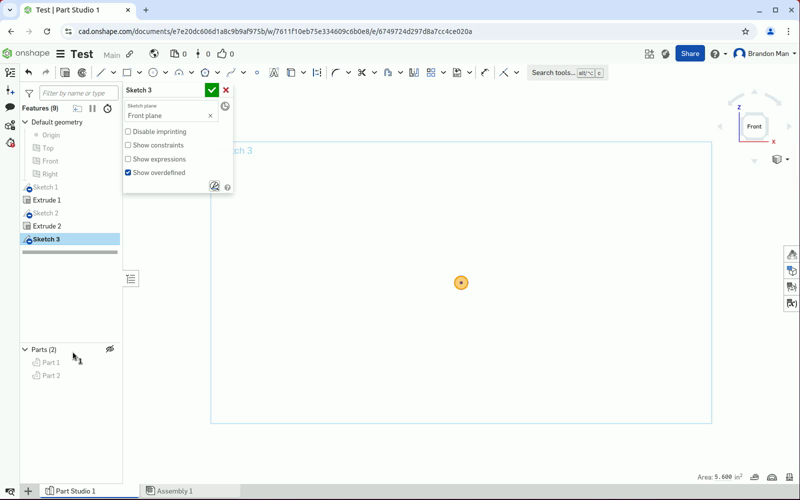
key(shift+y)
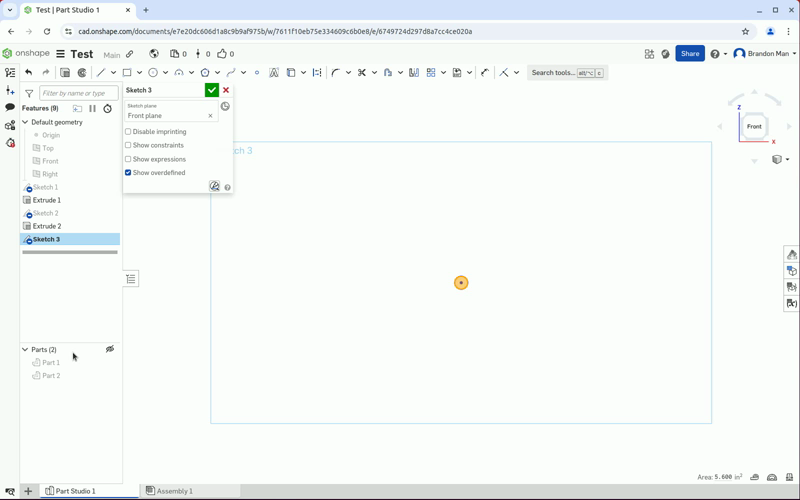
key(shift+e)
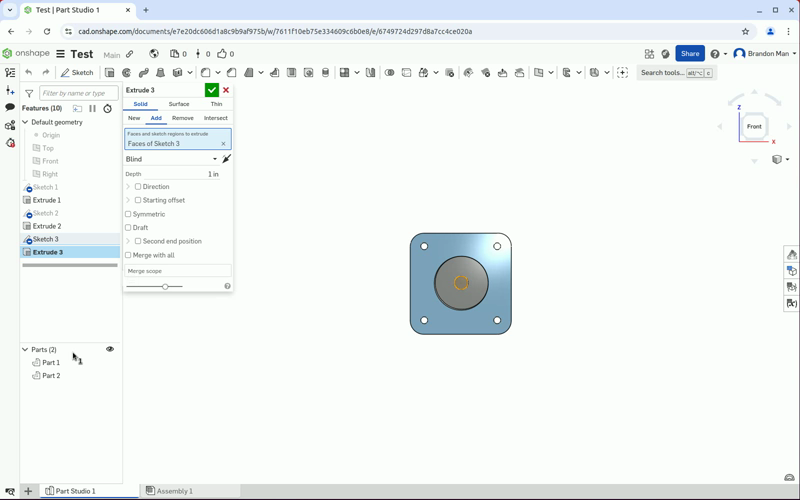
mouse_move(143, 106)
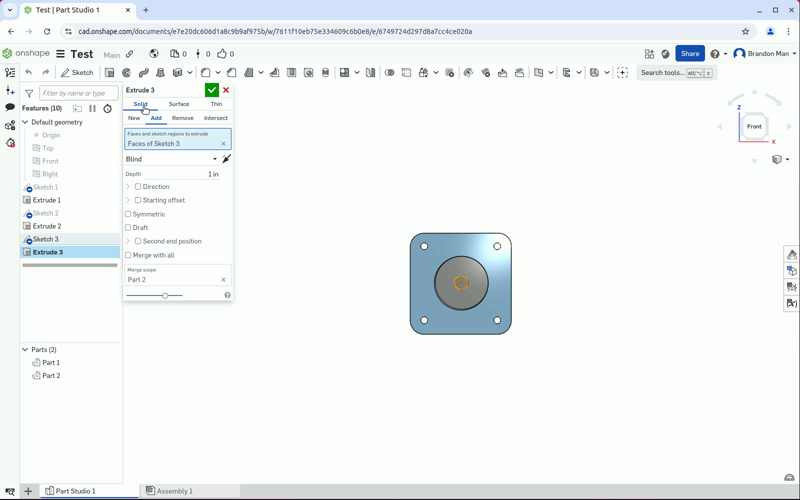
click(143, 106)
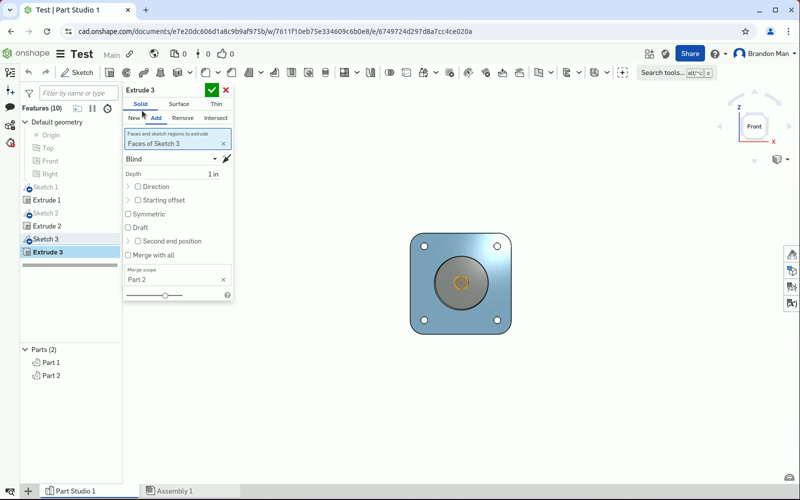
mouse_move(137, 120)
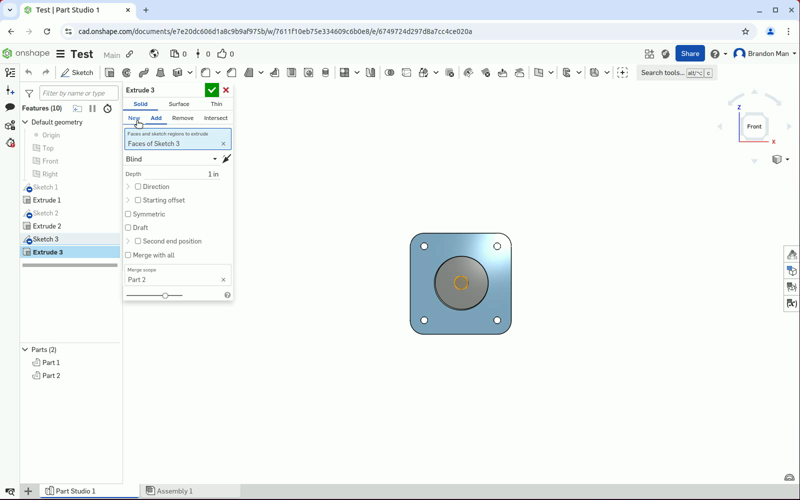
click(137, 120)
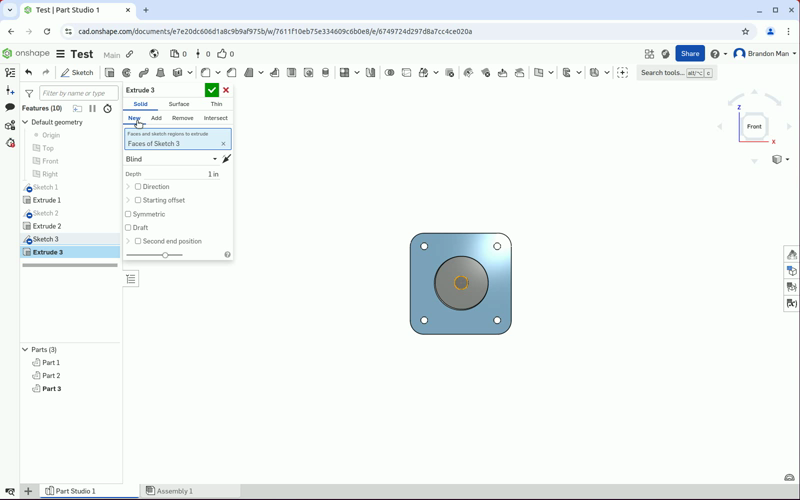
key(tab, 4)
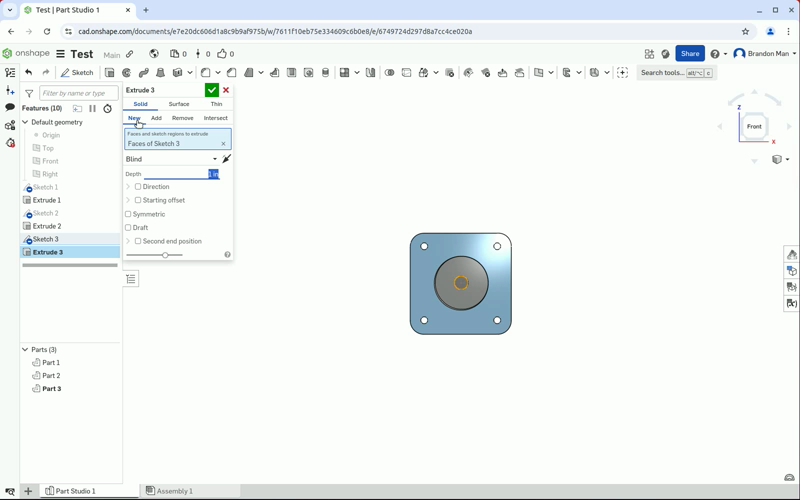
text(-23.108)
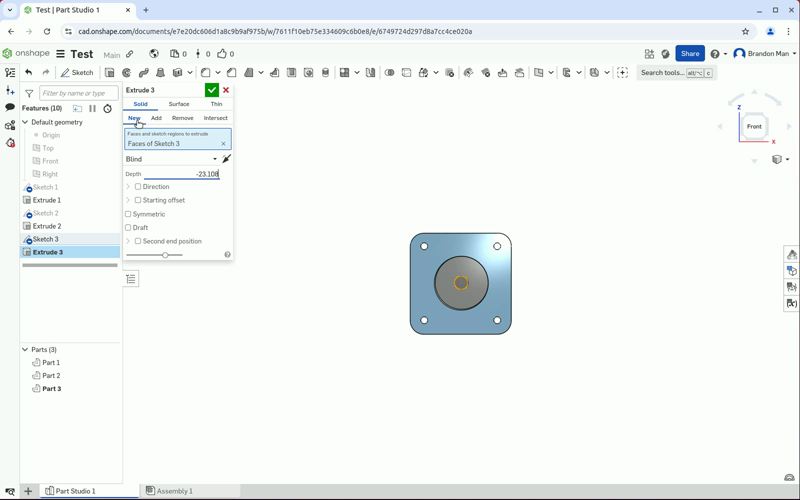
key(enter)
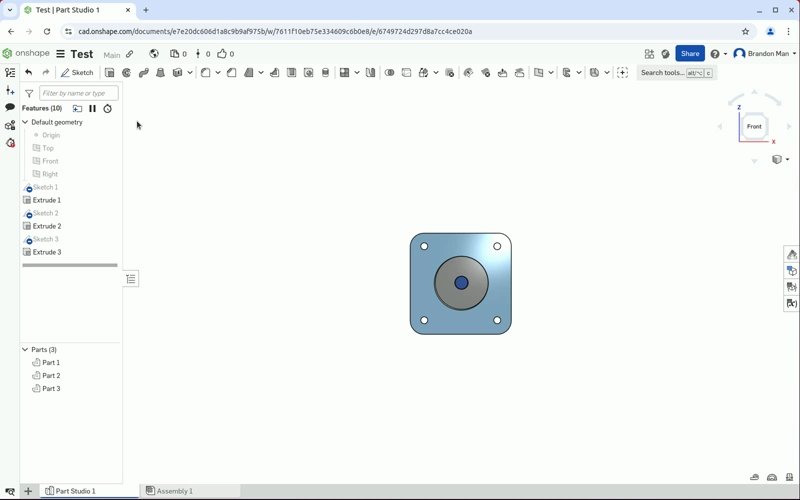
key(shift+h)
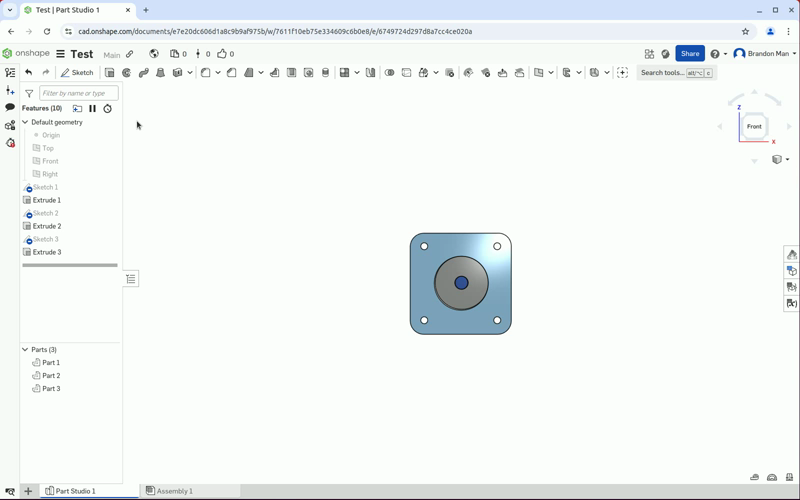
key(shift+h)
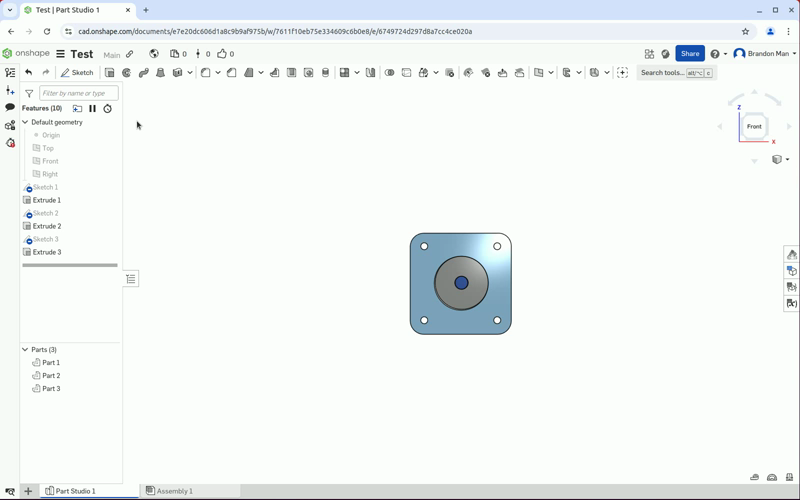
mouse_move(73, 189)
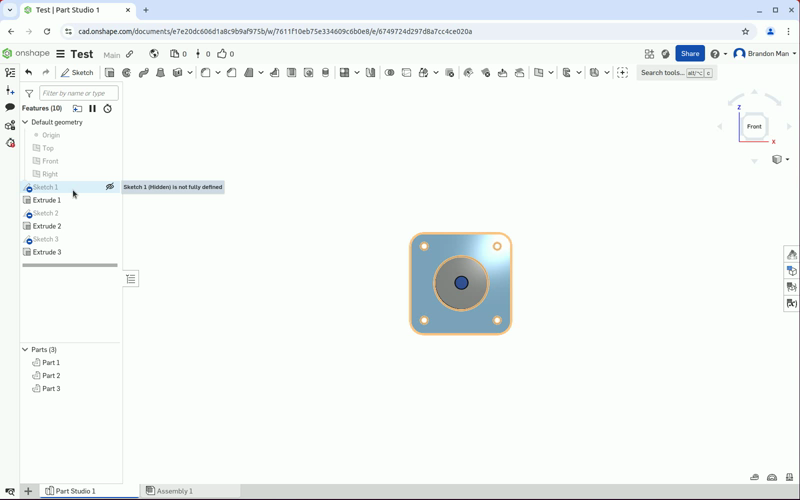
click(73, 189)
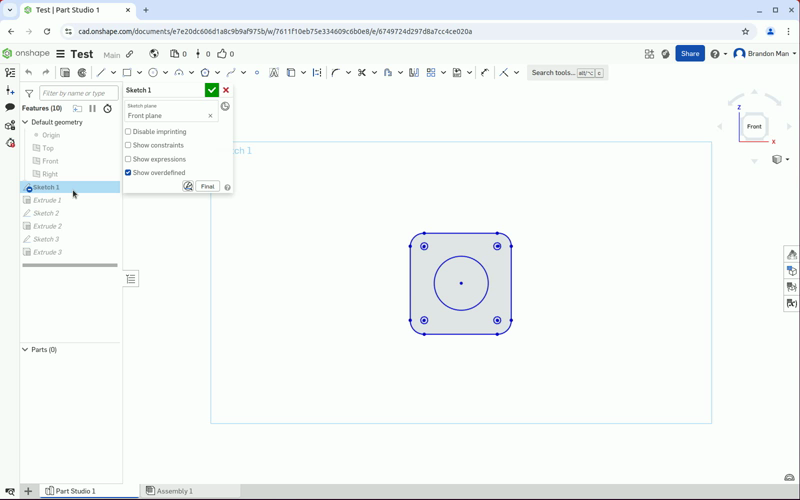
mouse_move(229, 92)
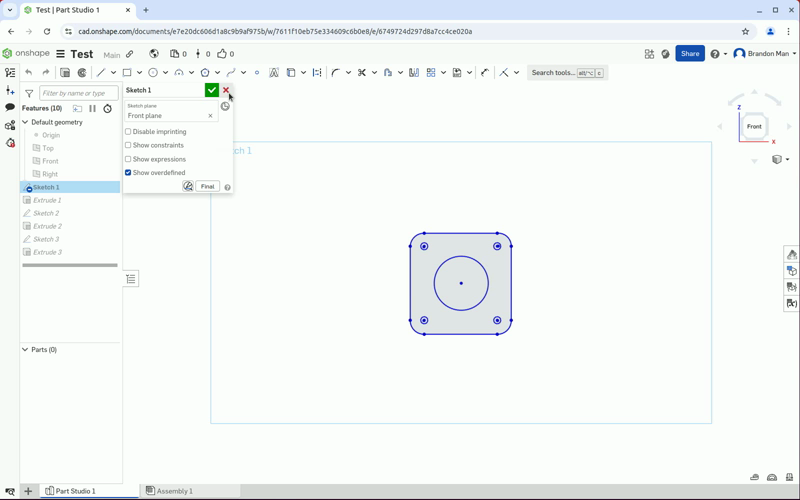
click(229, 92)
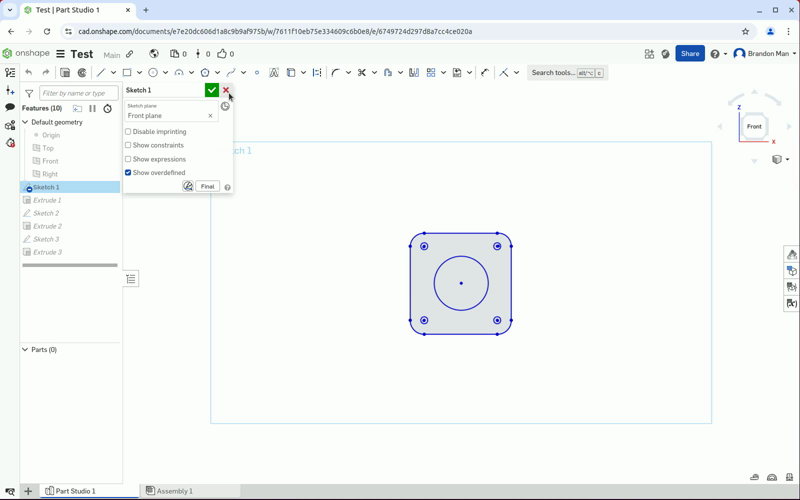
key(shift+s)
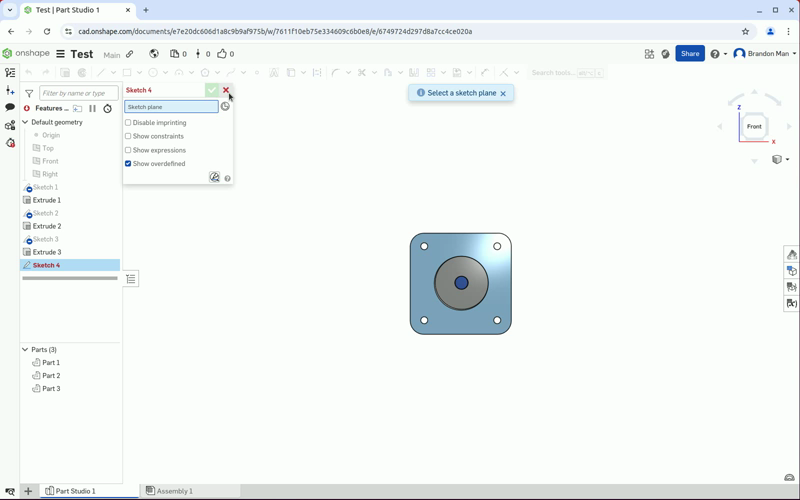
mouse_move(73, 163)
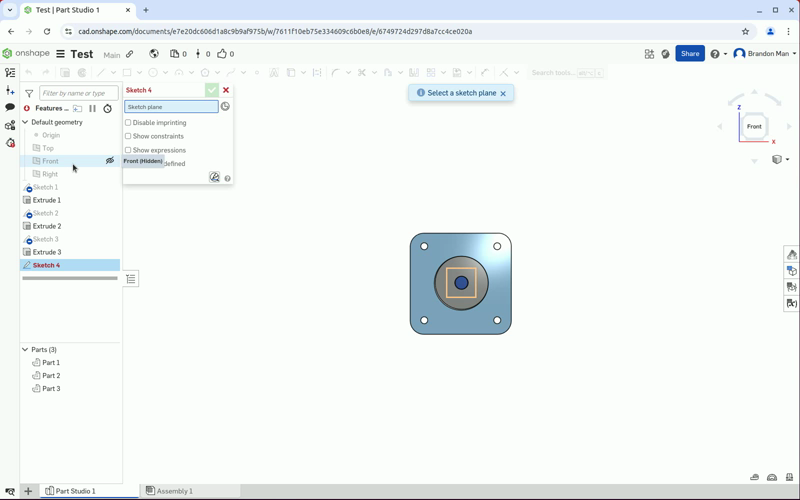
click(73, 163)
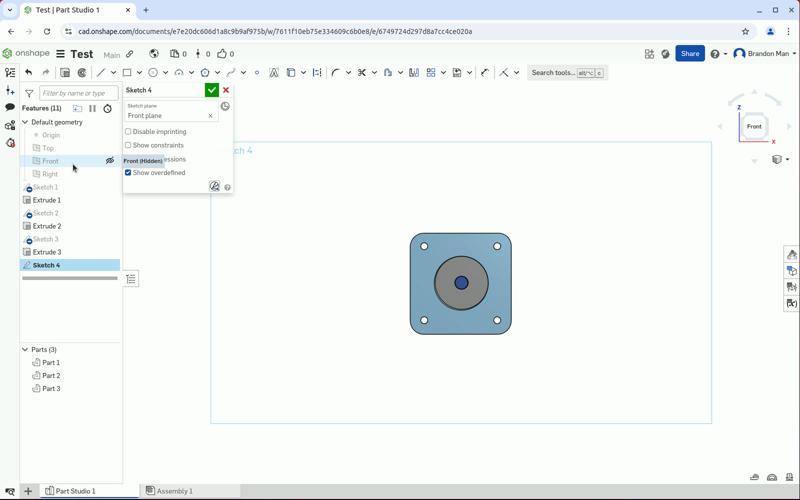
mouse_move(73, 352)
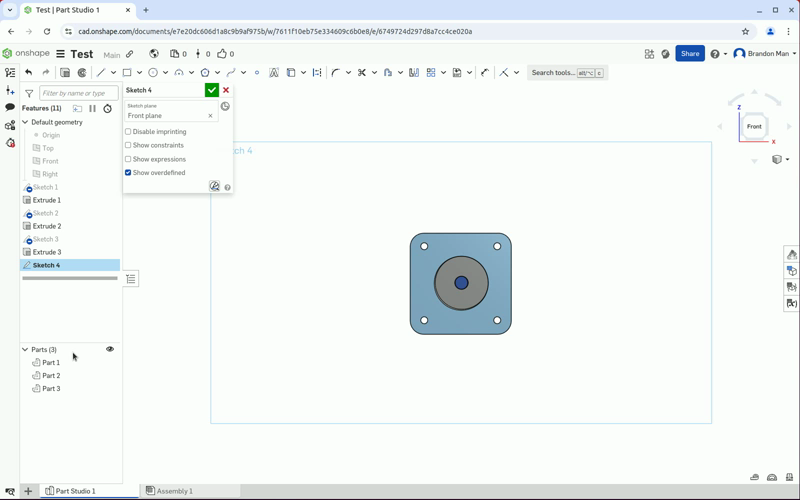
key(y)
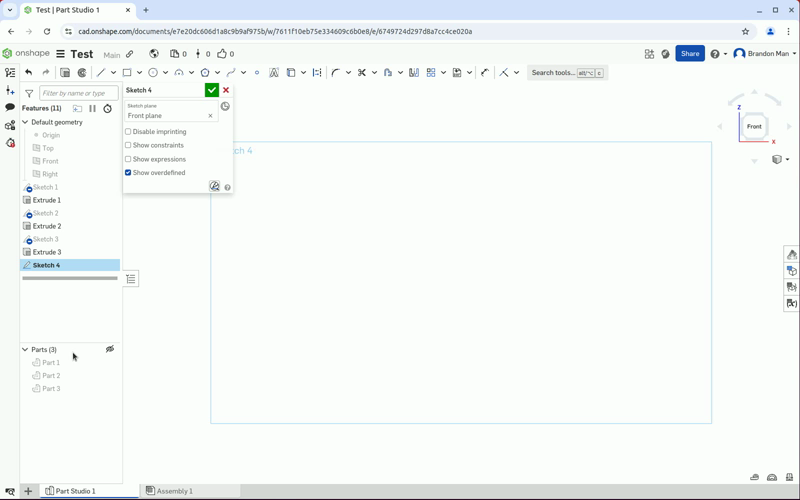
key(c)
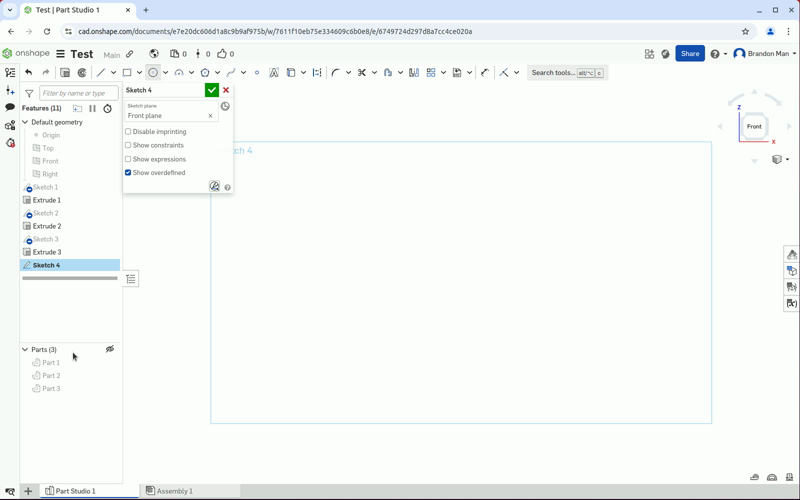
key_down(shift)
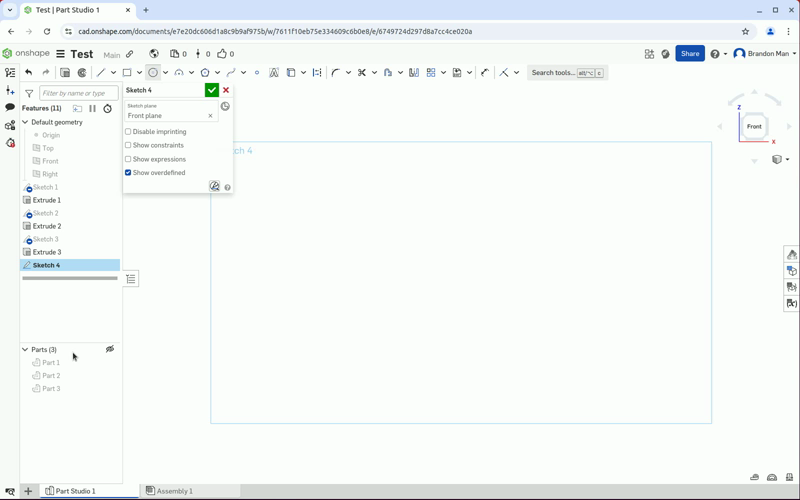
mouse_move(423, 245)
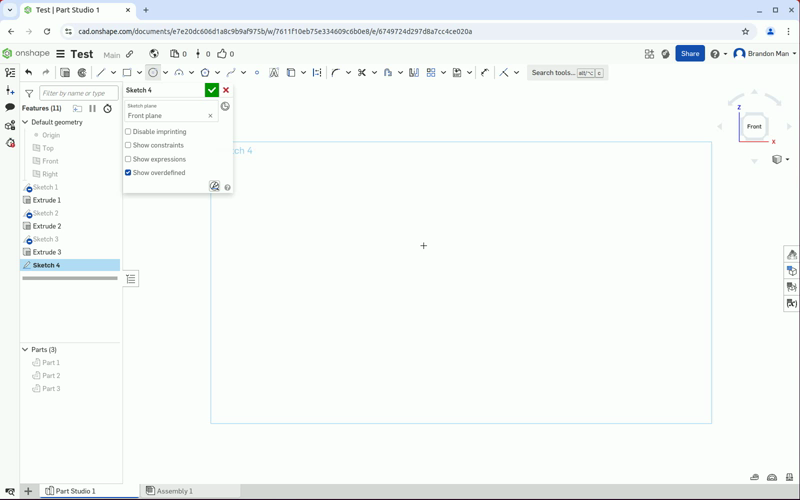
click(423, 245)
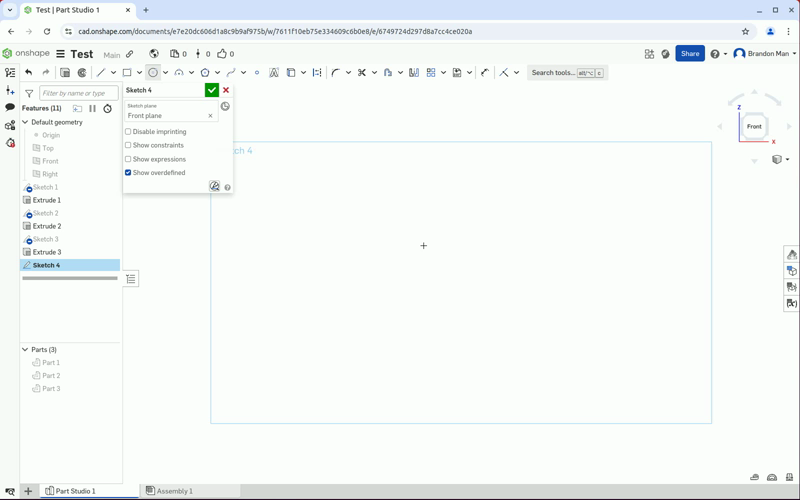
key_up(shift)
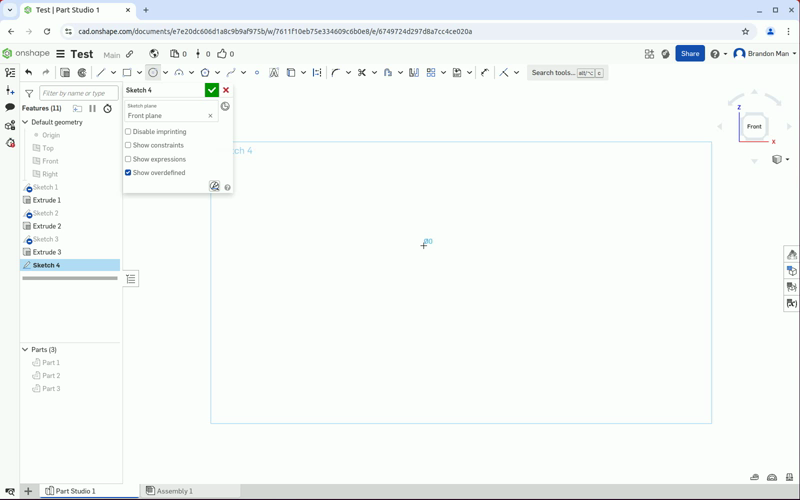
mouse_move(427, 245)
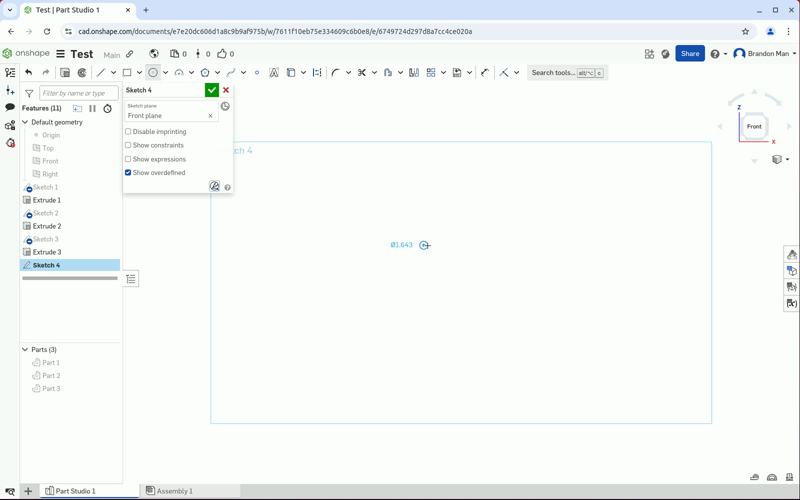
click(427, 245)
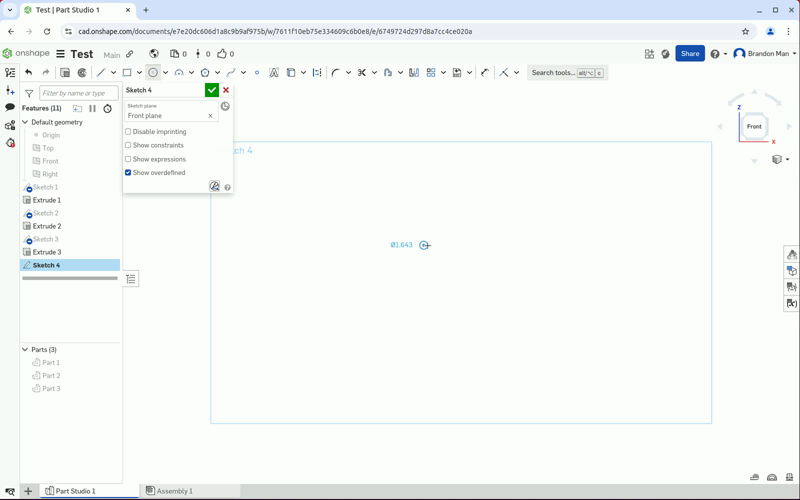
key(esc)
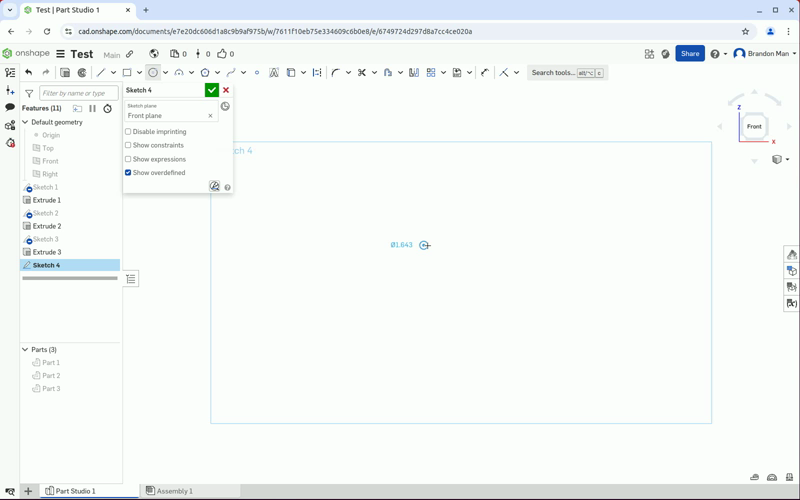
mouse_move(421, 242)
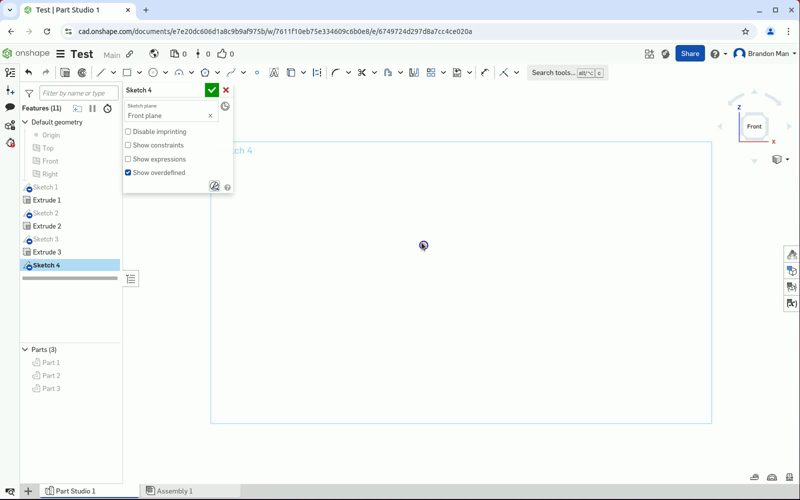
scroll(6)
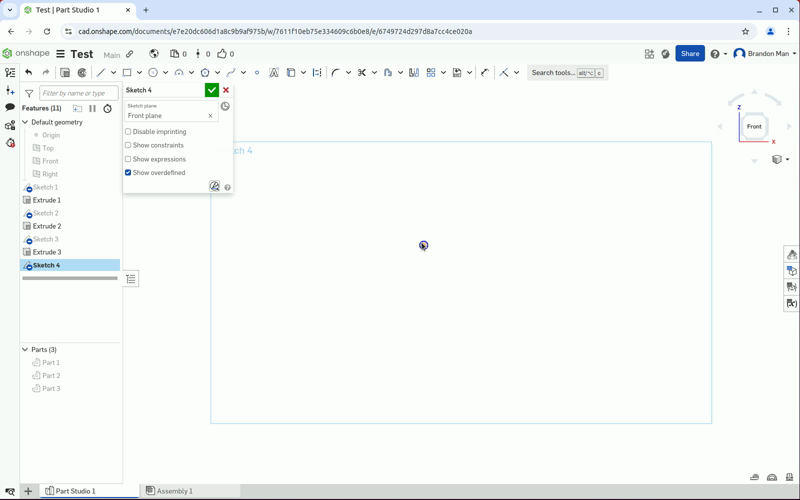
scroll(6)
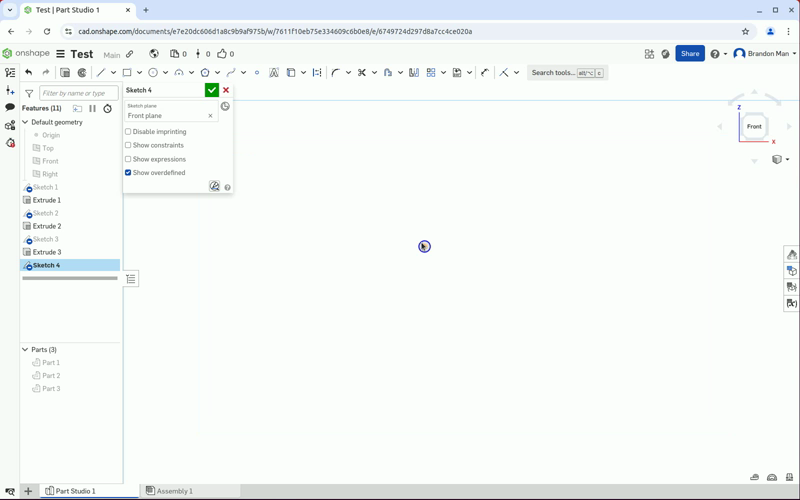
scroll(6)
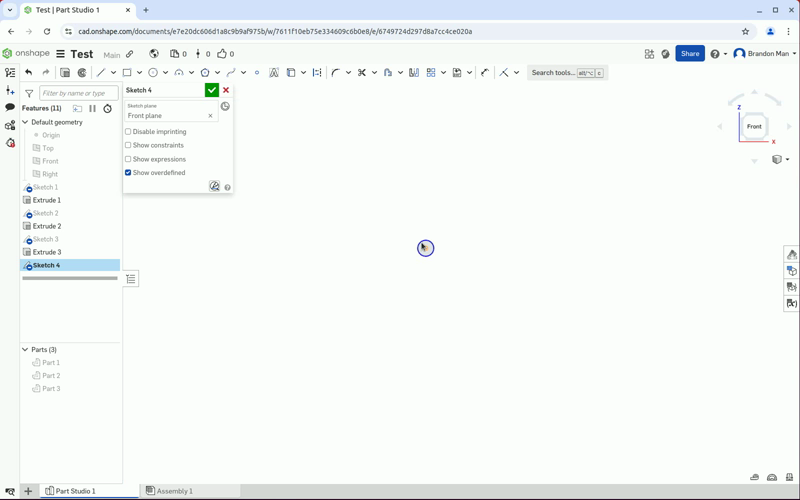
scroll(6)
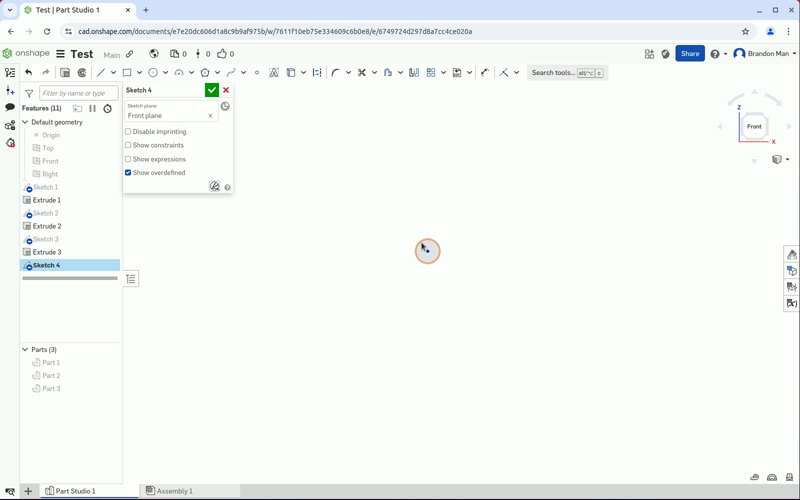
scroll(6)
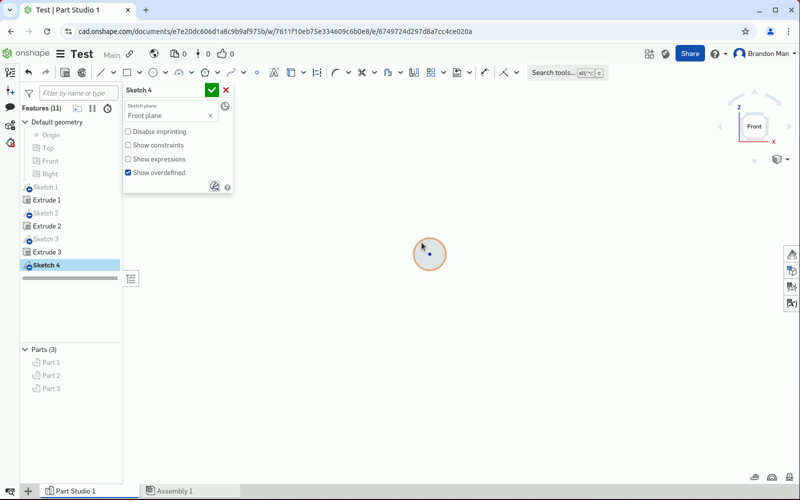
scroll(6)
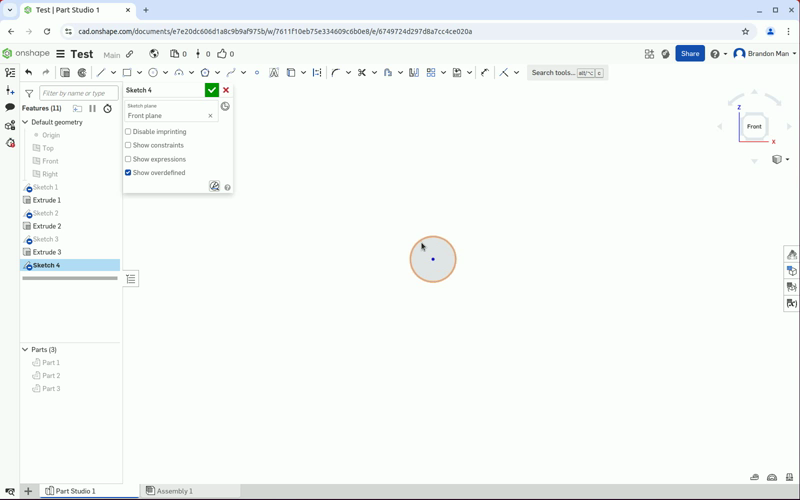
scroll(6)
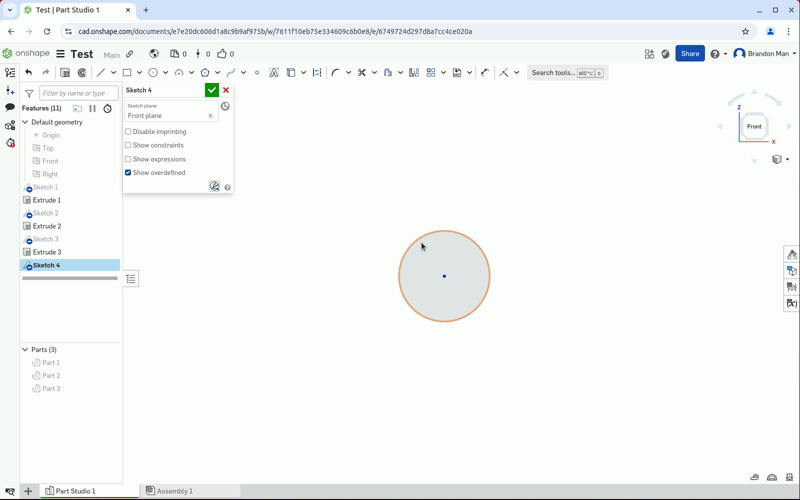
click(421, 242)
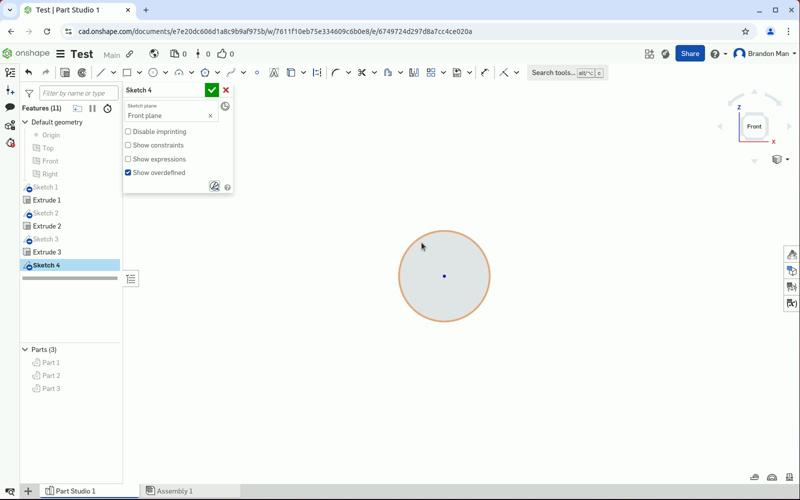
scroll(-6)
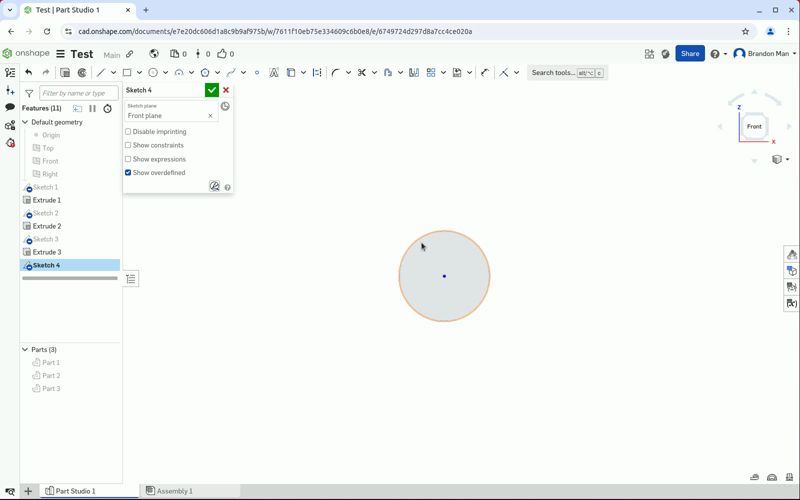
scroll(-6)
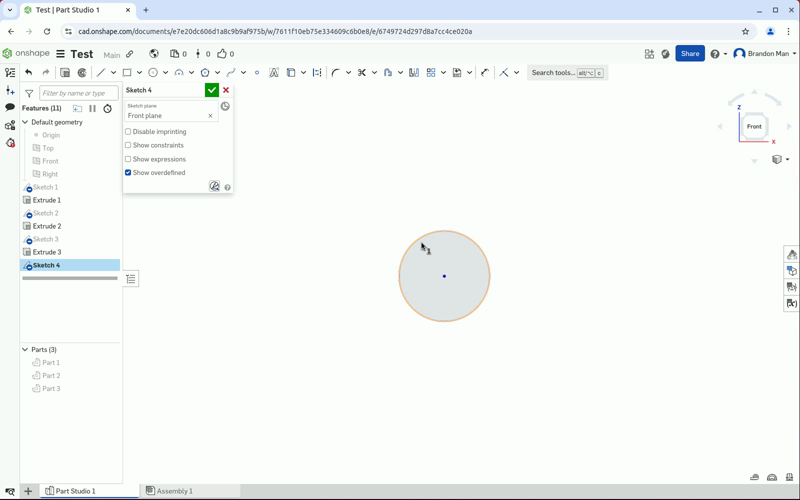
scroll(-6)
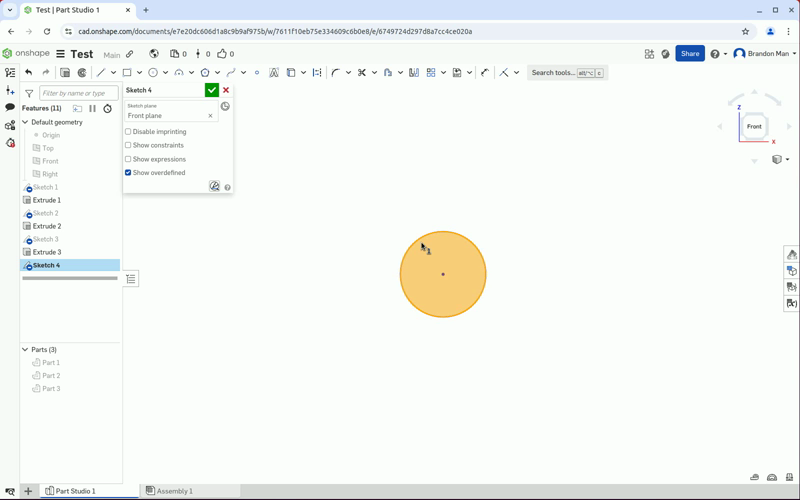
scroll(-6)
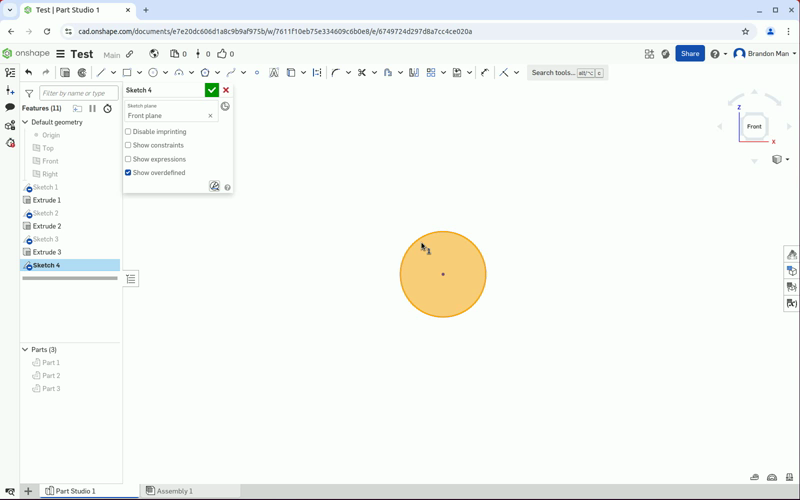
scroll(-6)
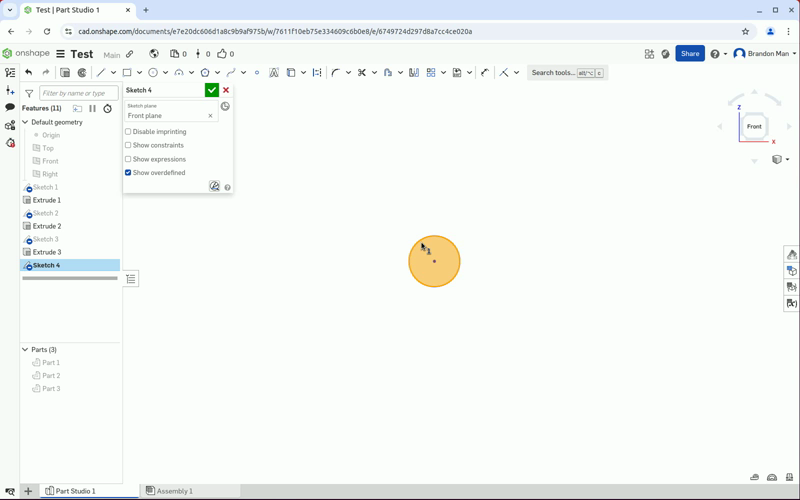
scroll(-6)
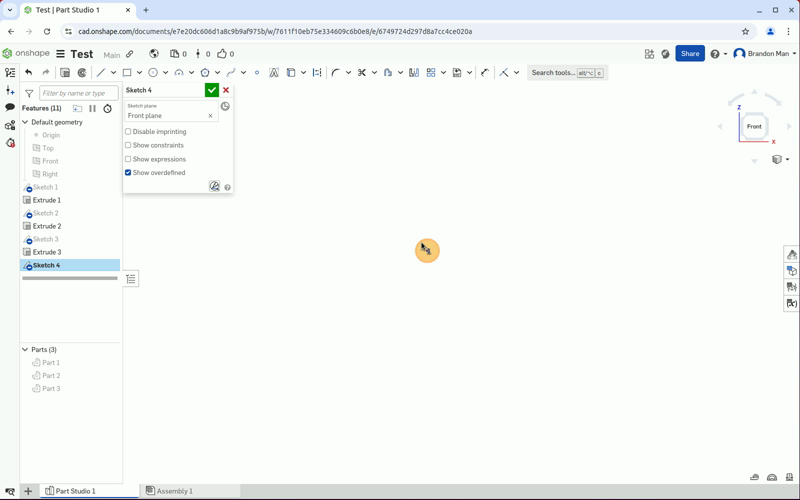
scroll(-6)
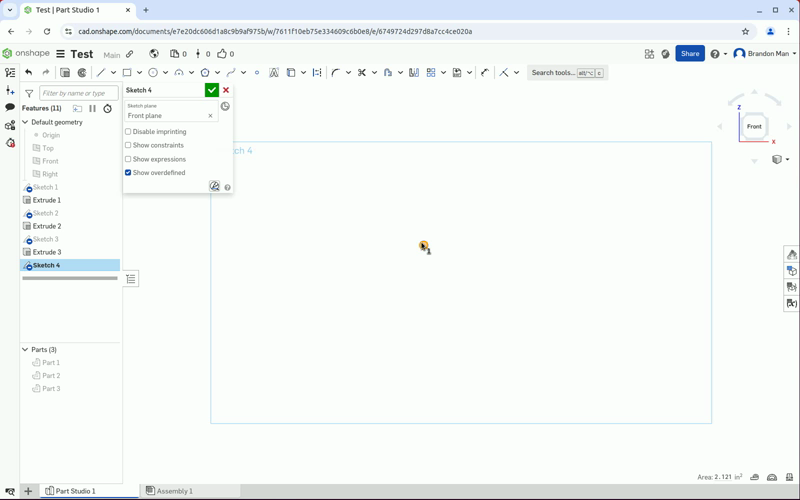
mouse_move(73, 352)
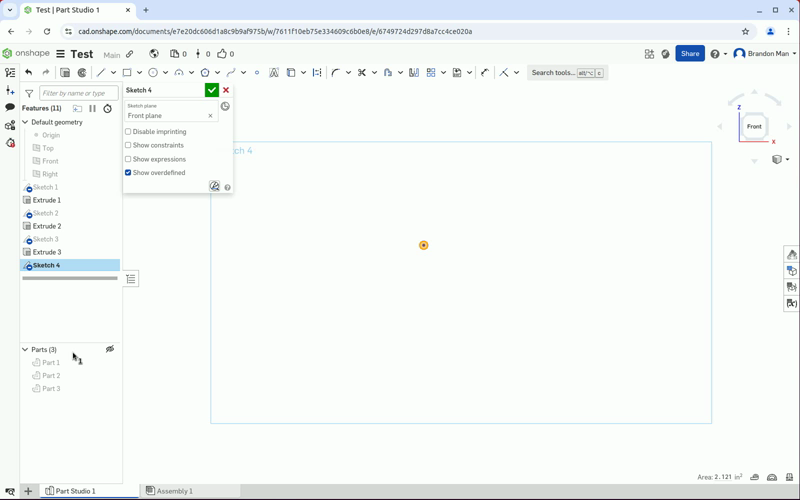
key(shift+y)
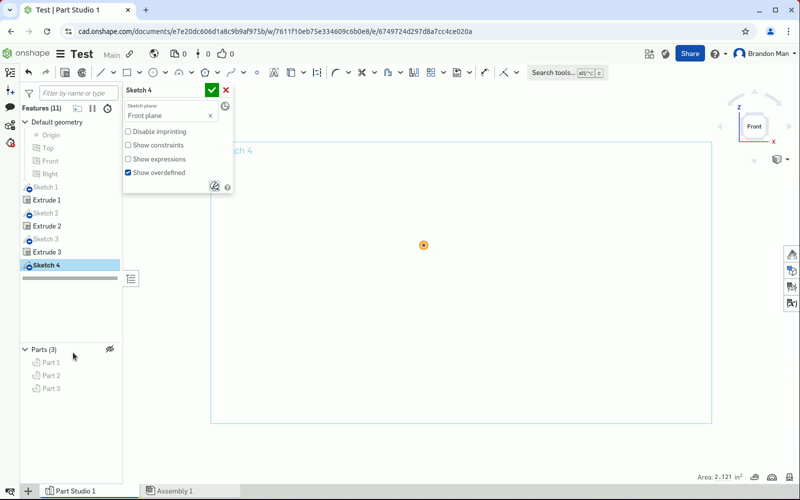
key(shift+e)
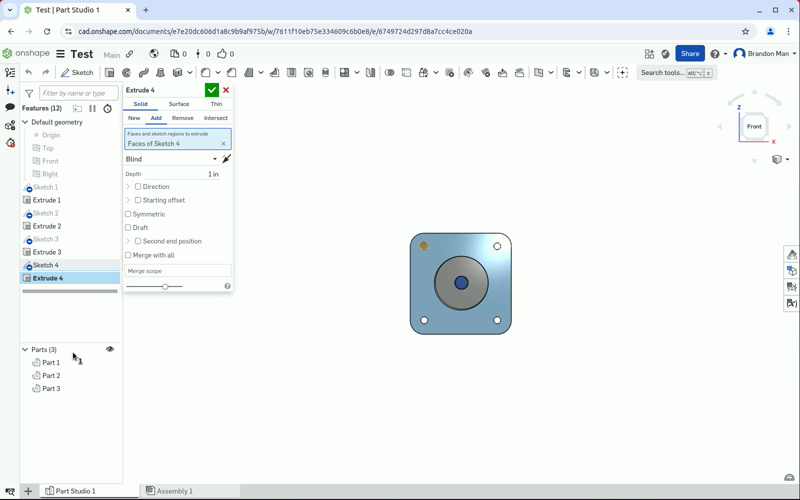
mouse_move(143, 106)
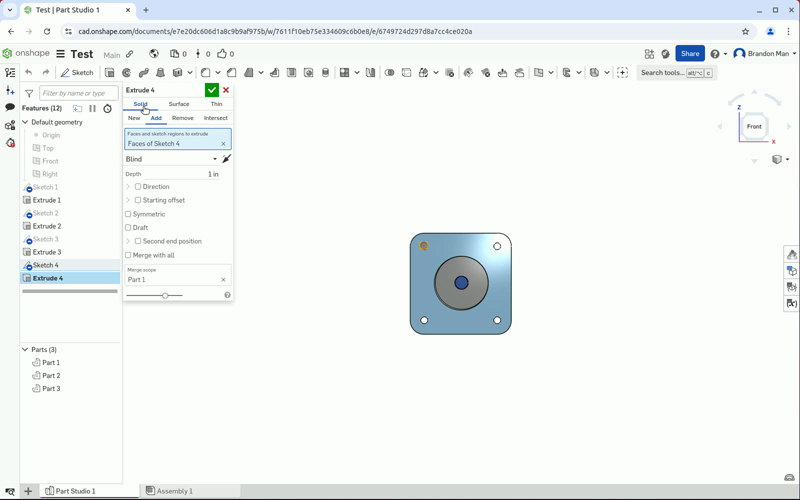
click(143, 106)
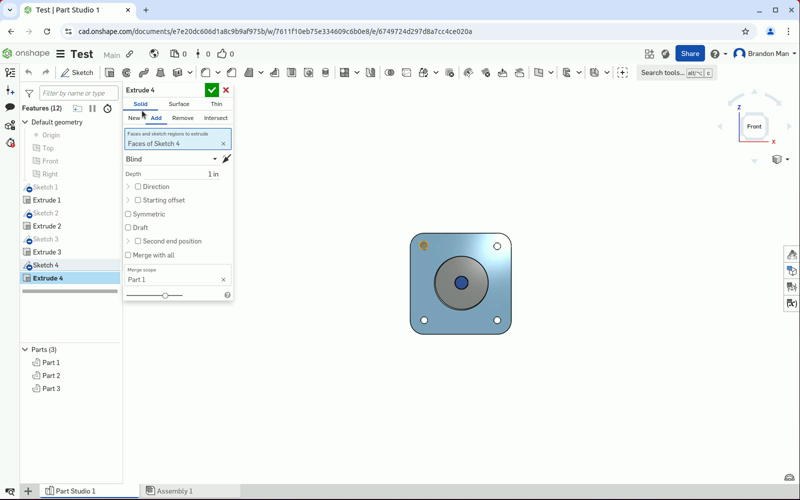
mouse_move(137, 120)
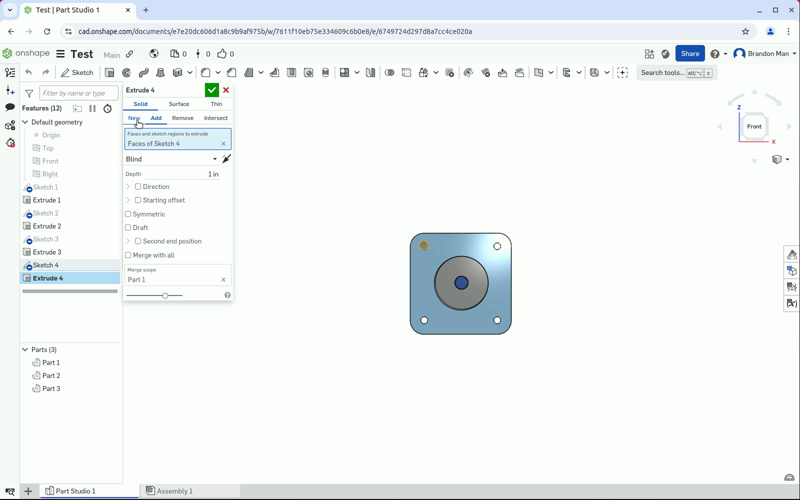
click(137, 120)
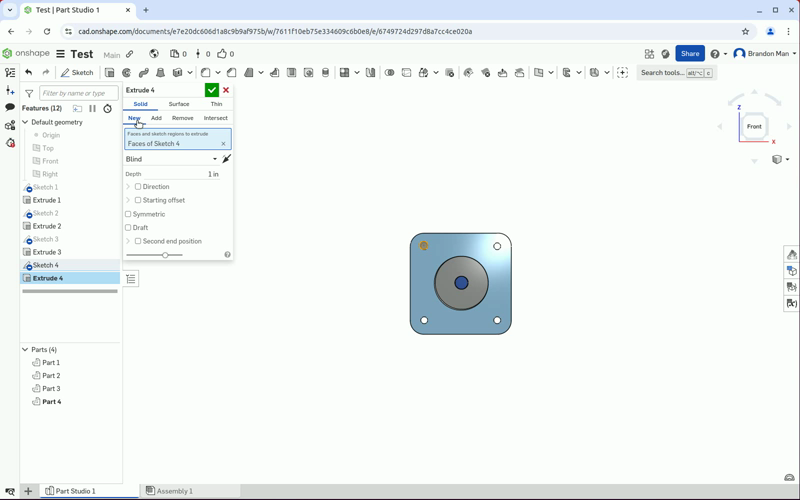
key(tab, 4)
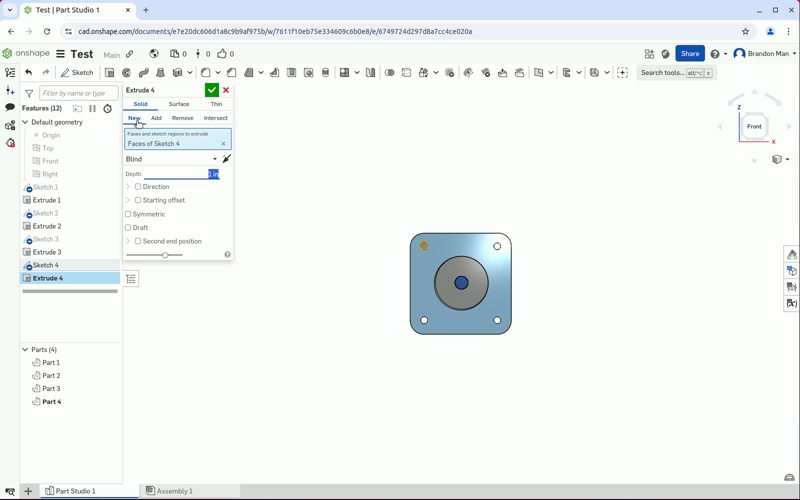
text(-23.108)
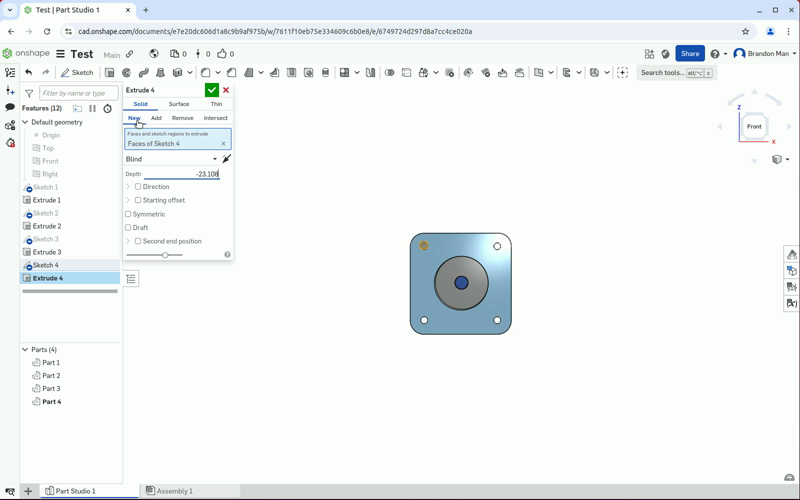
key(enter)
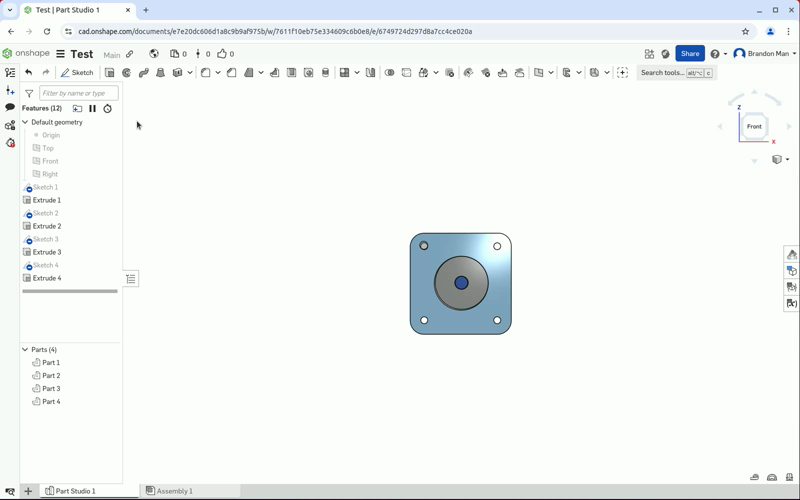
key(shift+h)
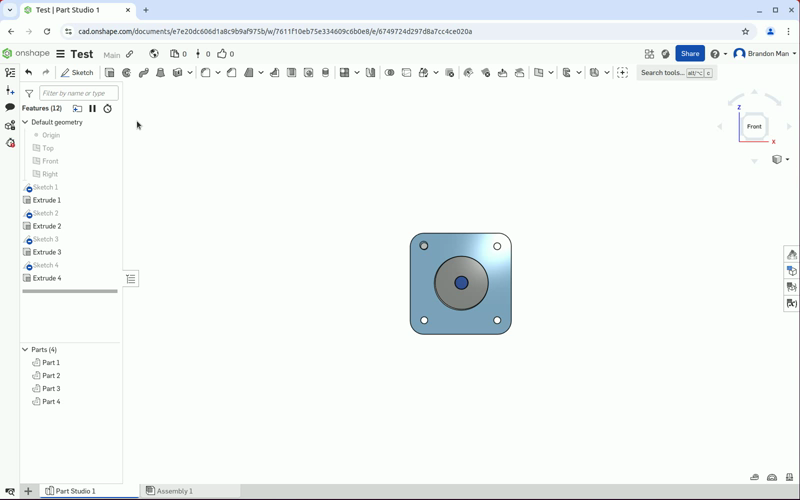
key(shift+h)
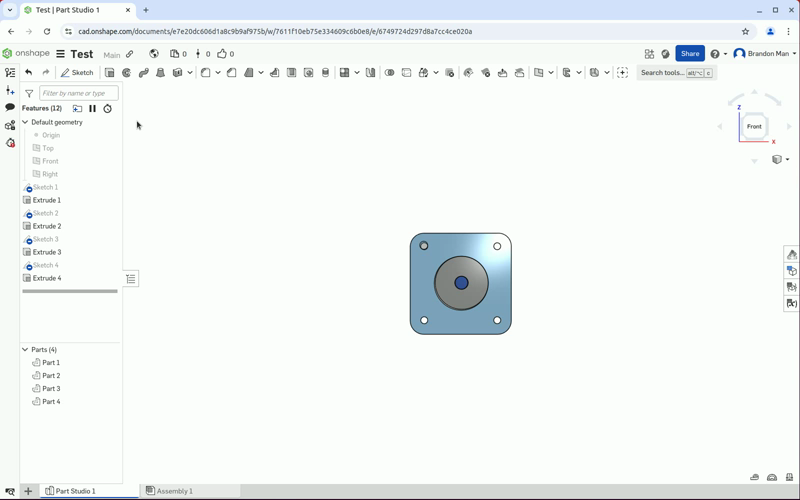
mouse_move(73, 189)
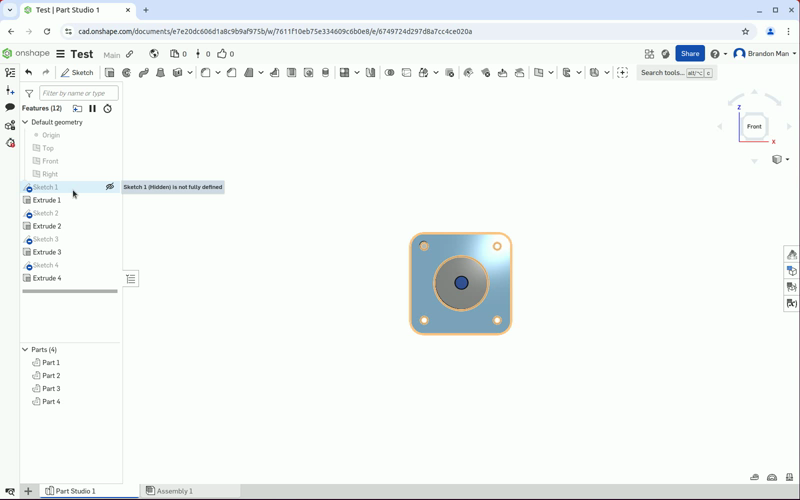
click(73, 189)
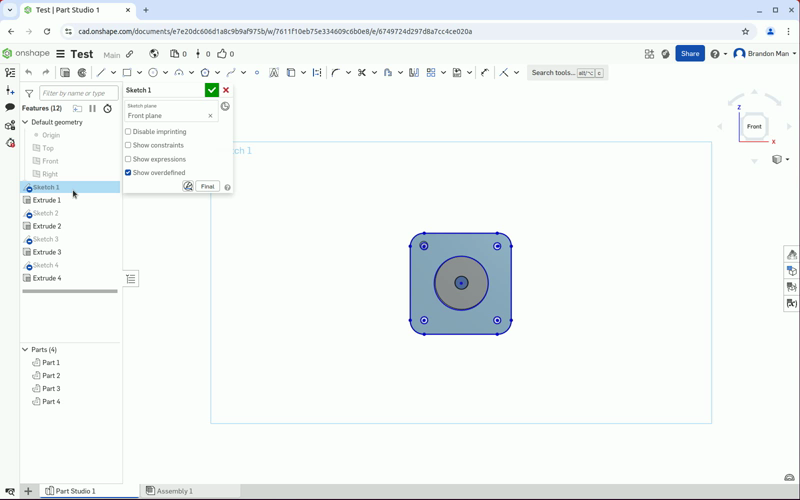
mouse_move(229, 92)
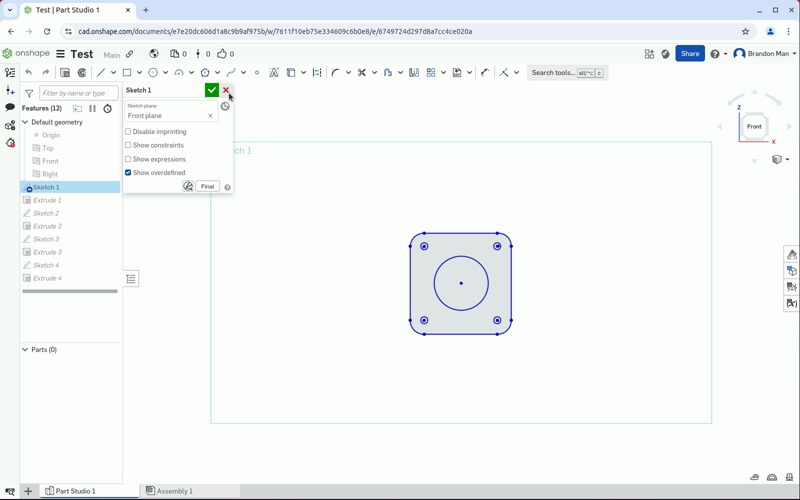
click(229, 92)
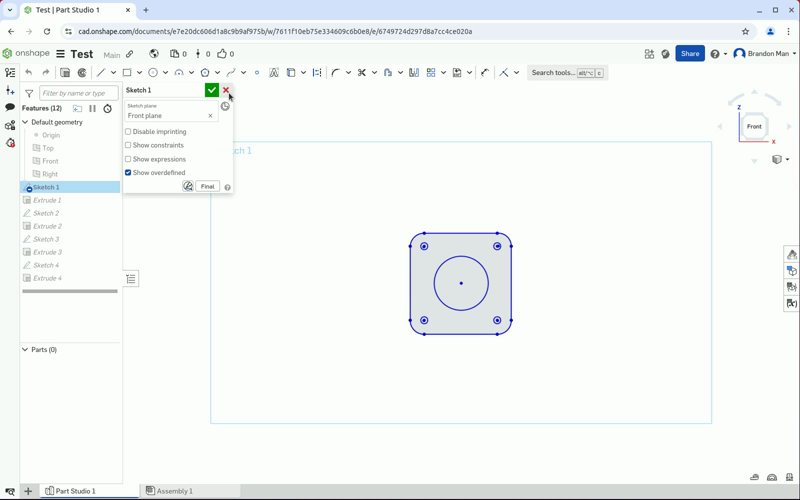
key(shift+s)
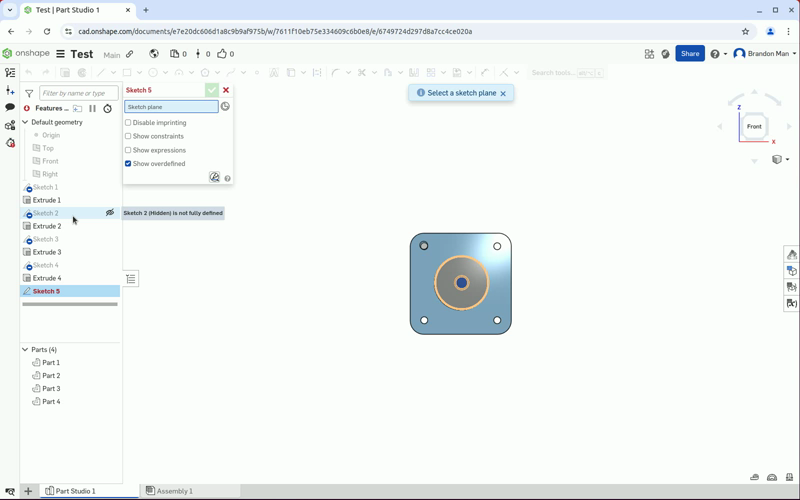
scroll(3)
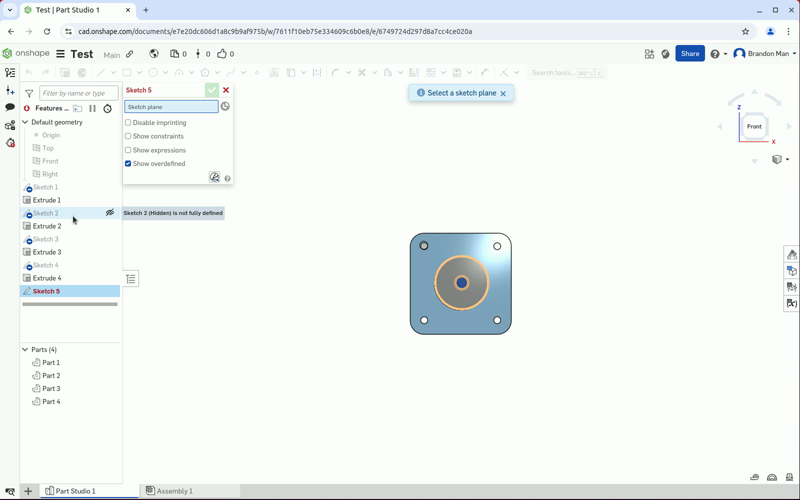
mouse_move(73, 163)
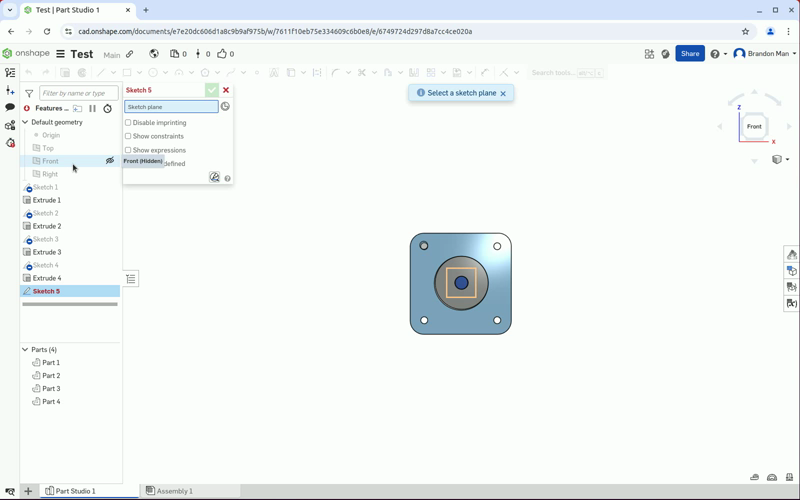
click(73, 163)
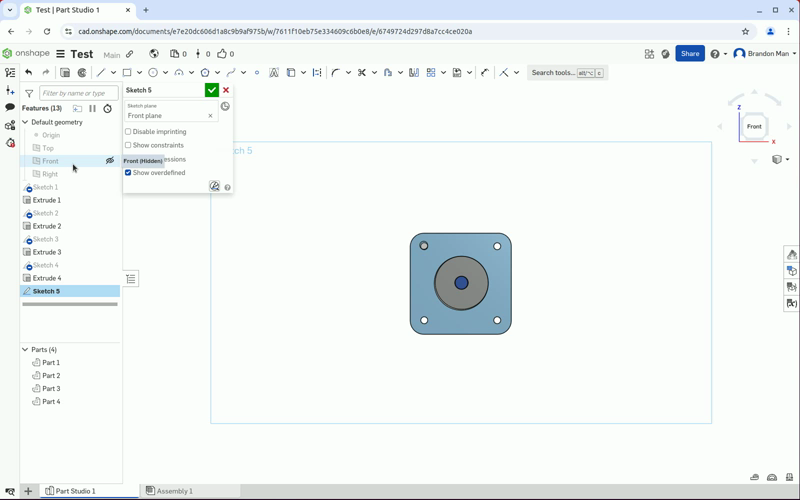
mouse_move(73, 352)
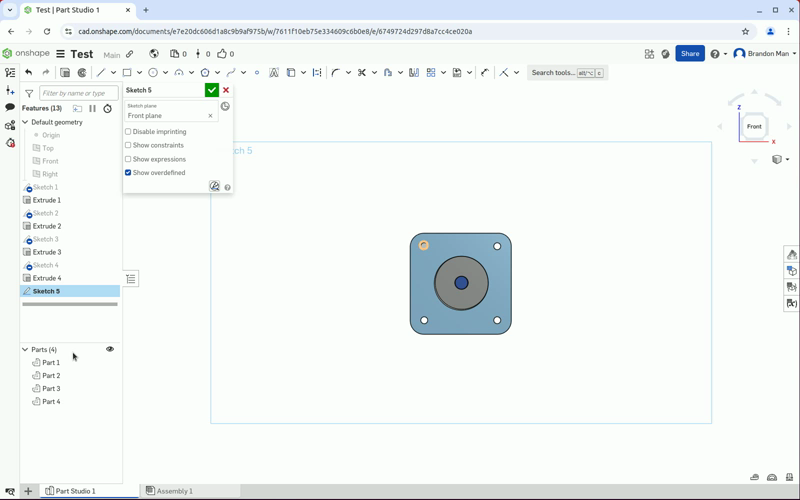
key(y)
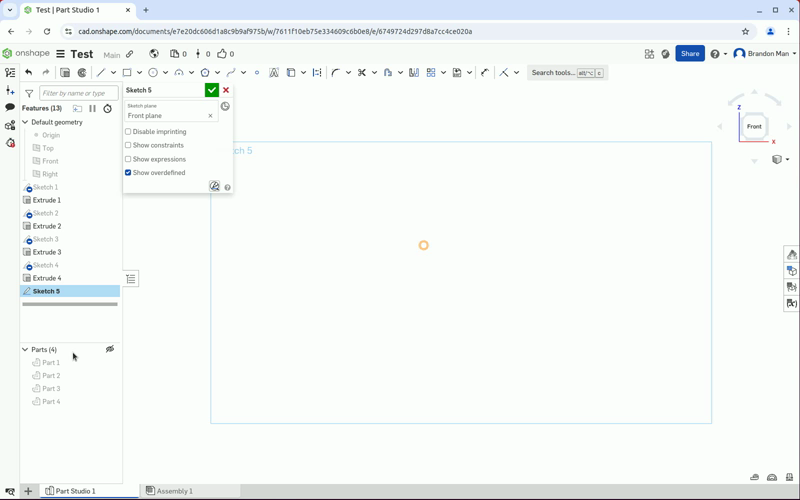
key(c)
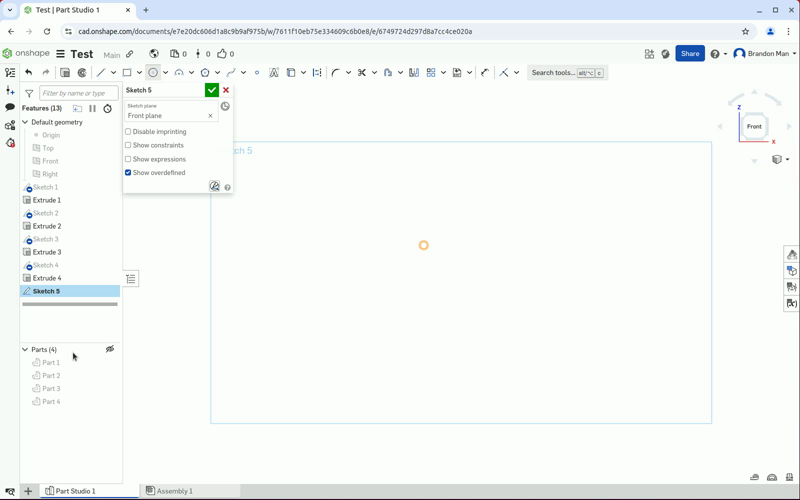
key_down(shift)
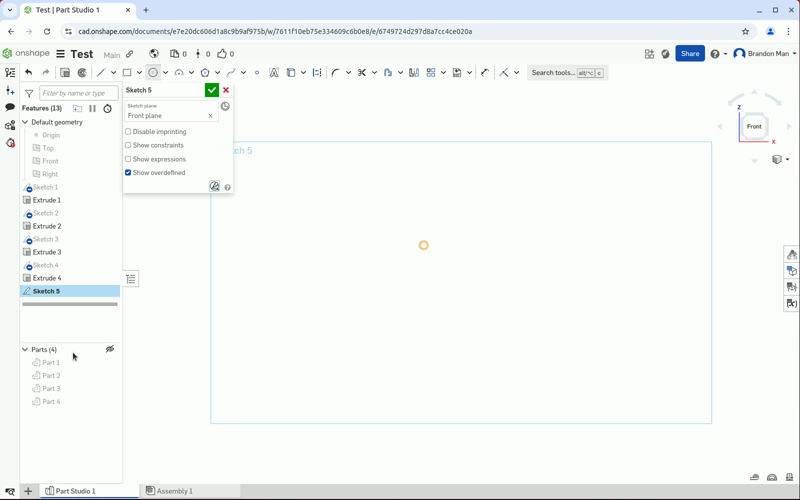
mouse_move(498, 245)
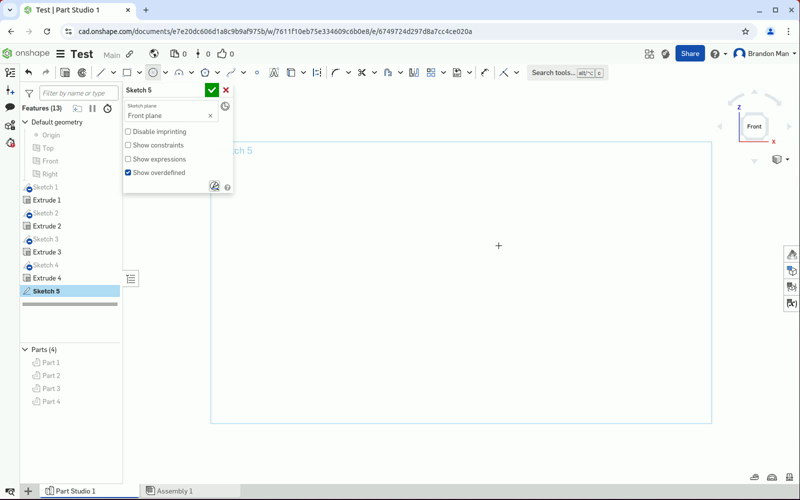
click(498, 245)
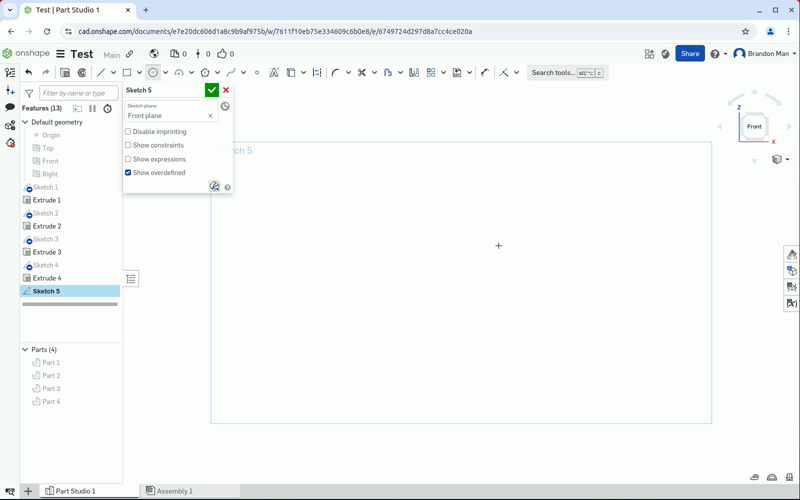
key_up(shift)
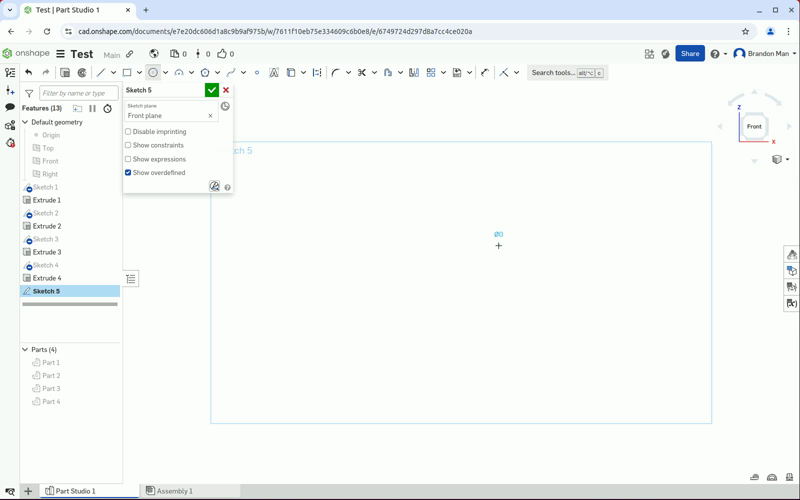
mouse_move(502, 245)
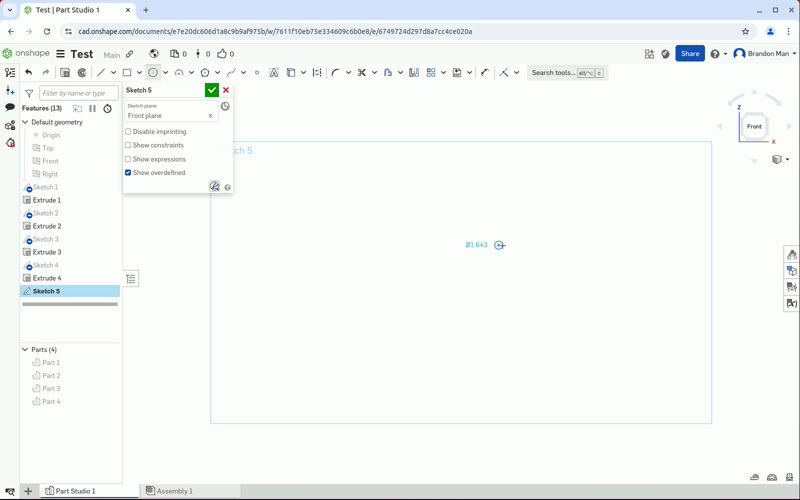
click(502, 245)
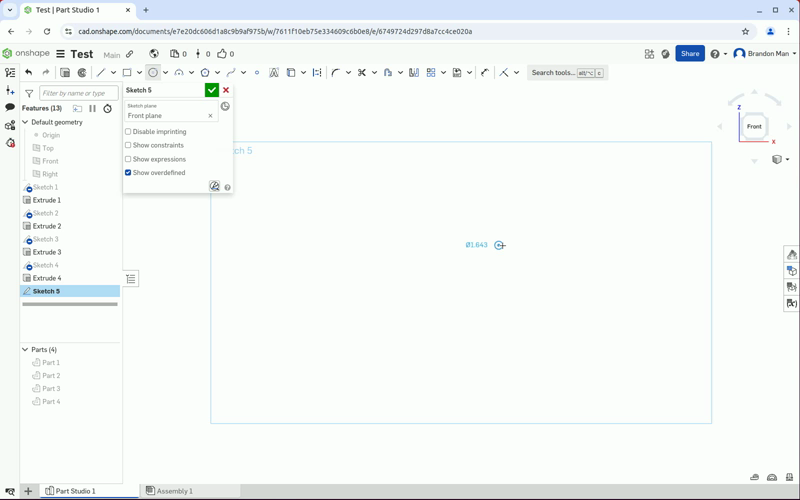
key(esc)
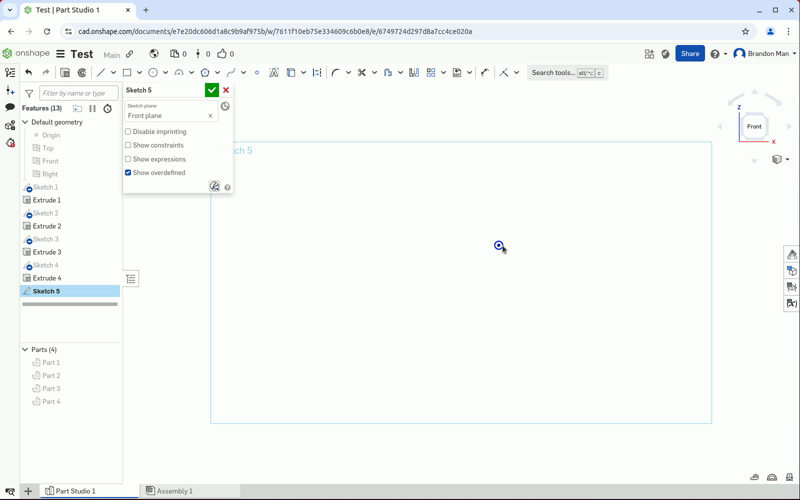
mouse_move(500, 247)
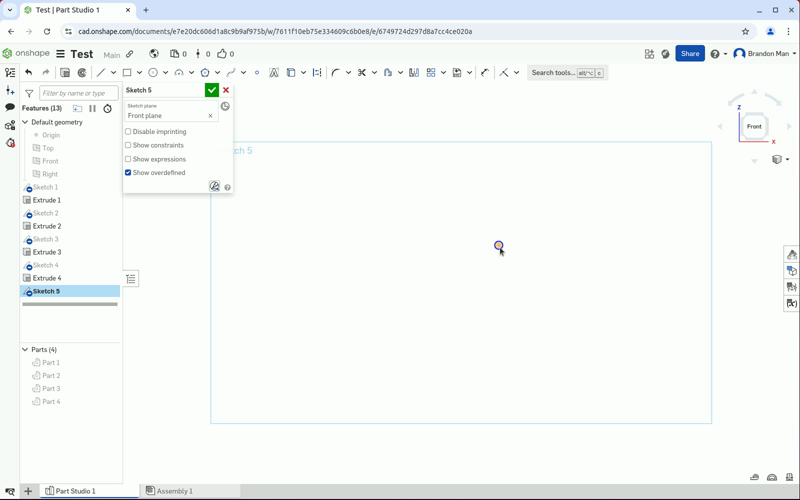
scroll(6)
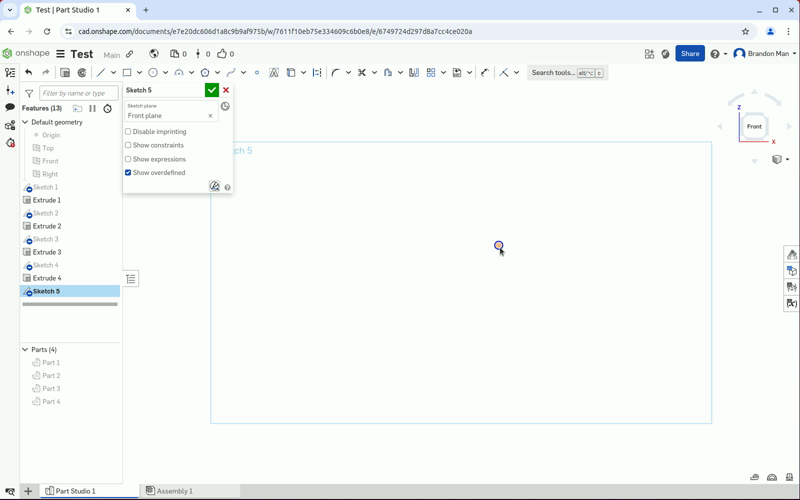
scroll(6)
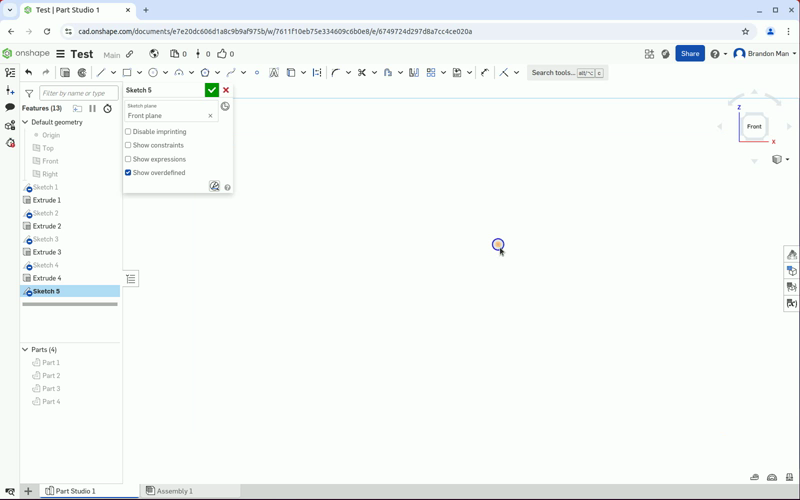
scroll(6)
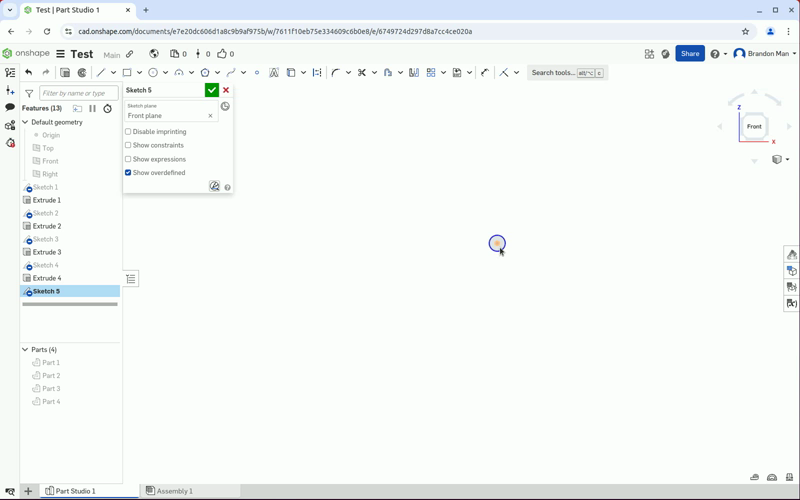
scroll(6)
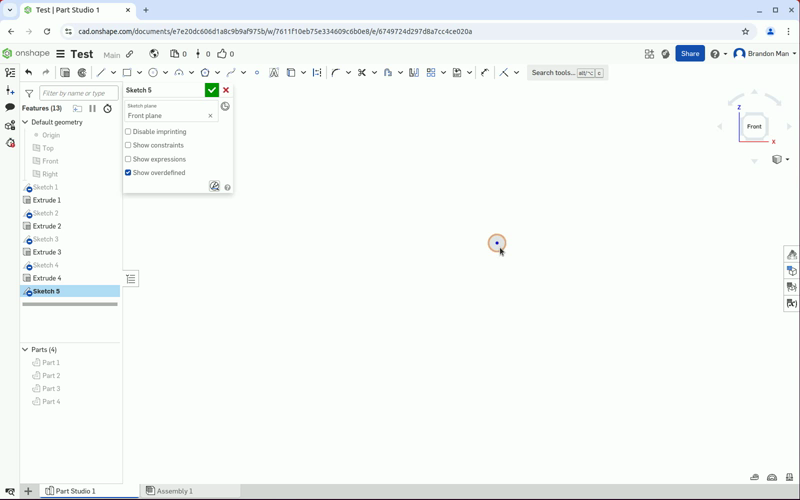
scroll(6)
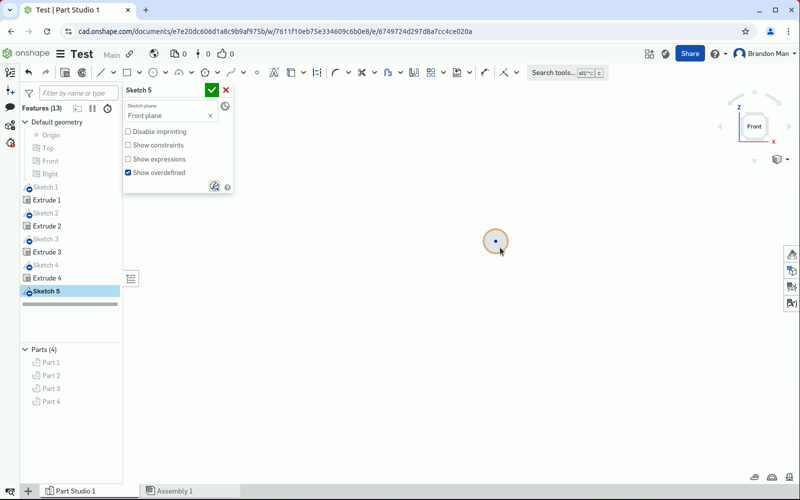
scroll(6)
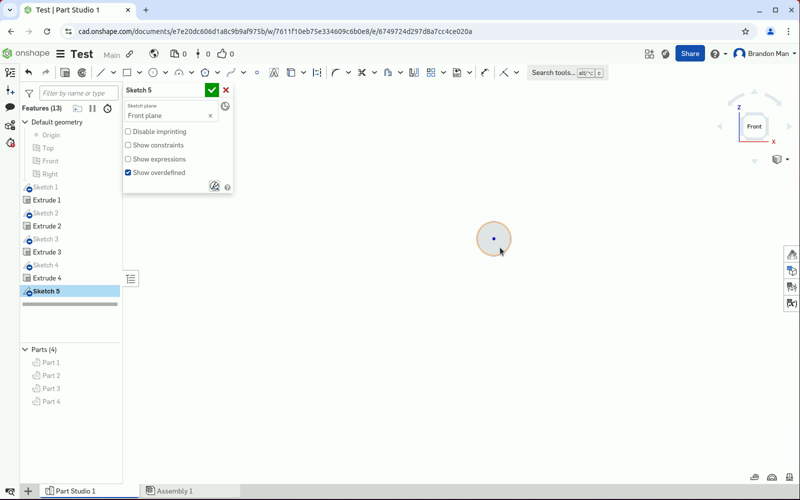
scroll(6)
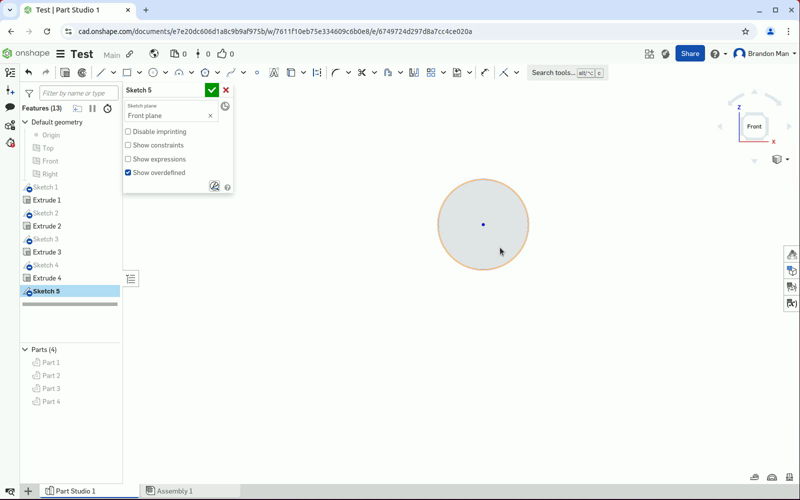
click(500, 247)
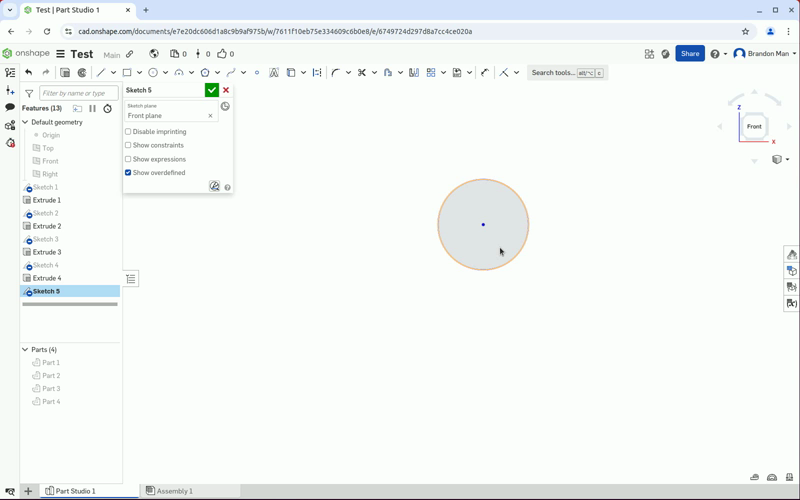
scroll(-6)
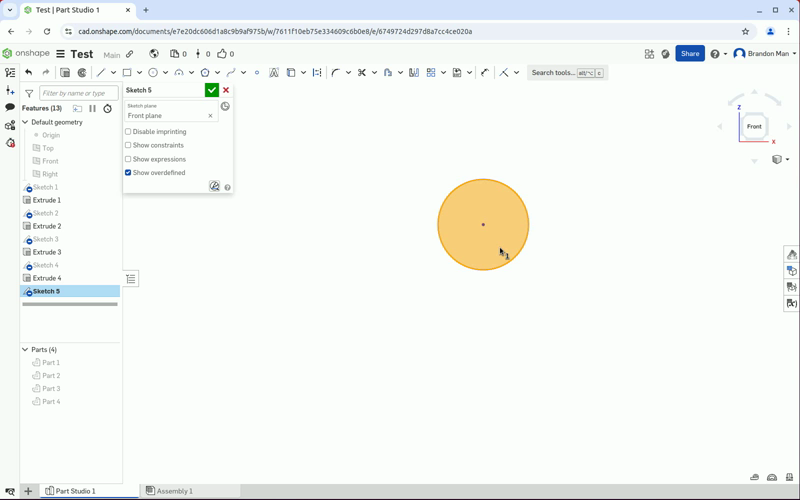
scroll(-6)
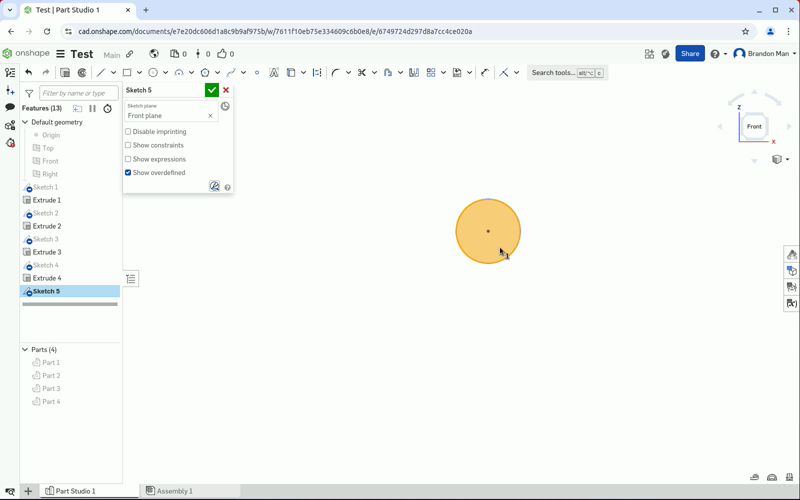
scroll(-6)
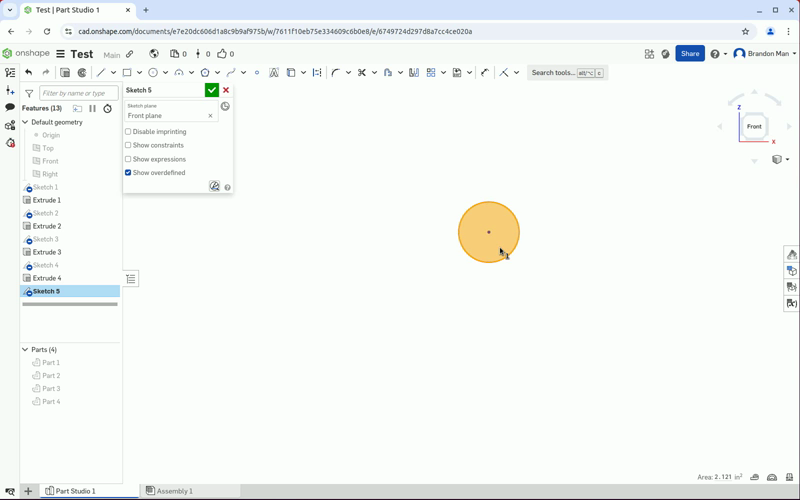
scroll(-6)
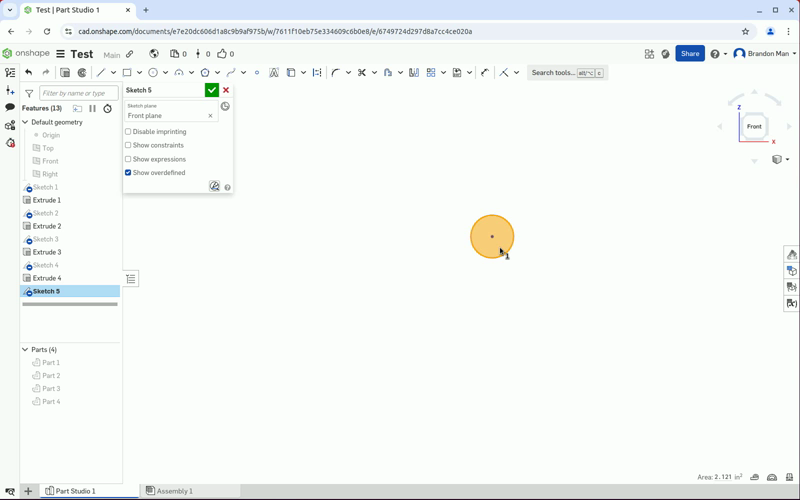
scroll(-6)
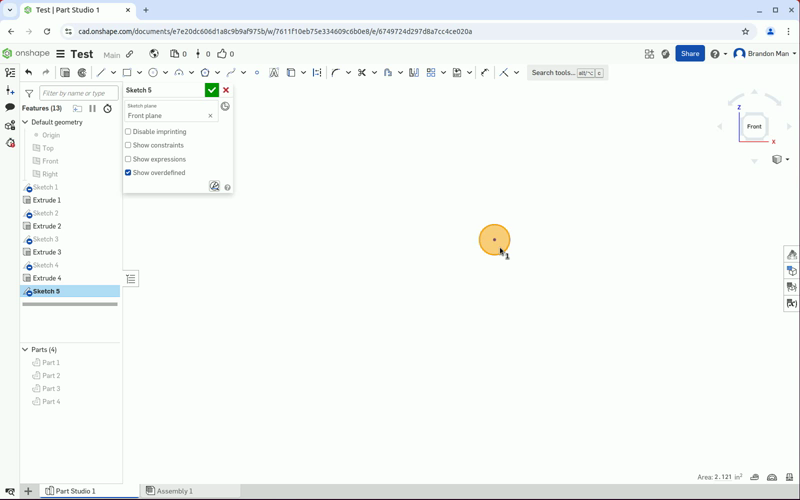
scroll(-6)
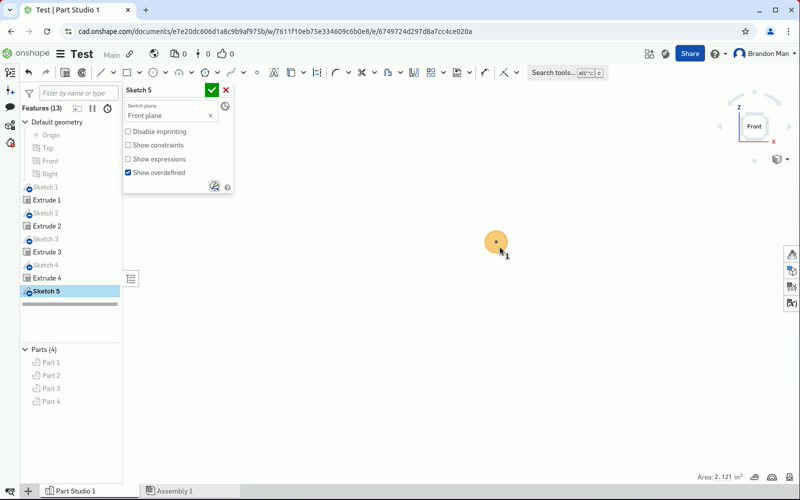
scroll(-6)
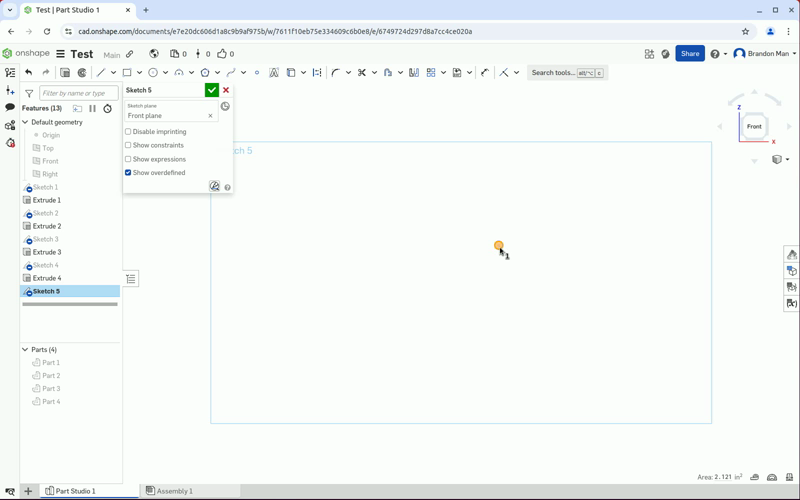
mouse_move(73, 352)
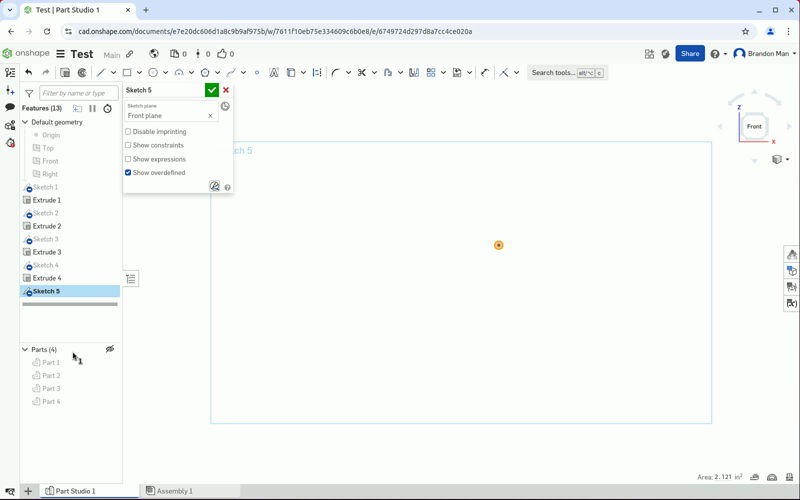
key(shift+y)
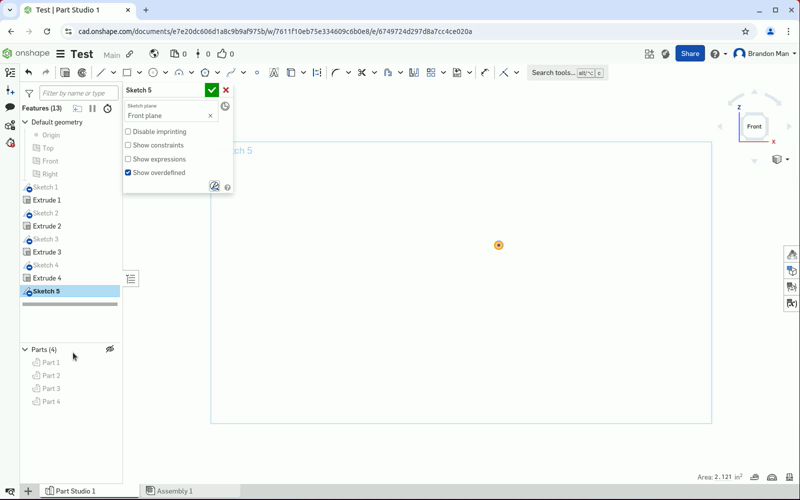
key(shift+e)
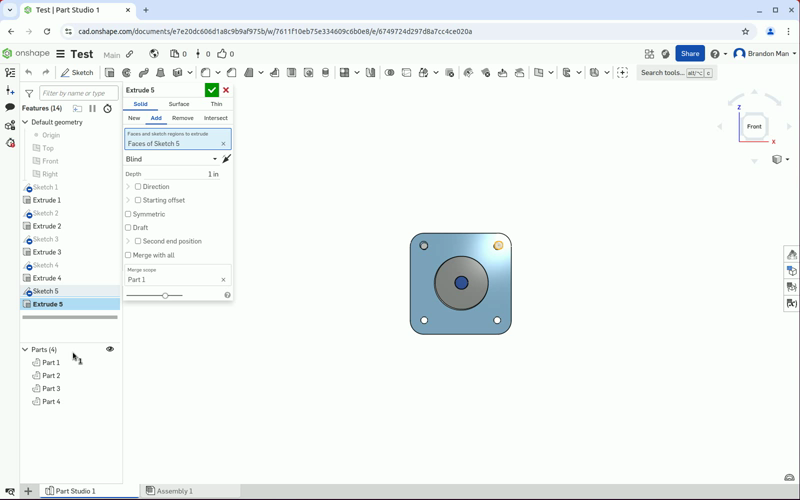
mouse_move(143, 106)
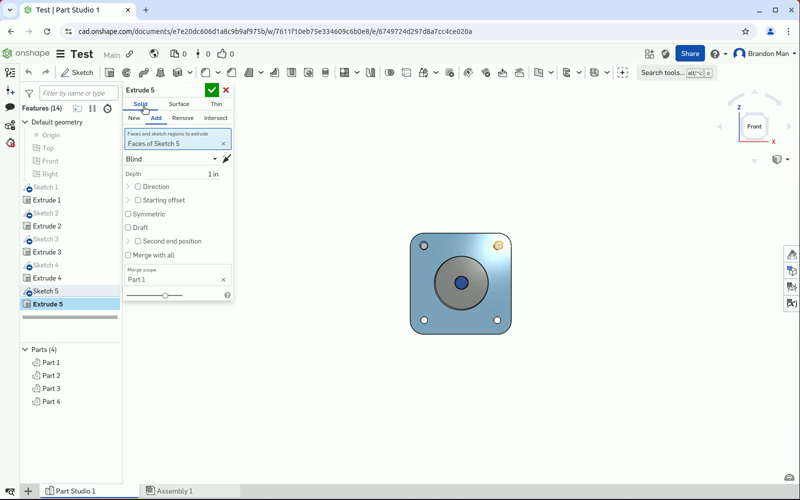
click(143, 106)
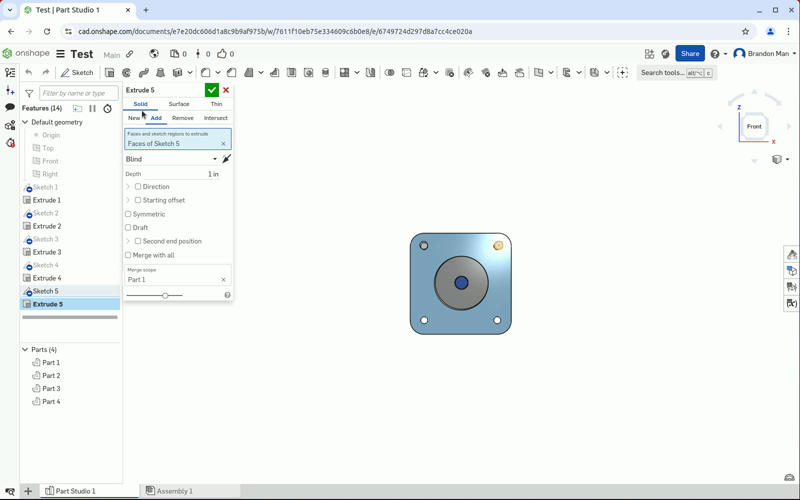
mouse_move(137, 120)
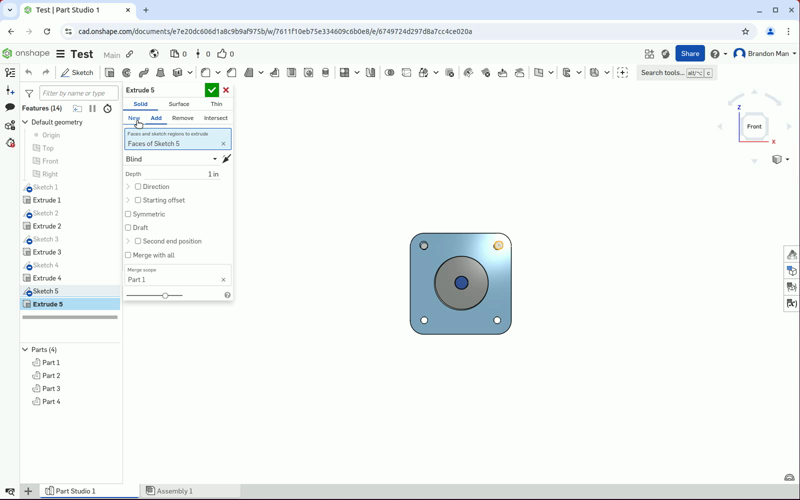
click(137, 120)
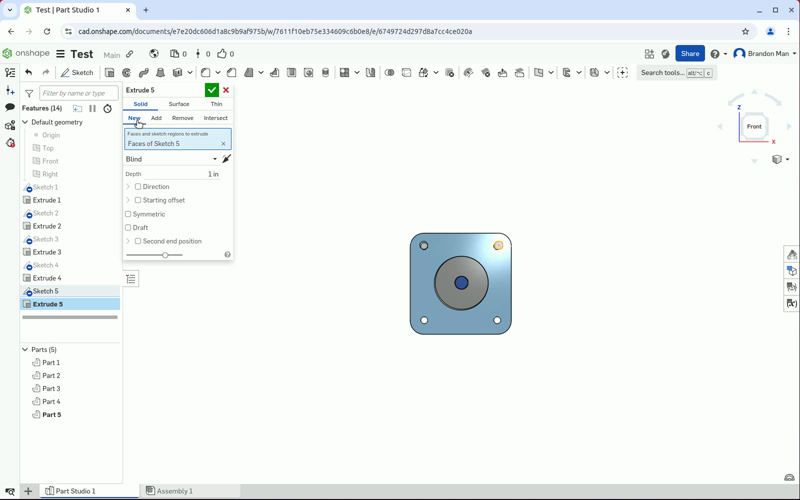
key(tab, 4)
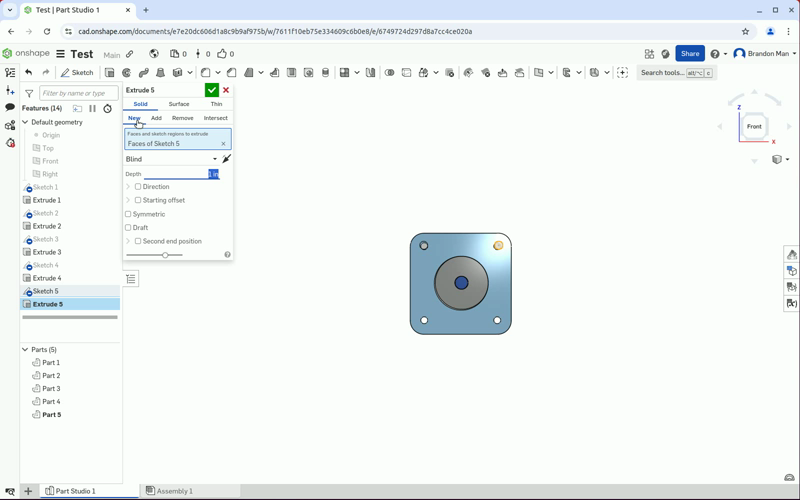
text(-23.108)
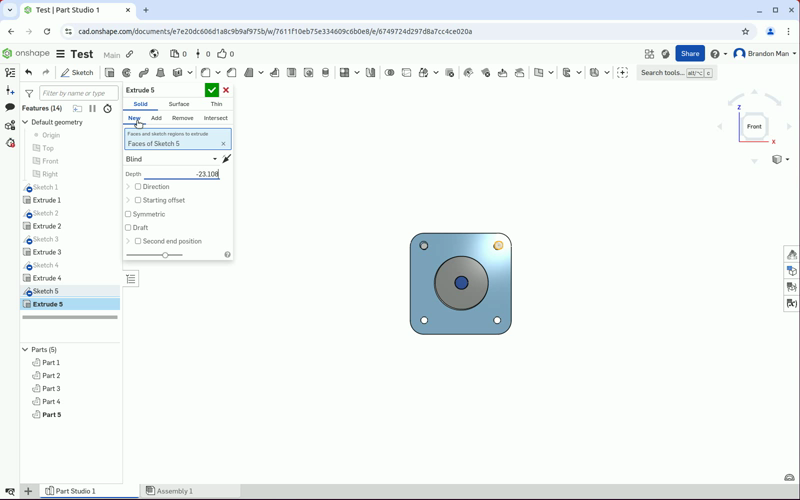
key(enter)
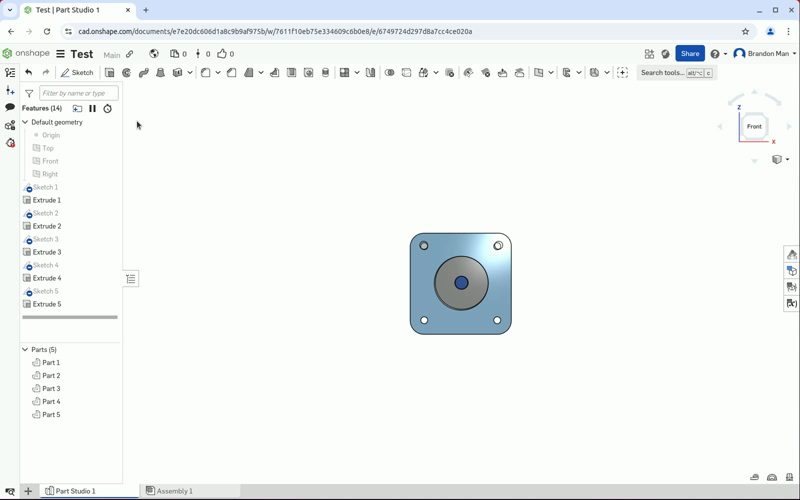
key(shift+h)
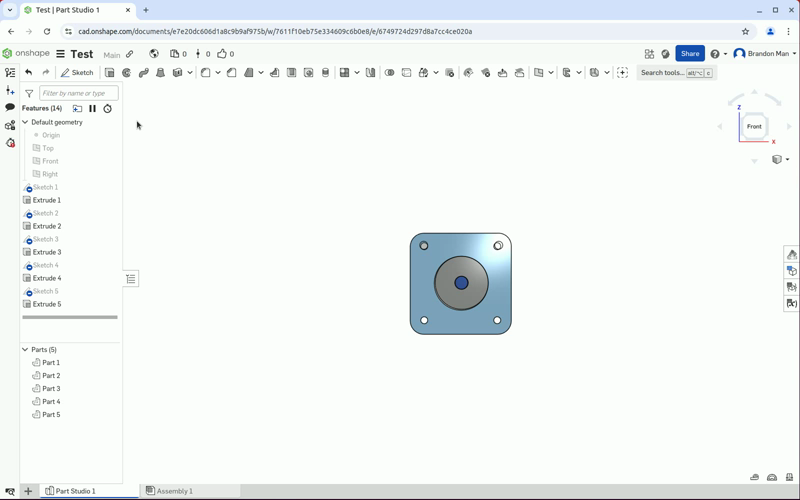
key(shift+h)
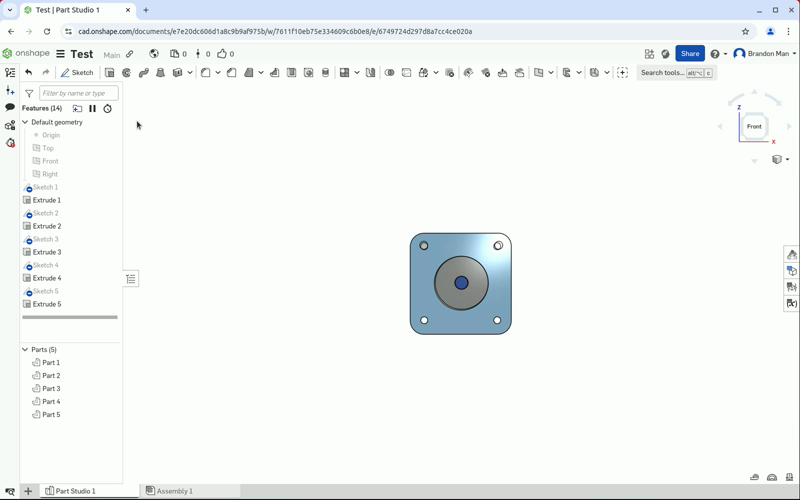
mouse_move(73, 189)
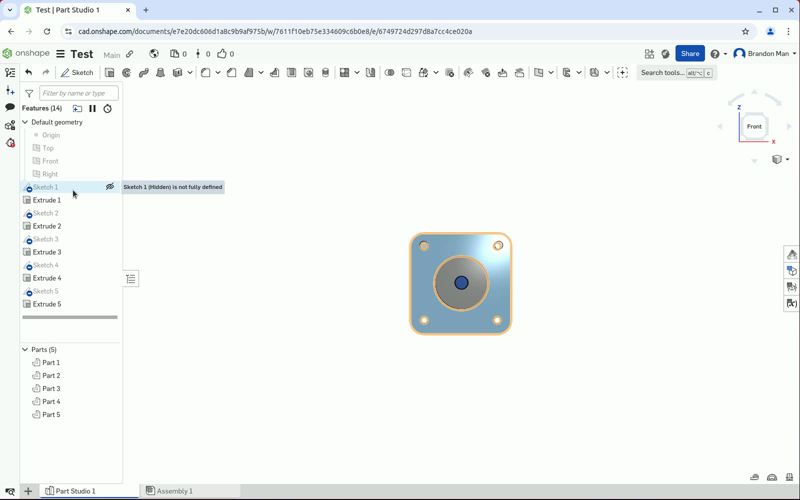
click(73, 189)
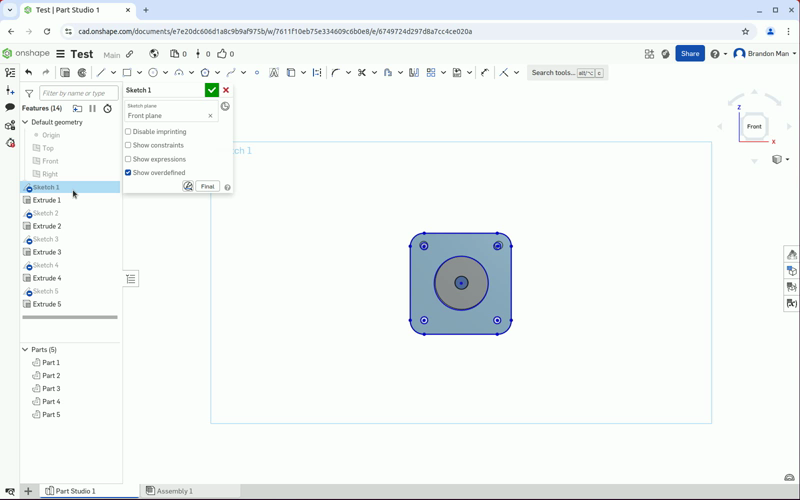
mouse_move(229, 92)
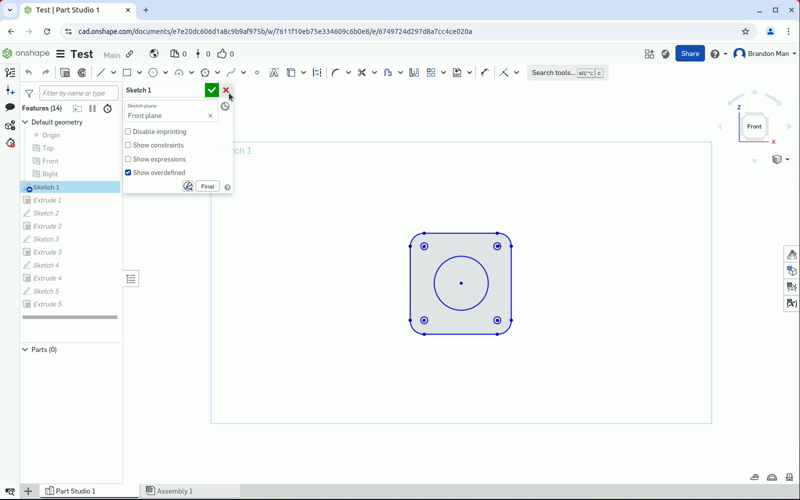
click(229, 92)
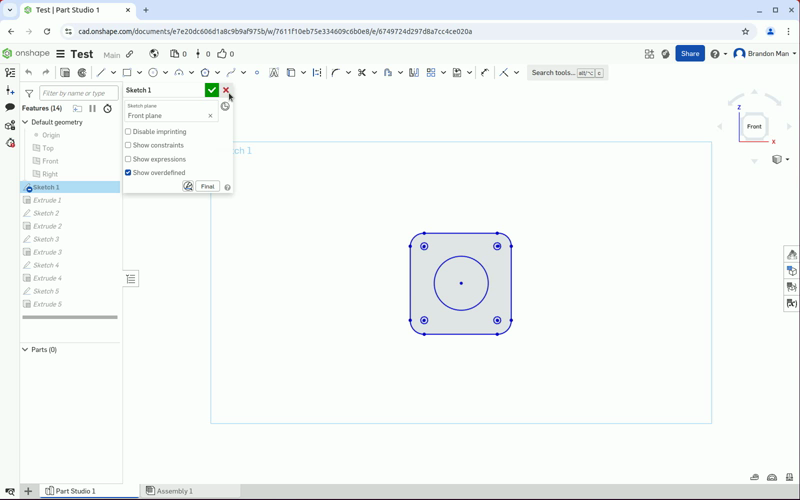
key(shift+s)
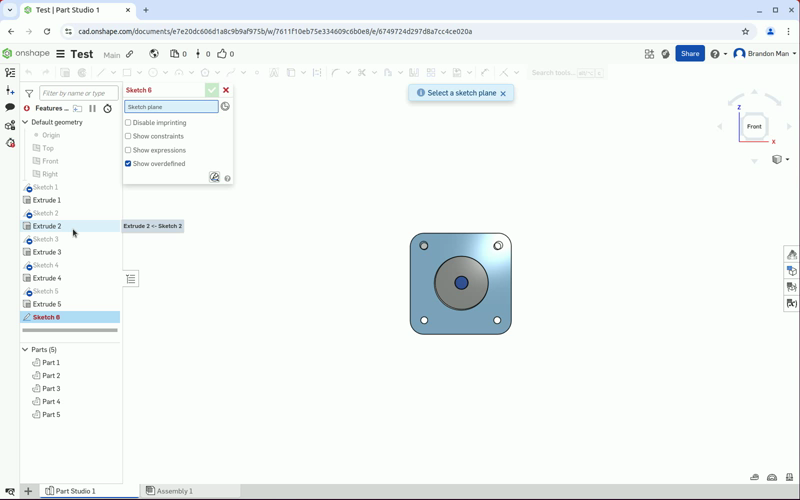
scroll(3)
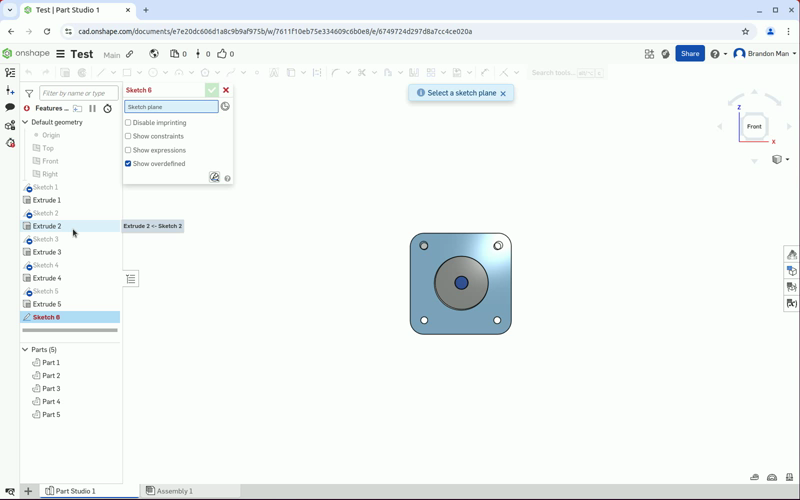
mouse_move(73, 163)
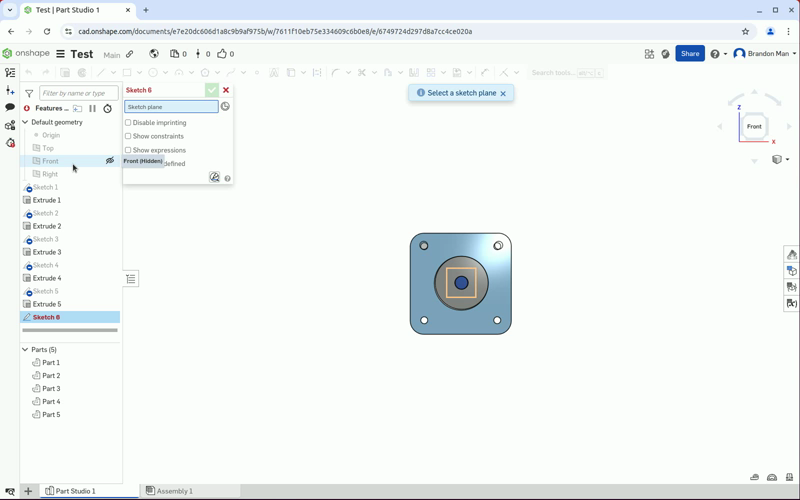
click(73, 163)
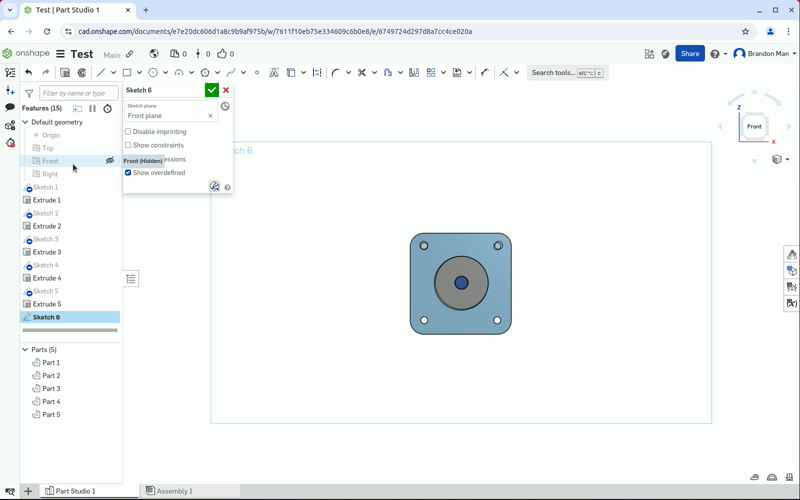
mouse_move(73, 352)
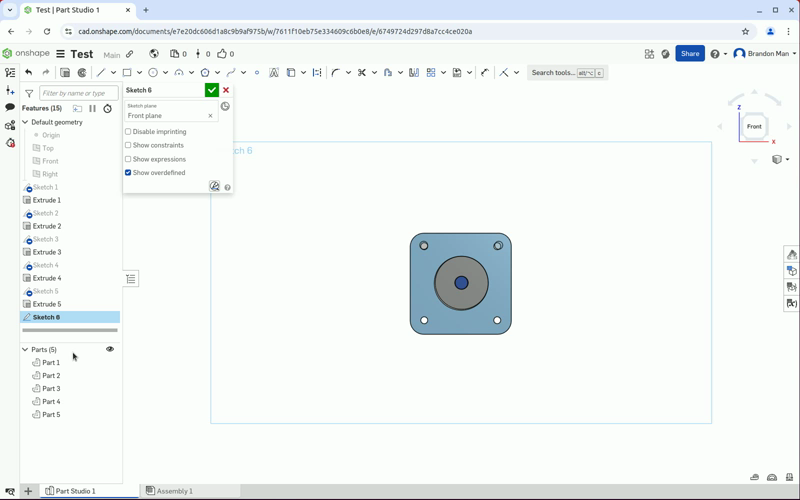
key(y)
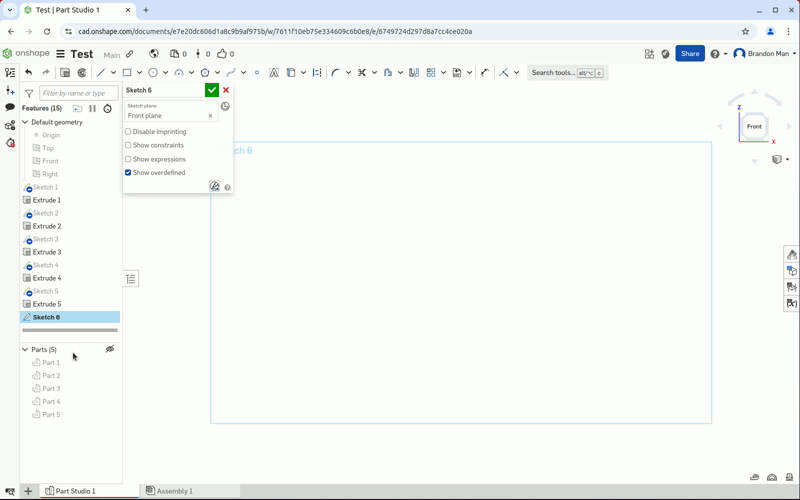
key(c)
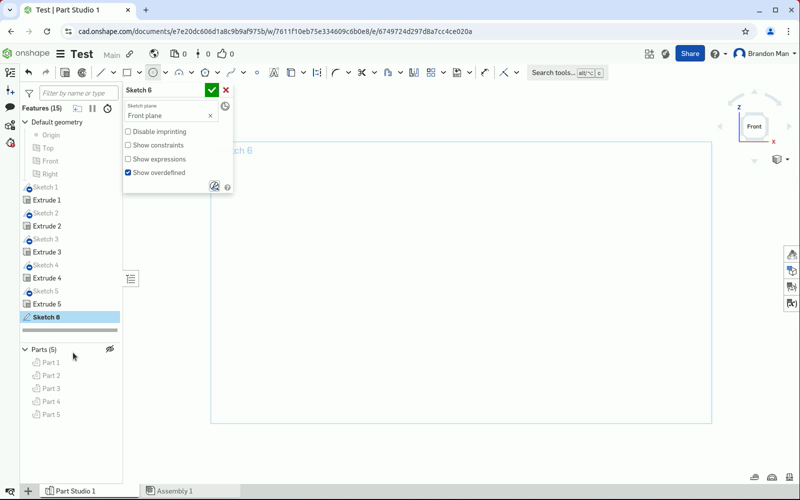
key_down(shift)
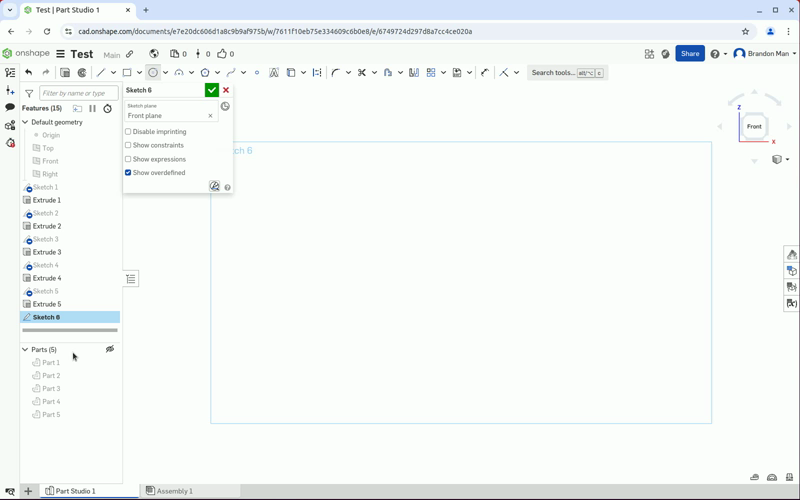
mouse_move(498, 320)
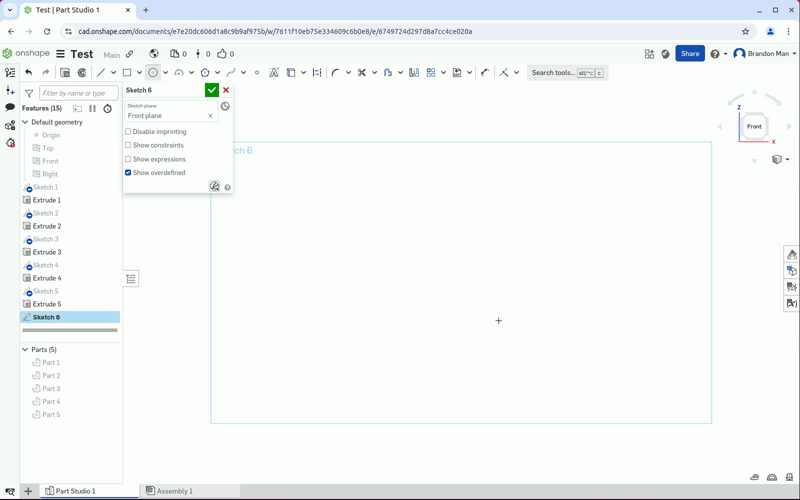
click(498, 320)
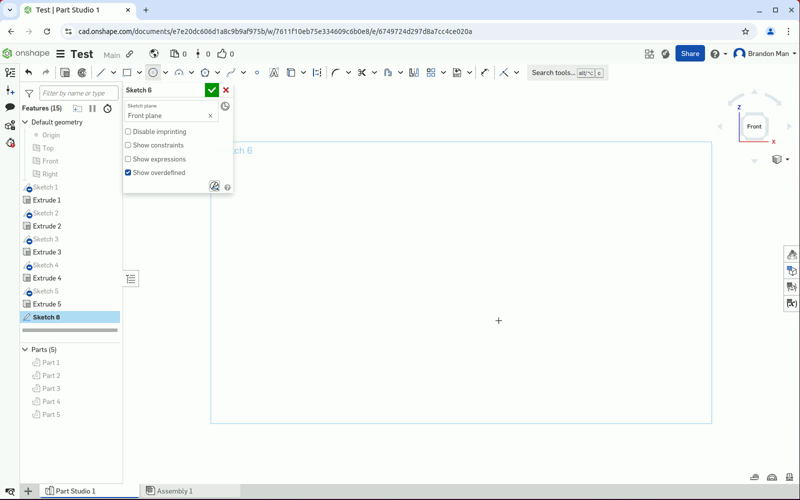
key_up(shift)
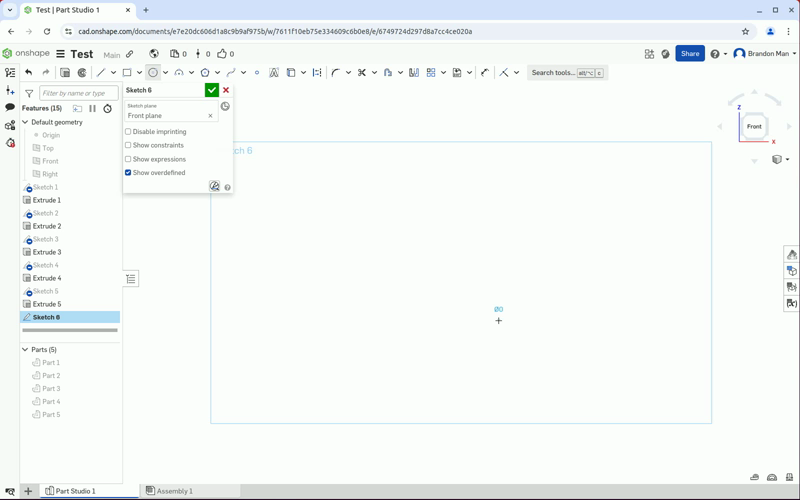
mouse_move(502, 320)
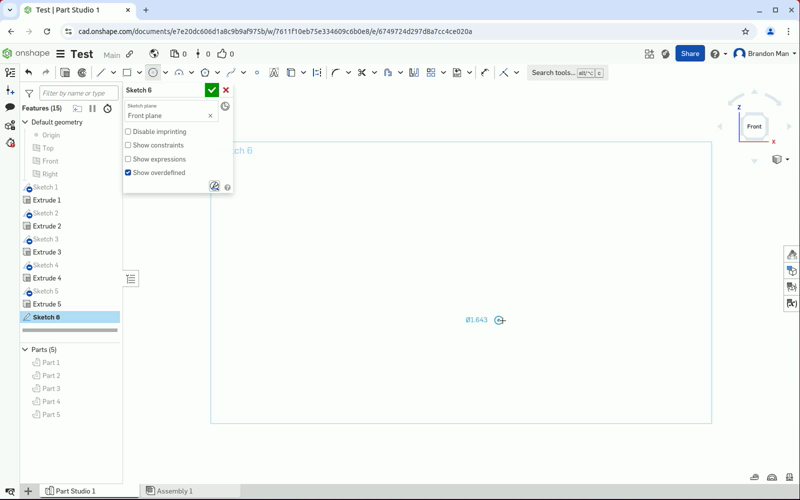
click(502, 320)
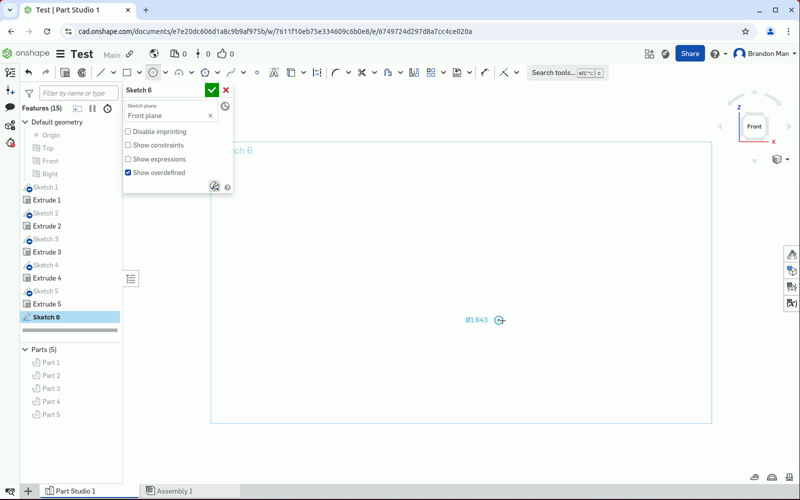
key(esc)
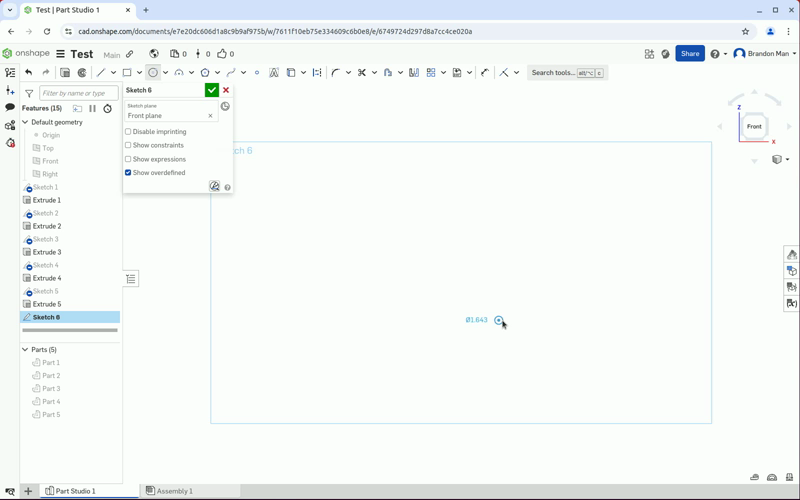
mouse_move(501, 318)
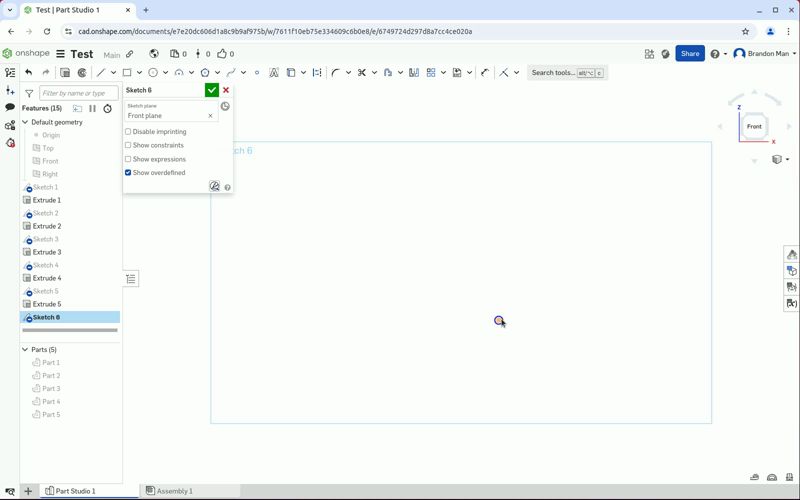
scroll(6)
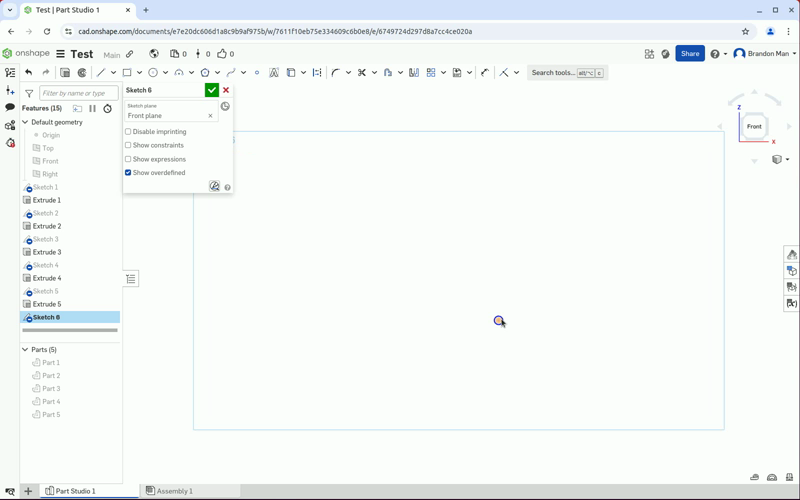
scroll(6)
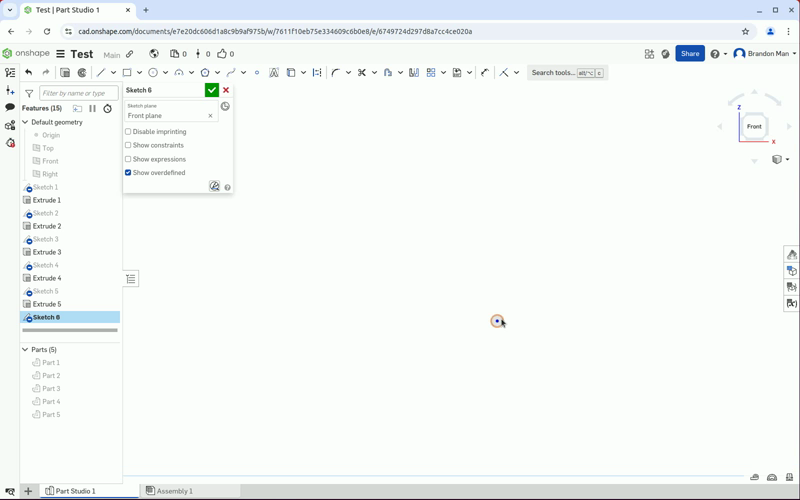
scroll(6)
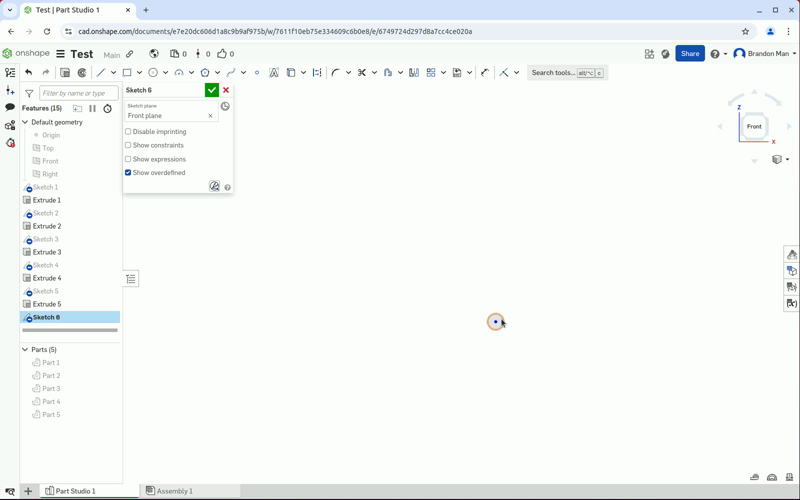
scroll(6)
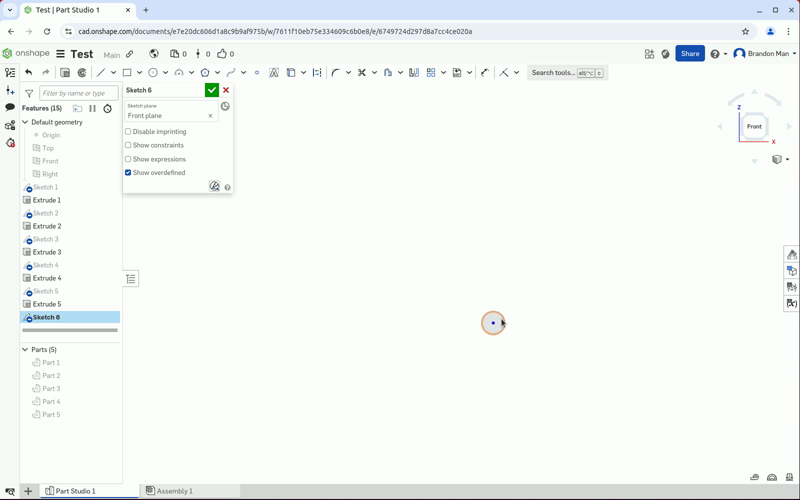
scroll(6)
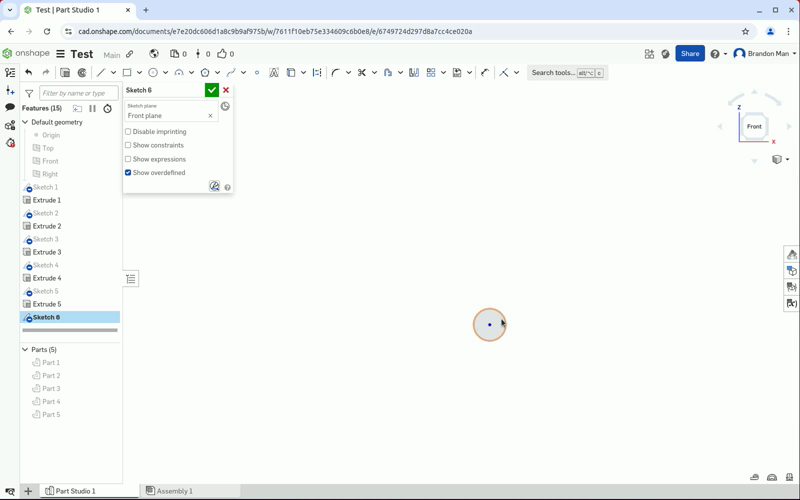
scroll(6)
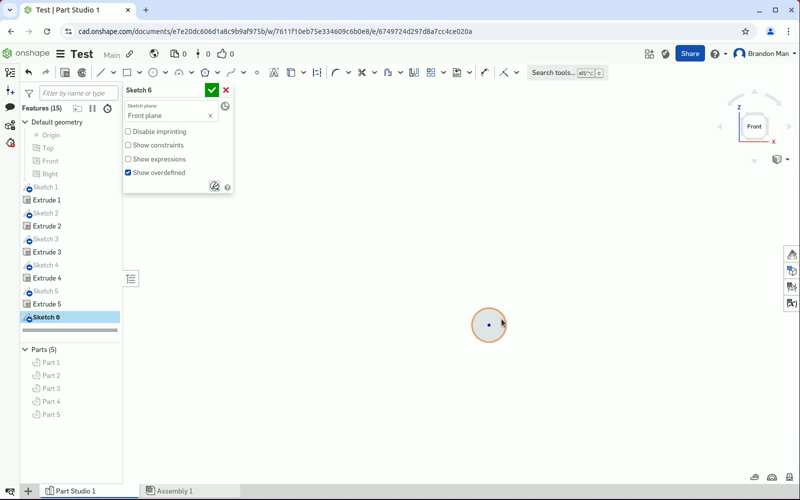
scroll(6)
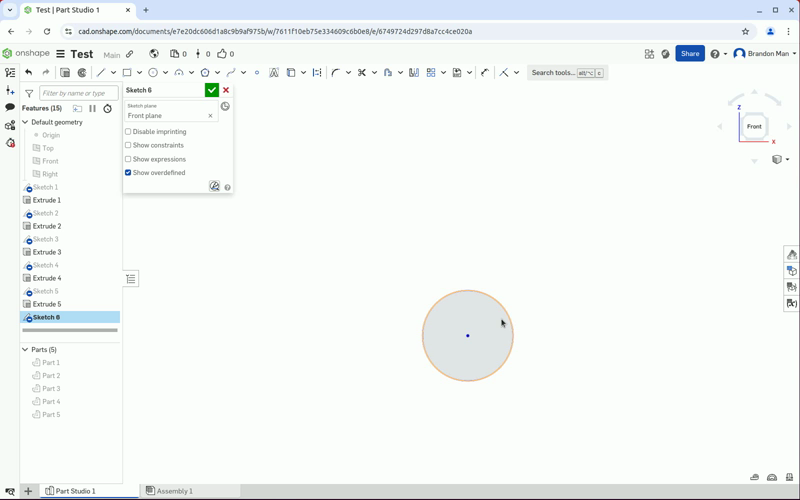
click(501, 318)
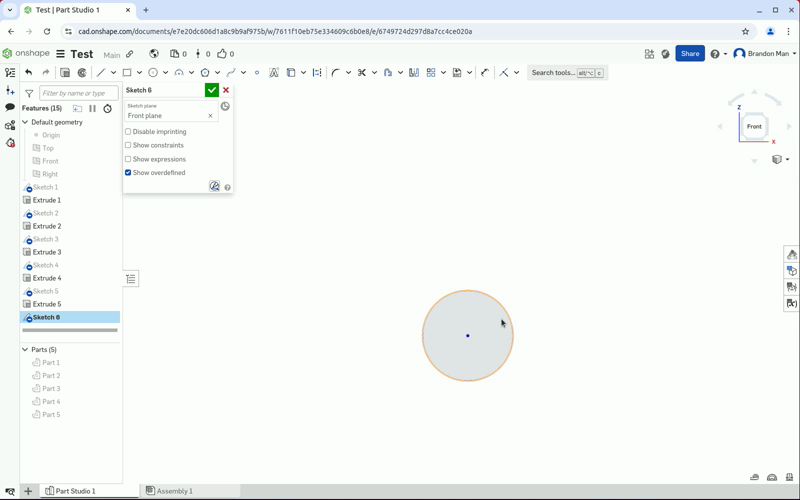
scroll(-6)
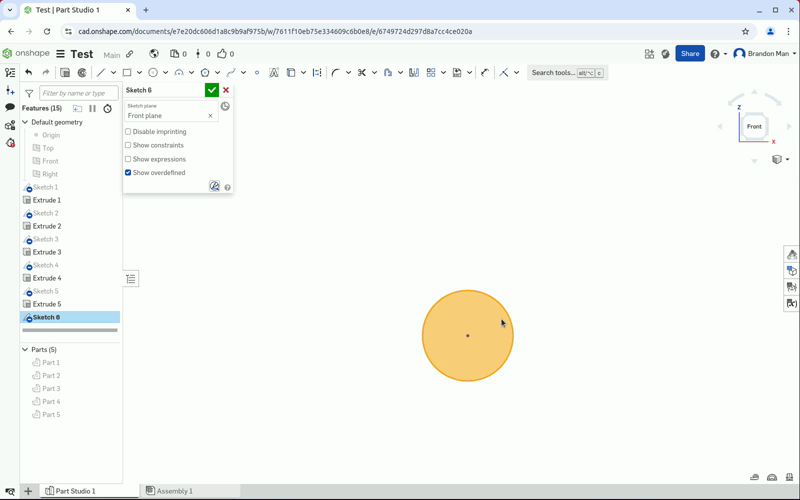
scroll(-6)
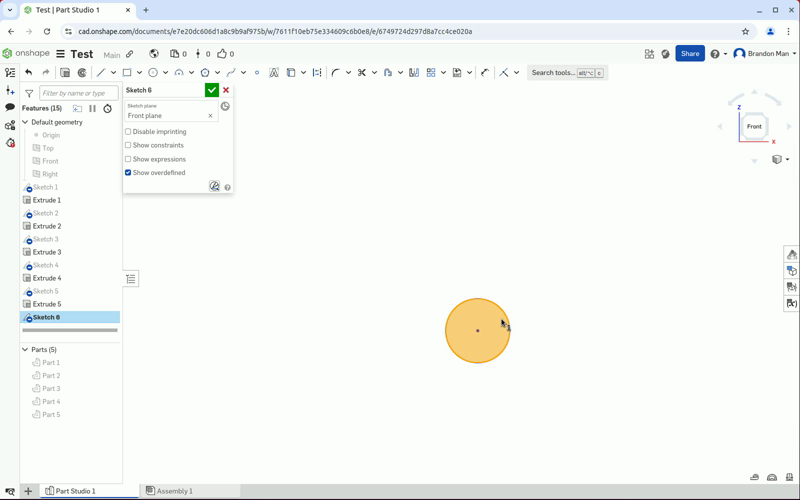
scroll(-6)
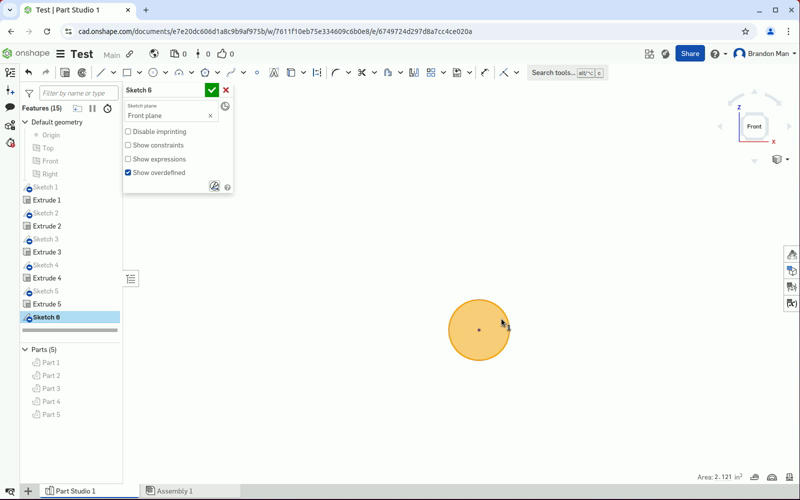
scroll(-6)
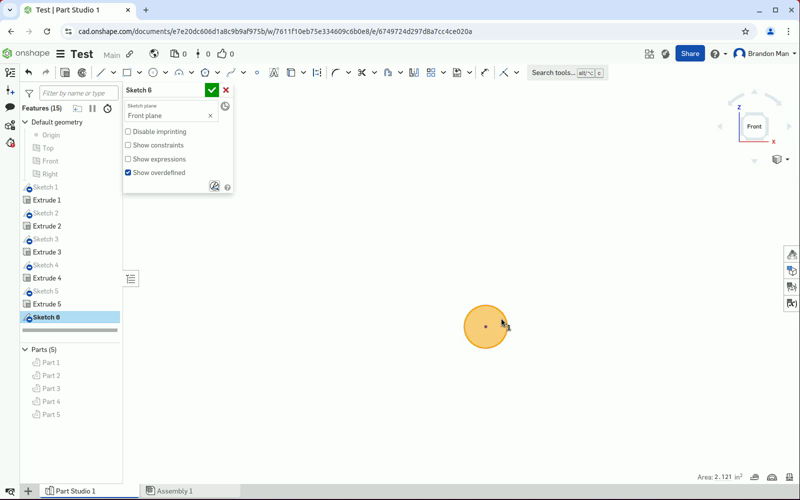
scroll(-6)
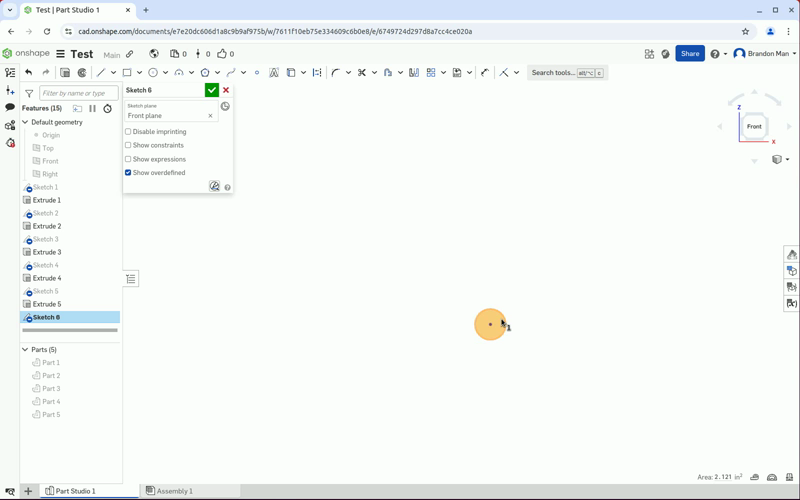
scroll(-6)
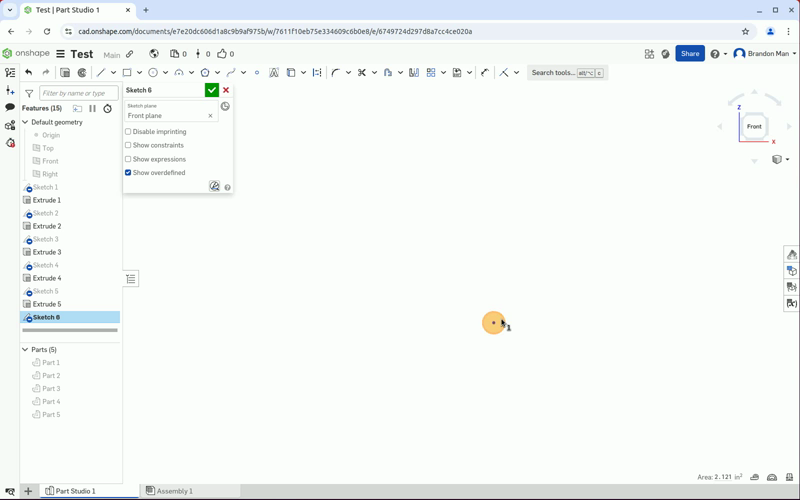
scroll(-6)
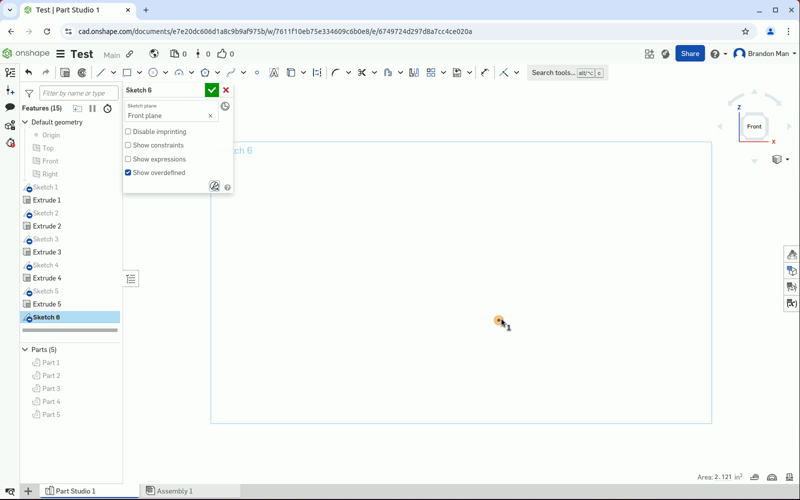
mouse_move(73, 352)
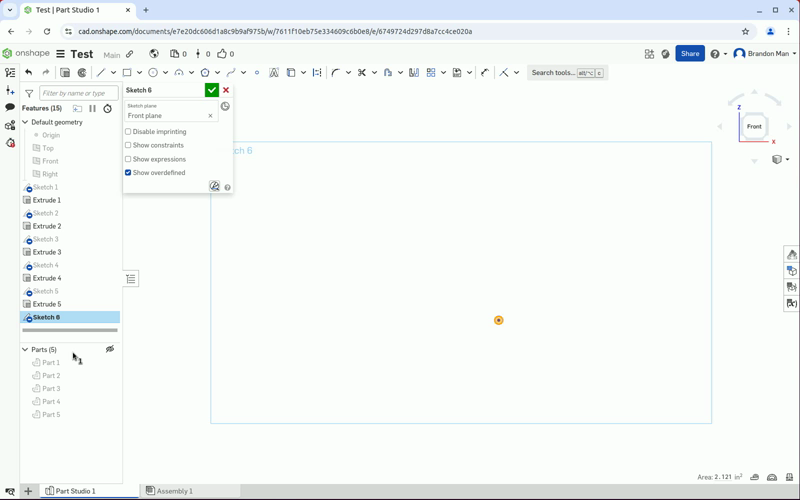
key(shift+y)
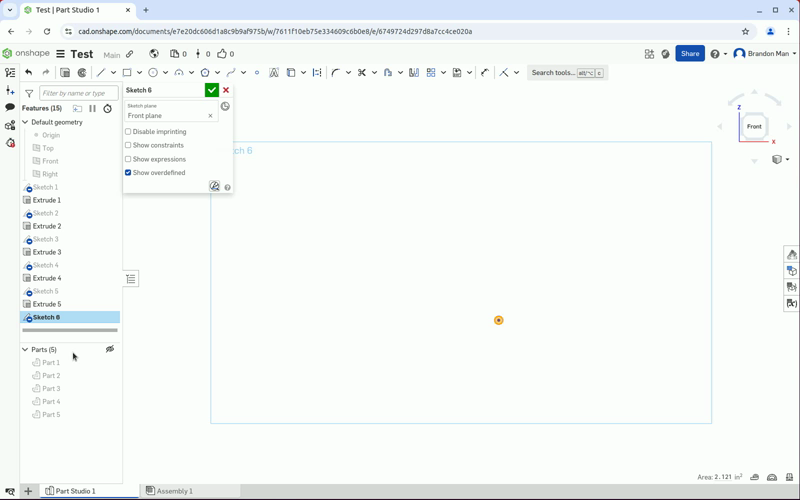
key(shift+e)
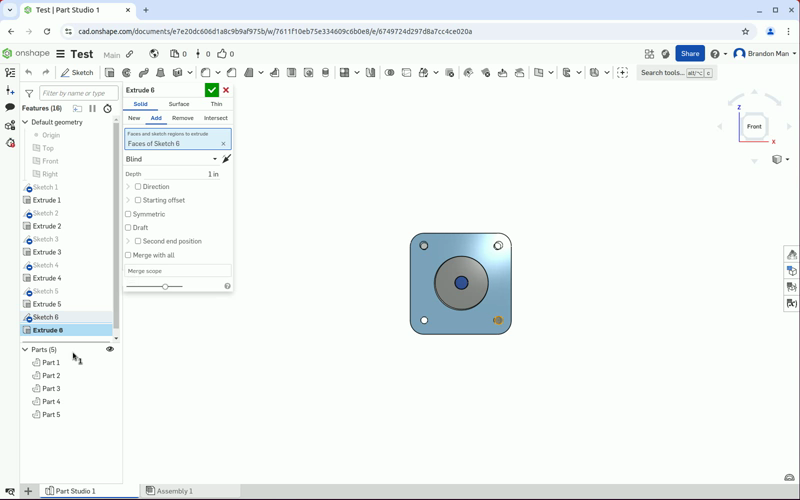
mouse_move(143, 106)
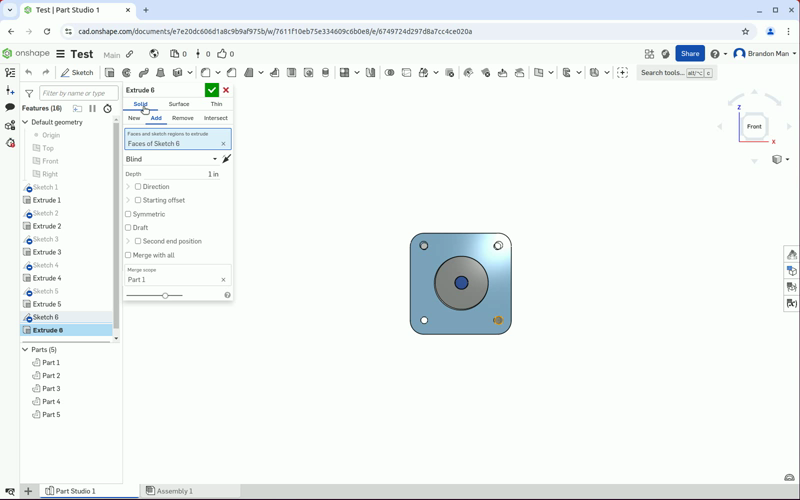
click(143, 106)
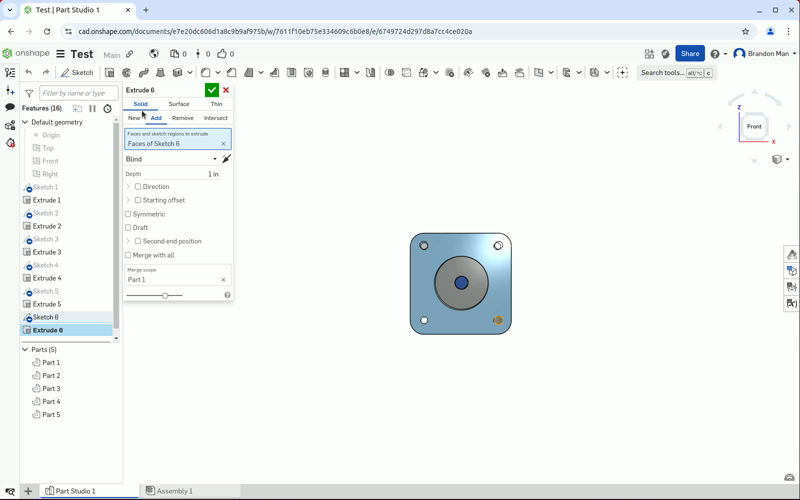
mouse_move(137, 120)
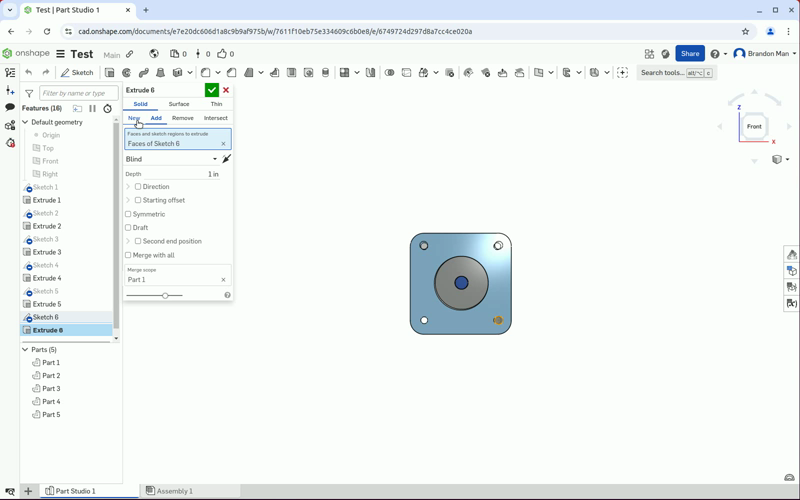
click(137, 120)
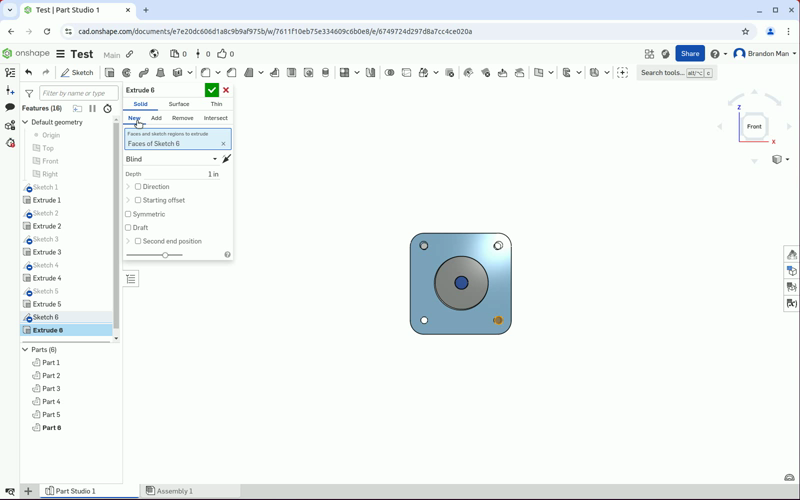
key(tab, 4)
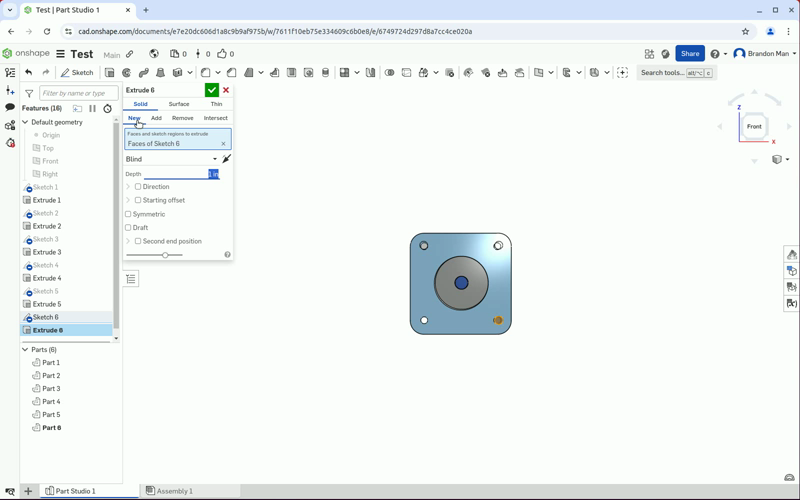
text(-23.108)
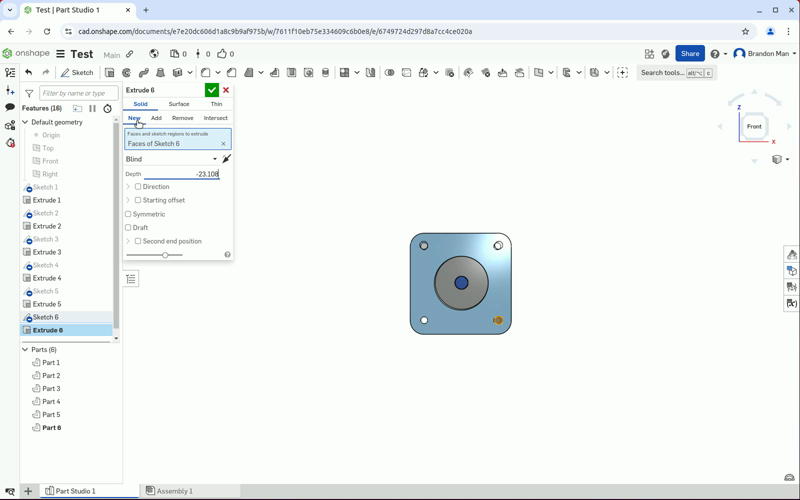
key(enter)
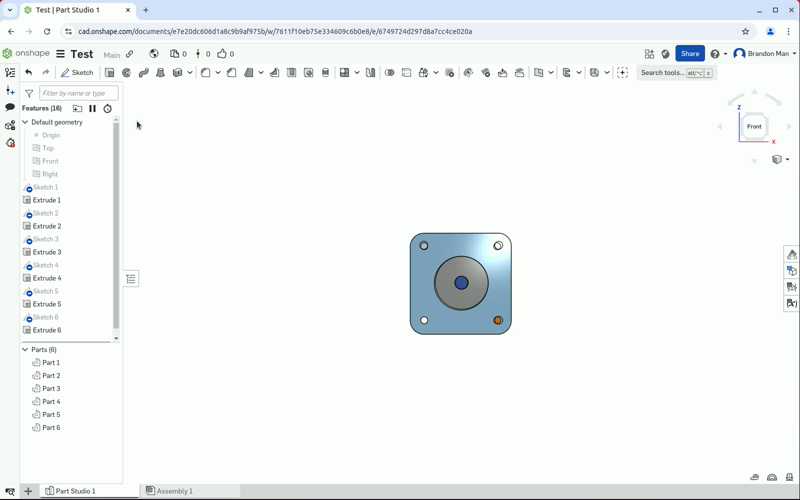
key(shift+h)
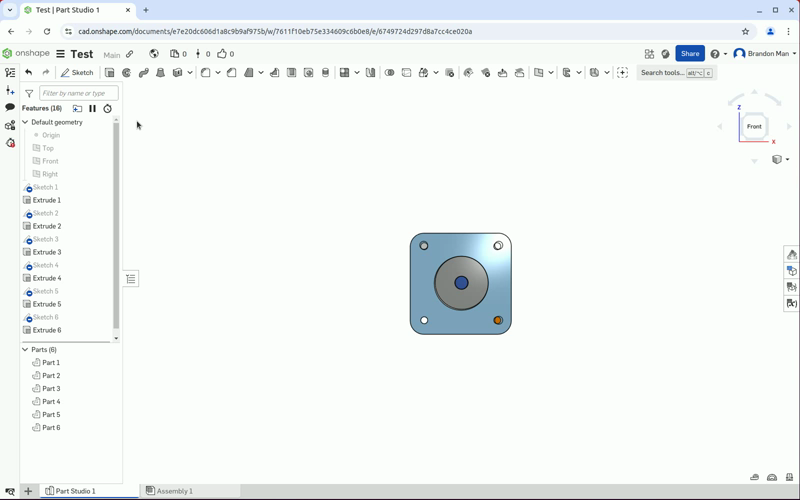
key(shift+h)
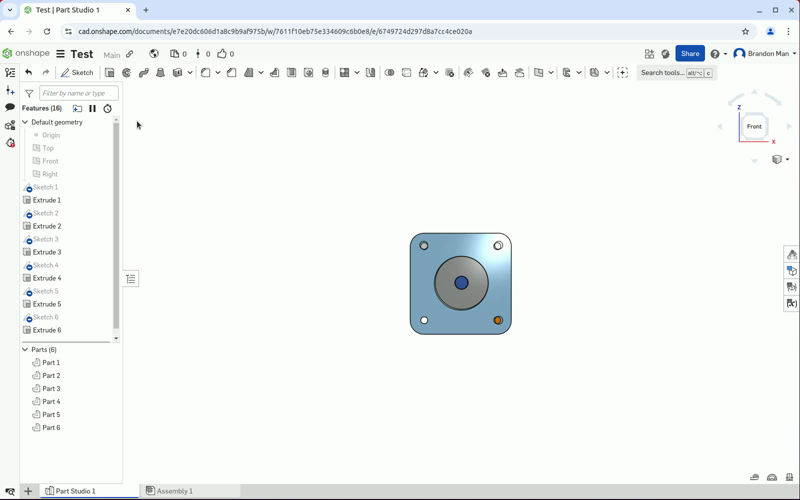
mouse_move(69, 189)
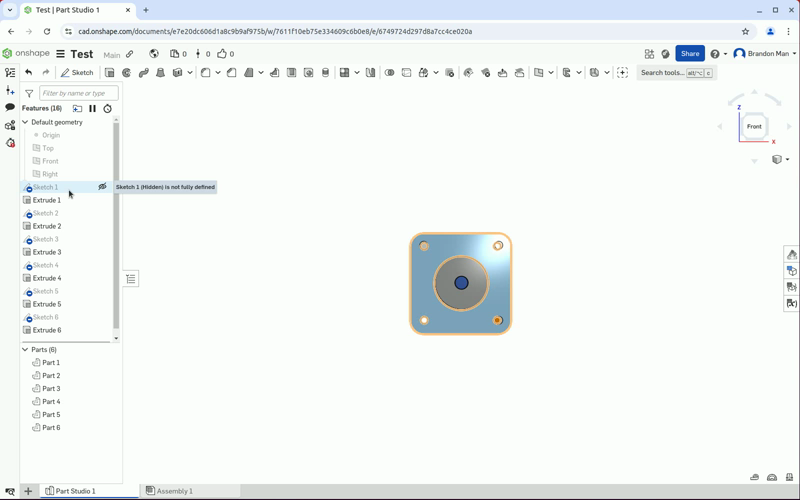
click(69, 189)
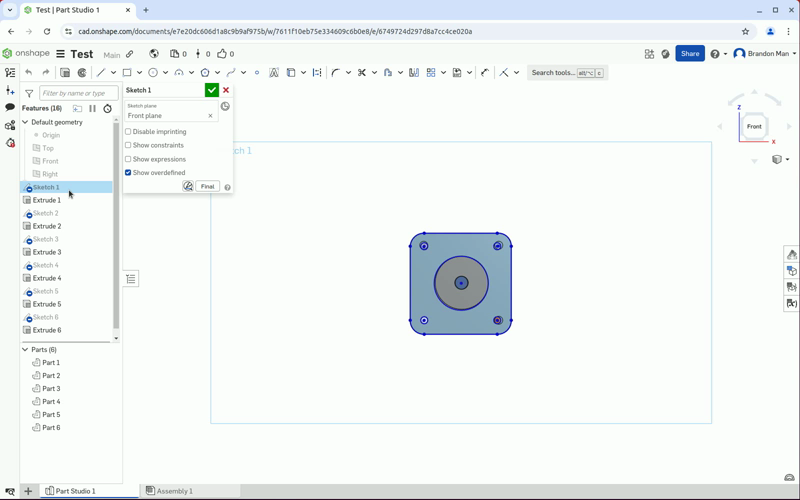
mouse_move(229, 92)
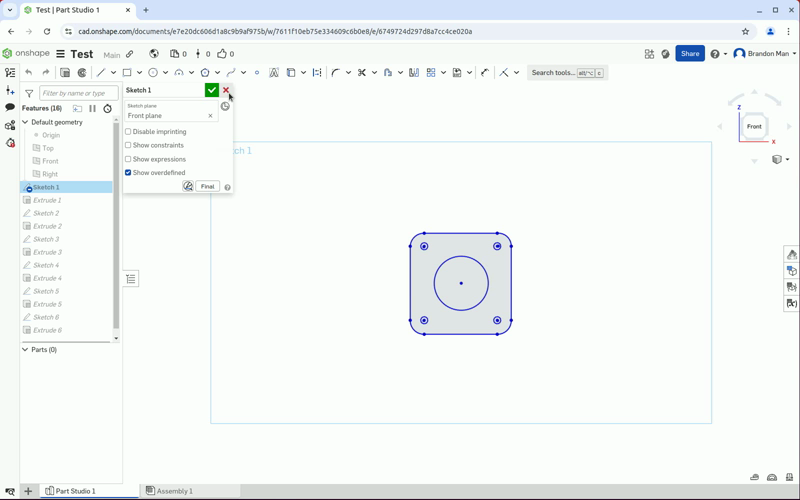
click(229, 92)
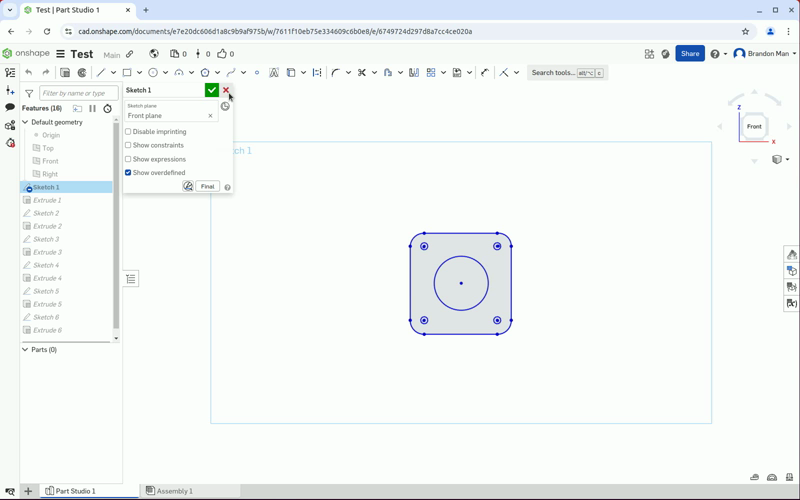
key(shift+s)
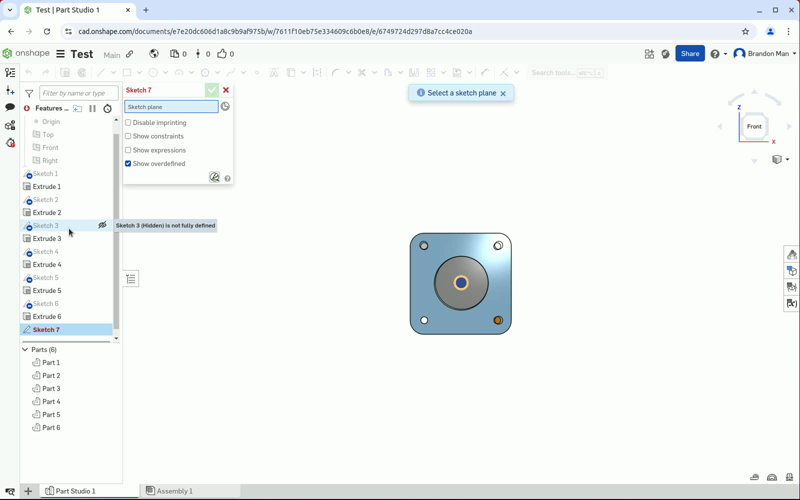
scroll(3)
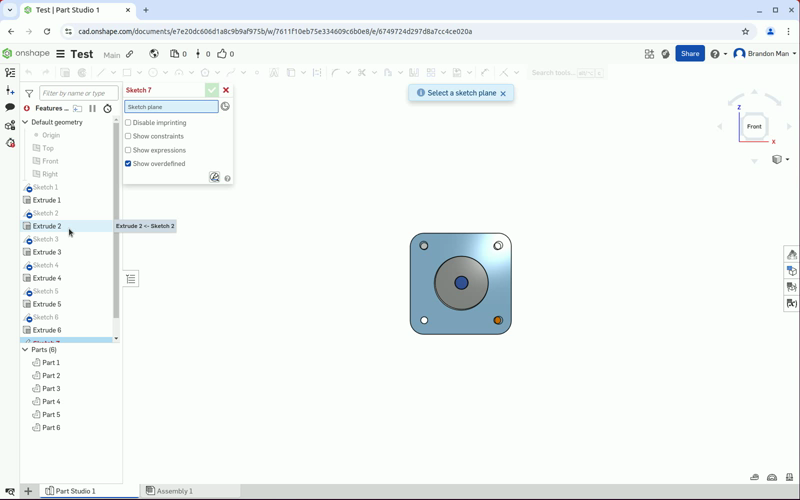
mouse_move(69, 163)
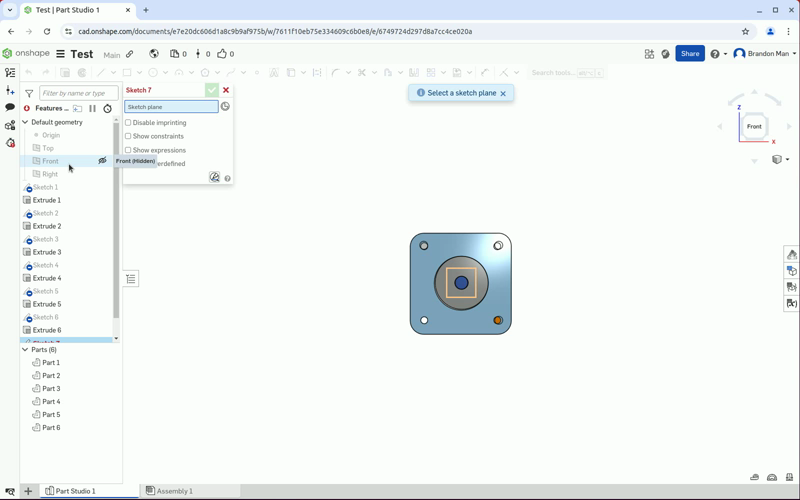
click(69, 163)
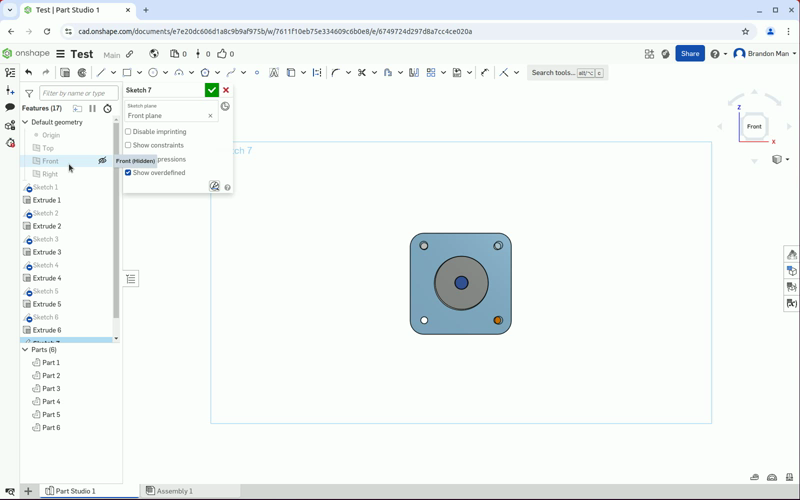
mouse_move(73, 352)
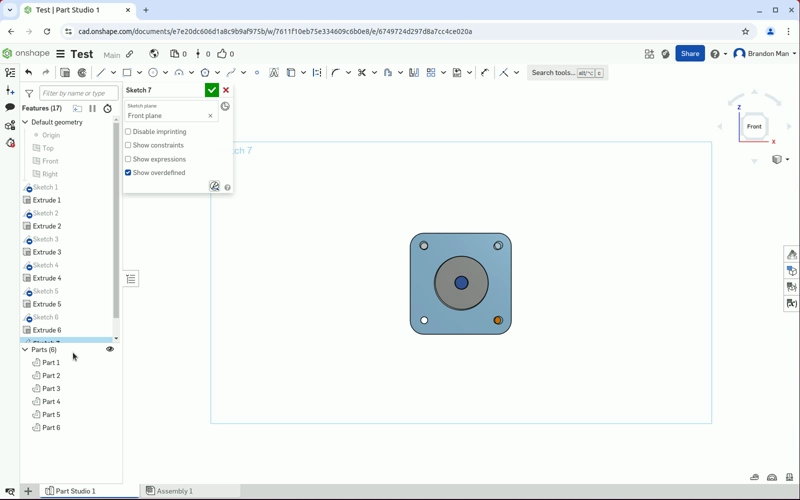
key(y)
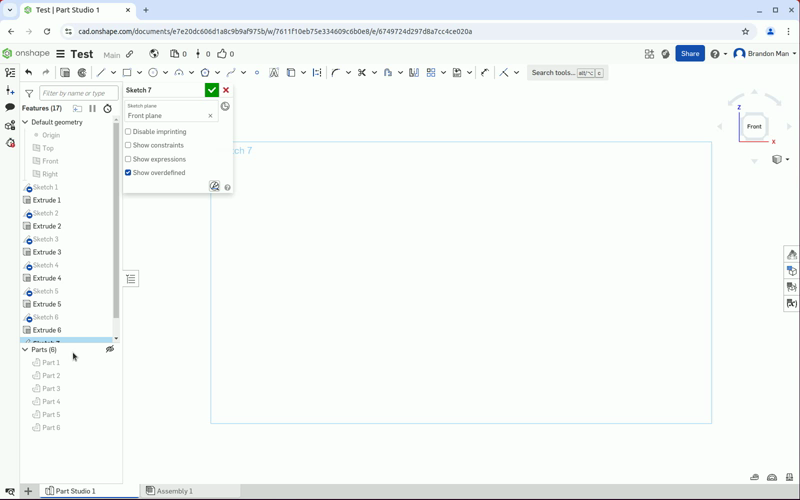
key(c)
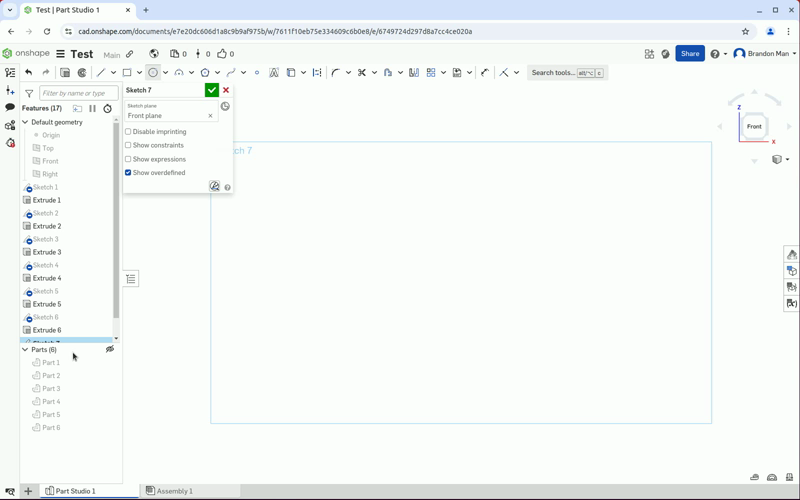
key_down(shift)
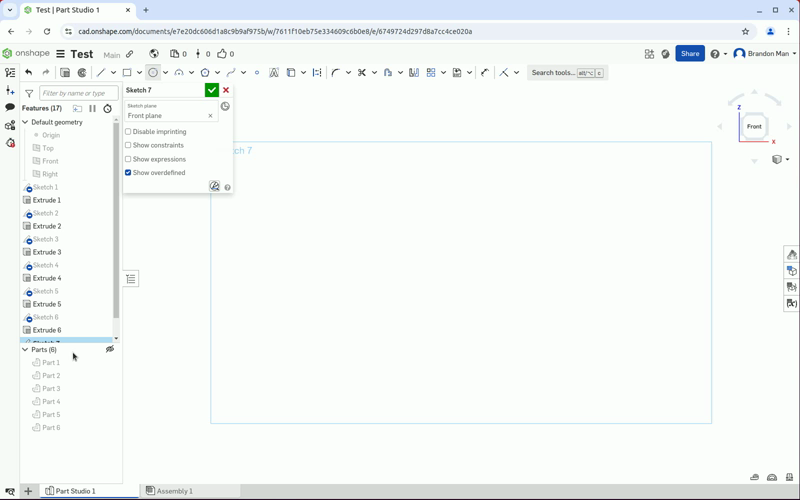
mouse_move(423, 320)
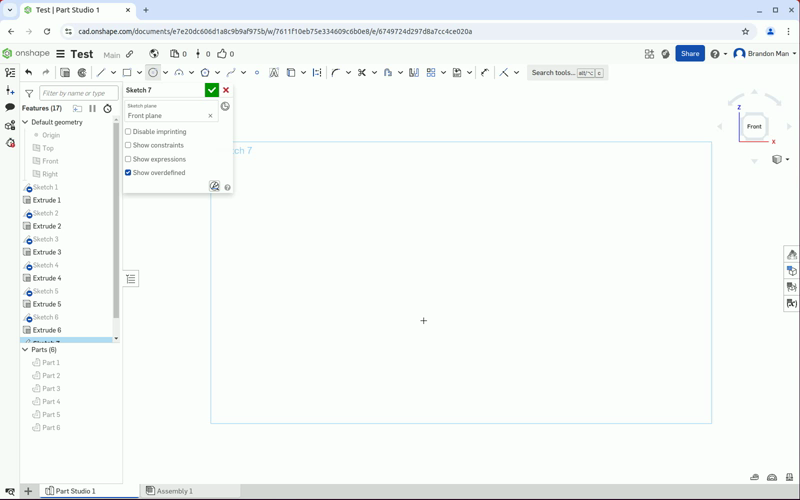
click(423, 320)
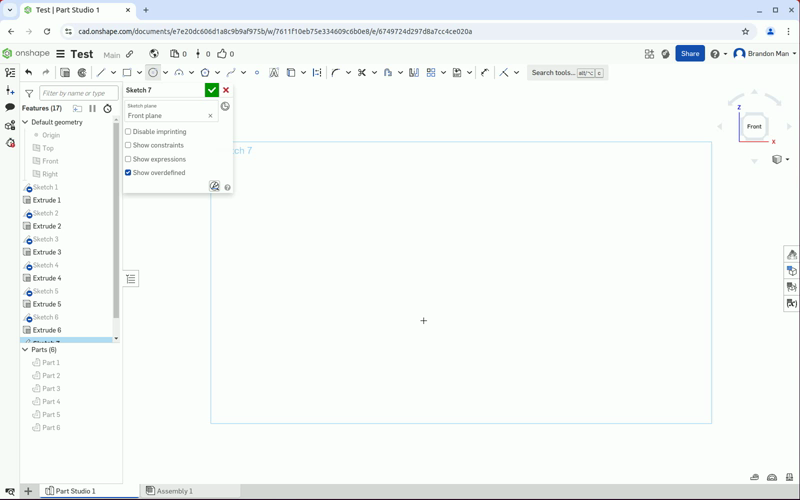
key_up(shift)
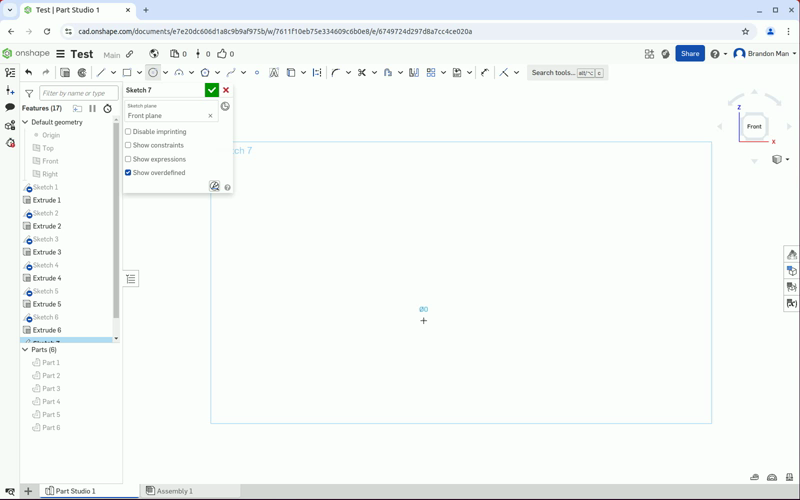
mouse_move(427, 320)
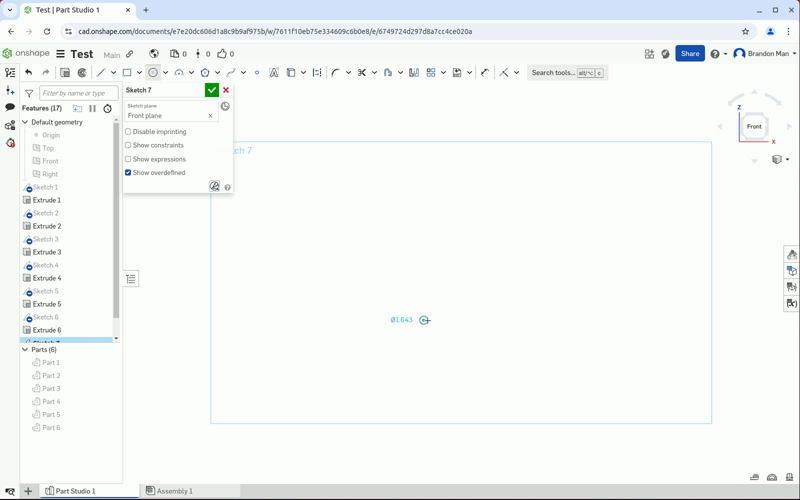
click(427, 320)
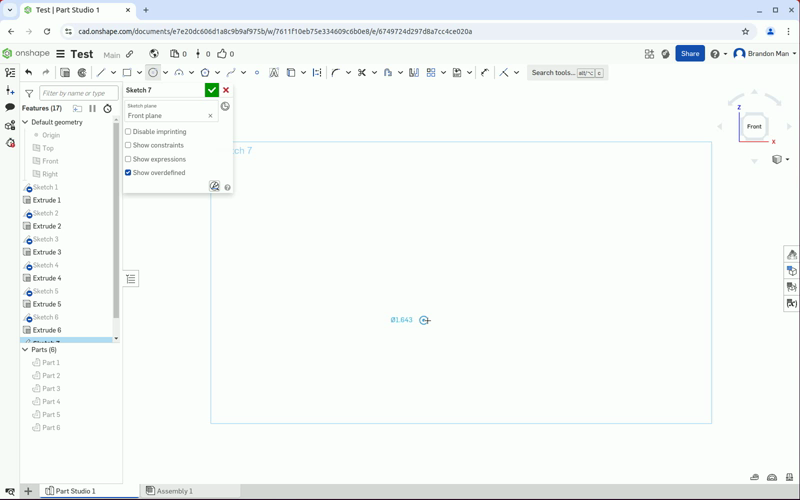
key(esc)
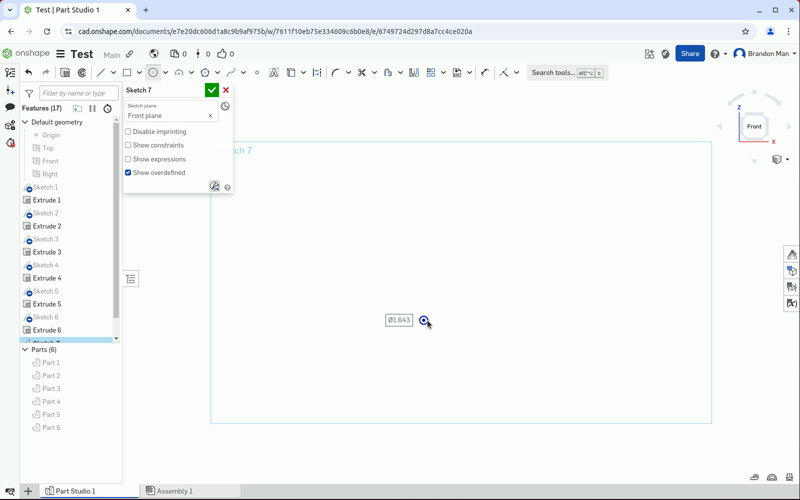
mouse_move(426, 322)
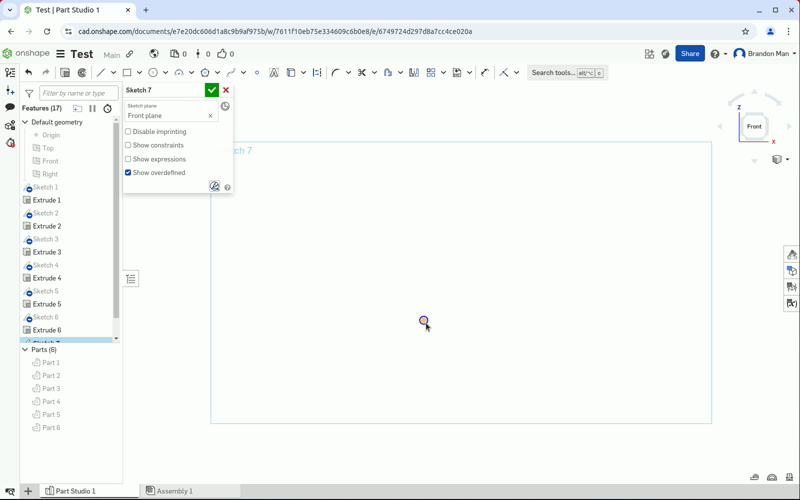
scroll(6)
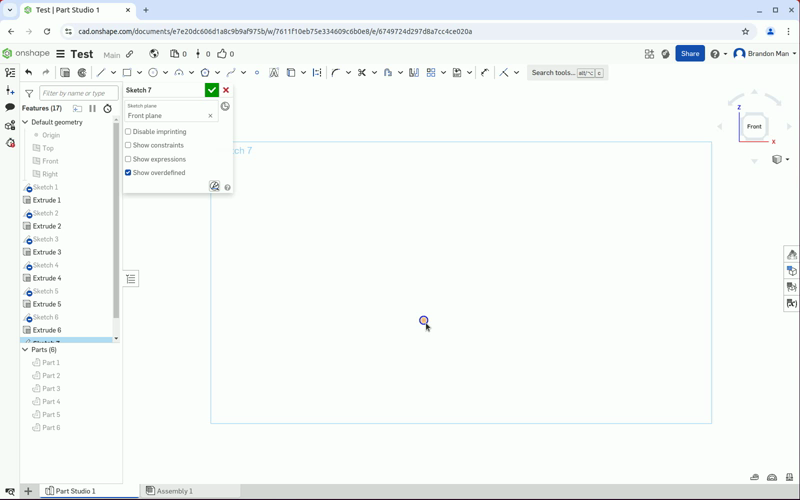
scroll(6)
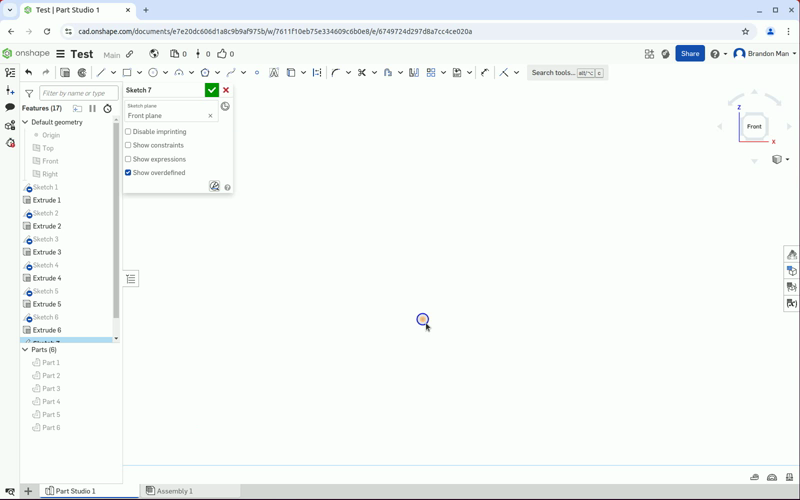
scroll(6)
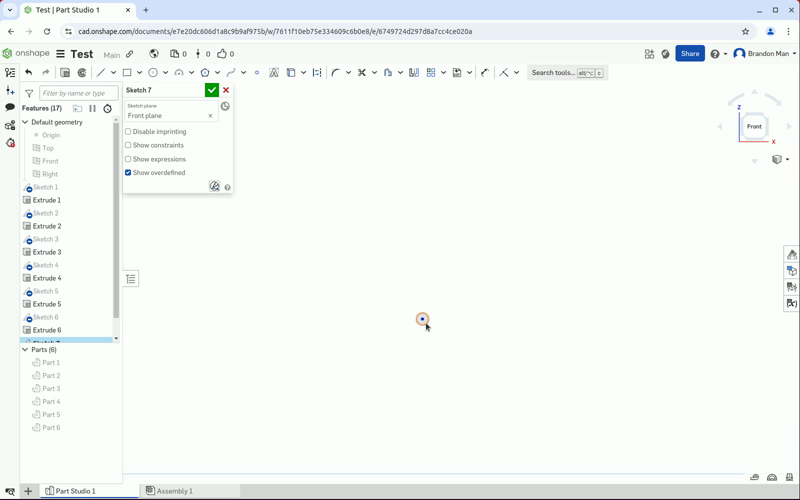
scroll(6)
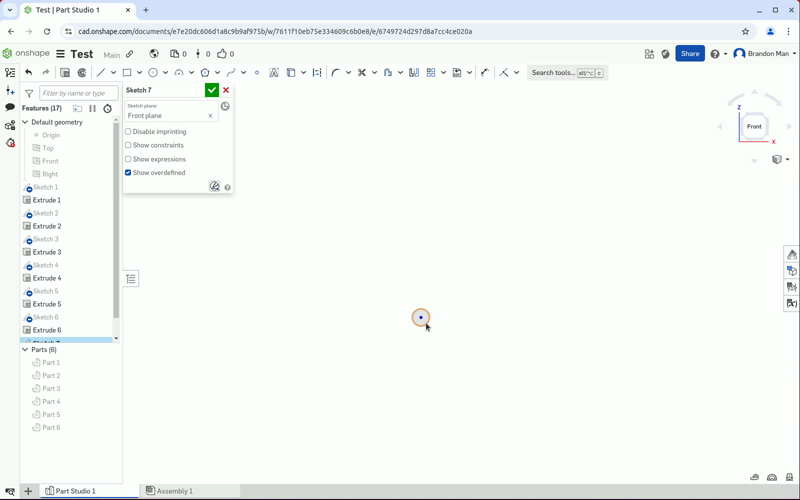
scroll(6)
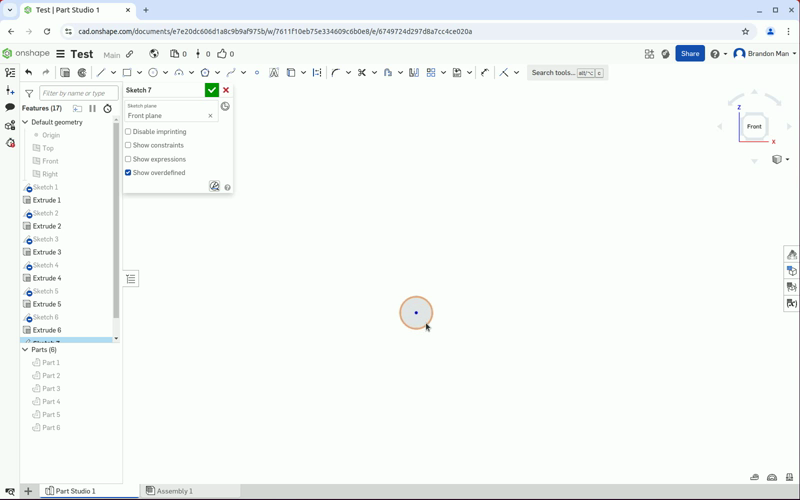
scroll(6)
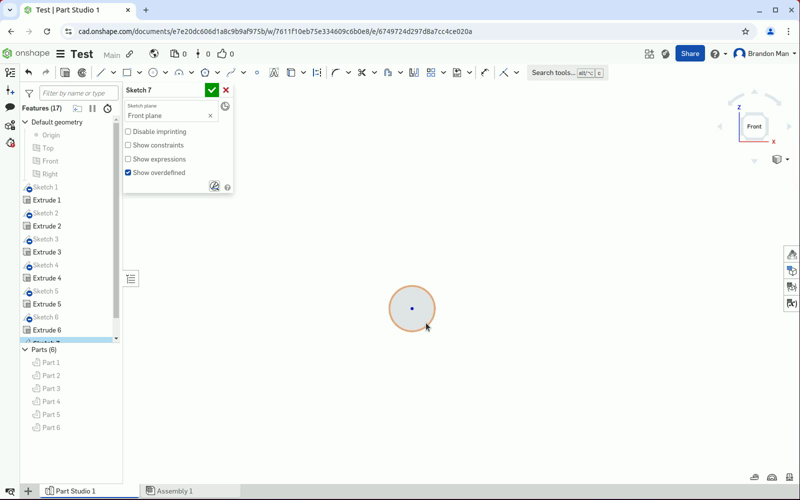
scroll(6)
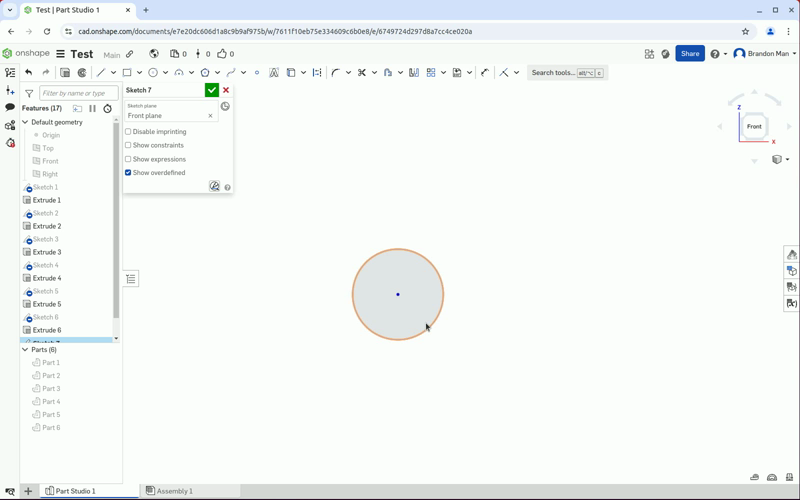
click(426, 322)
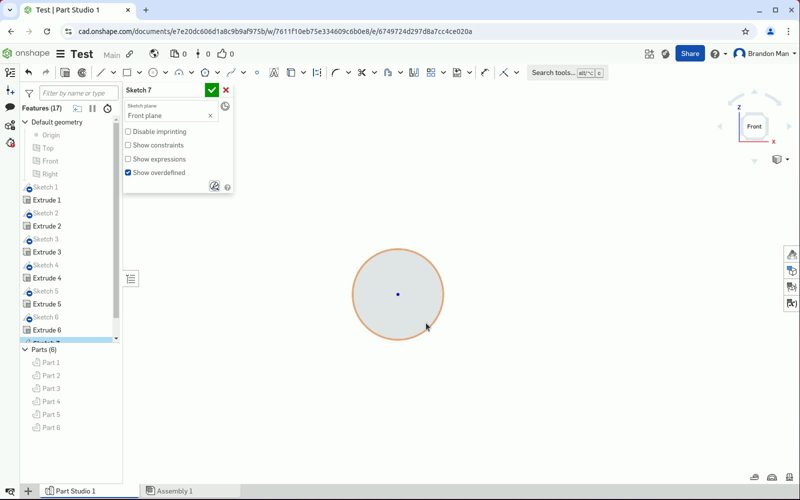
scroll(-6)
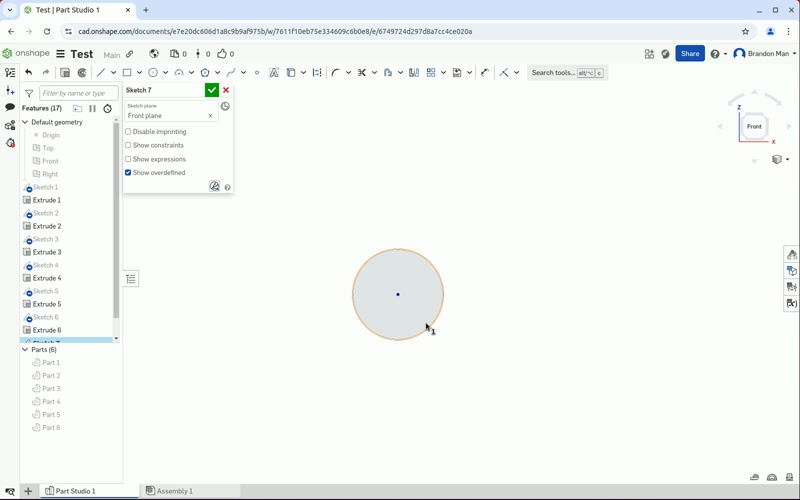
scroll(-6)
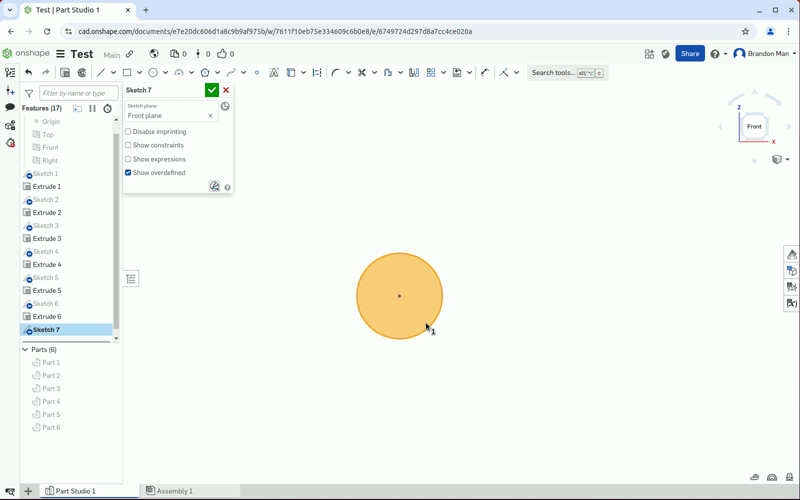
scroll(-6)
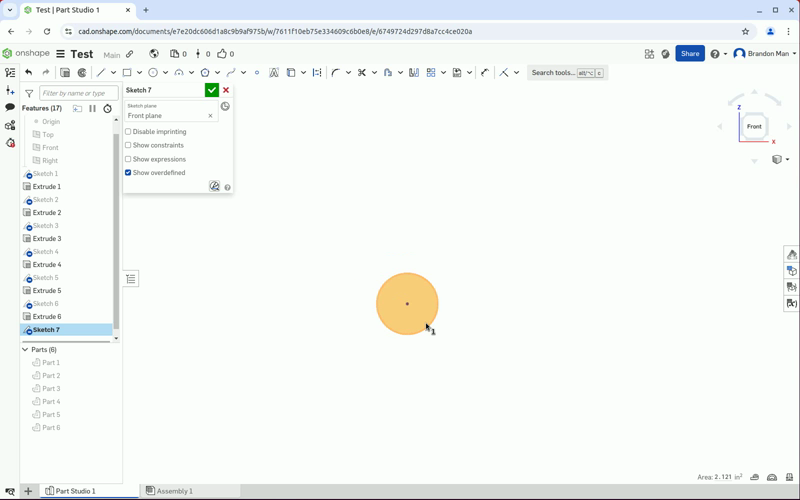
scroll(-6)
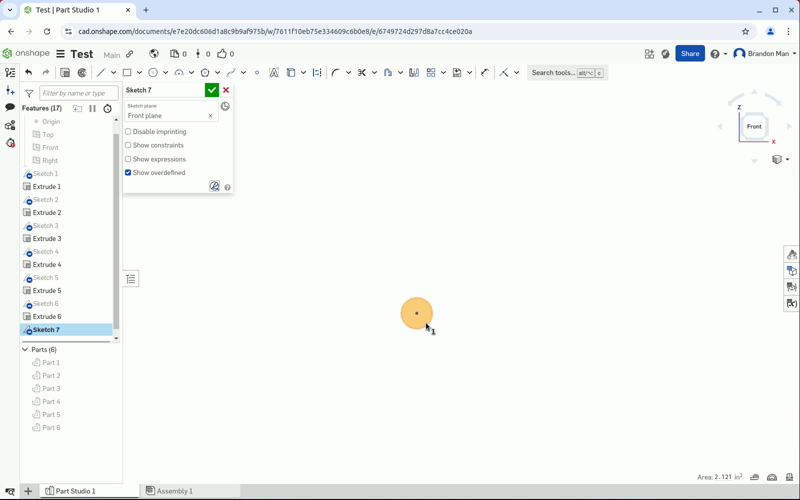
scroll(-6)
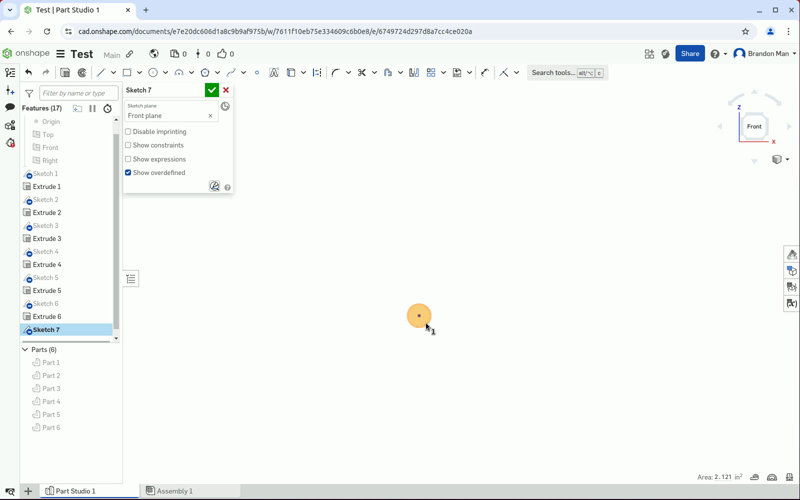
scroll(-6)
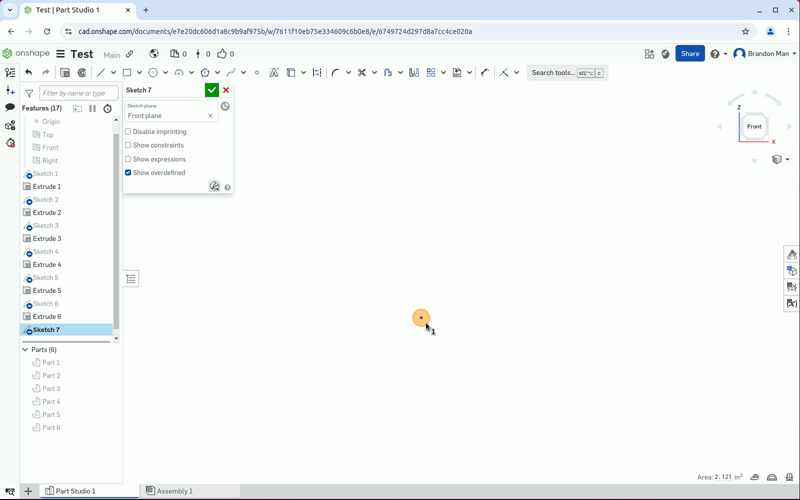
scroll(-6)
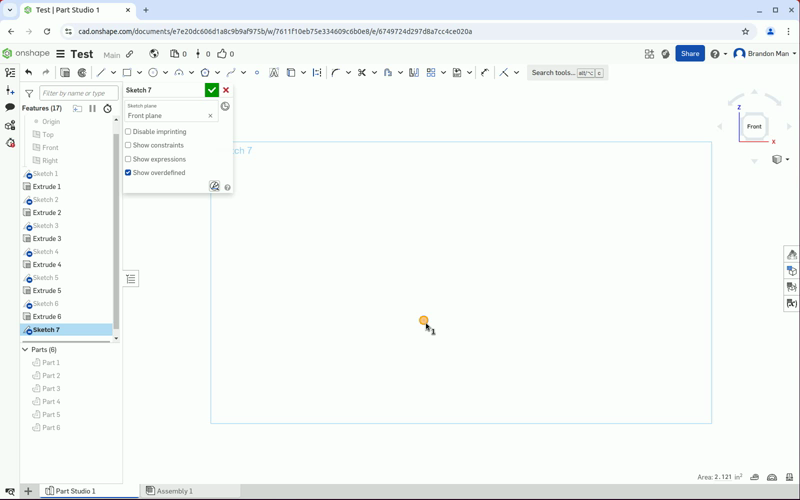
mouse_move(73, 352)
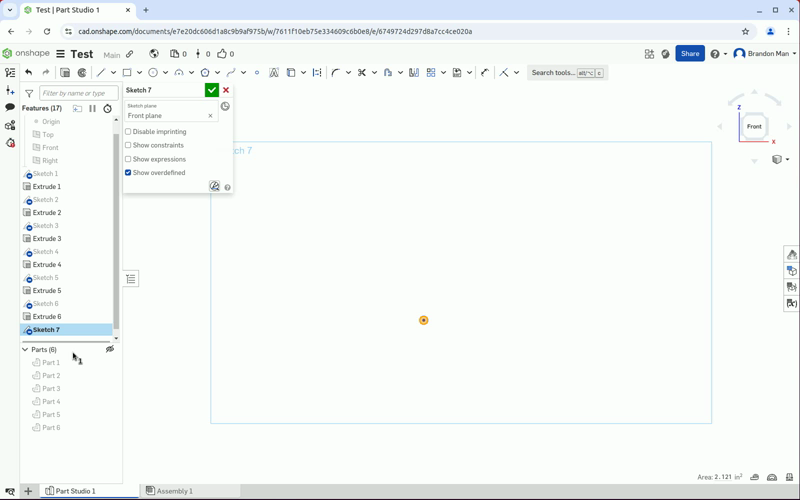
key(shift+y)
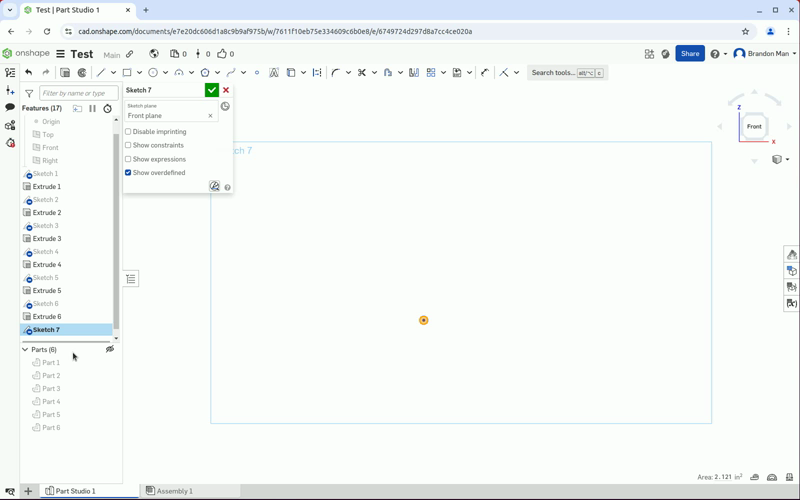
key(shift+e)
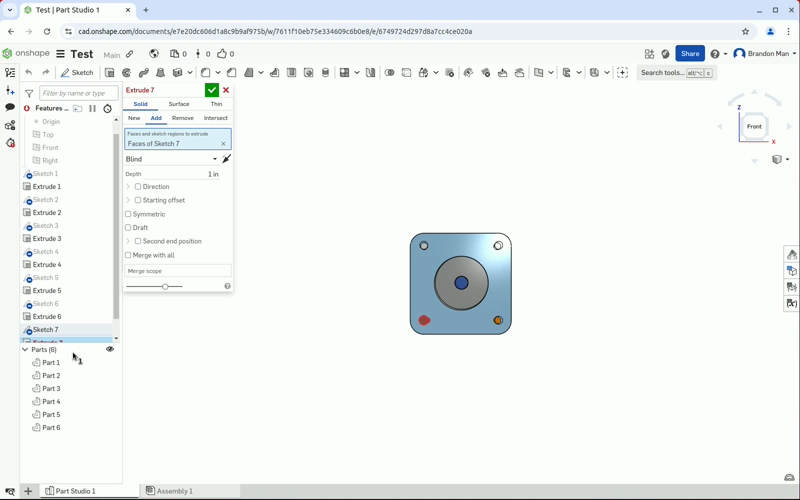
mouse_move(143, 106)
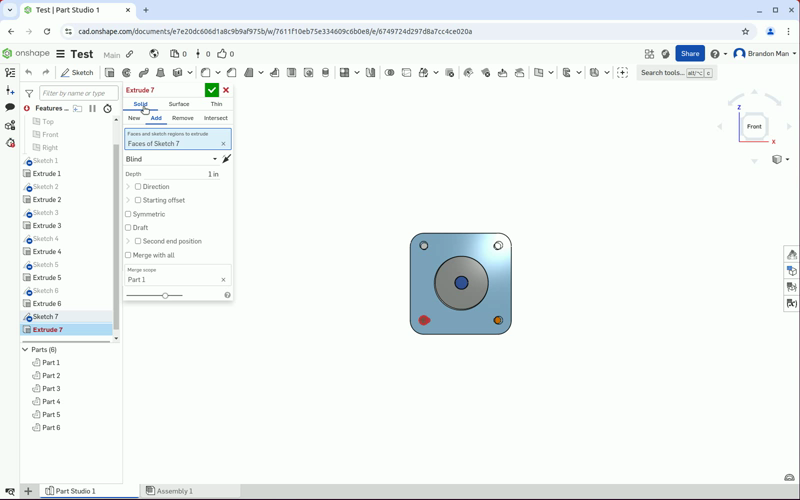
click(143, 106)
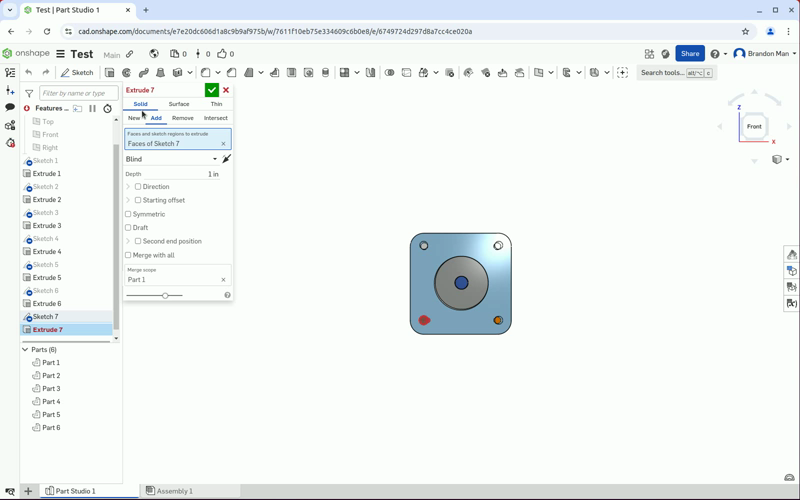
mouse_move(137, 120)
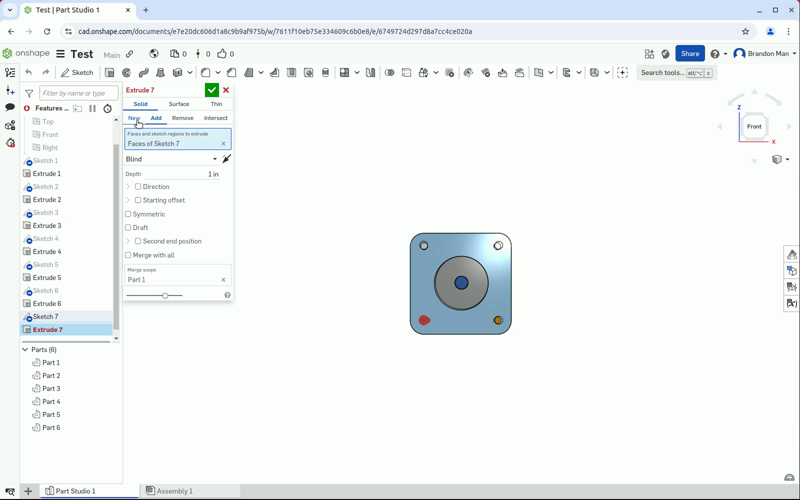
click(137, 120)
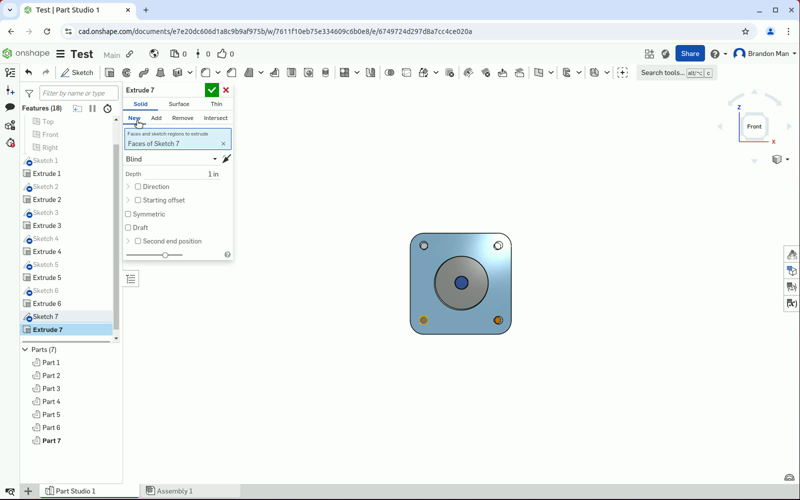
key(tab, 4)
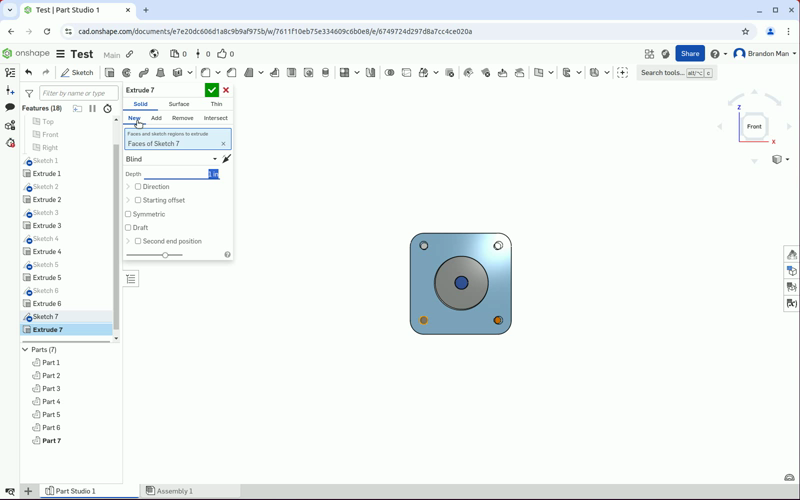
text(-23.108)
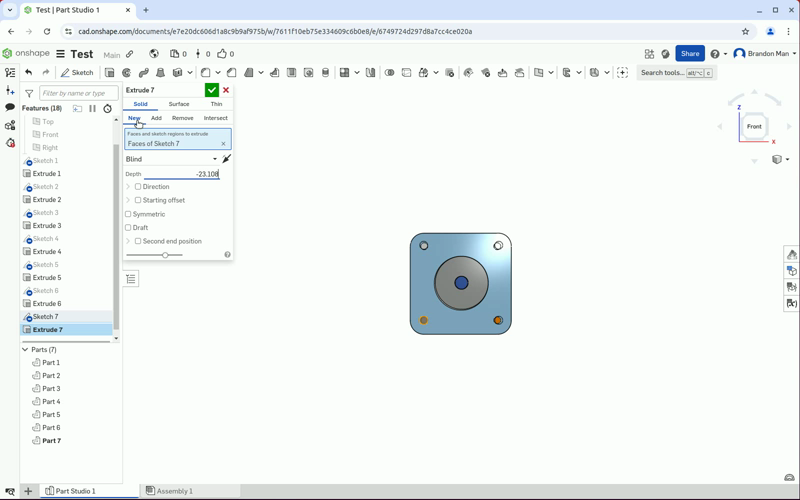
key(enter)
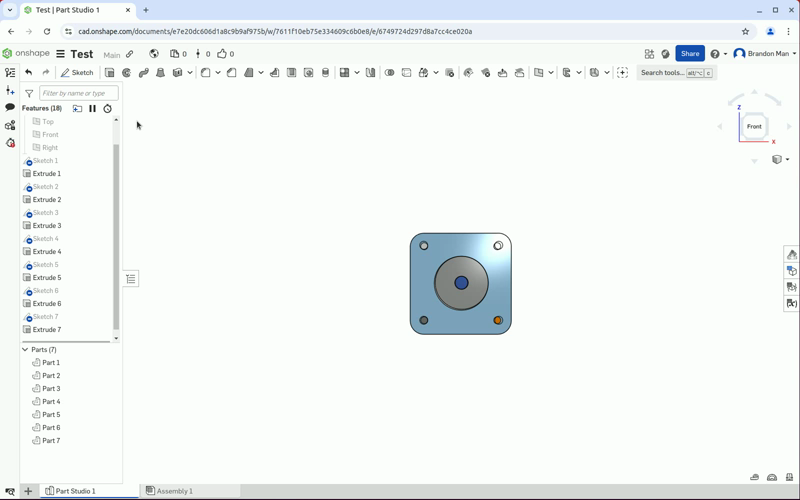
key(shift+h)
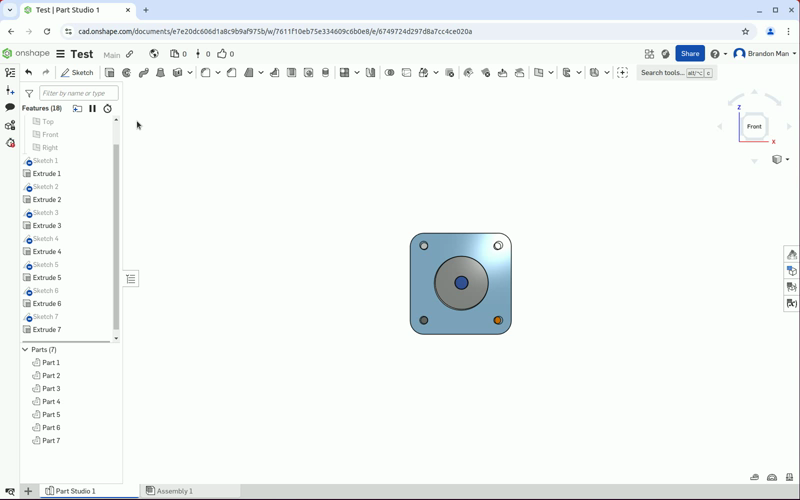
key(shift+h)
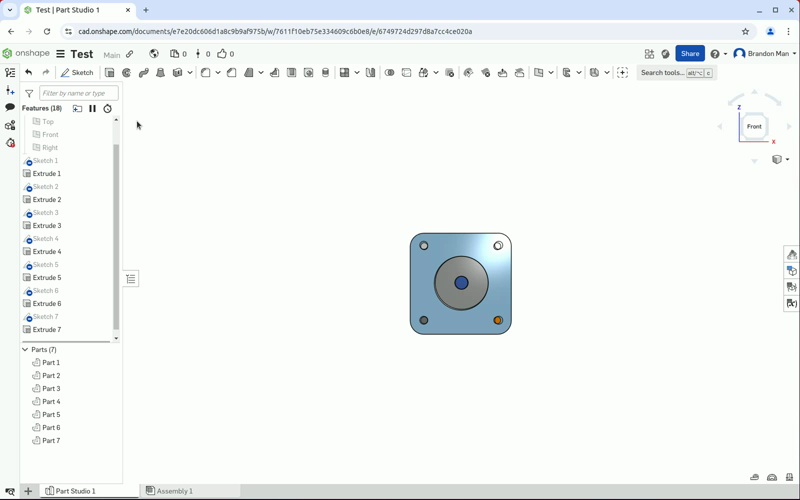
mouse_move(69, 163)
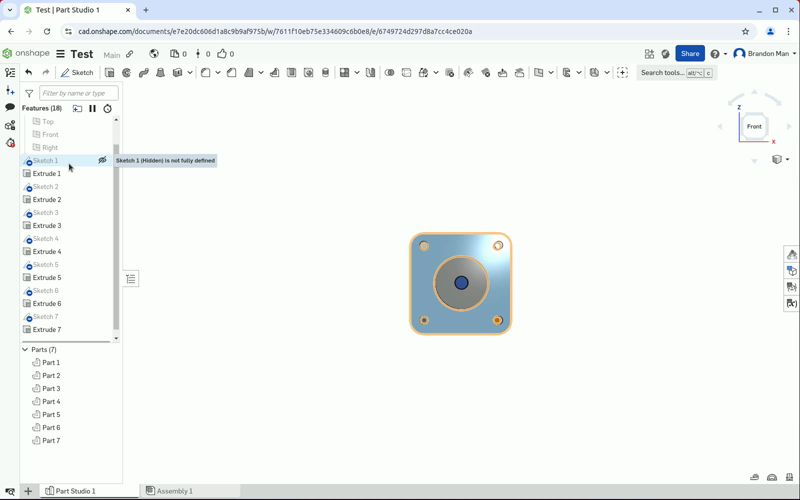
click(69, 163)
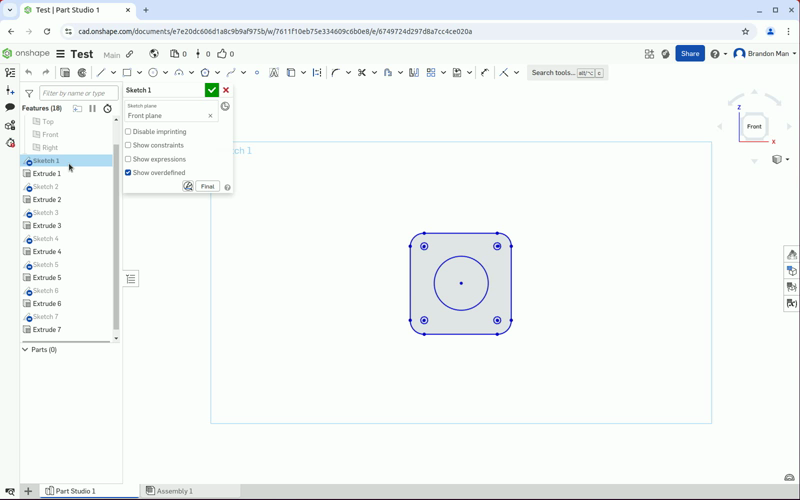
mouse_move(229, 92)
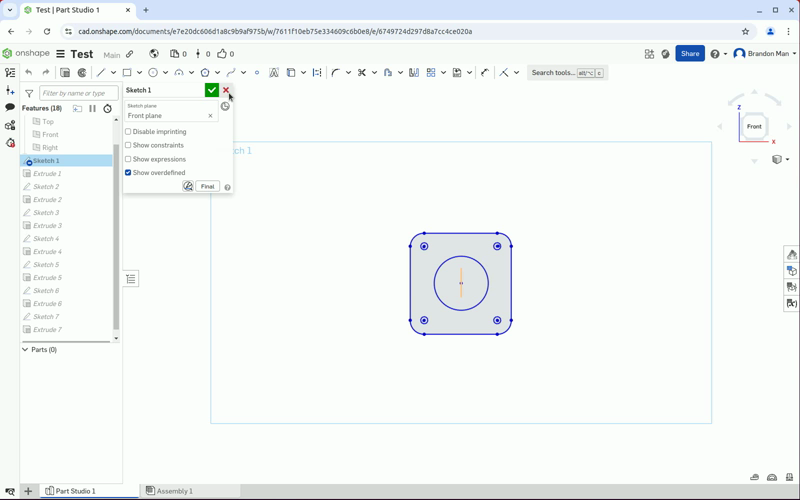
click(229, 92)
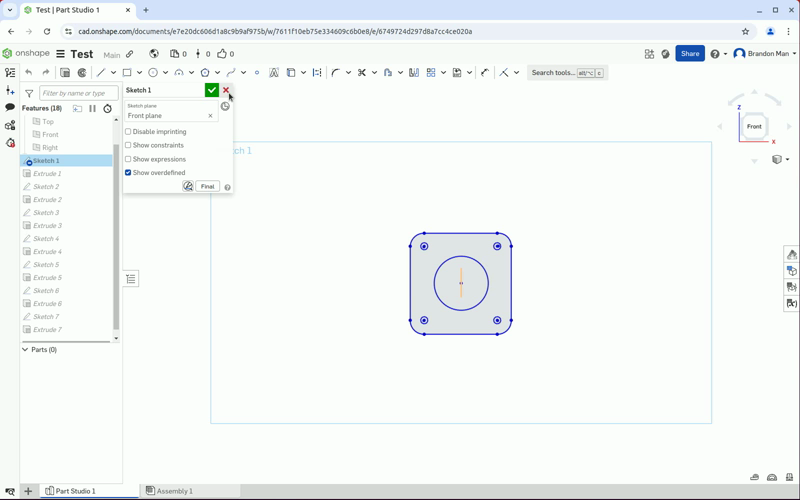
key(shift+s)
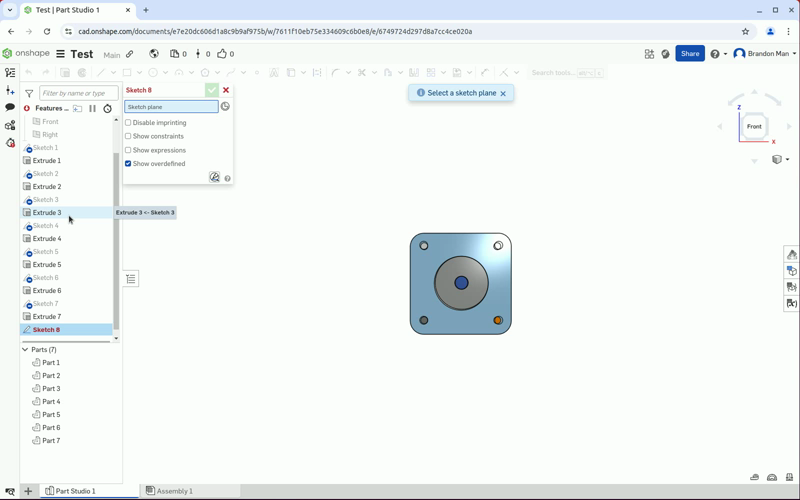
scroll(3)
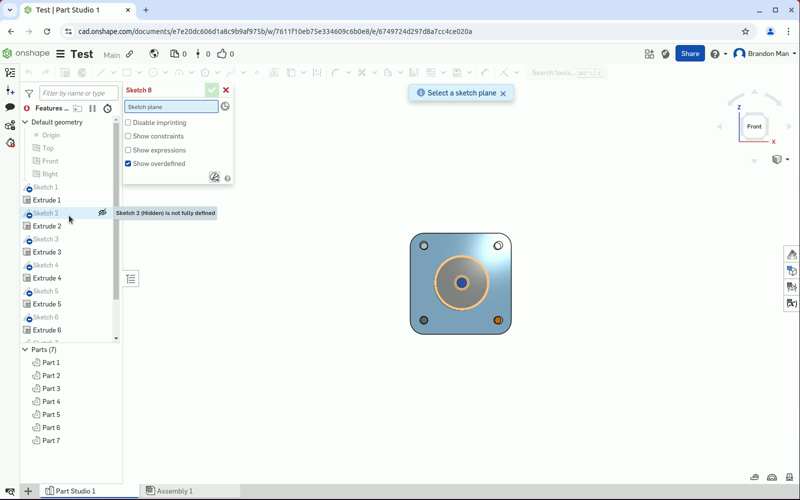
mouse_move(69, 163)
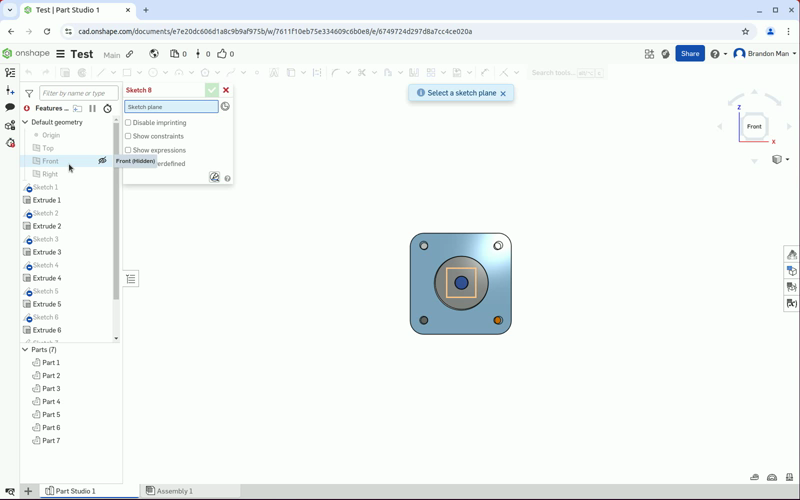
click(69, 163)
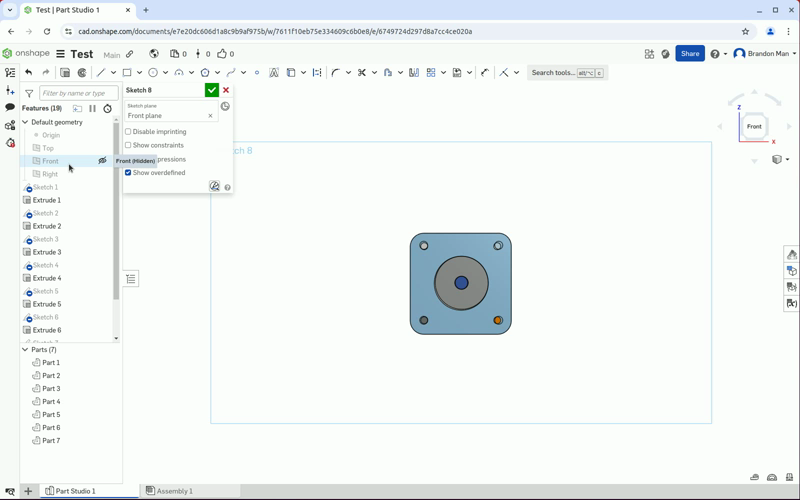
mouse_move(73, 352)
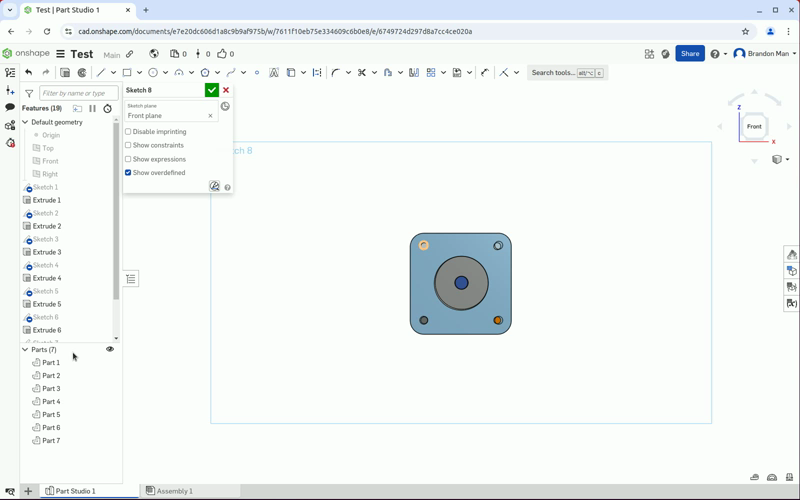
key(y)
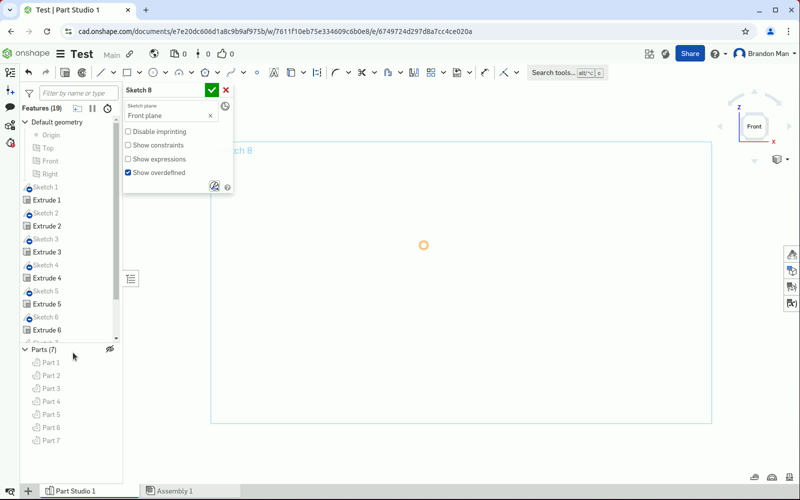
key(c)
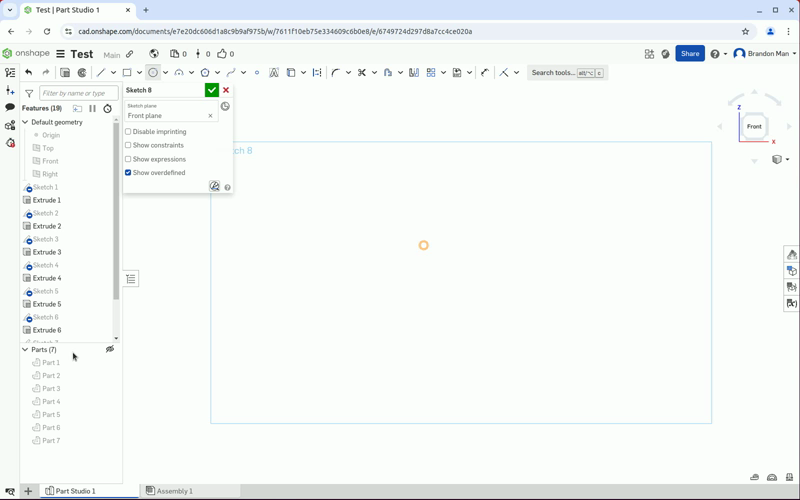
key_down(shift)
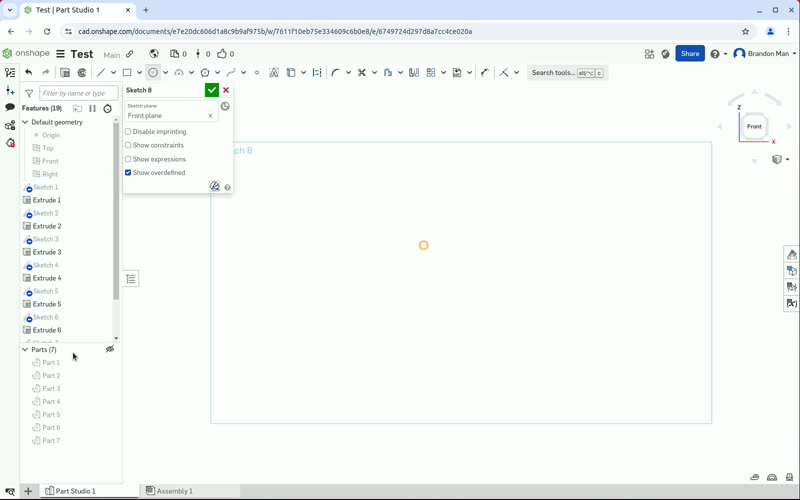
mouse_move(461, 282)
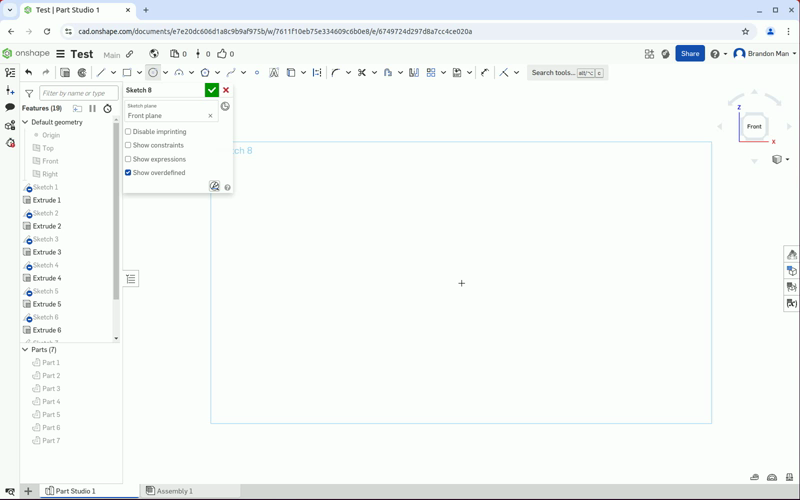
click(461, 282)
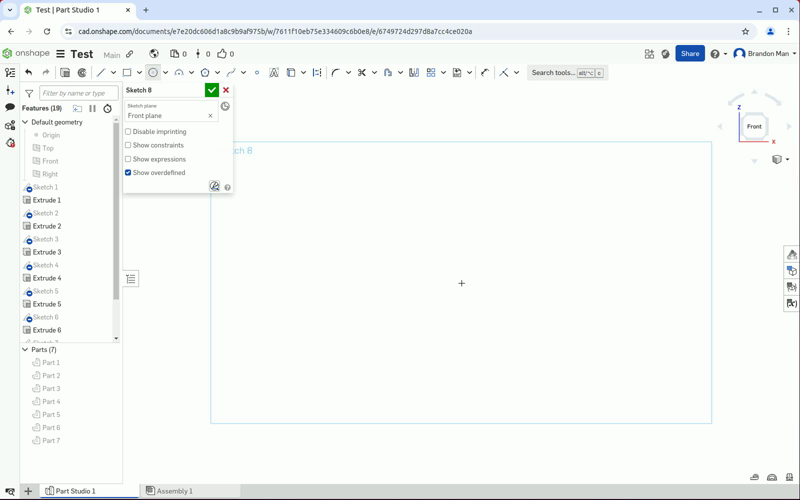
key_up(shift)
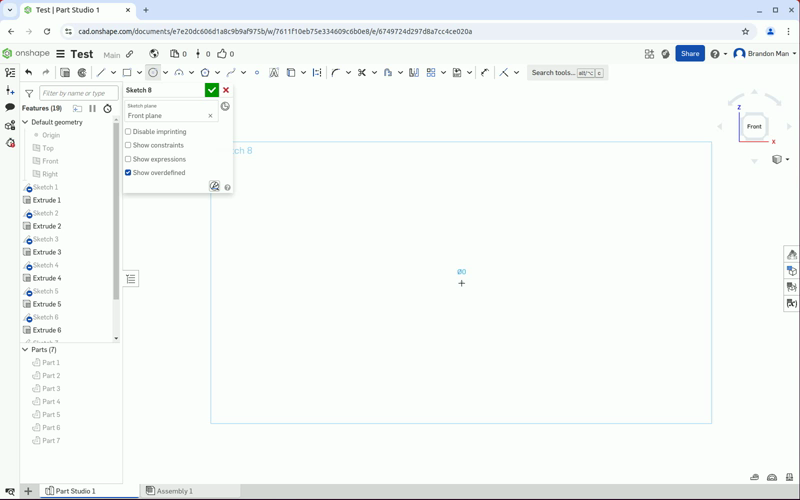
mouse_move(488, 282)
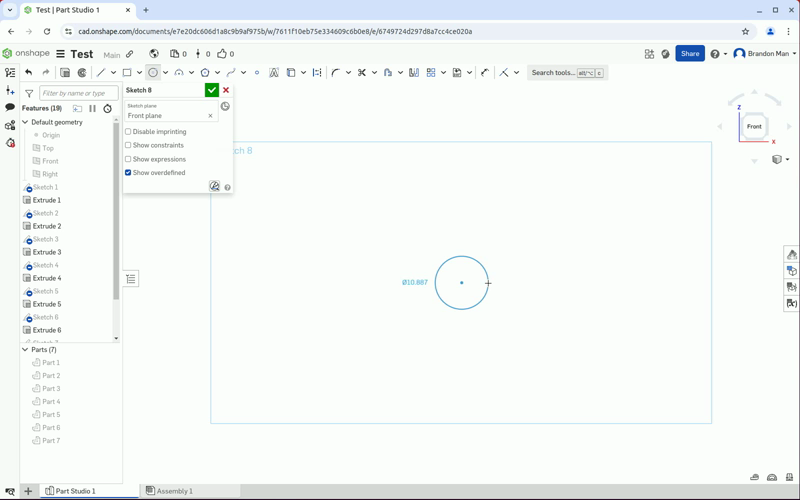
click(488, 282)
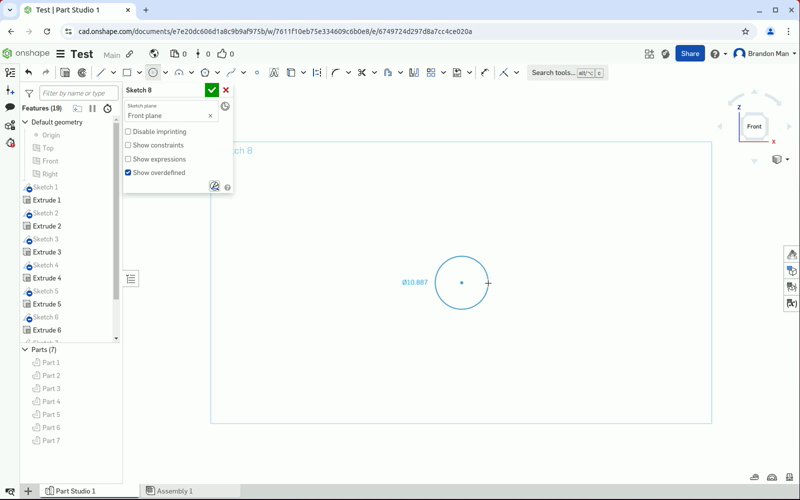
key(esc)
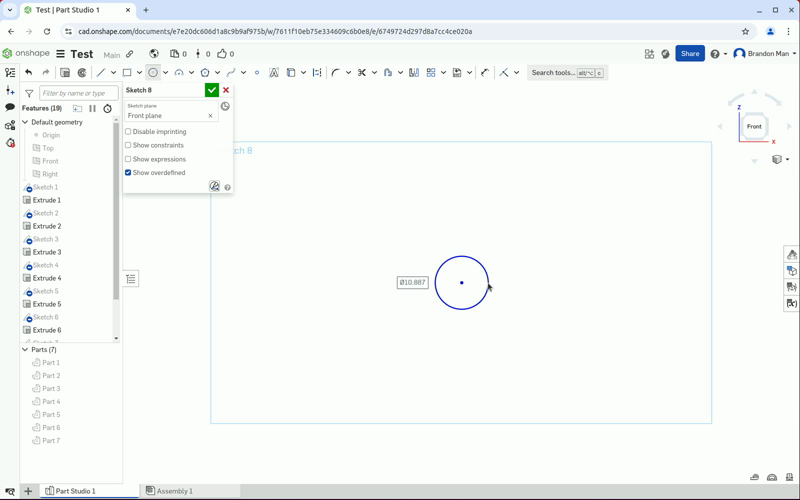
key(c)
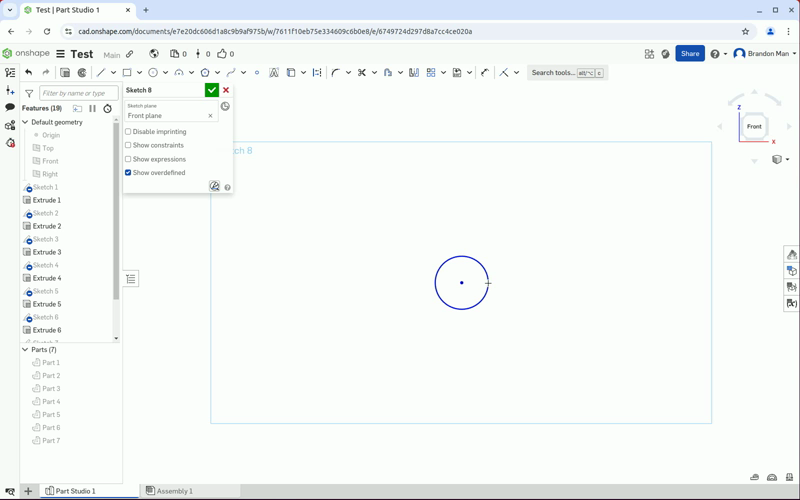
key_down(shift)
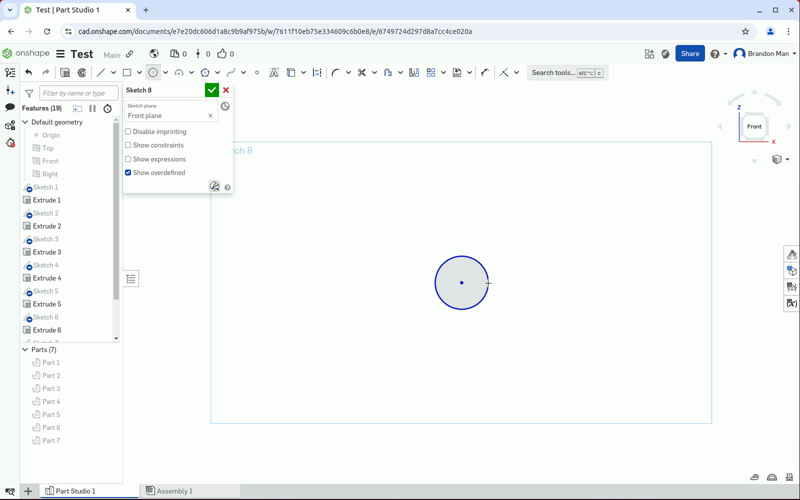
mouse_move(461, 282)
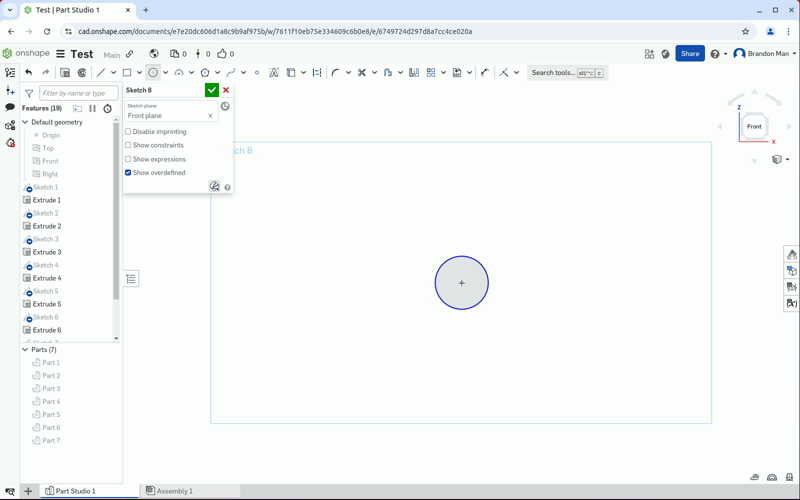
click(461, 282)
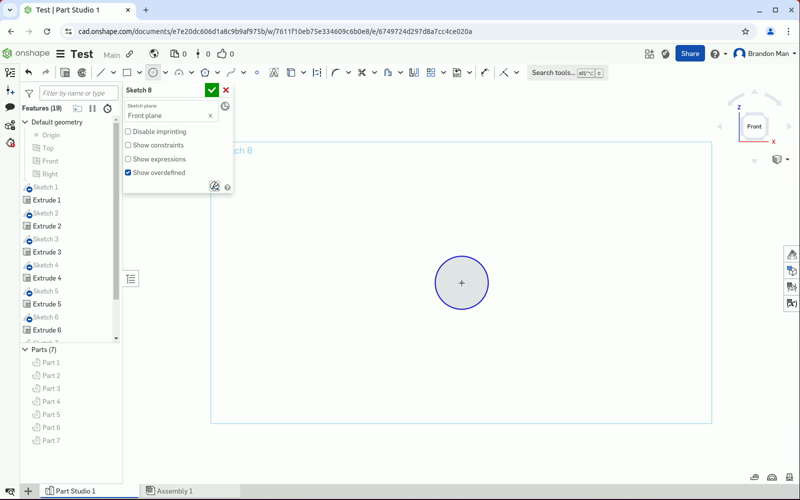
key_up(shift)
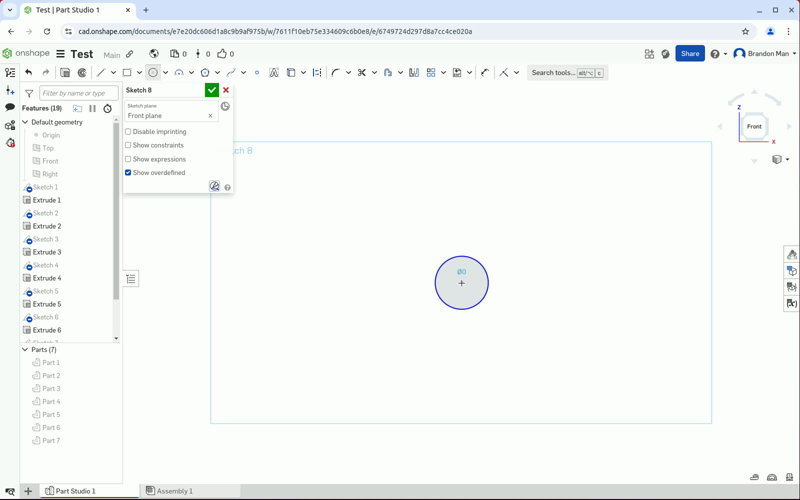
mouse_move(468, 282)
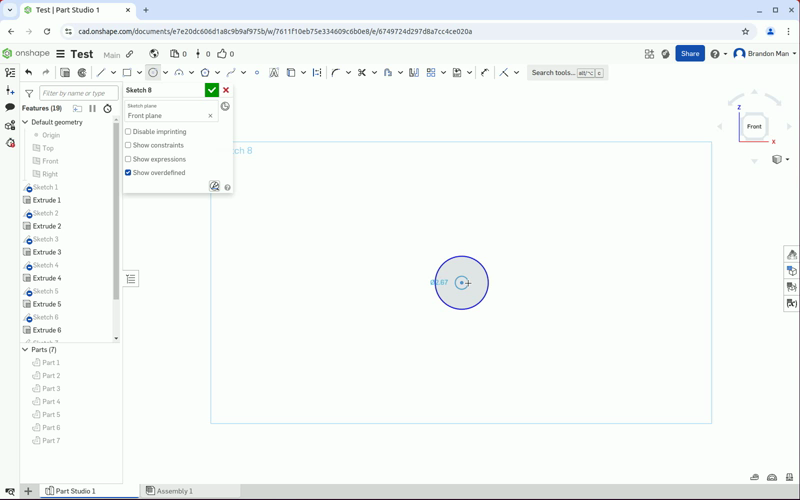
click(468, 282)
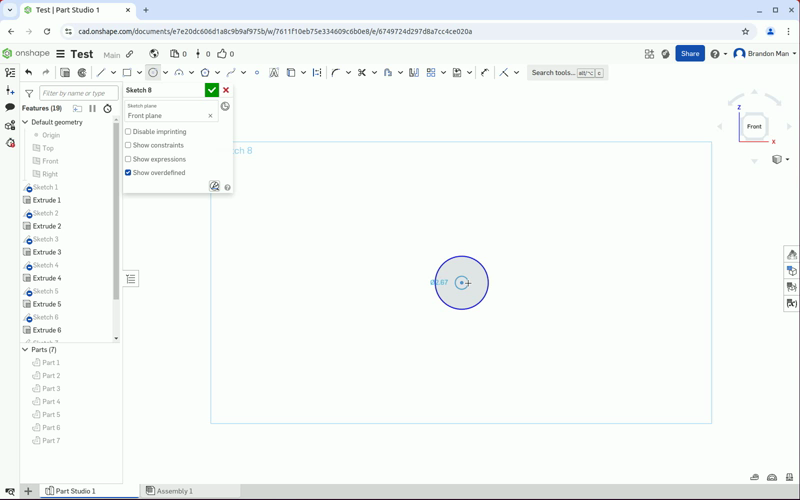
key(esc)
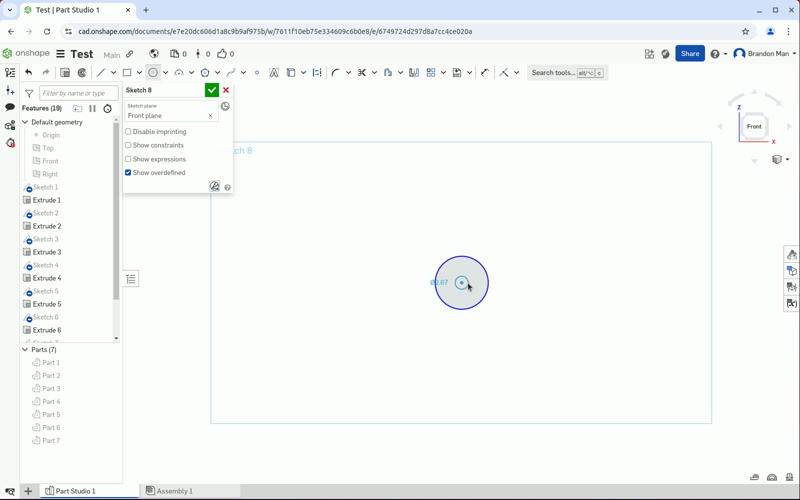
mouse_move(484, 277)
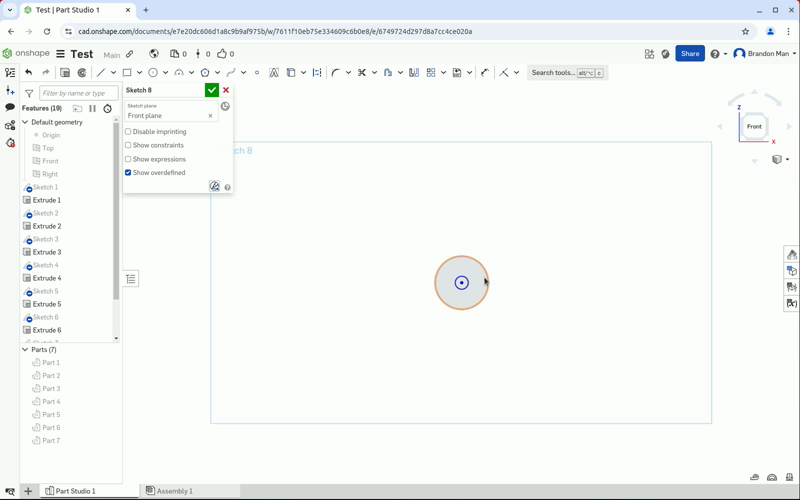
click(484, 277)
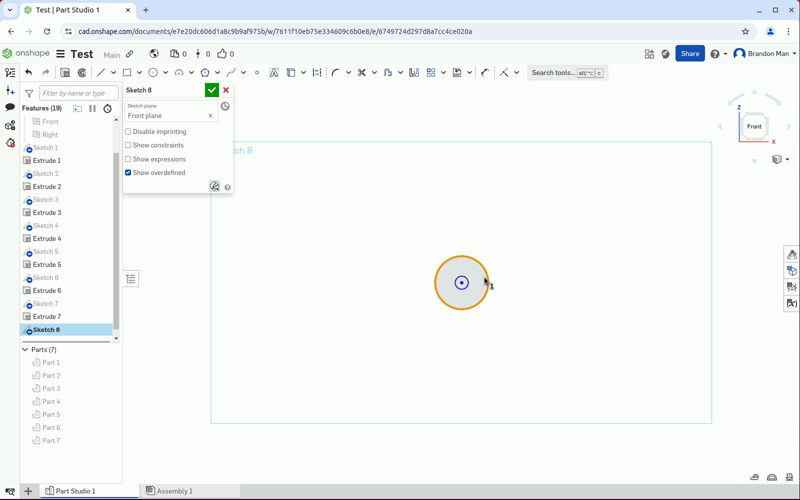
mouse_move(73, 352)
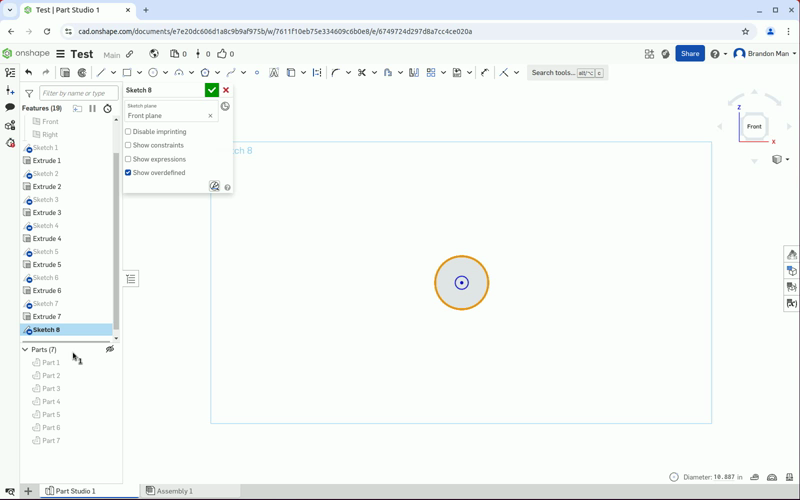
key(shift+y)
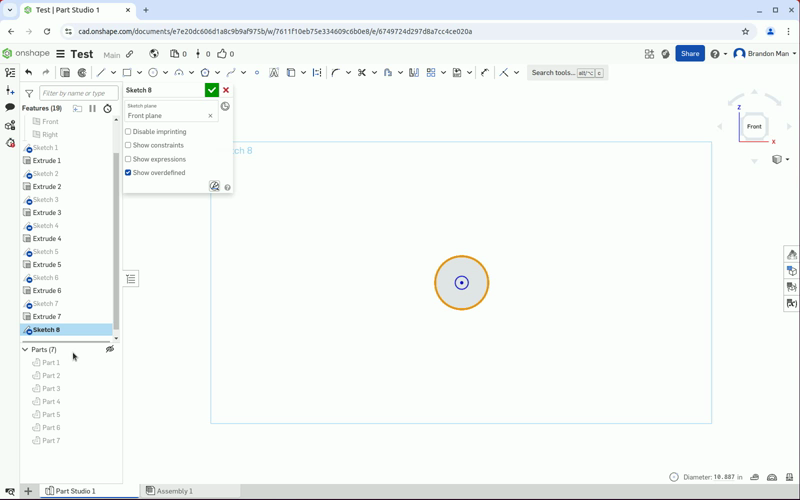
key(shift+e)
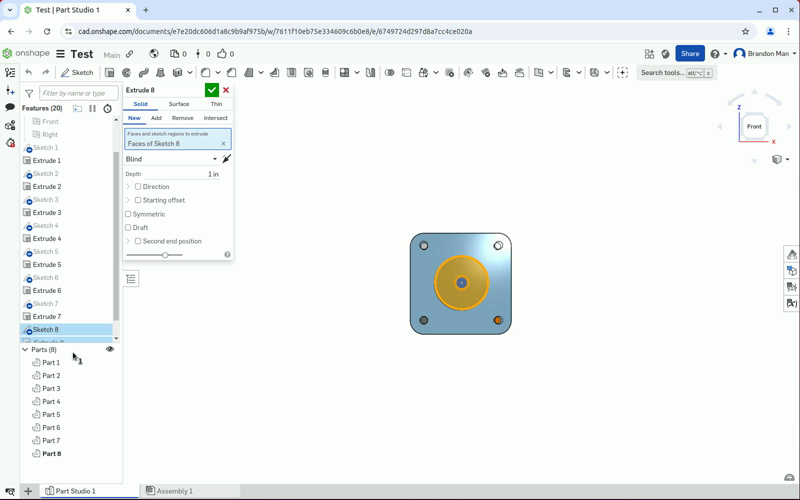
mouse_move(143, 106)
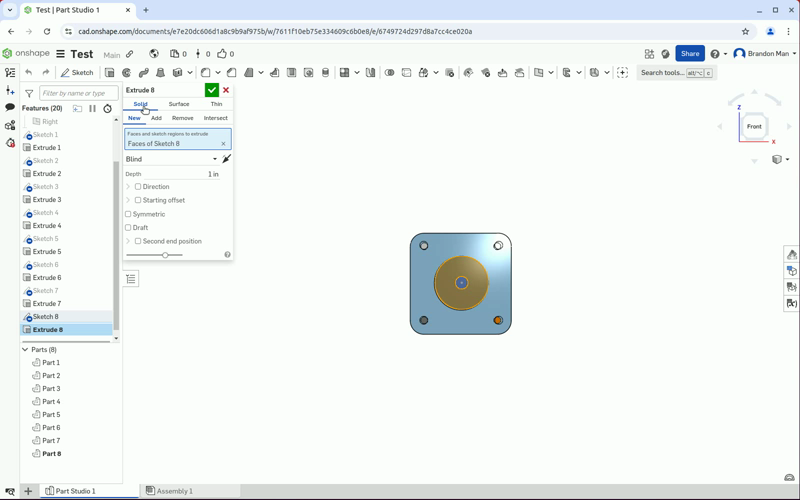
click(143, 106)
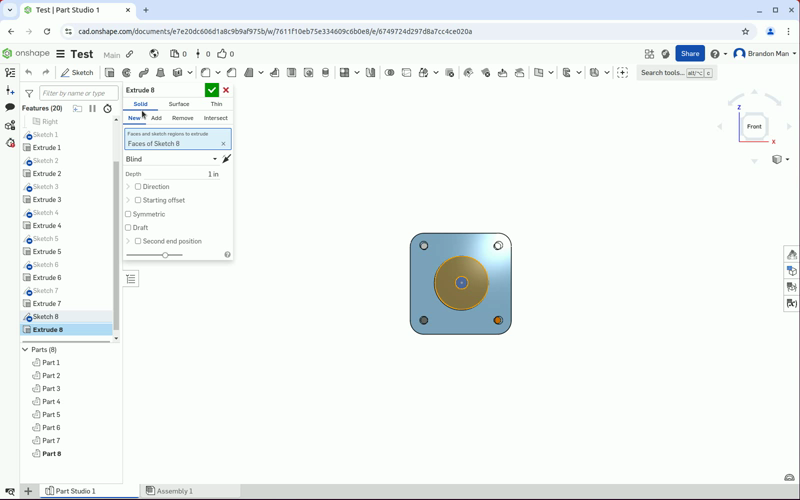
mouse_move(137, 120)
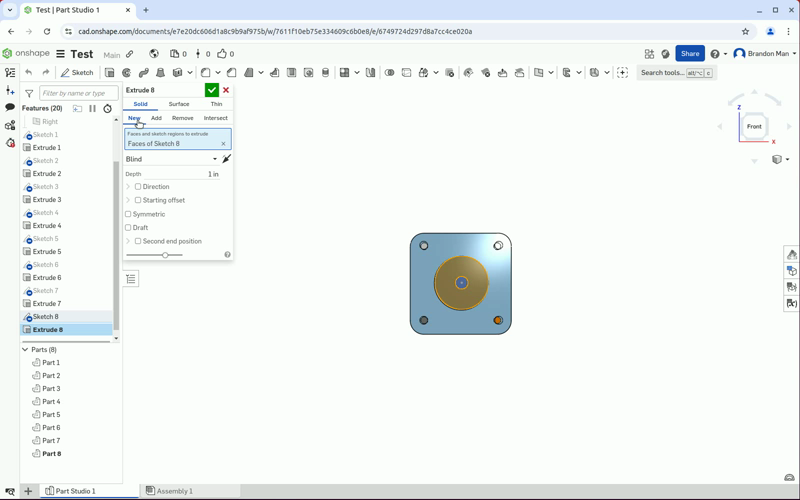
click(137, 120)
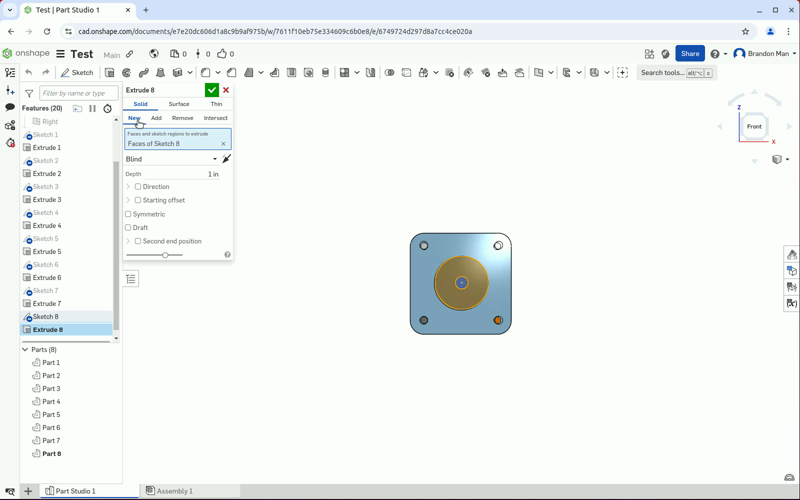
key(tab, 4)
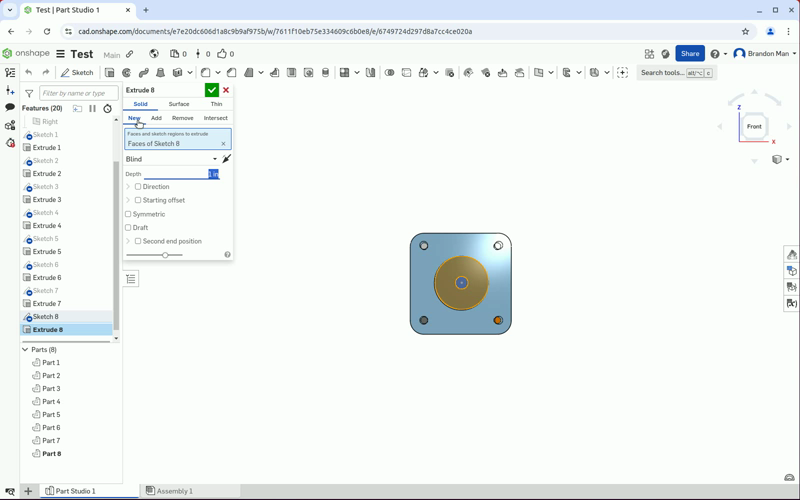
text(0.963)
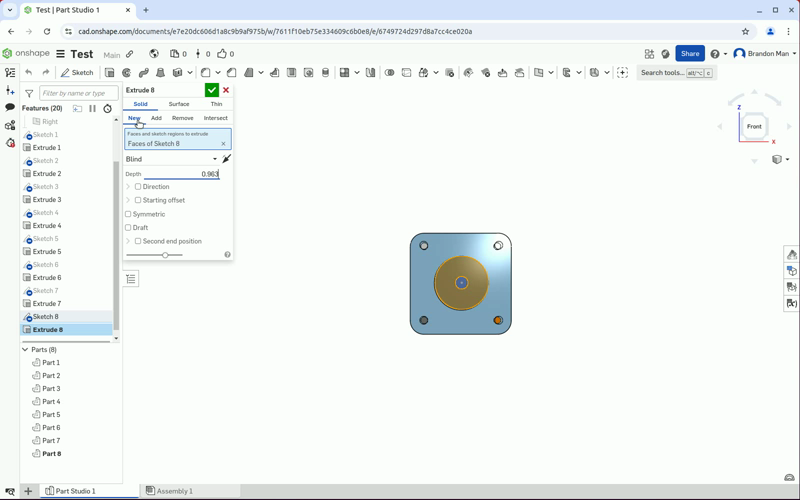
key(enter)
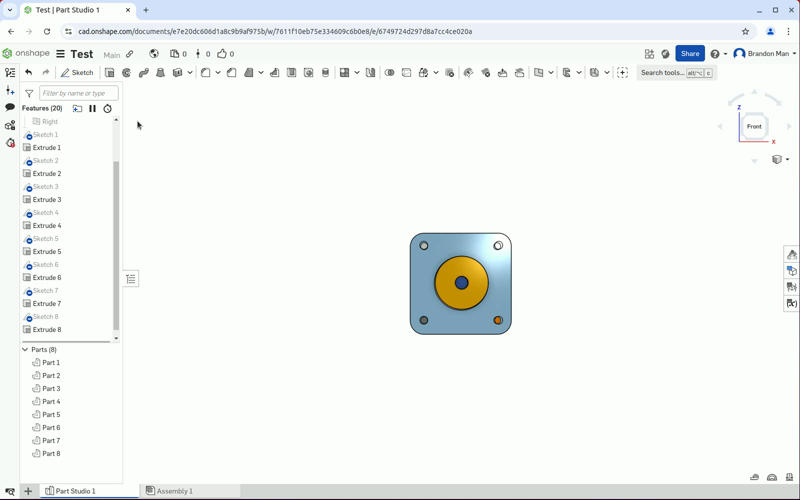
key(shift+h)
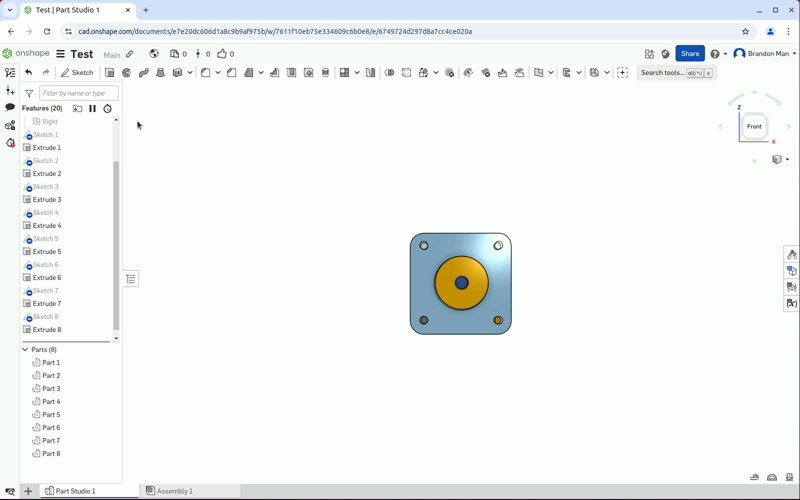
key(shift+h)
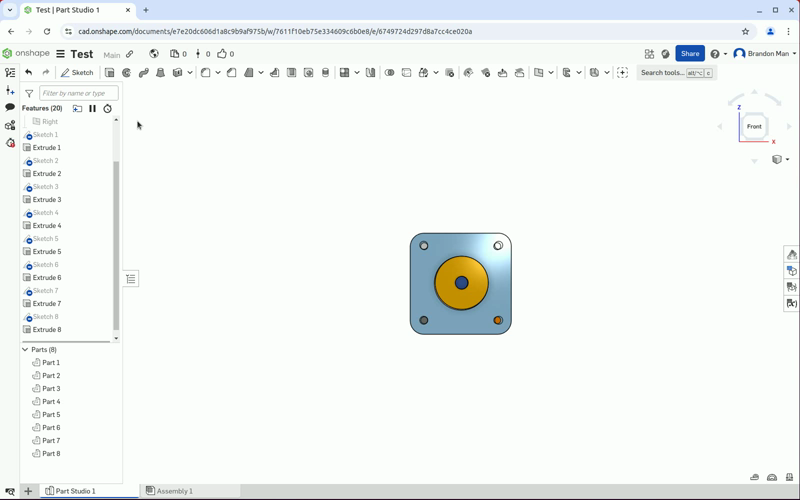
mouse_move(69, 137)
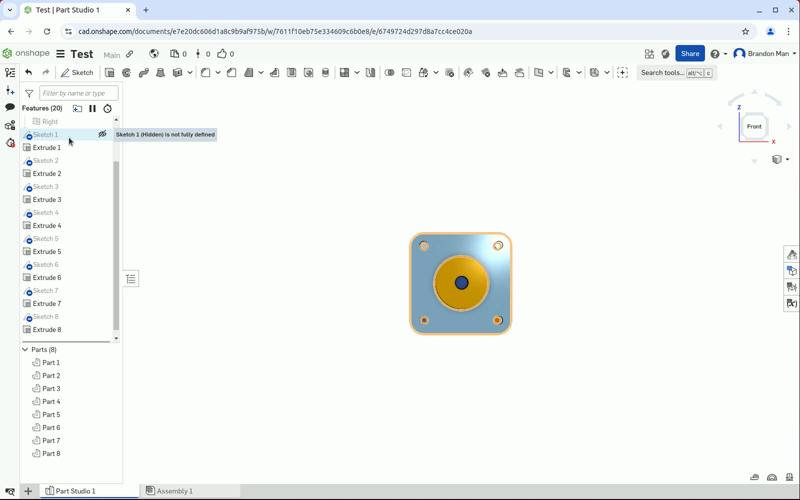
click(69, 137)
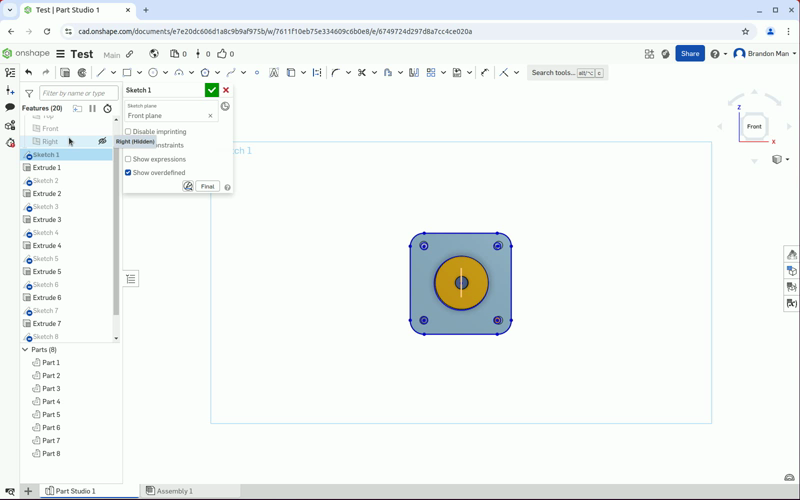
mouse_move(229, 92)
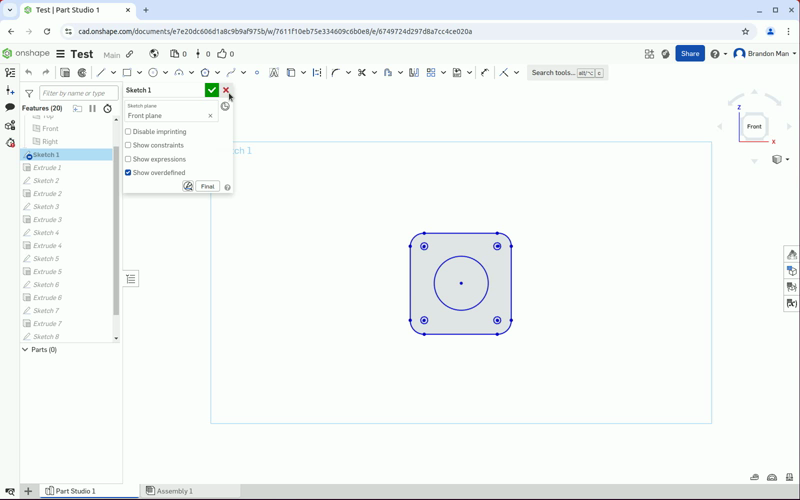
click(229, 92)
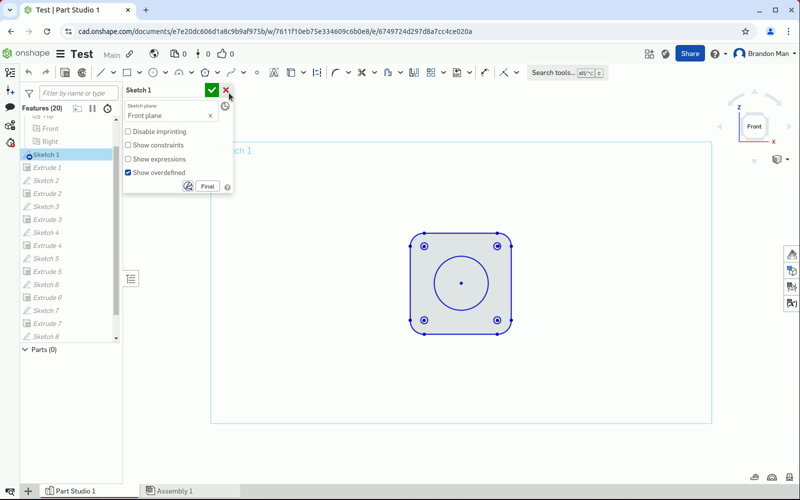
key(shift+s)
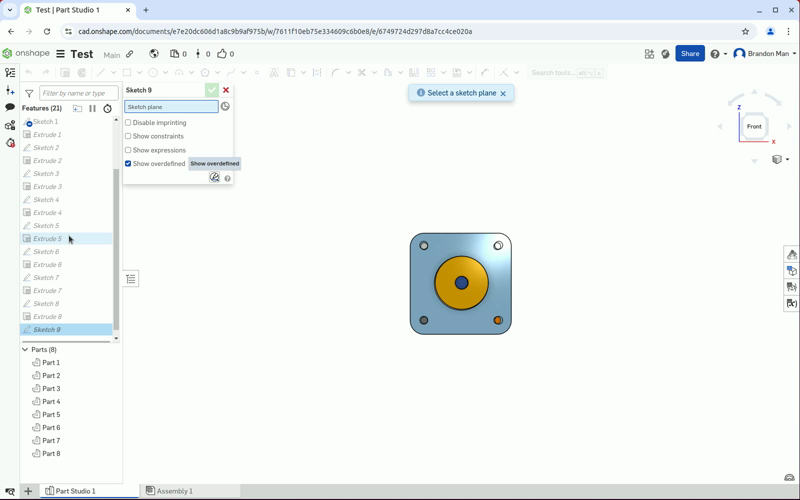
scroll(3)
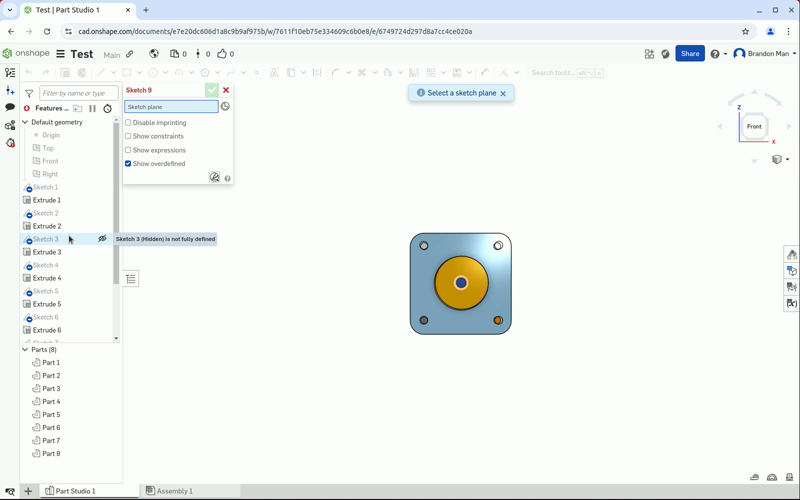
mouse_move(69, 163)
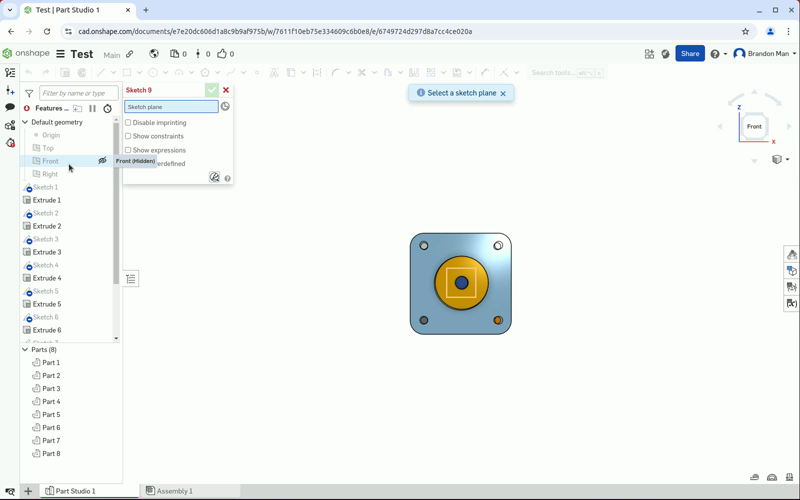
click(69, 163)
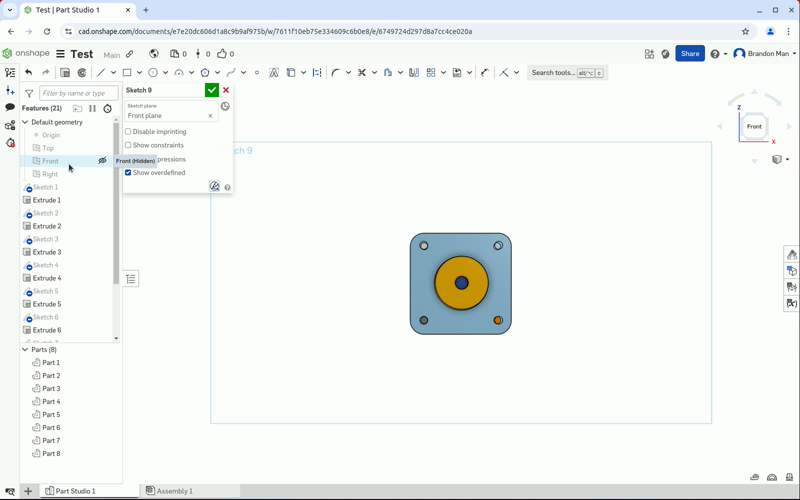
mouse_move(73, 352)
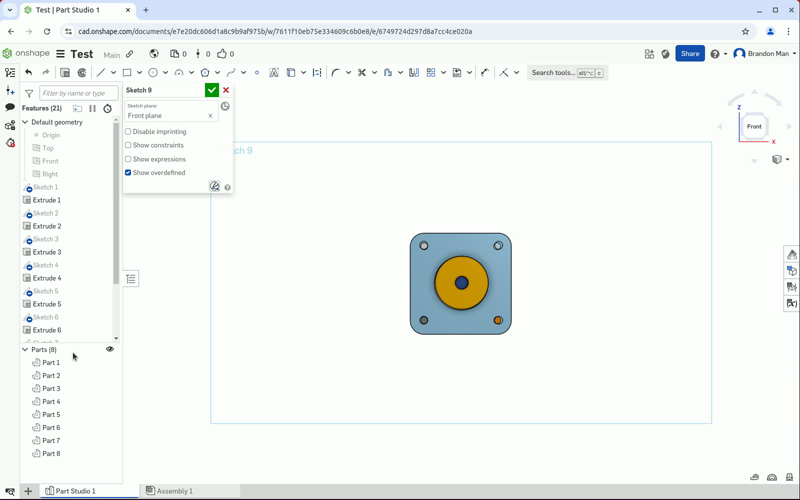
key(y)
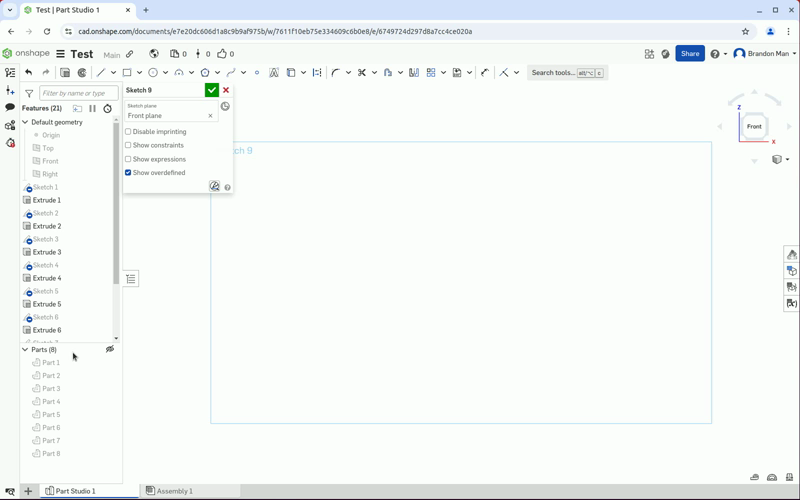
key(c)
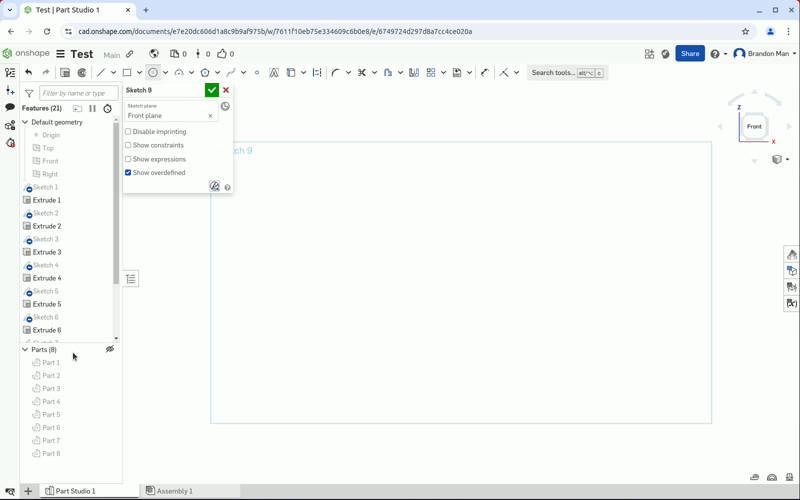
key_down(shift)
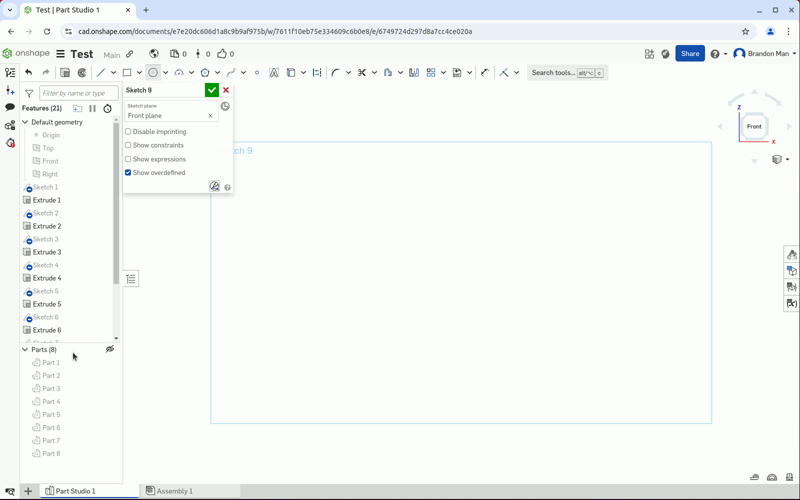
mouse_move(461, 282)
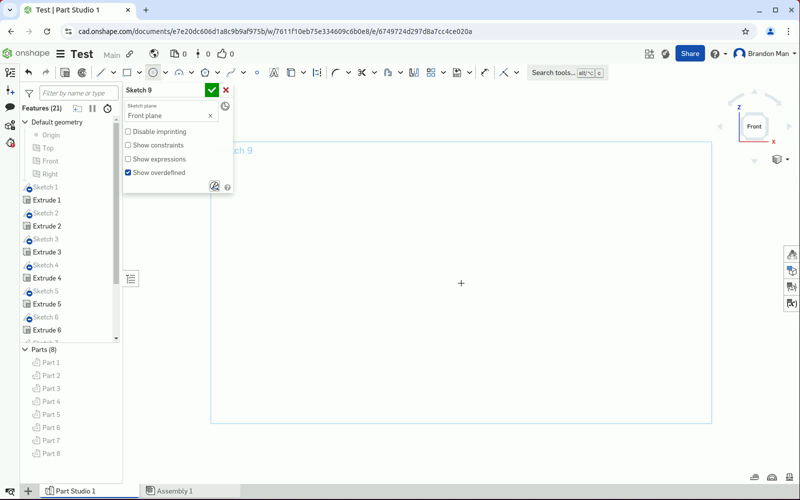
click(461, 282)
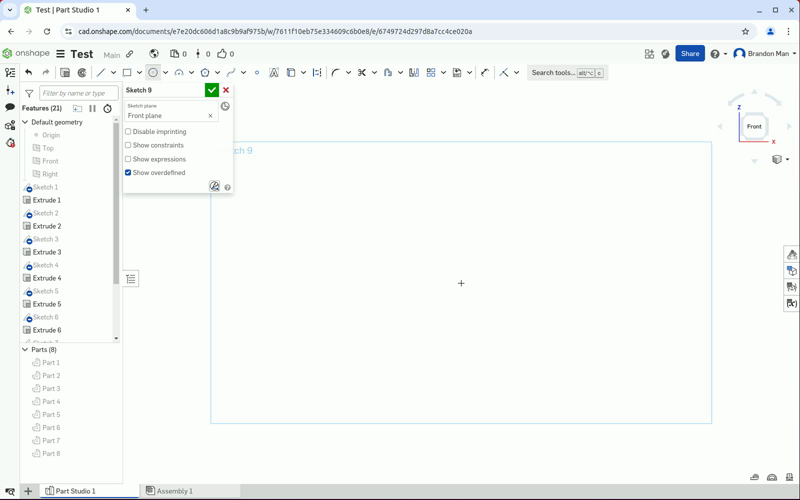
key_up(shift)
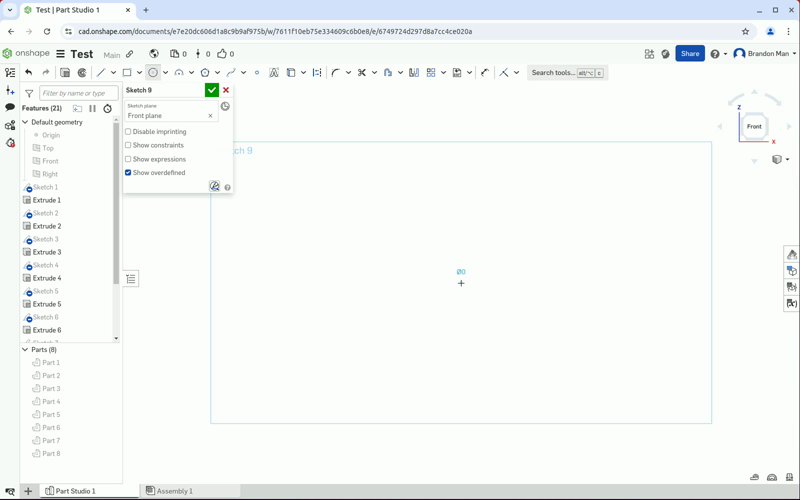
mouse_move(467, 282)
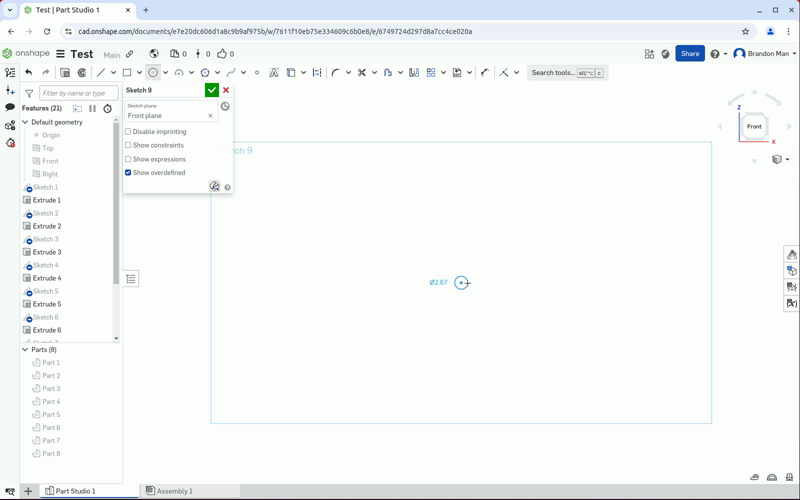
click(467, 282)
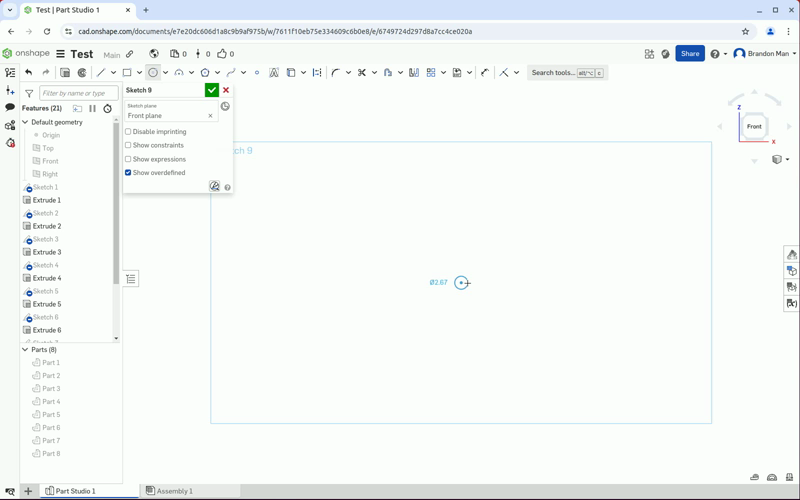
key(esc)
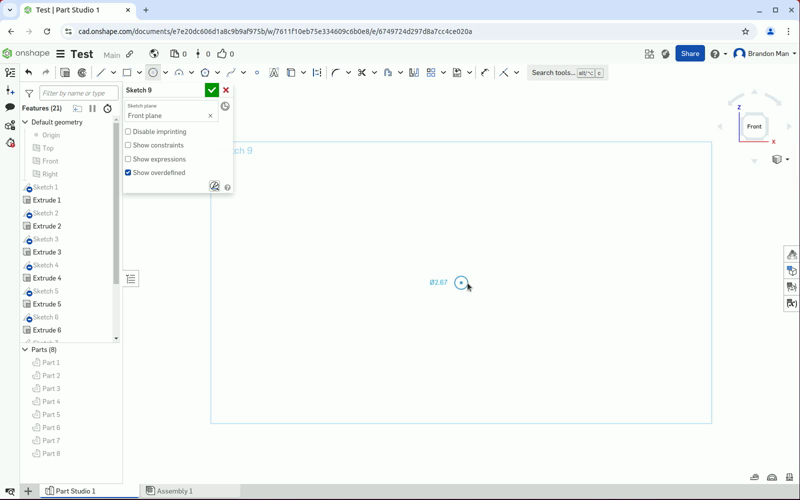
mouse_move(459, 281)
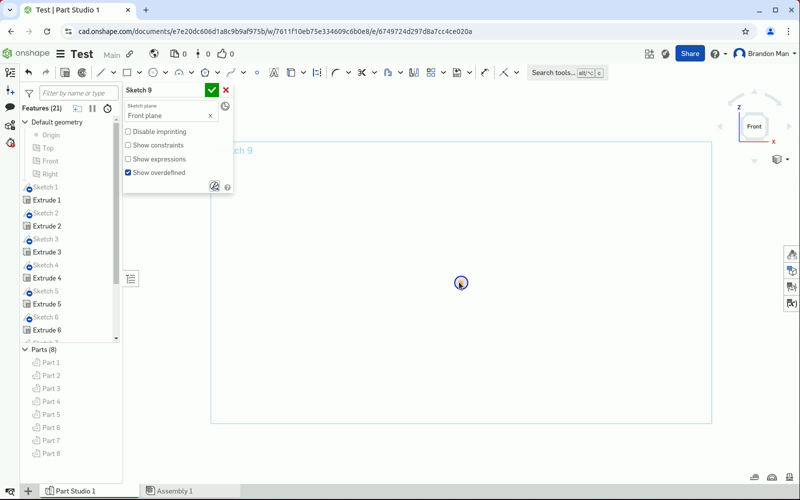
scroll(6)
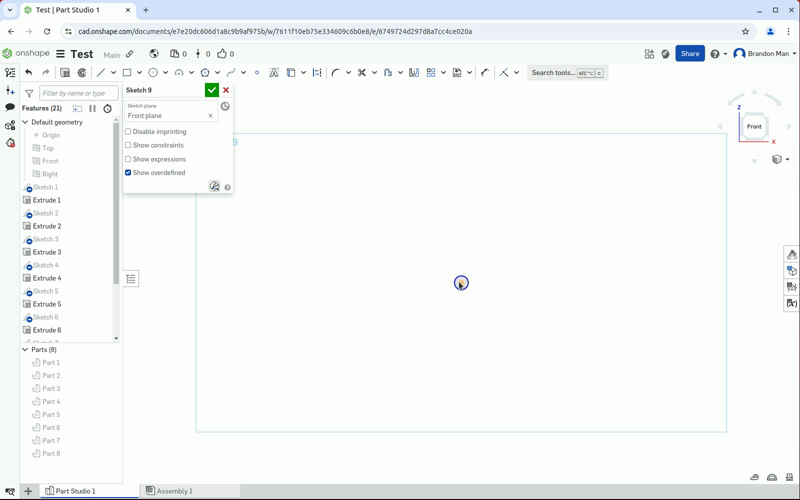
scroll(6)
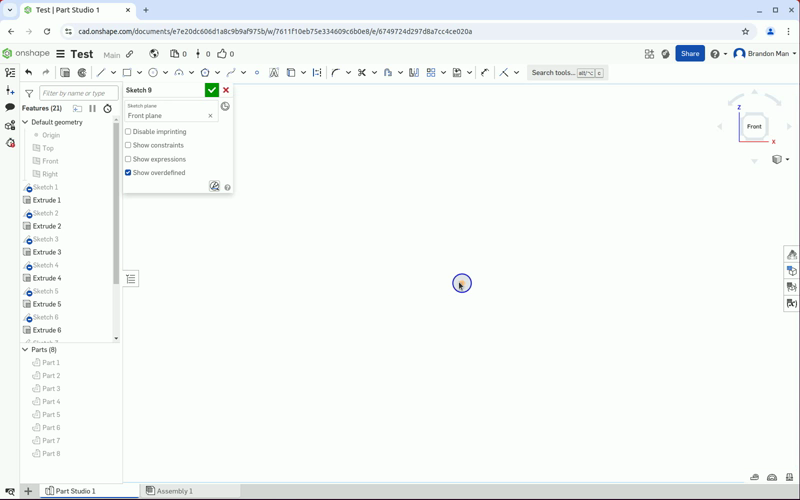
scroll(6)
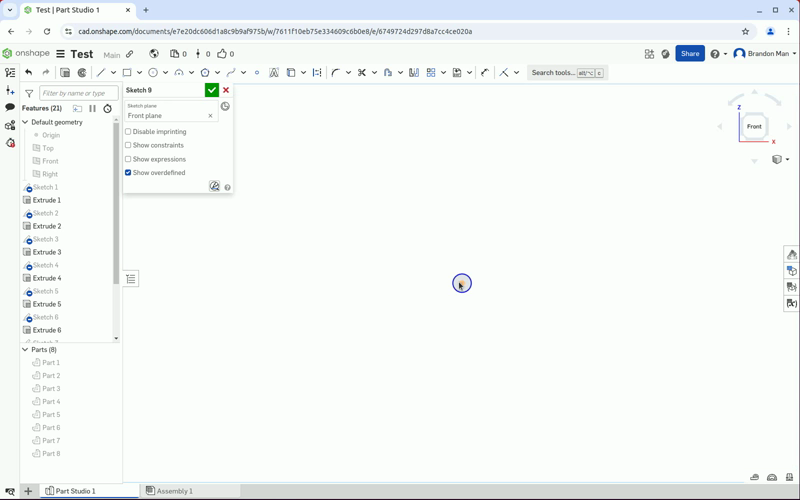
scroll(6)
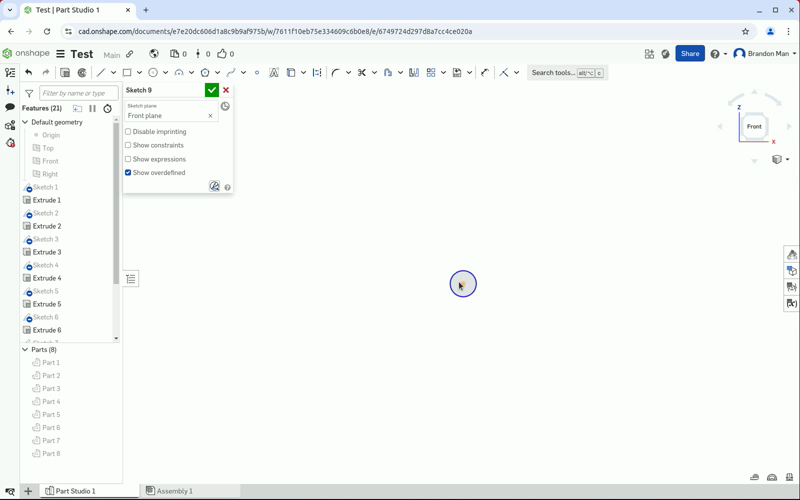
scroll(6)
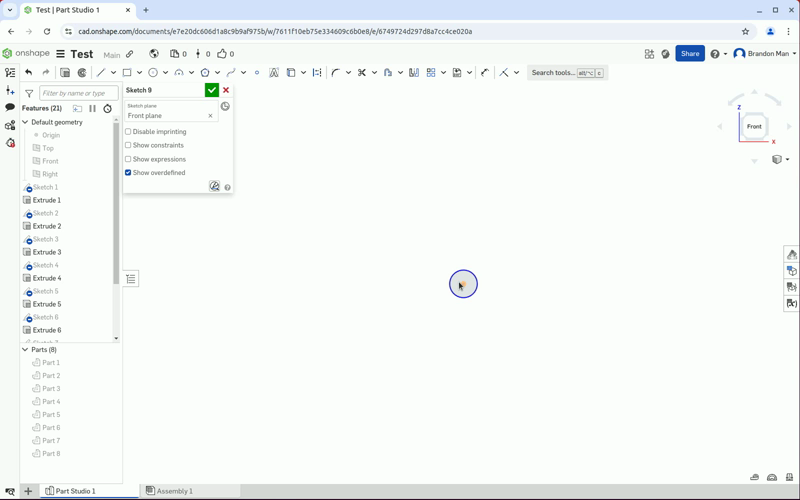
scroll(6)
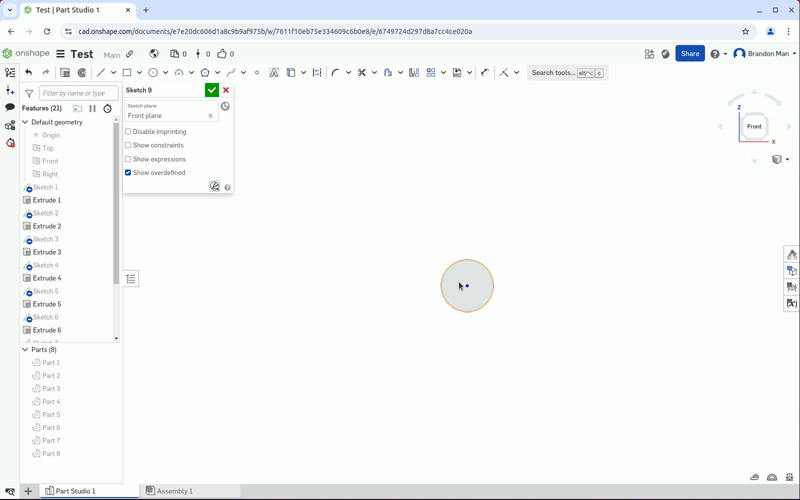
scroll(6)
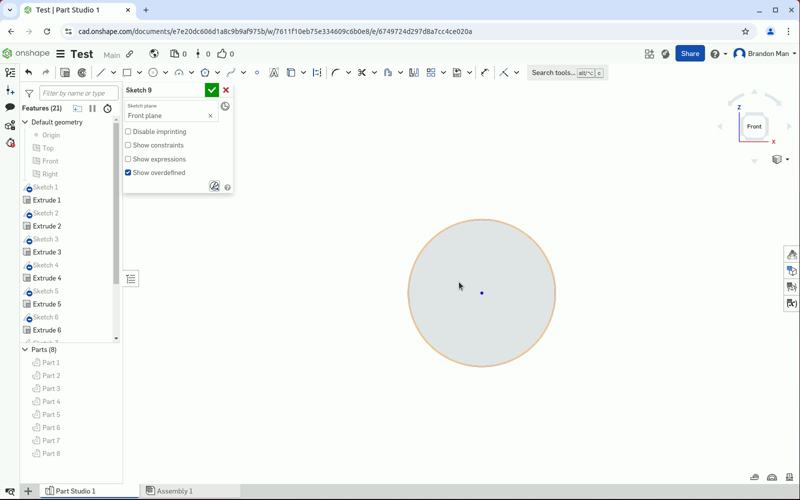
click(459, 281)
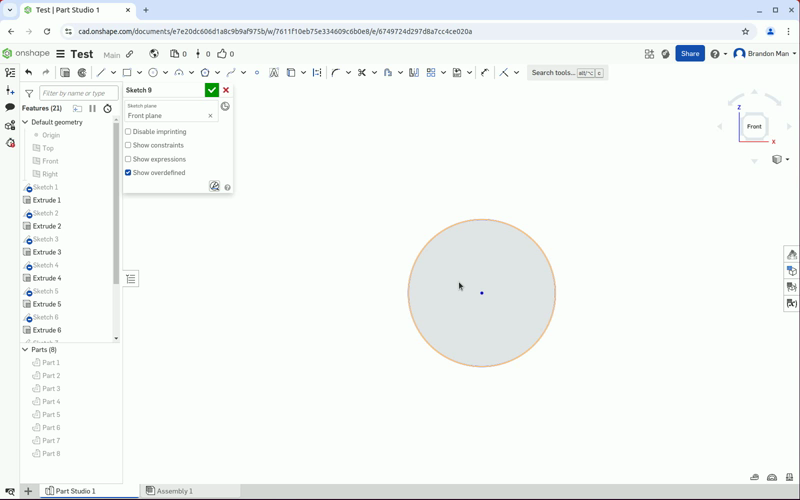
scroll(-6)
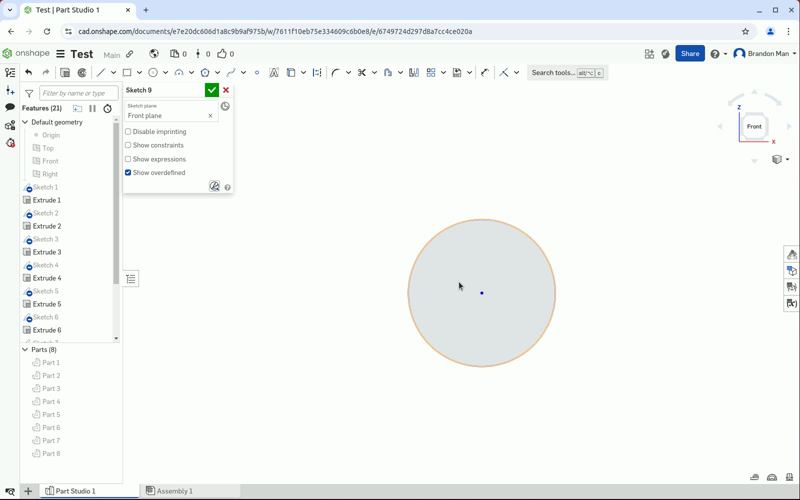
scroll(-6)
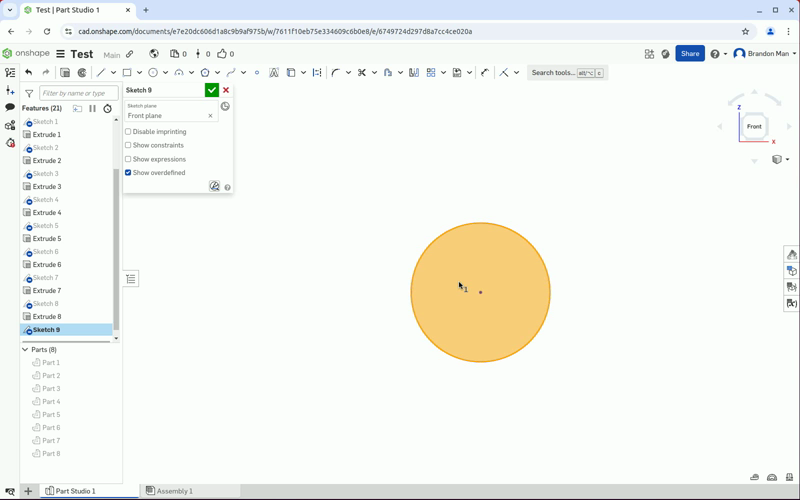
scroll(-6)
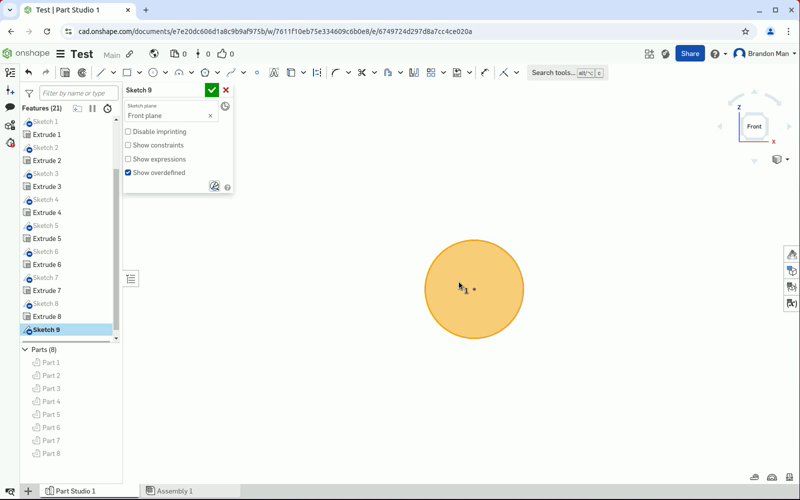
scroll(-6)
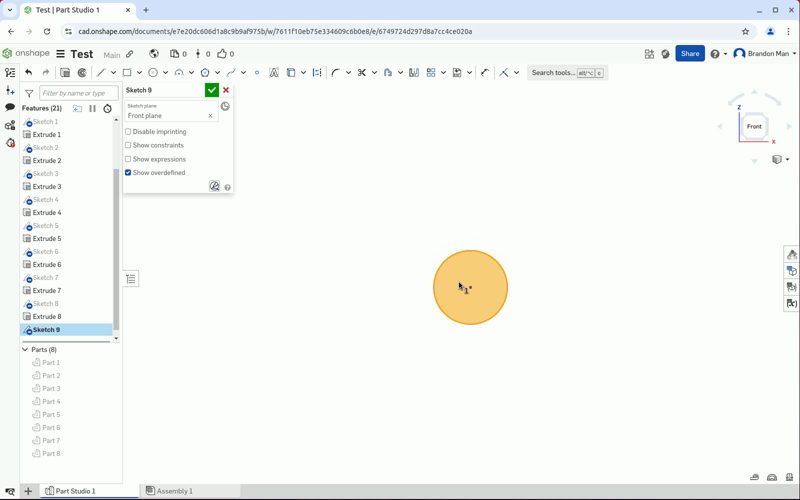
scroll(-6)
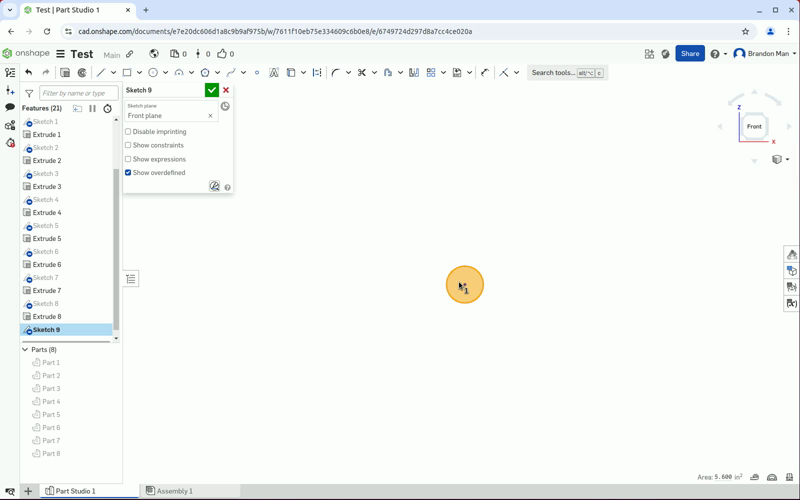
scroll(-6)
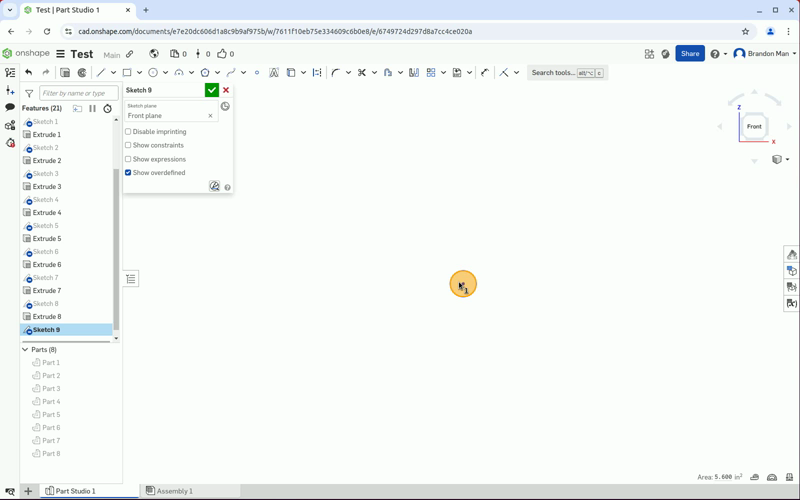
scroll(-6)
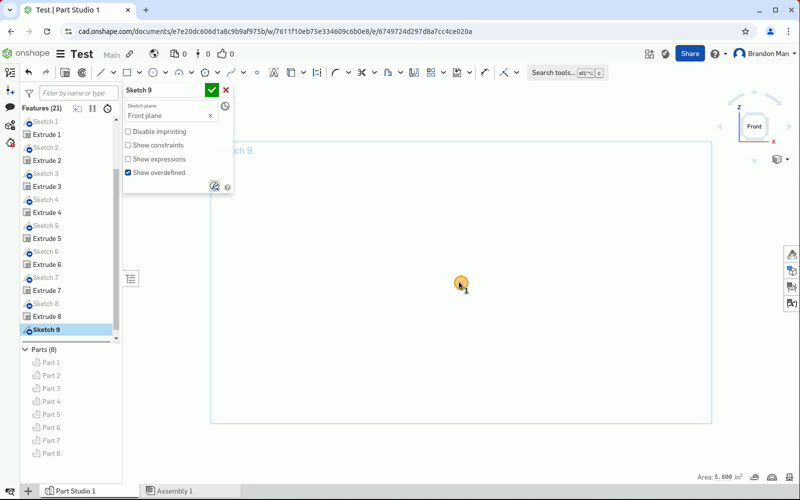
mouse_move(73, 352)
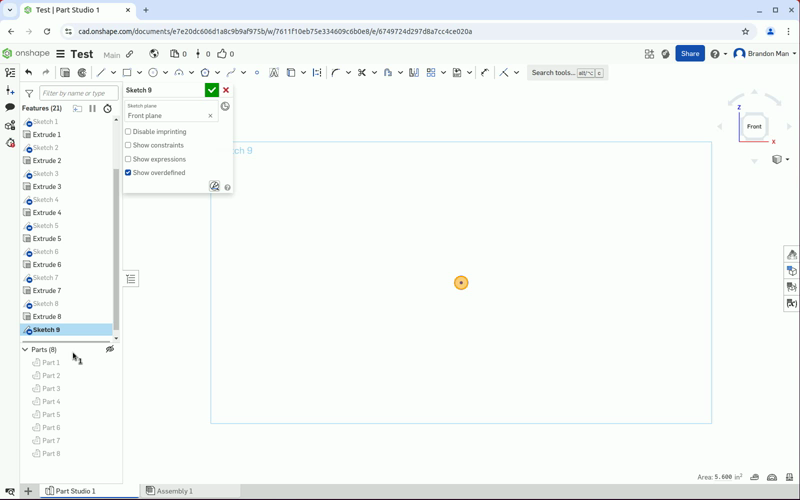
key(shift+y)
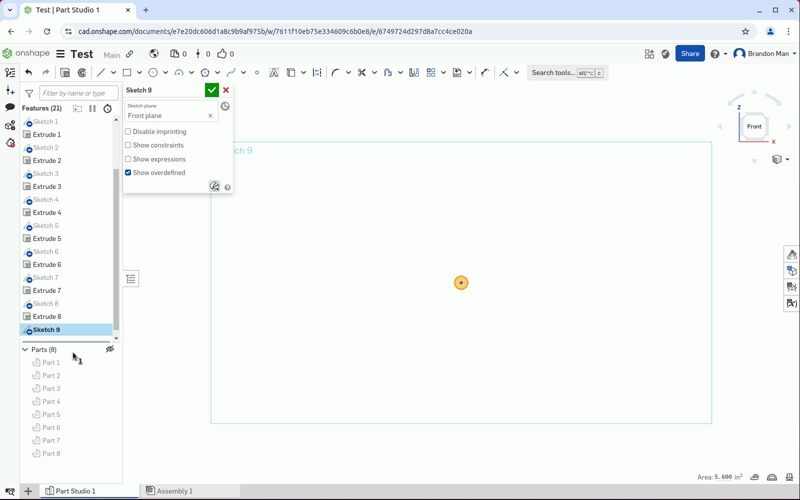
key(shift+e)
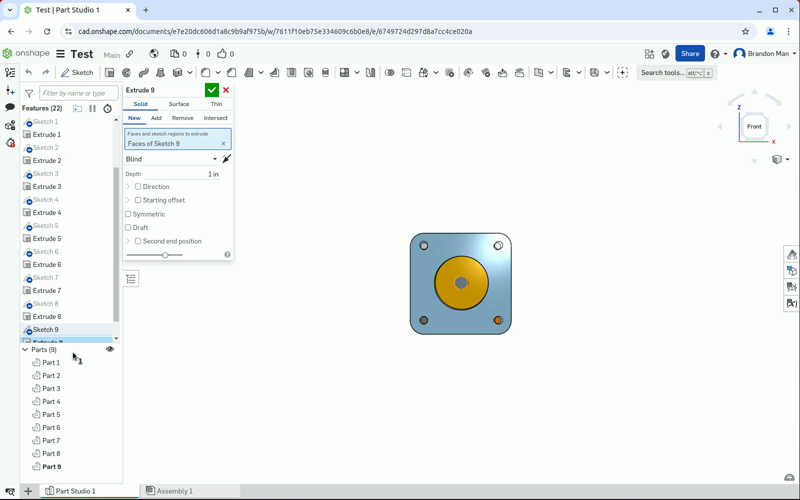
mouse_move(143, 106)
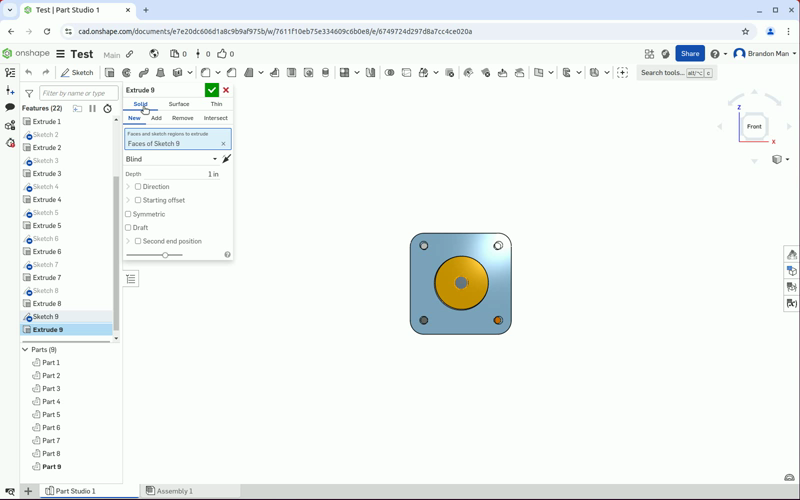
click(143, 106)
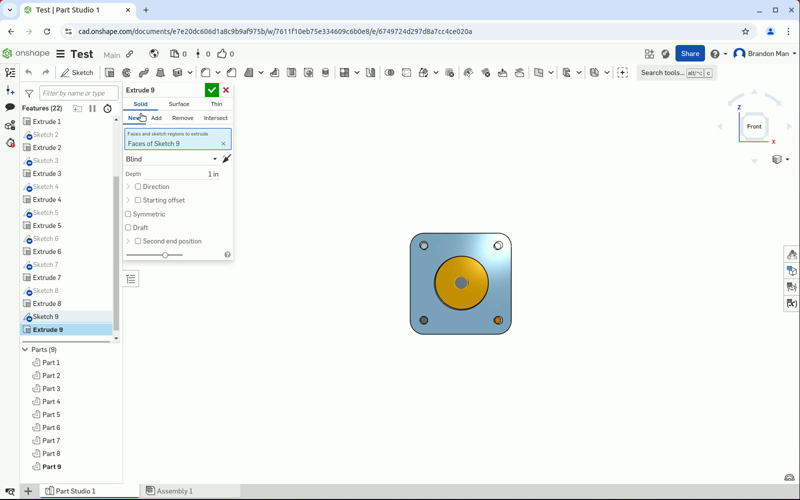
mouse_move(137, 120)
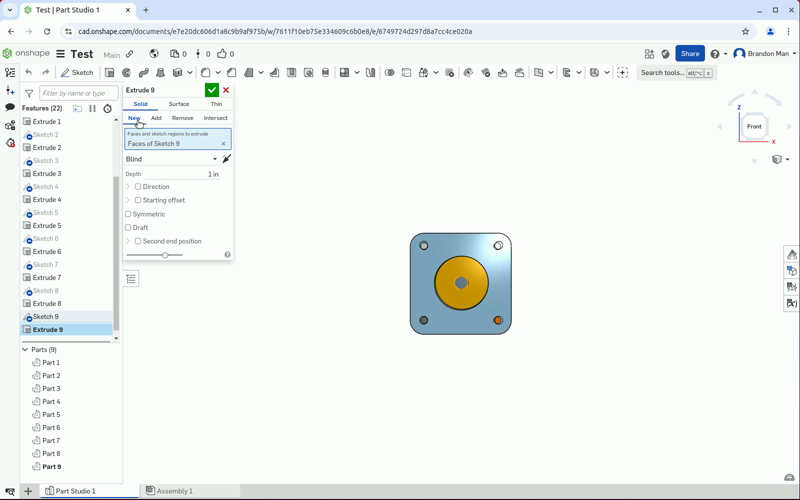
click(137, 120)
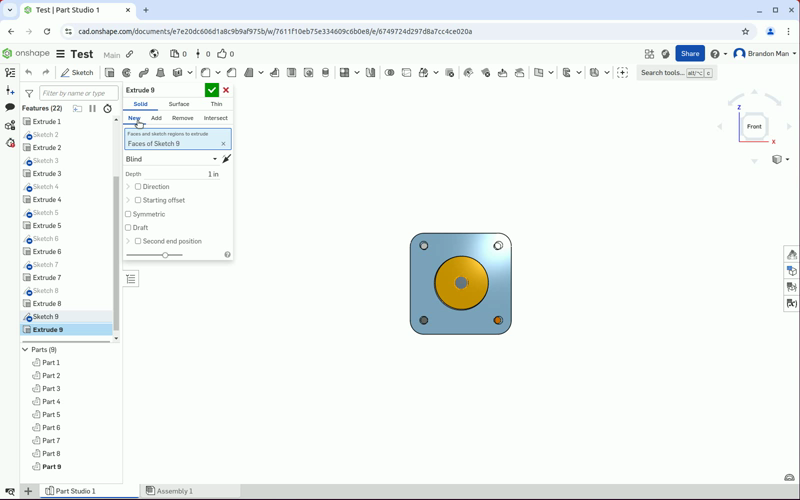
key(tab, 4)
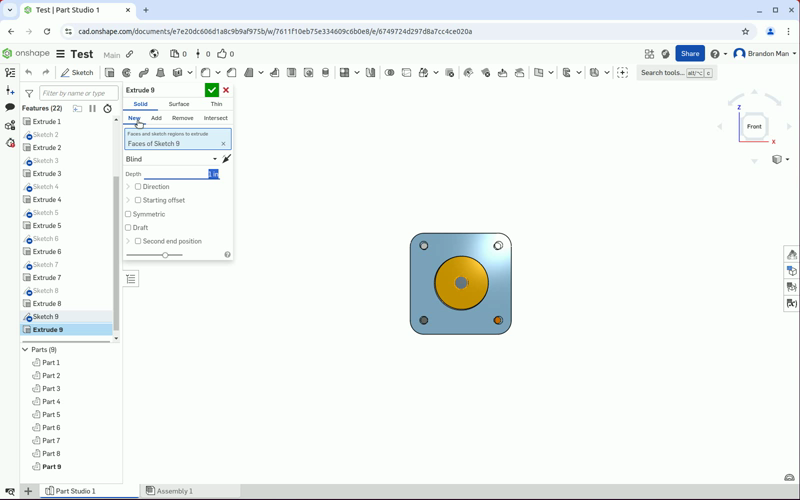
text(1.926)
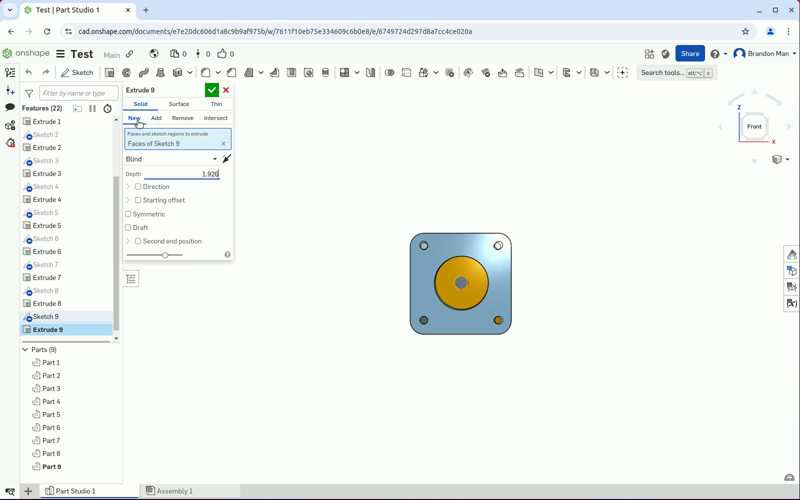
key(enter)
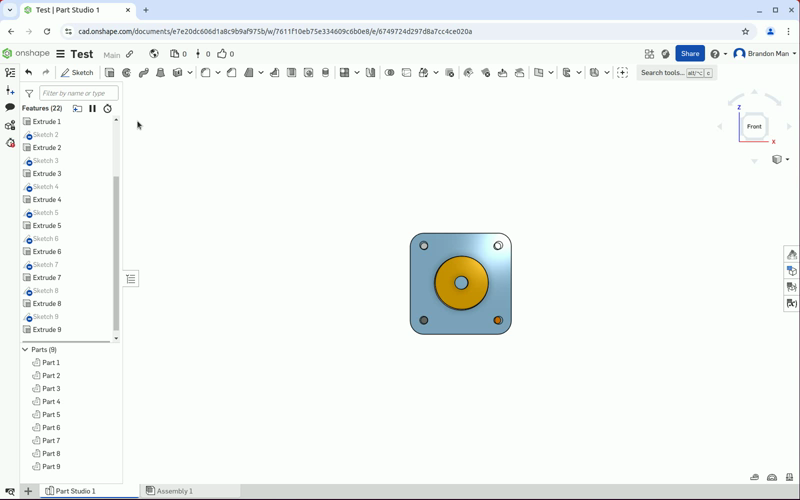
key(shift+h)
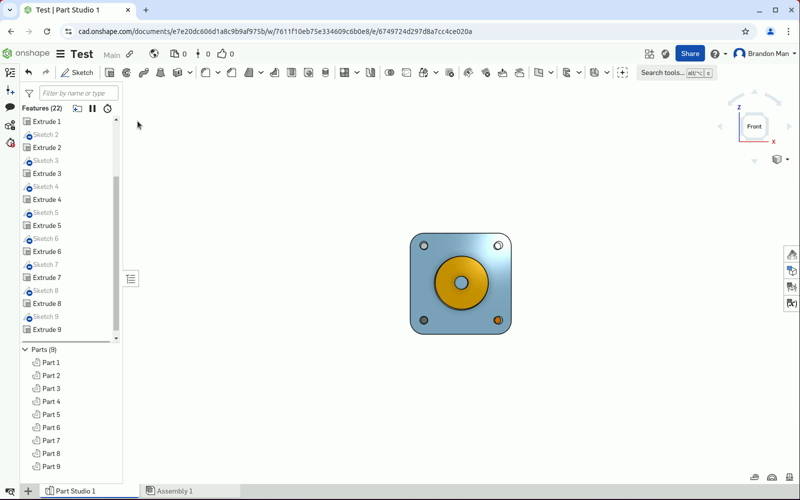
key(shift+h)
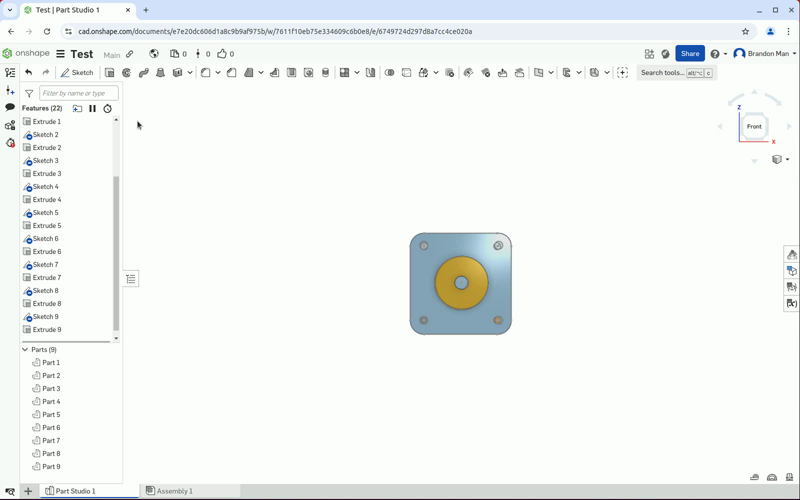
key(shift+7)
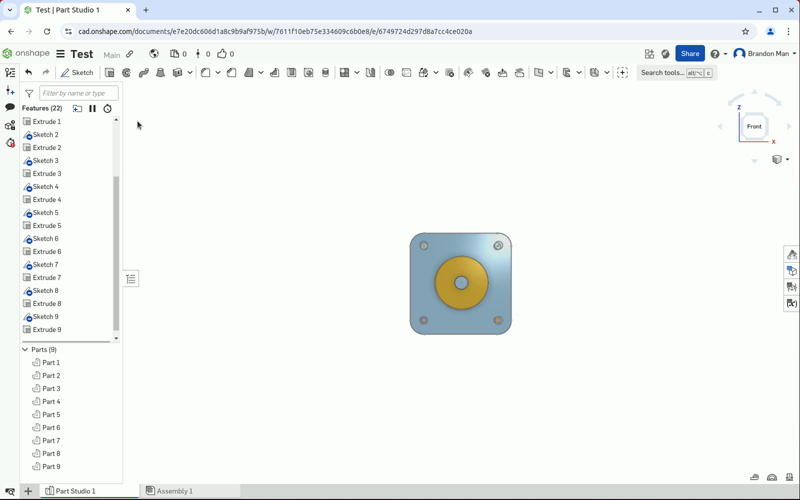
key(left, 2)
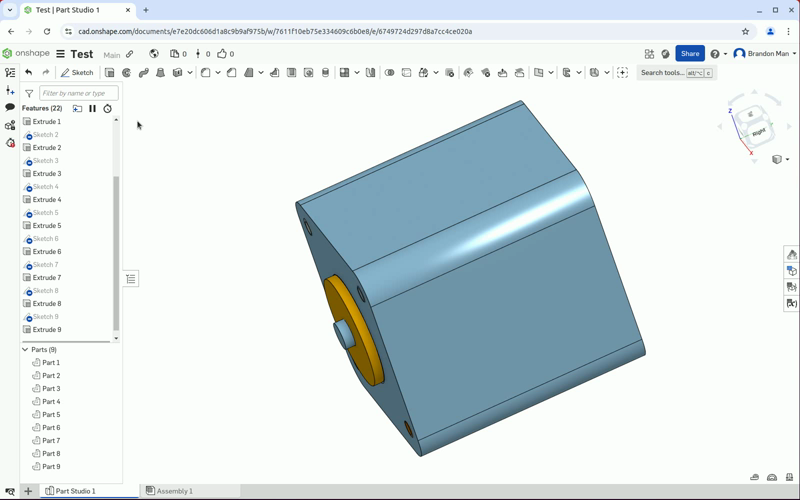
key(down, 2)
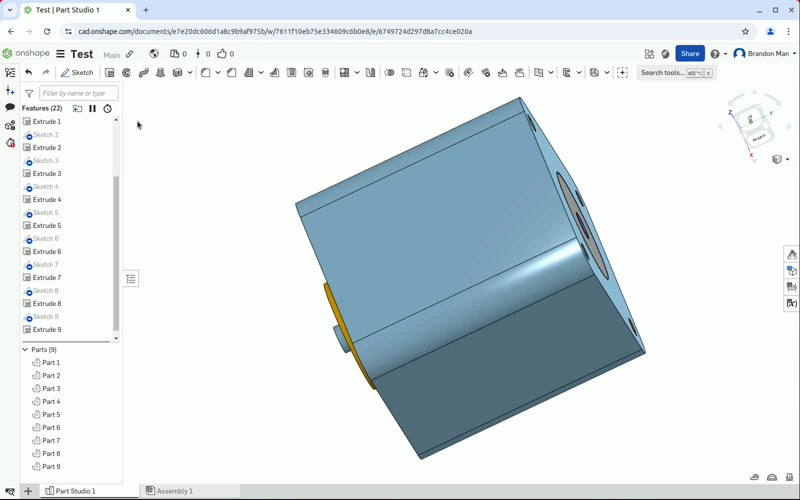
key(up, 2)
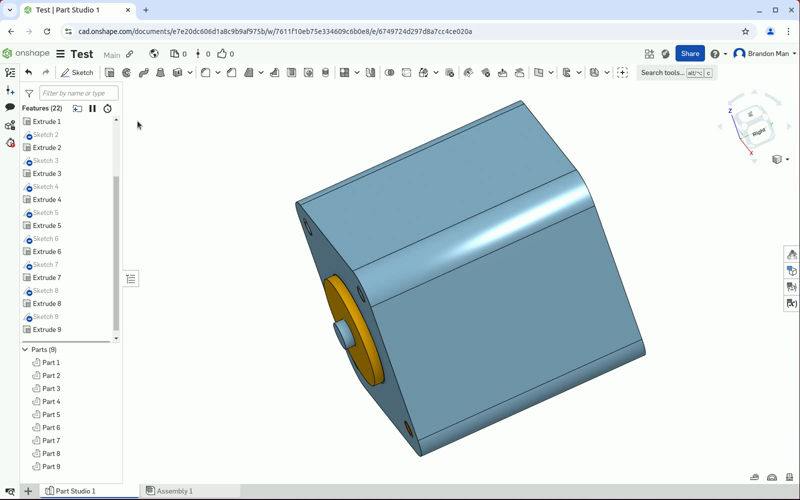
key(right, 2)
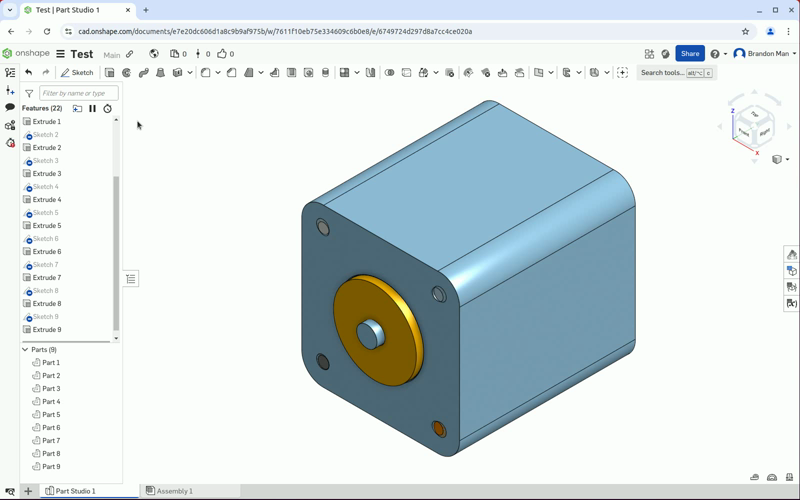
mouse_move(69, 111)
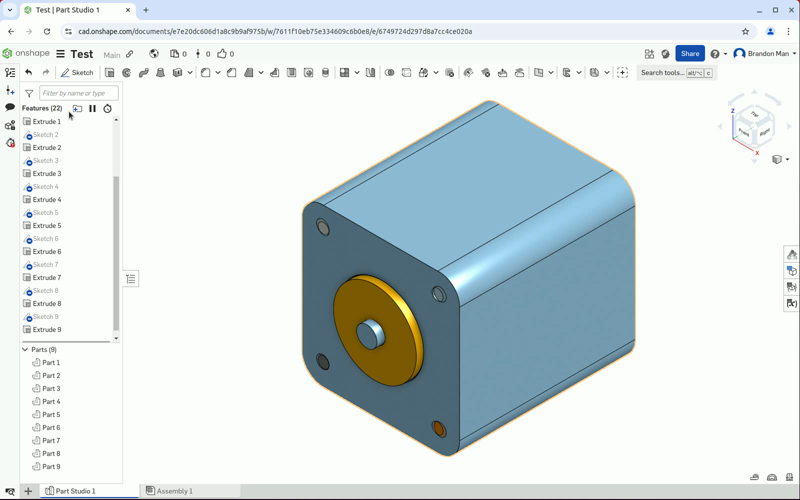
click(69, 111)